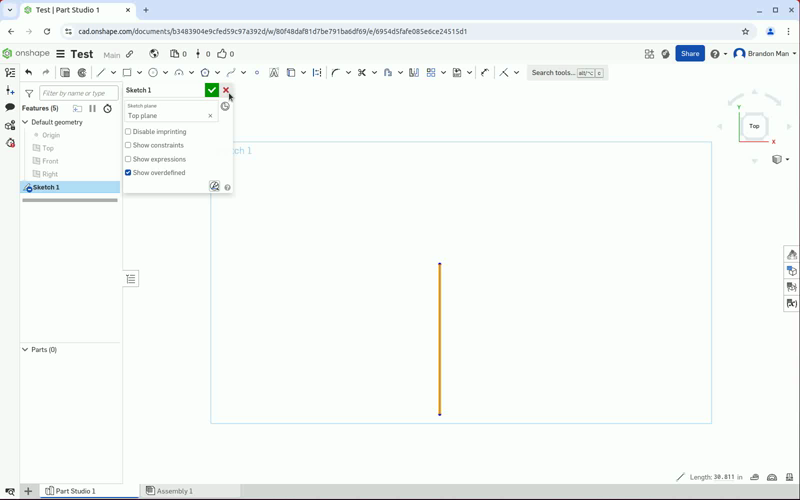
key(shift+h)
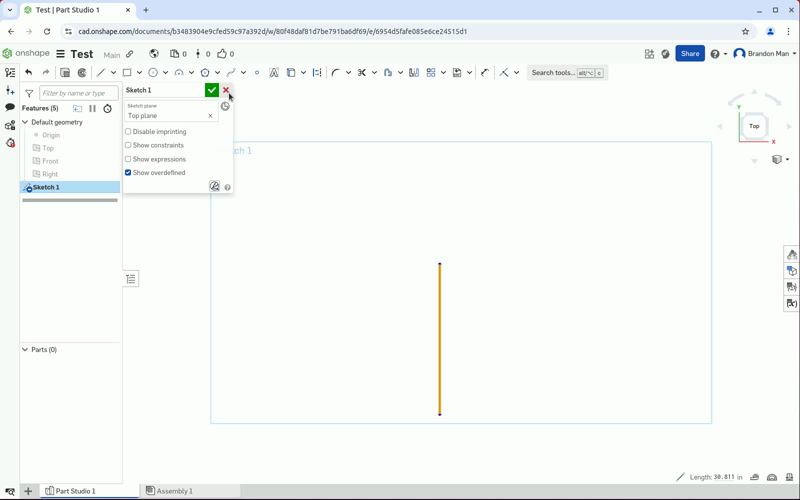
key(shift+s)
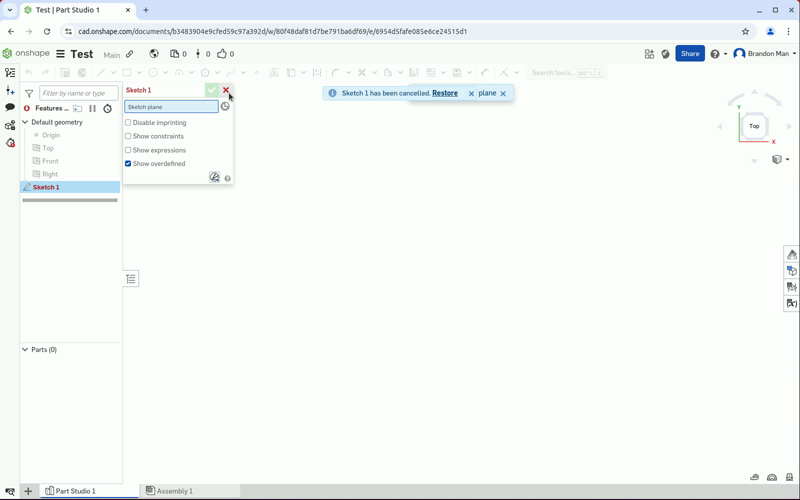
mouse_move(73, 150)
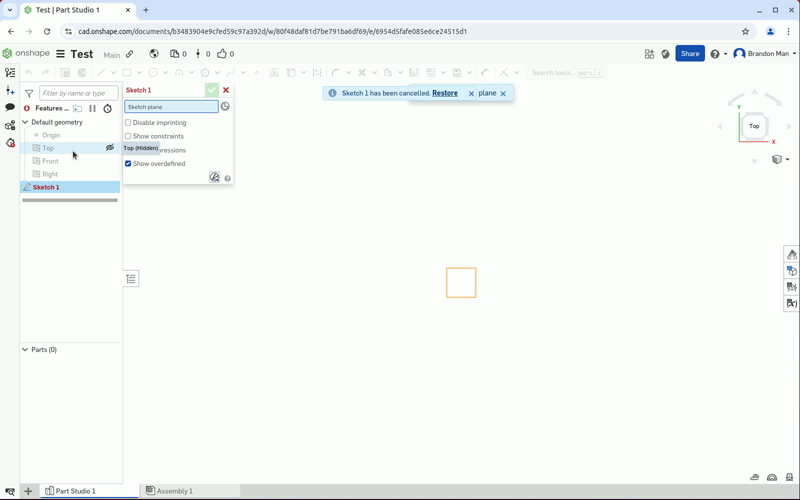
click(73, 150)
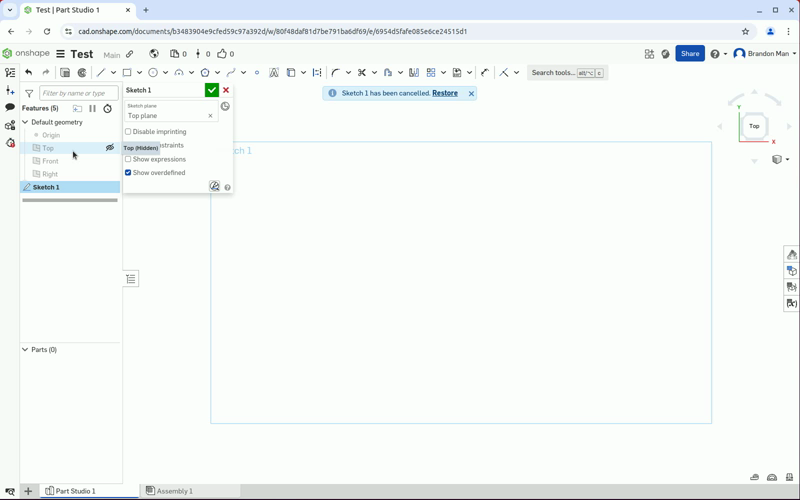
mouse_move(73, 352)
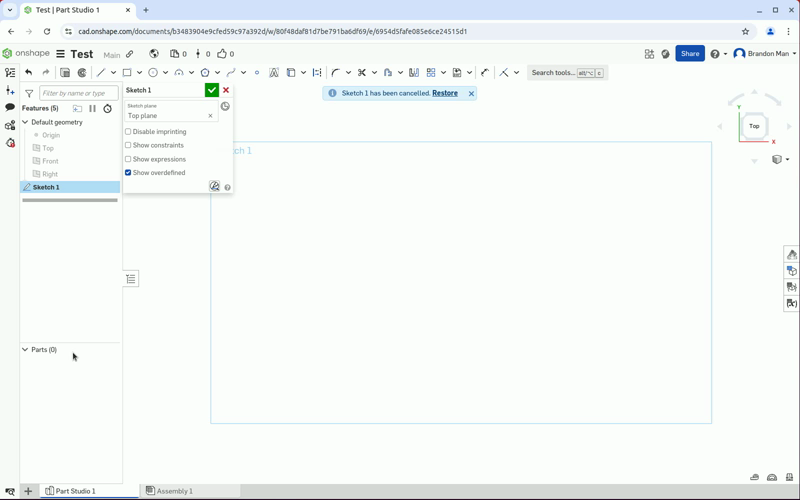
key(y)
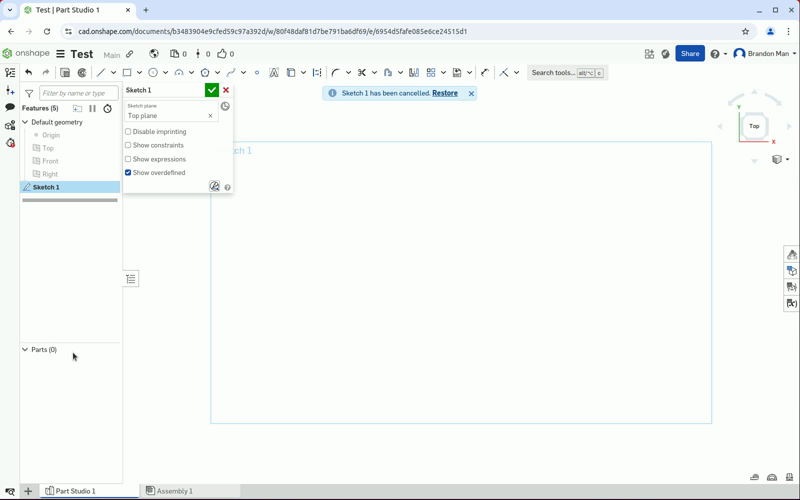
key(l)
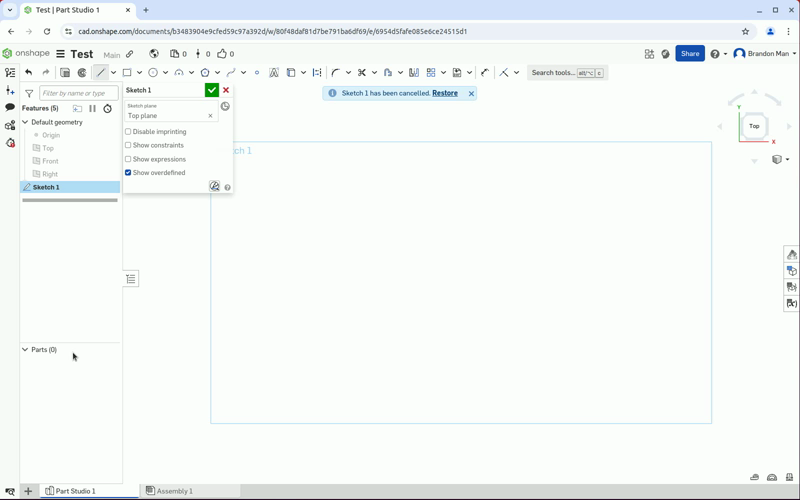
key_down(shift)
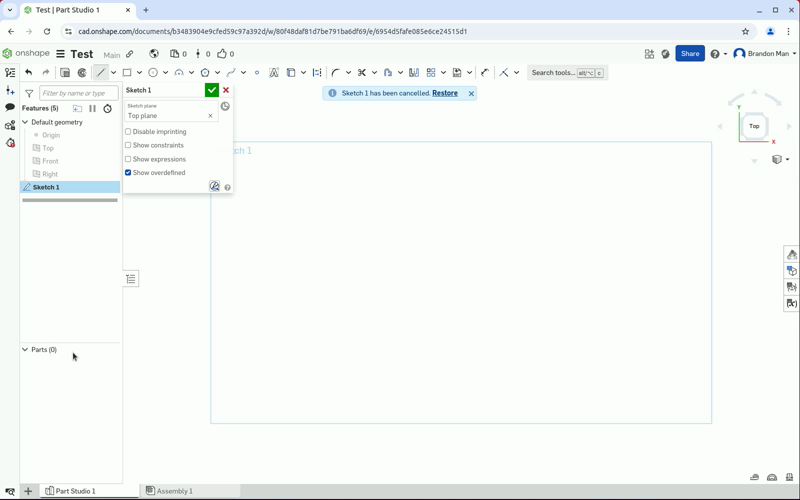
mouse_move(348, 373)
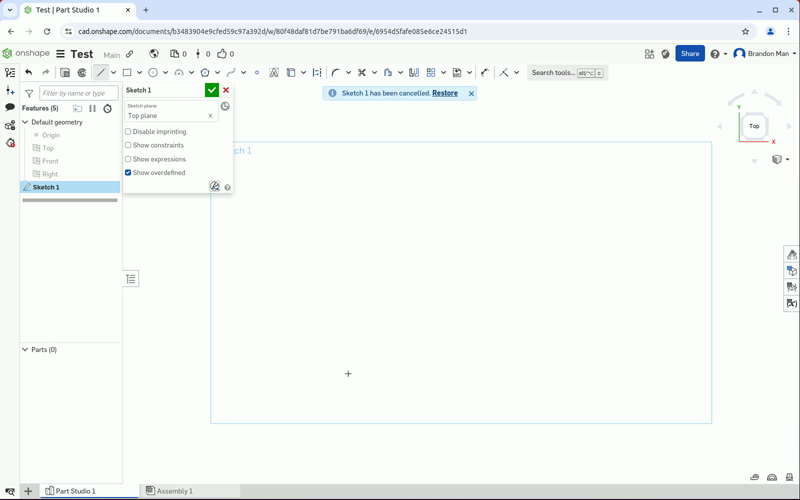
click(348, 373)
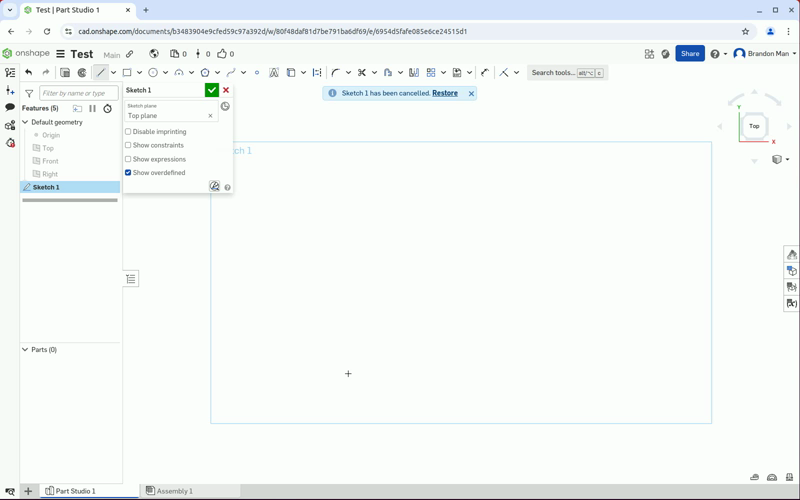
key_up(shift)
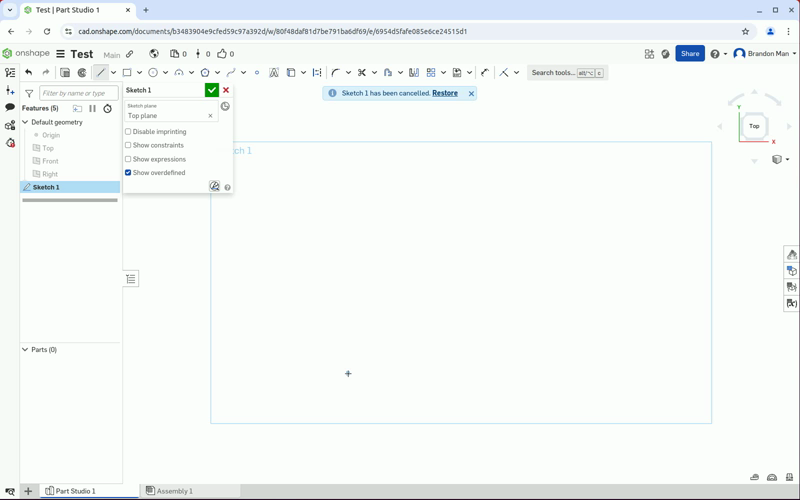
key_down(shift)
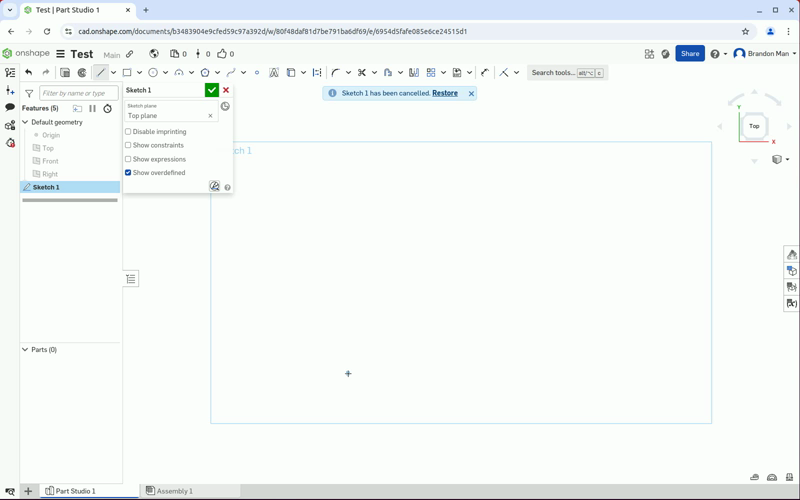
mouse_move(460, 373)
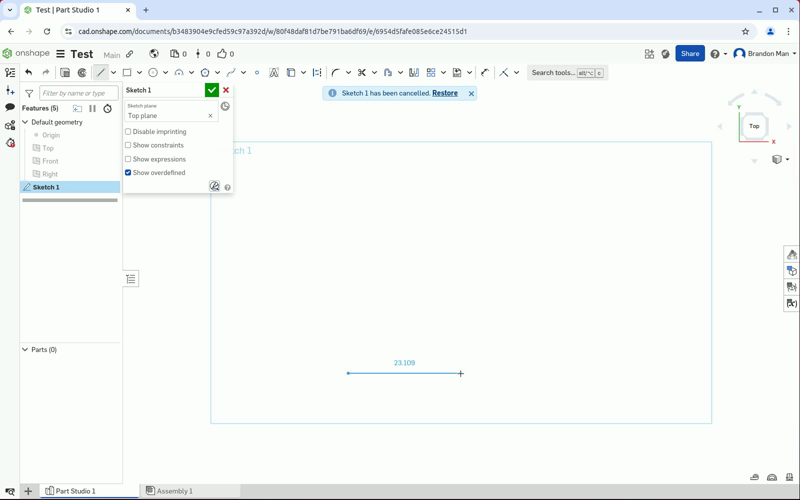
click(460, 373)
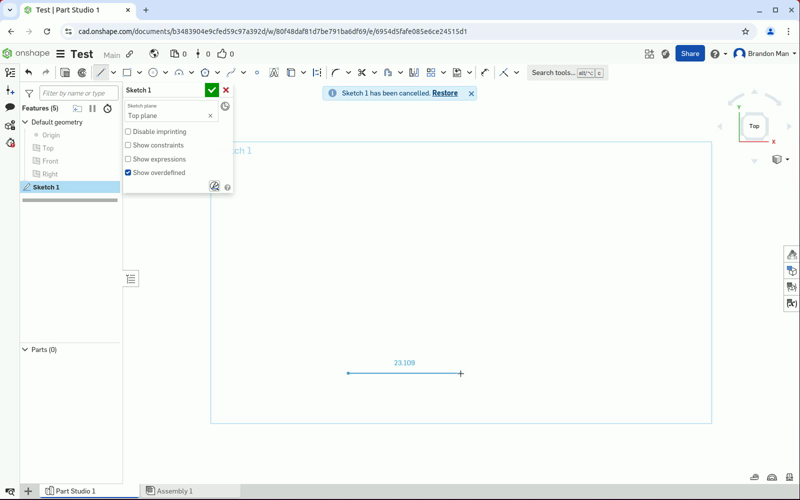
key_up(shift)
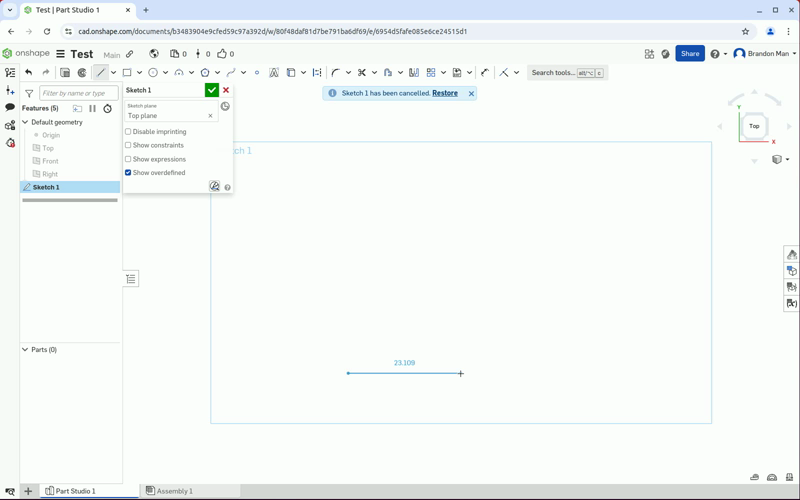
key_down(shift)
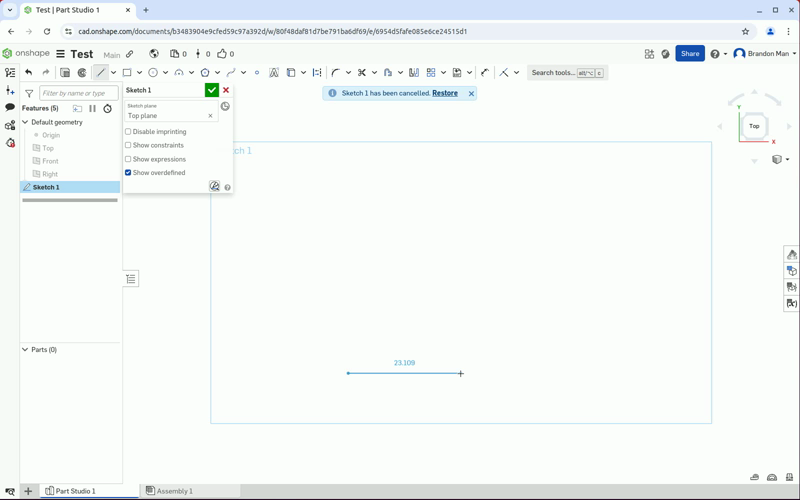
mouse_move(460, 283)
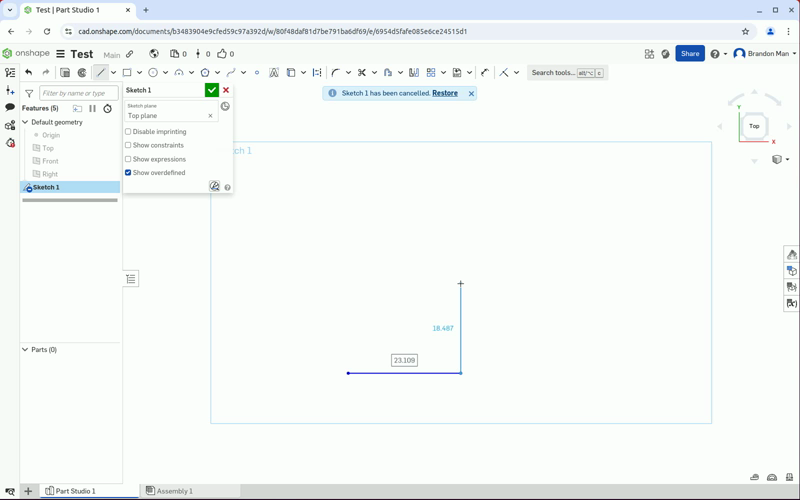
click(460, 283)
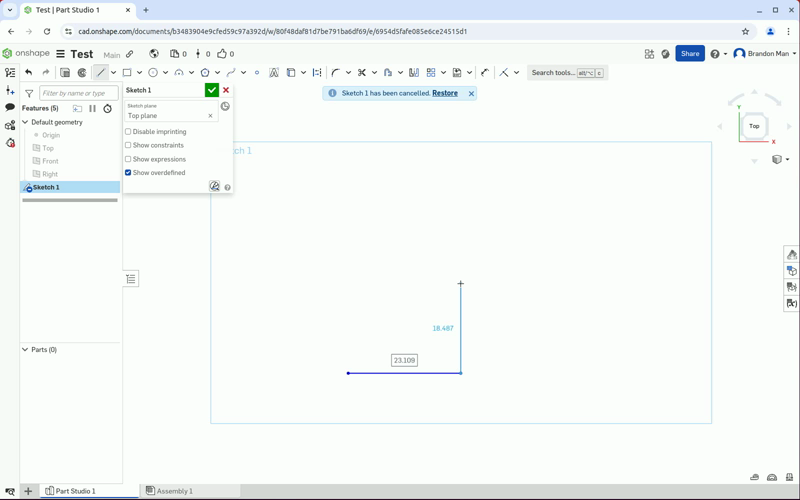
key_up(shift)
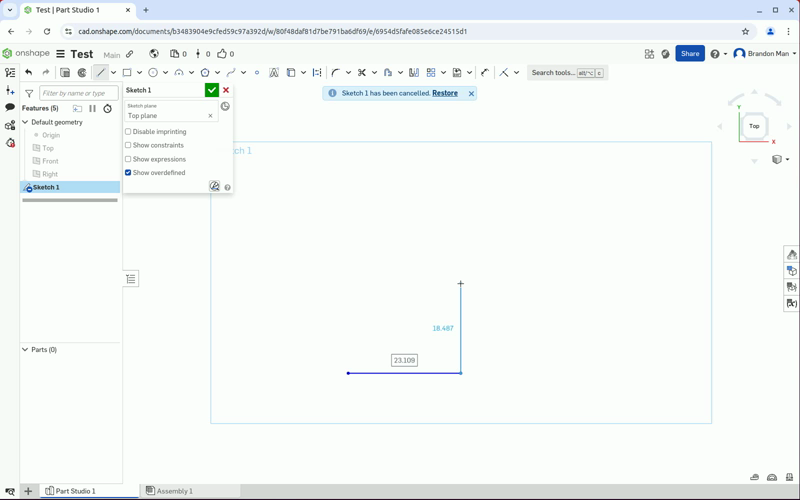
key_down(shift)
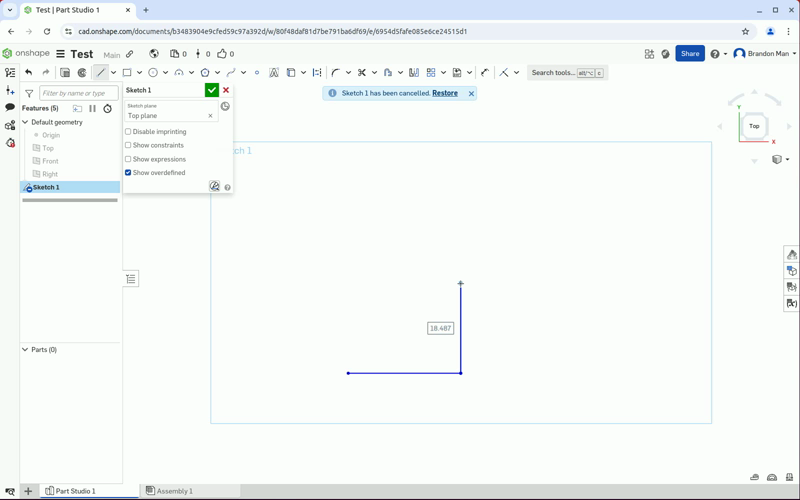
mouse_move(348, 283)
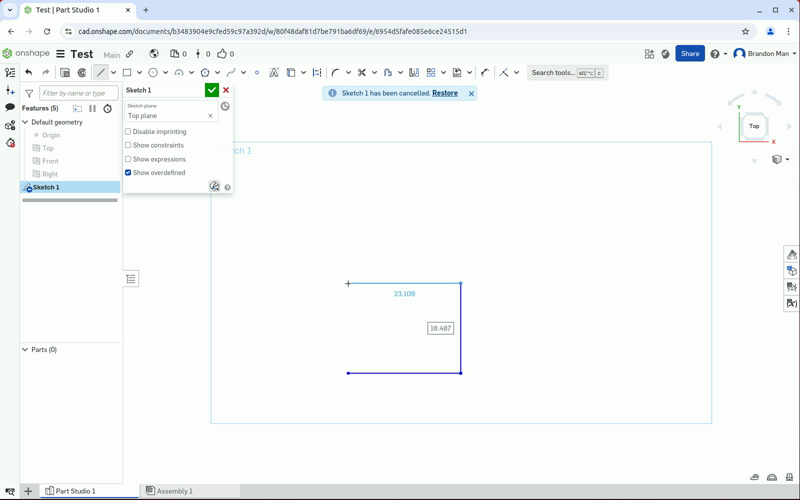
click(348, 283)
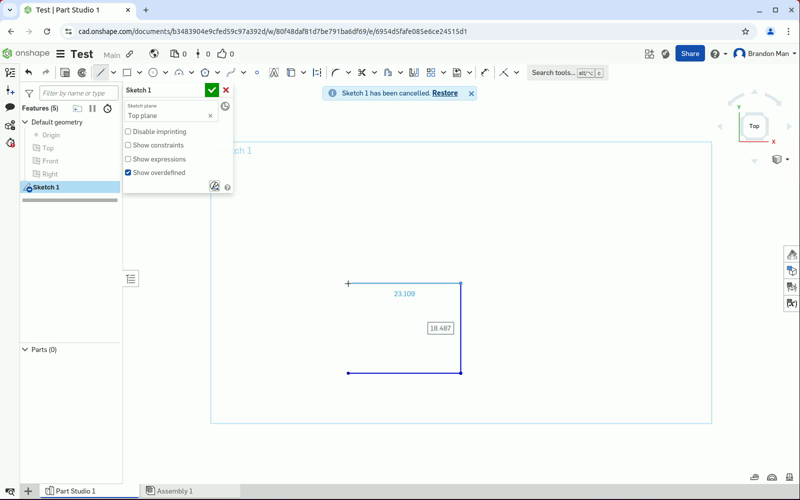
key_up(shift)
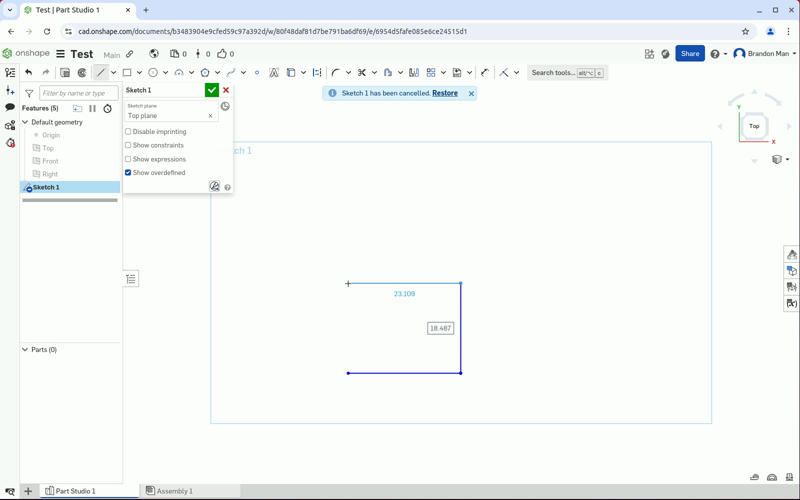
key_down(shift)
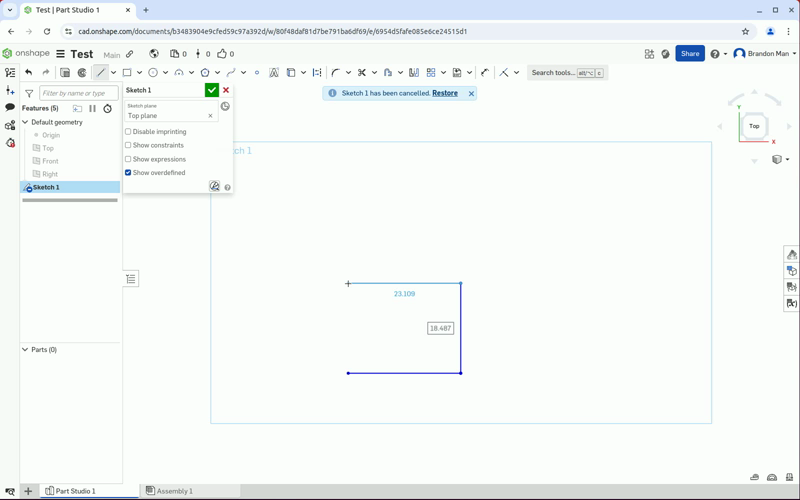
mouse_move(348, 373)
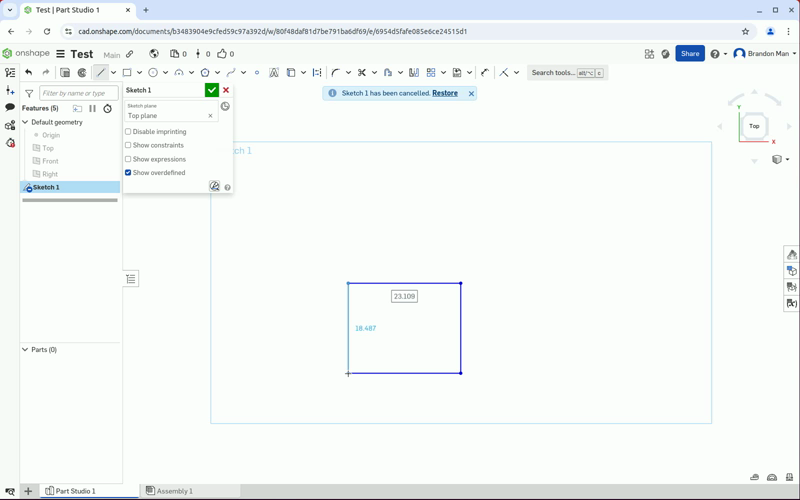
key_up(shift)
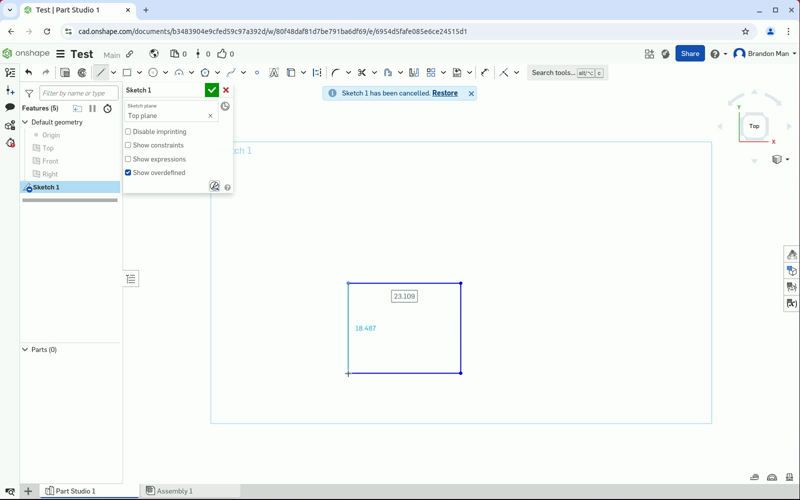
click(348, 373)
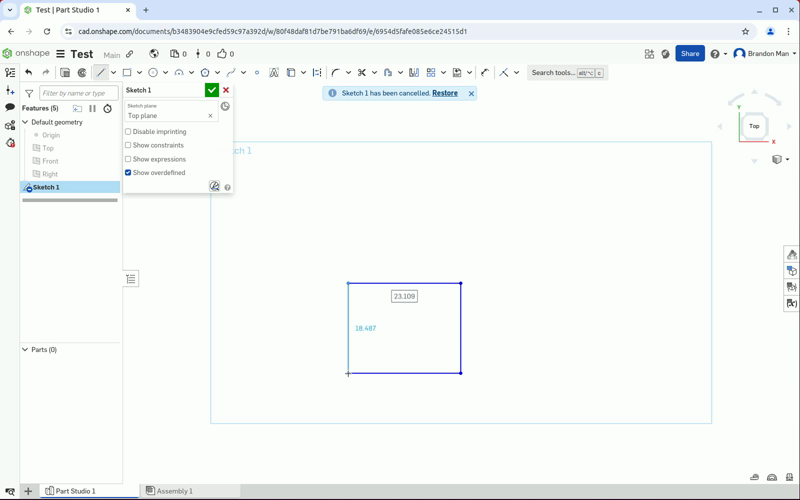
key(esc)
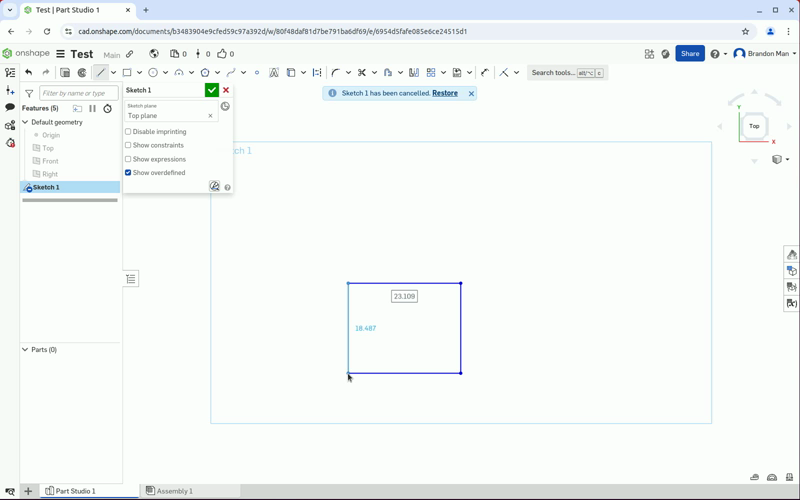
mouse_move(410, 355)
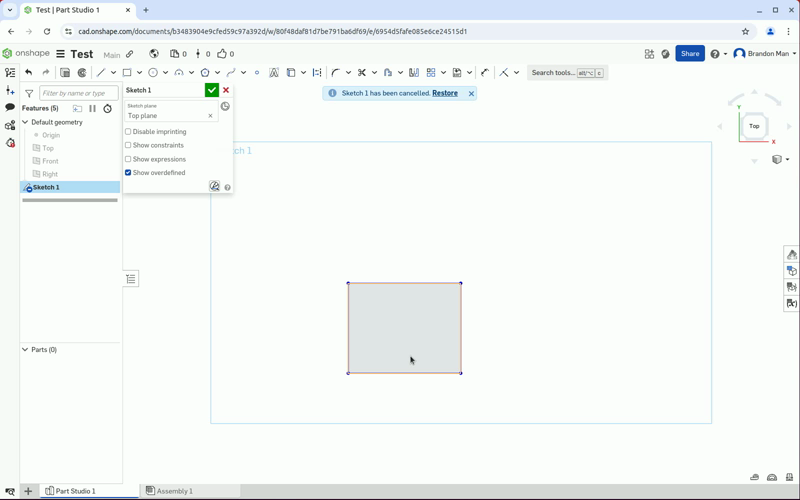
click(410, 355)
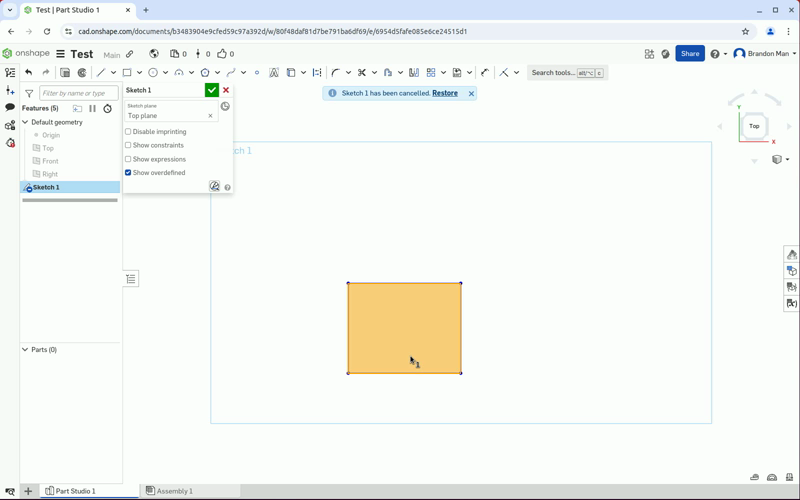
mouse_move(73, 352)
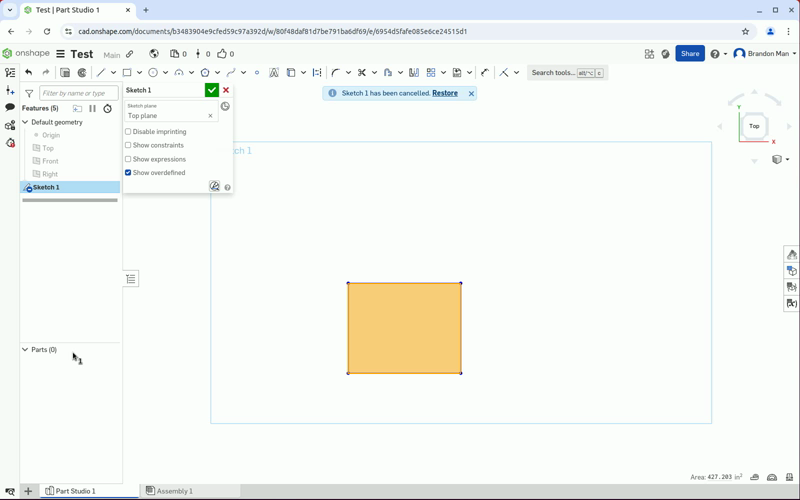
key(shift+y)
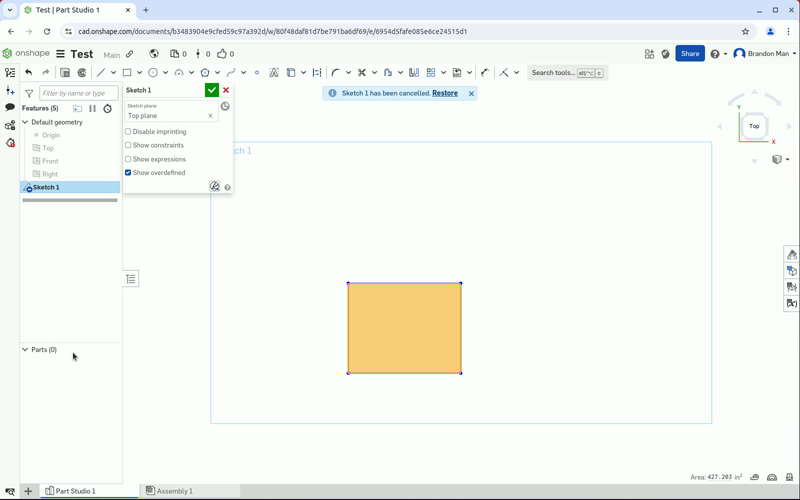
key(shift+e)
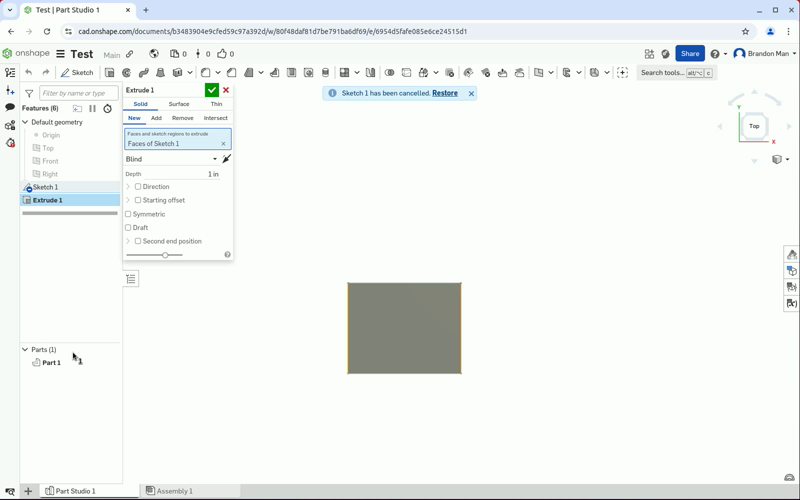
mouse_move(143, 106)
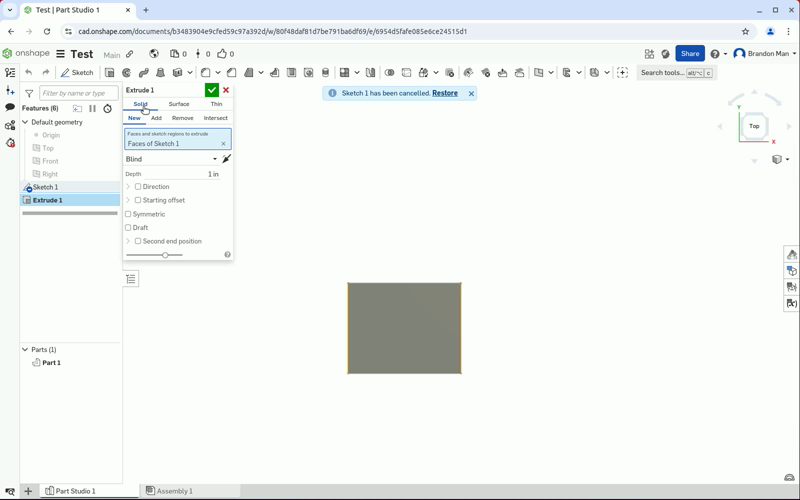
click(143, 106)
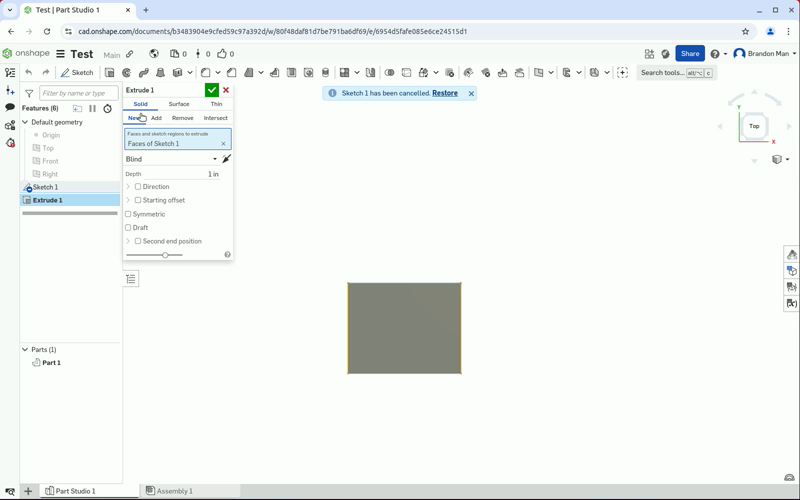
mouse_move(137, 120)
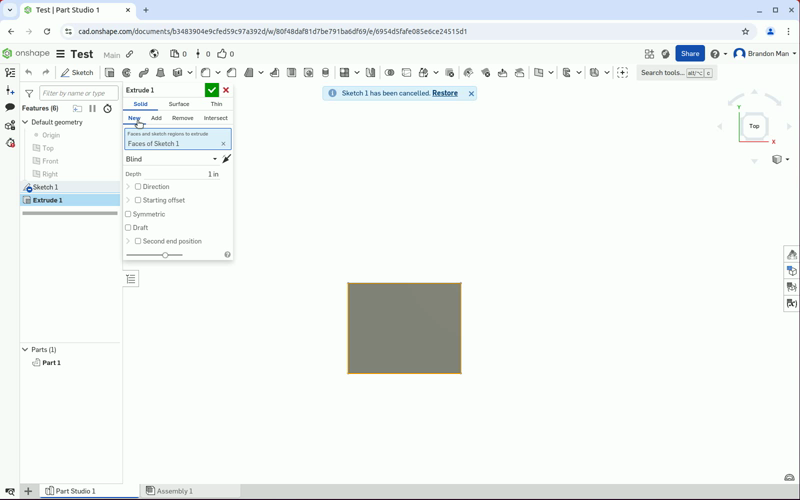
click(137, 120)
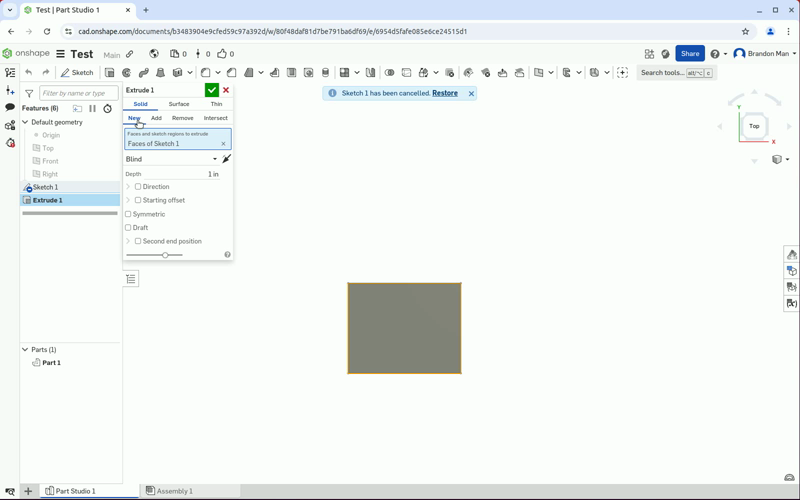
key(tab, 4)
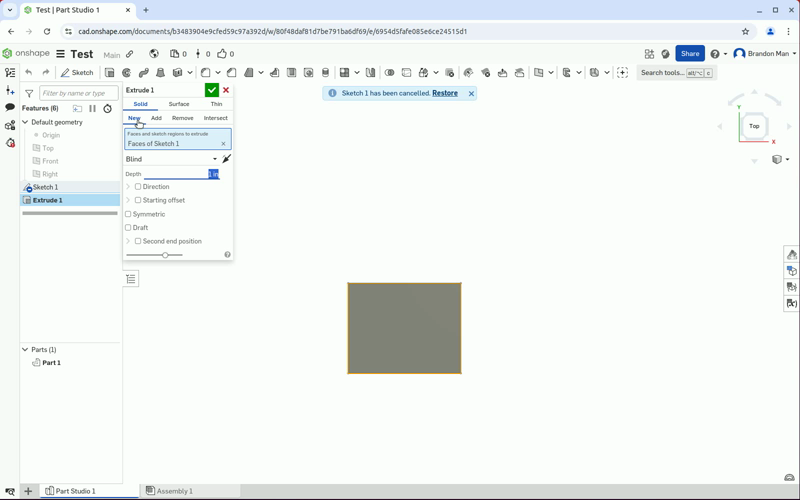
text(1.204)
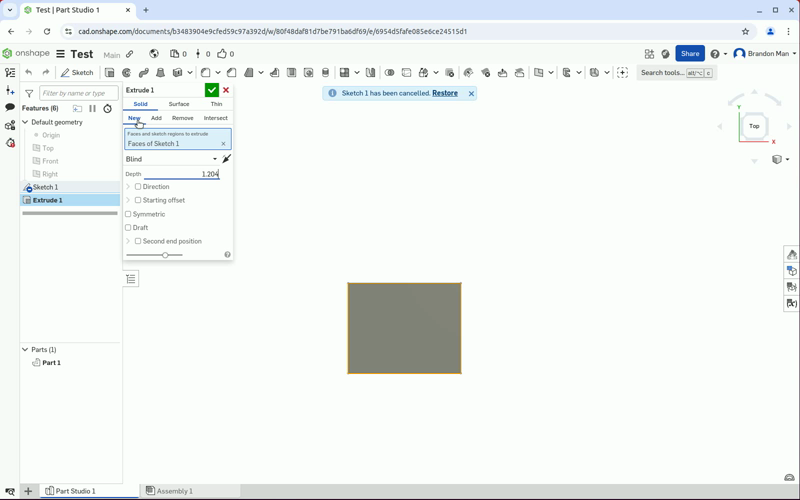
key(enter)
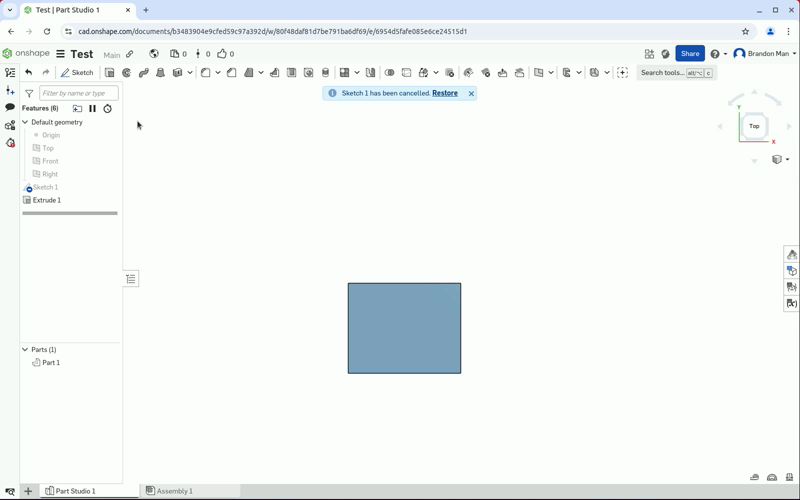
key(shift+h)
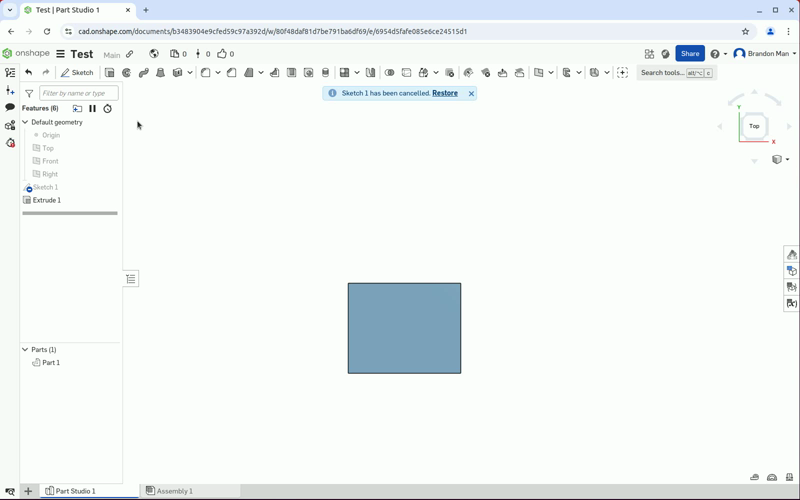
key(shift+h)
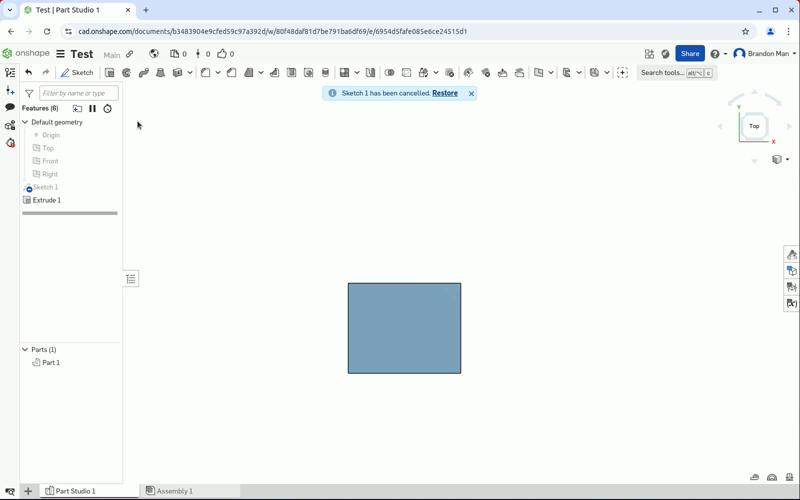
mouse_move(73, 189)
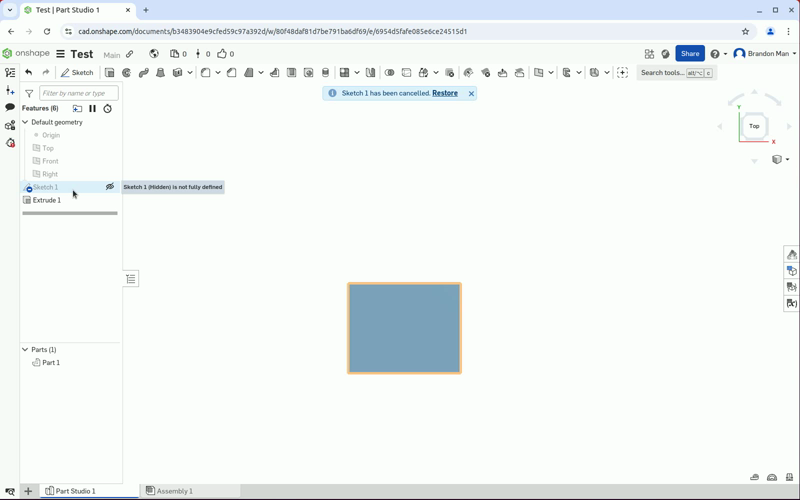
click(73, 189)
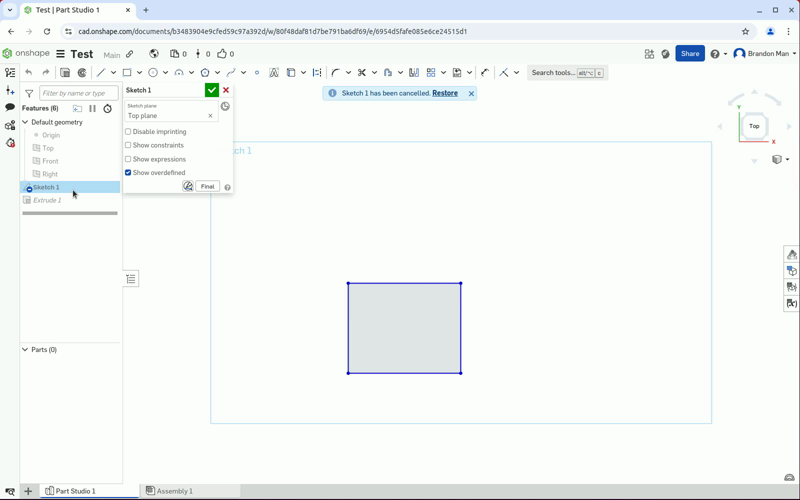
mouse_move(229, 92)
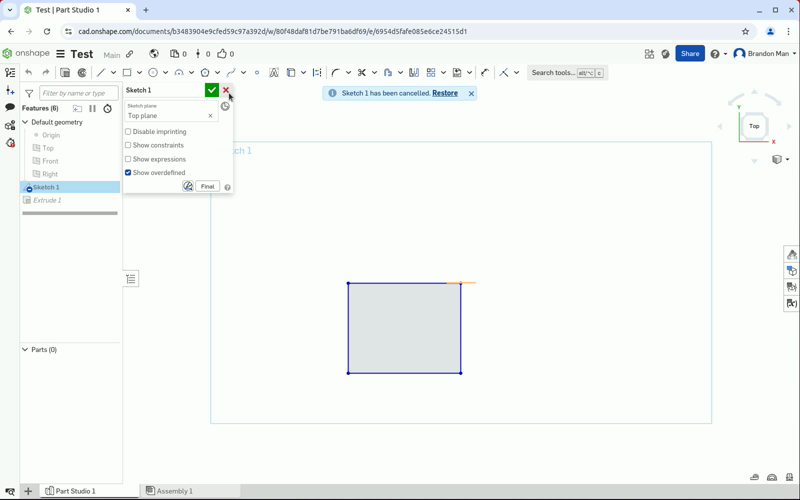
click(229, 92)
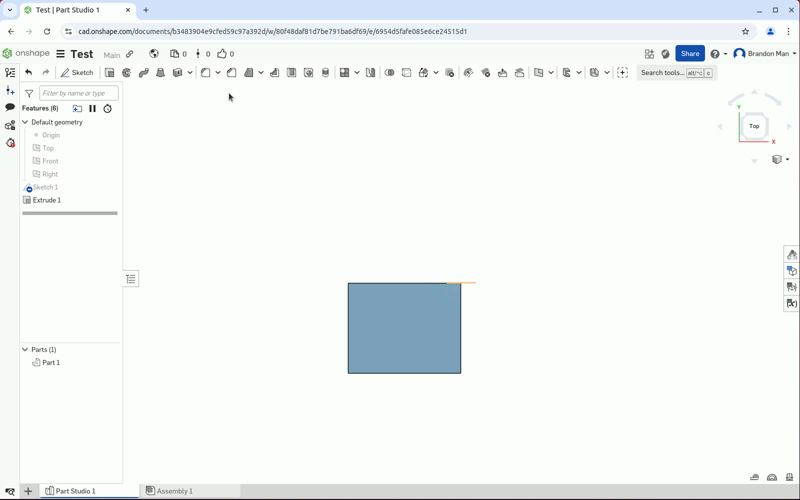
mouse_move(541, 75)
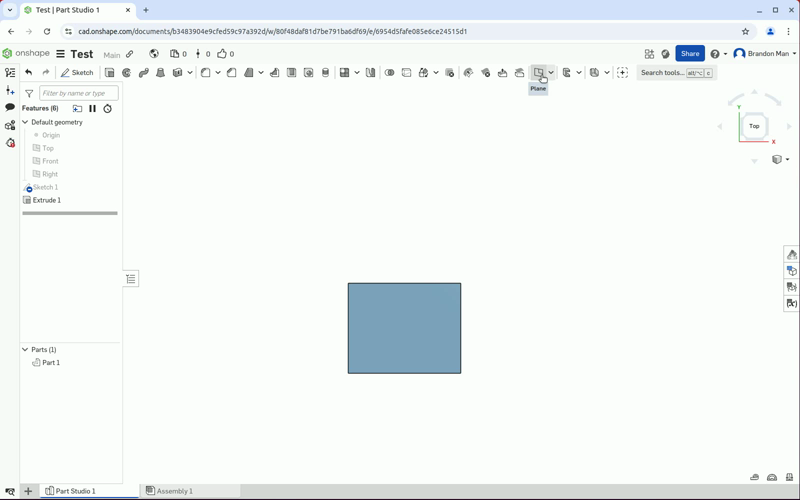
click(541, 75)
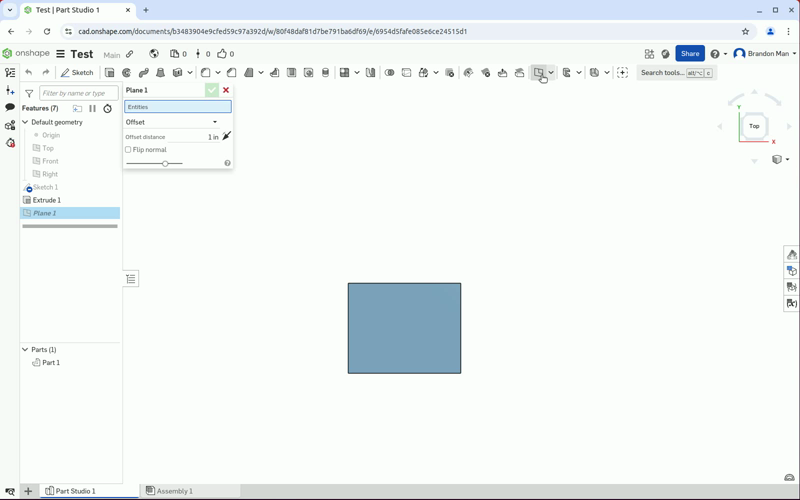
mouse_move(73, 150)
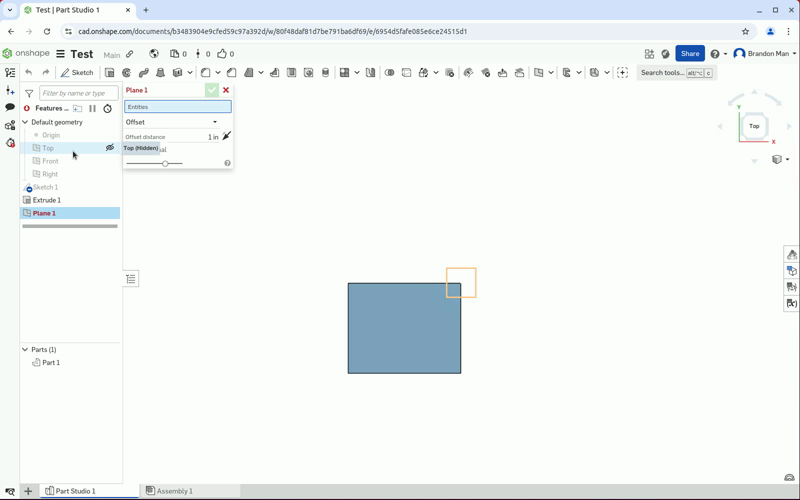
click(73, 150)
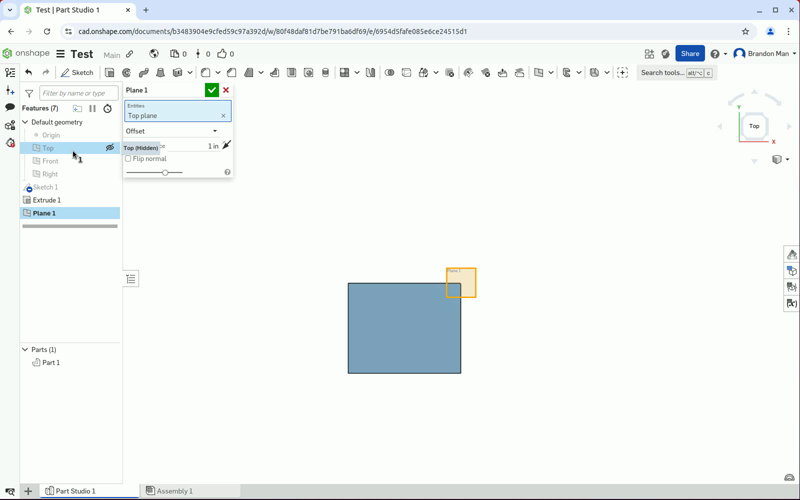
key(tab, 2)
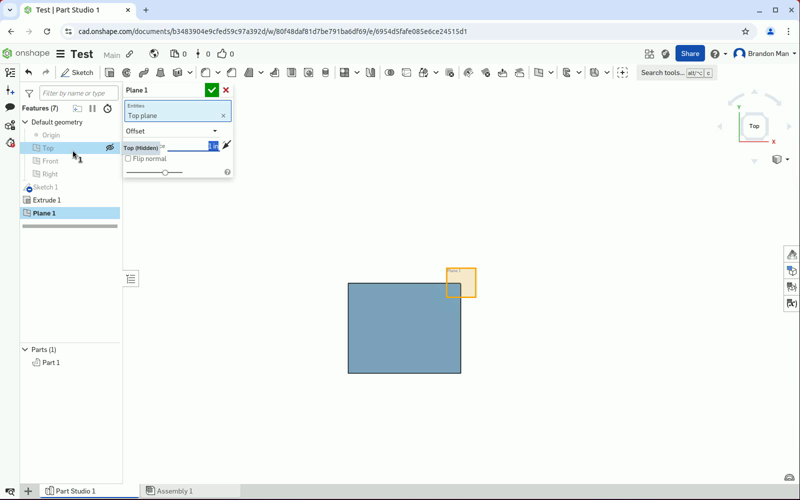
text(1.202)
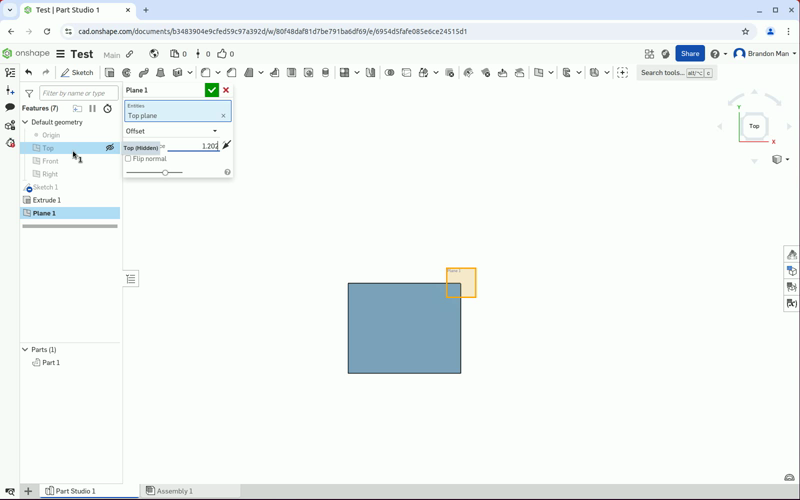
key(enter, 2)
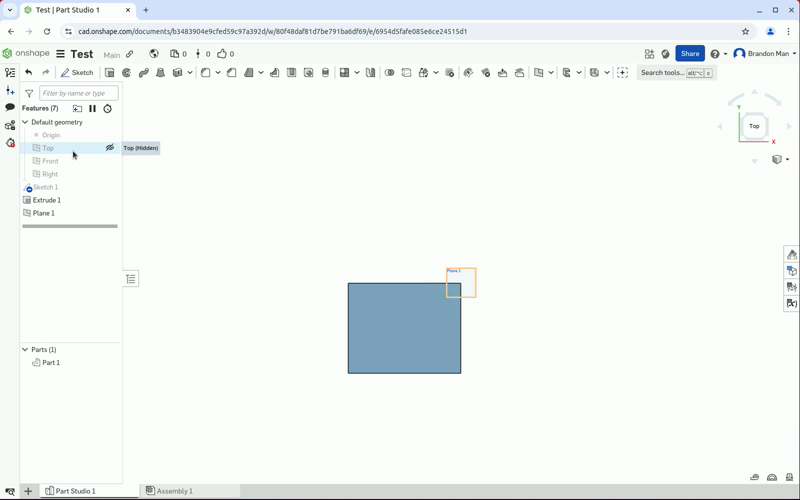
key(shift+s)
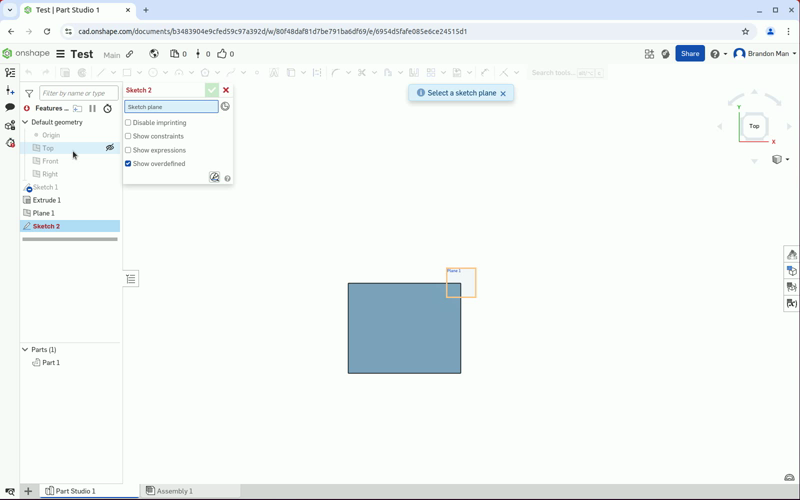
mouse_move(73, 215)
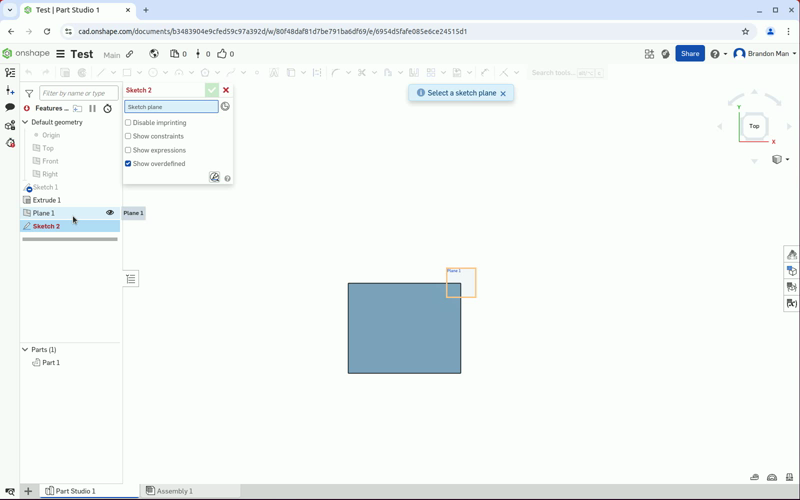
click(73, 215)
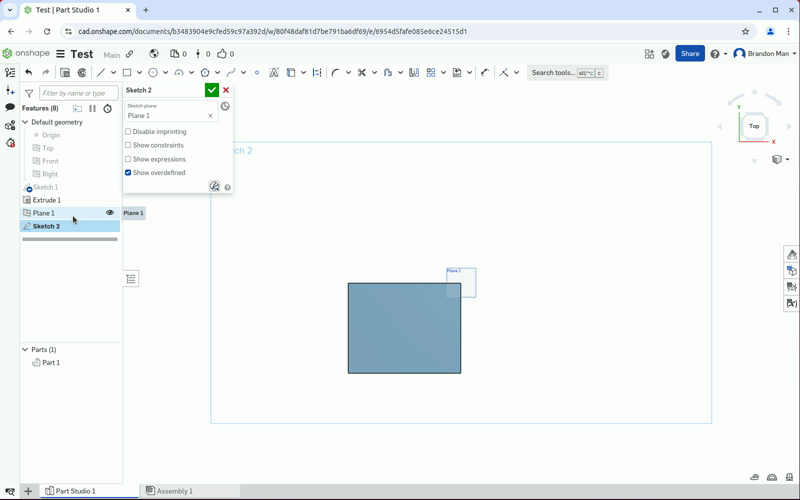
mouse_move(73, 352)
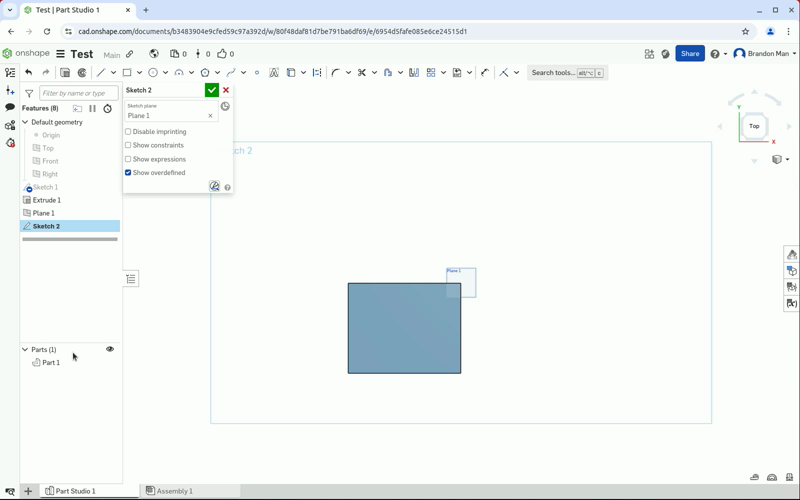
key(y)
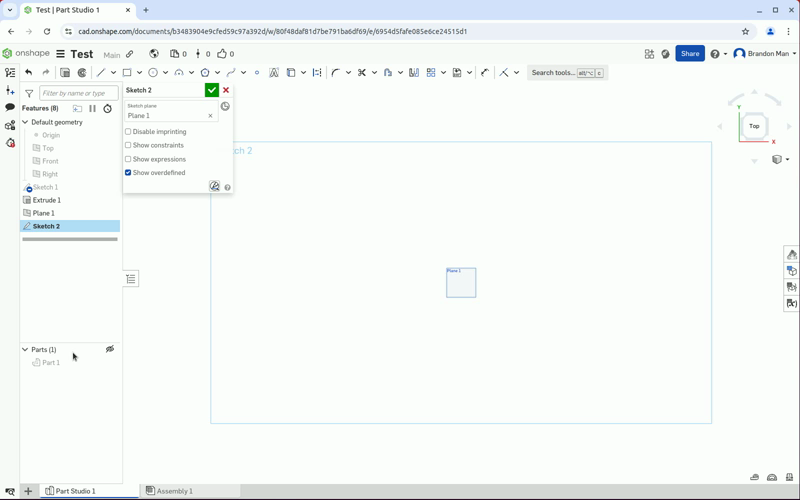
key(l)
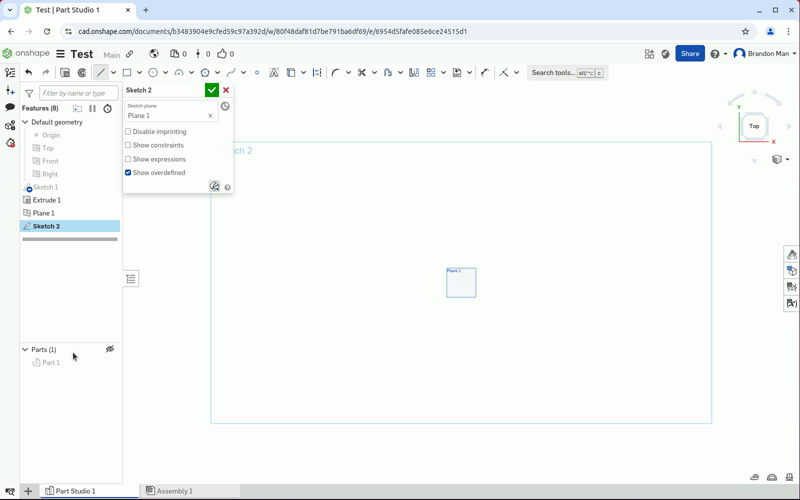
key_down(shift)
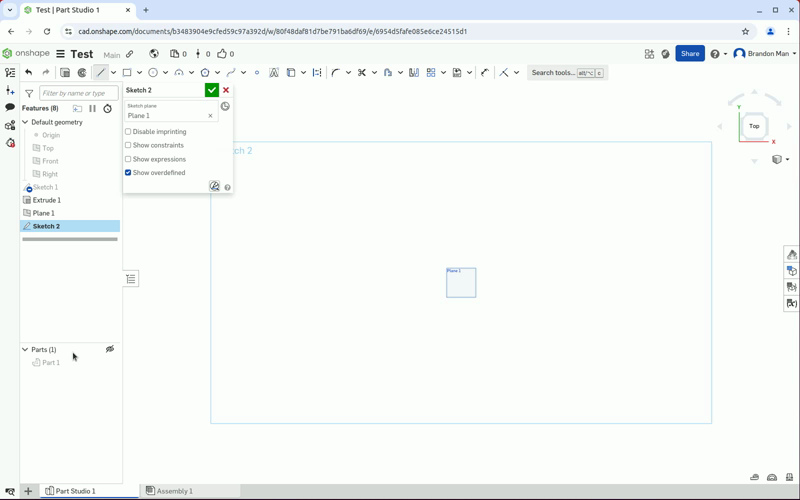
mouse_move(372, 337)
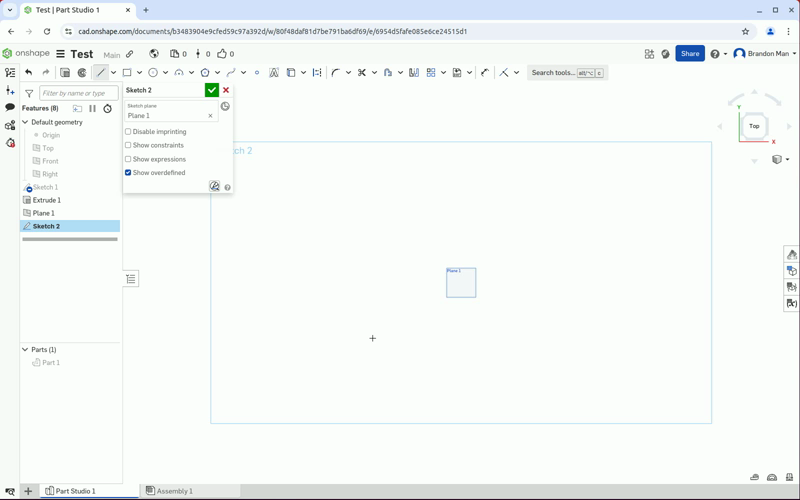
click(372, 337)
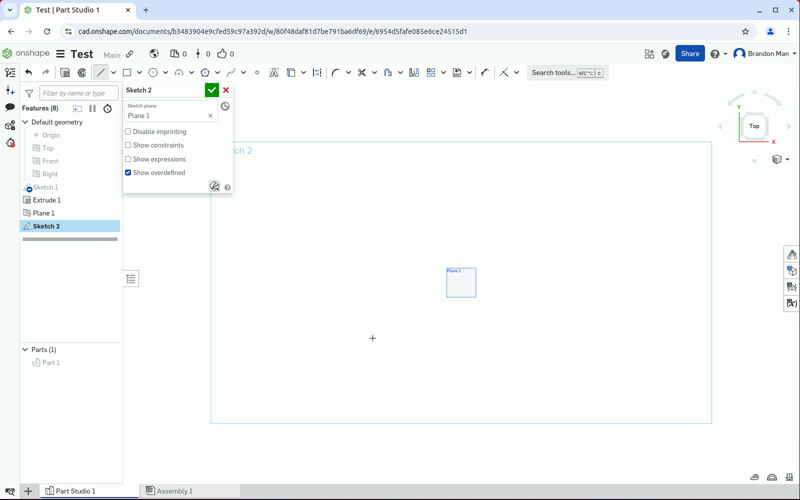
key_up(shift)
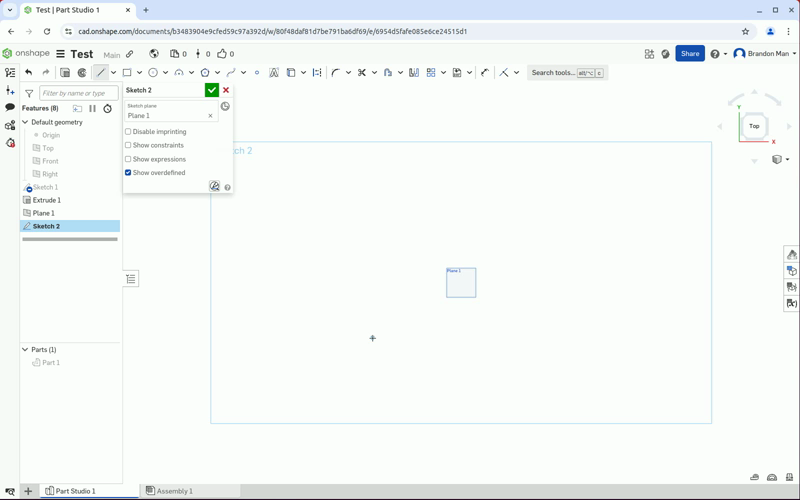
key_down(shift)
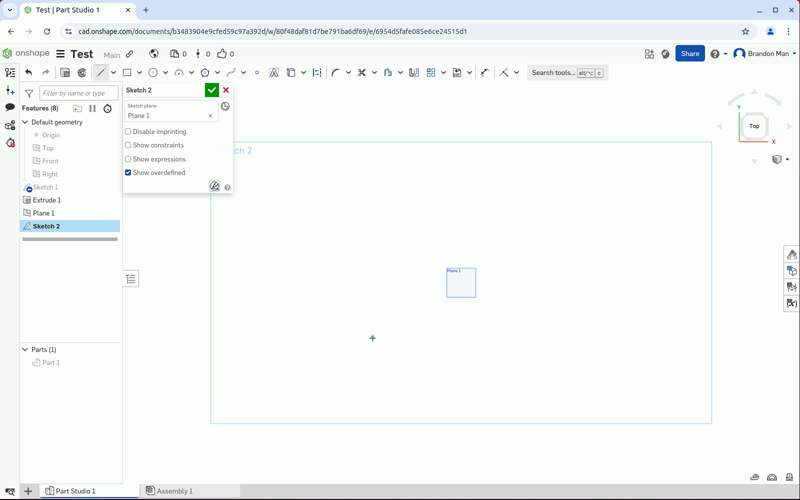
mouse_move(402, 337)
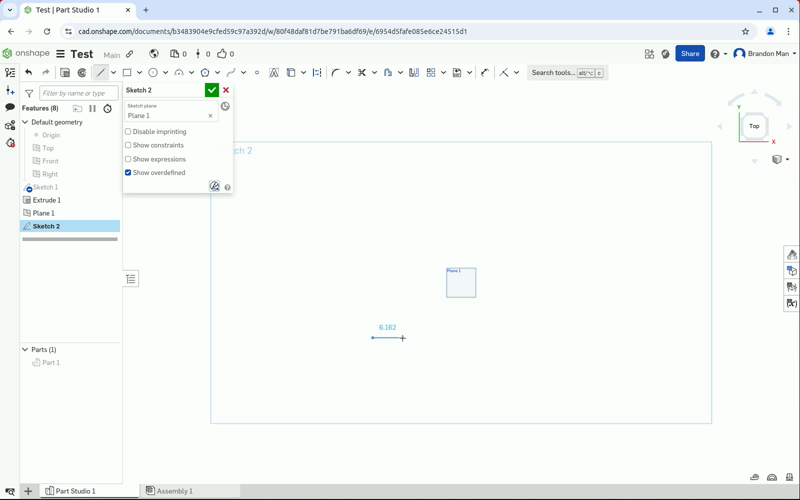
mouse_move(387, 337)
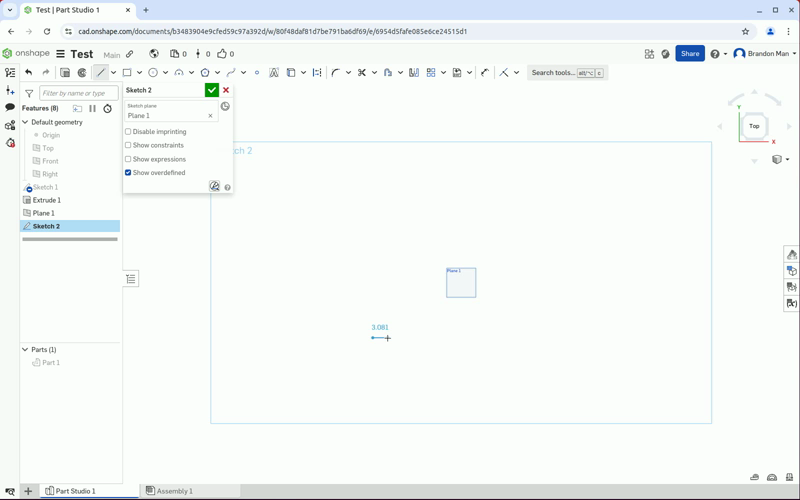
click(387, 337)
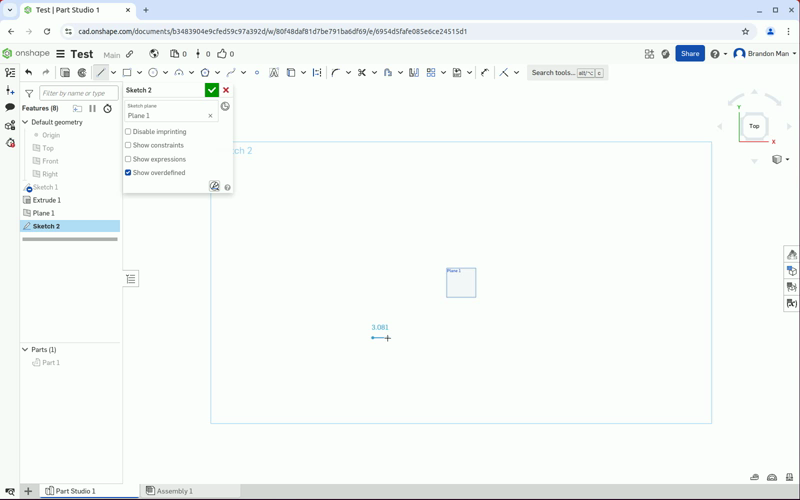
key_up(shift)
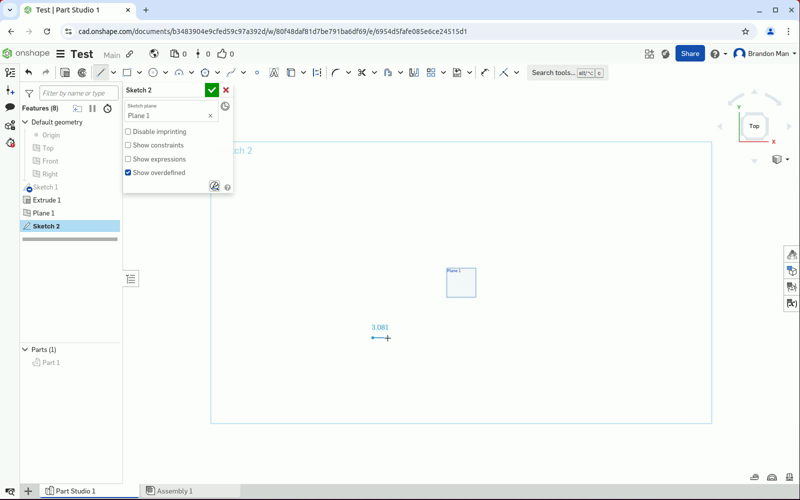
key_down(shift)
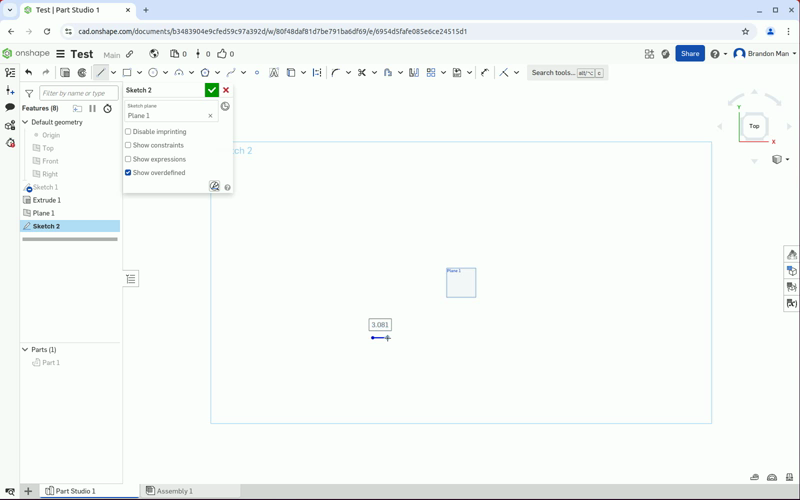
mouse_move(417, 337)
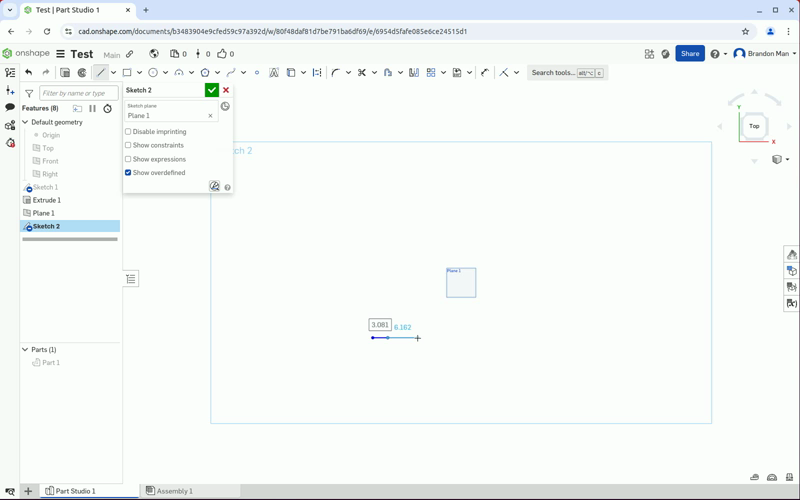
mouse_move(387, 317)
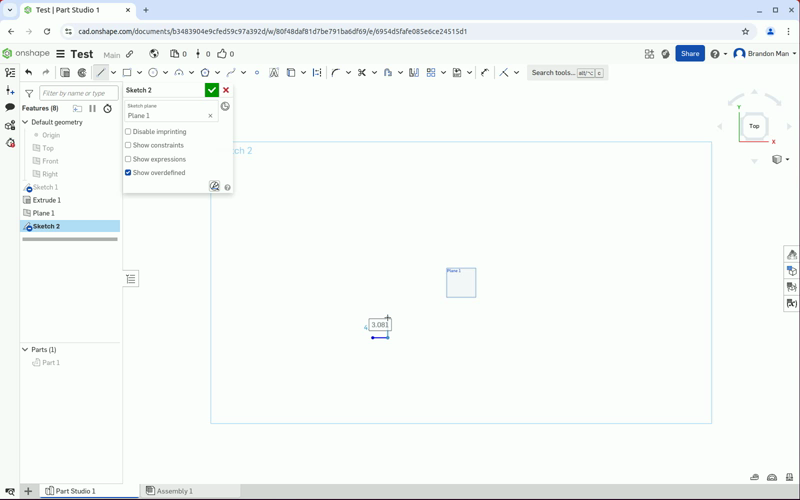
click(387, 317)
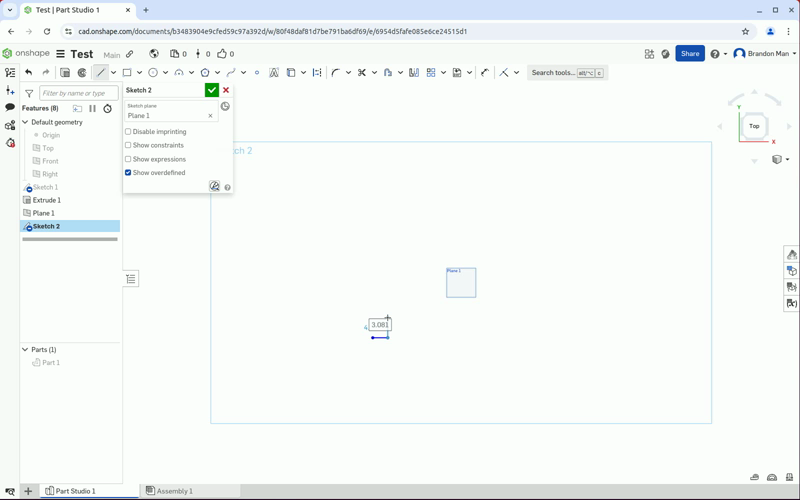
key_up(shift)
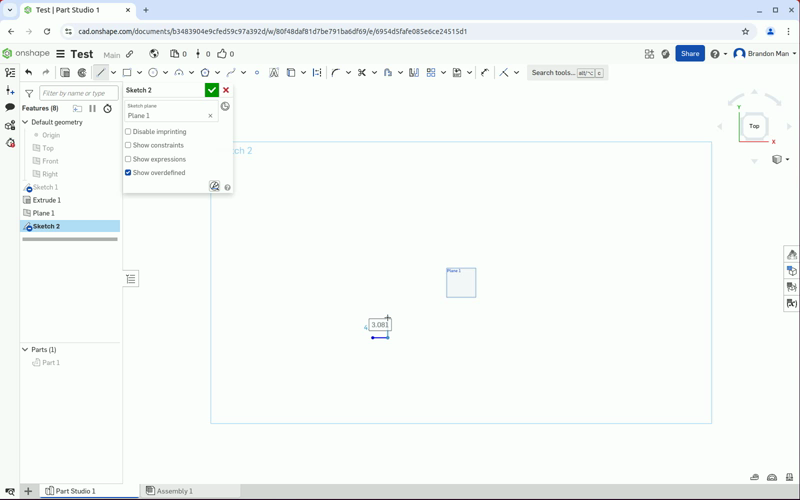
key_down(shift)
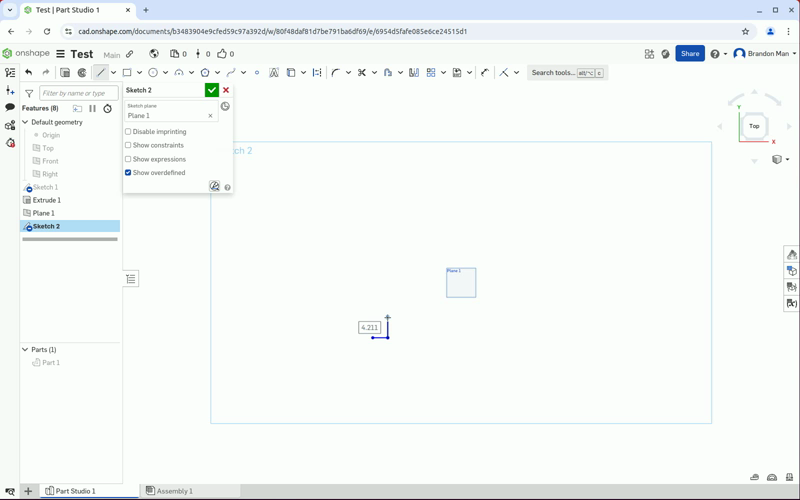
mouse_move(417, 317)
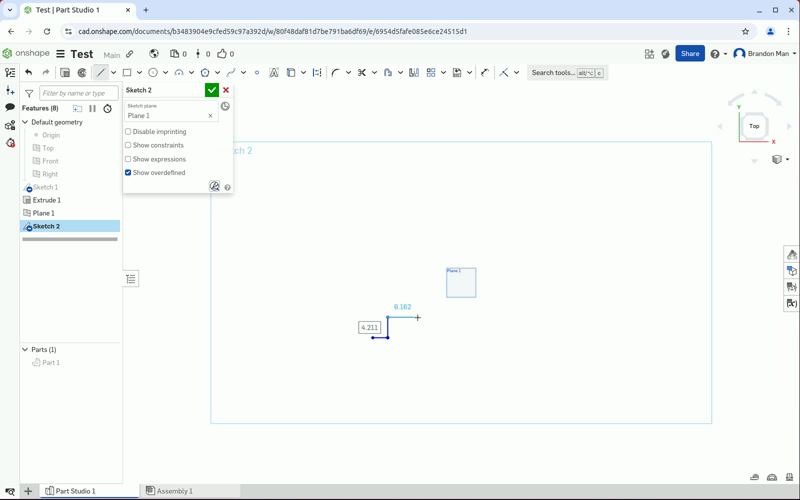
mouse_move(372, 317)
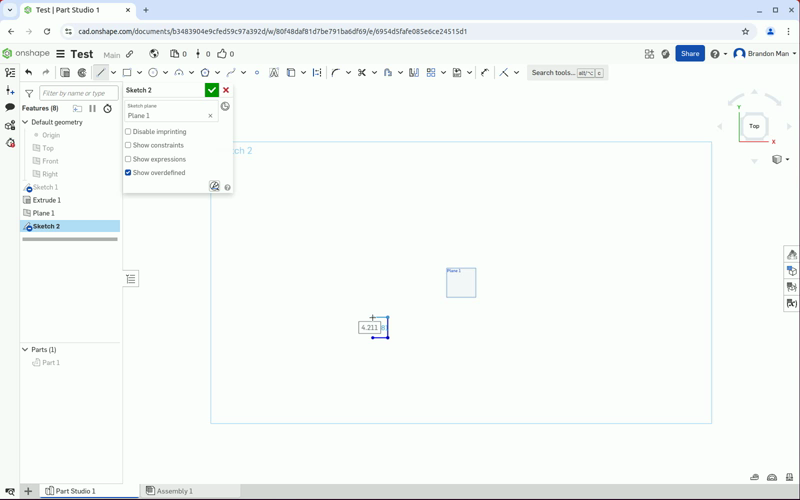
click(372, 317)
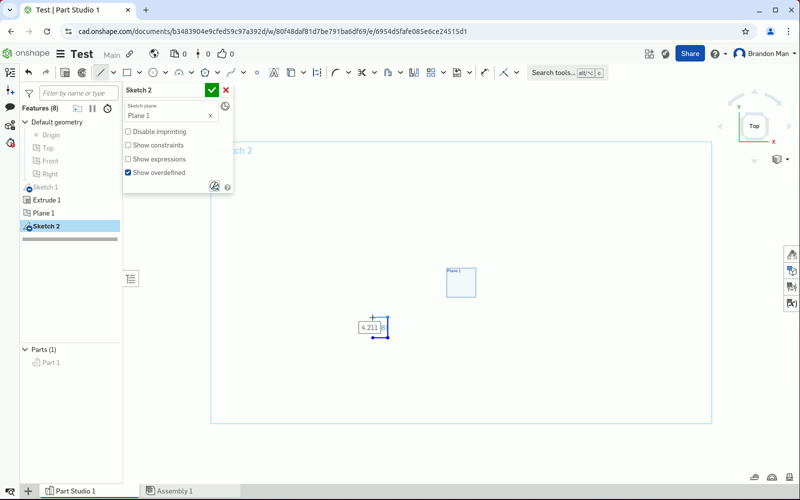
key_up(shift)
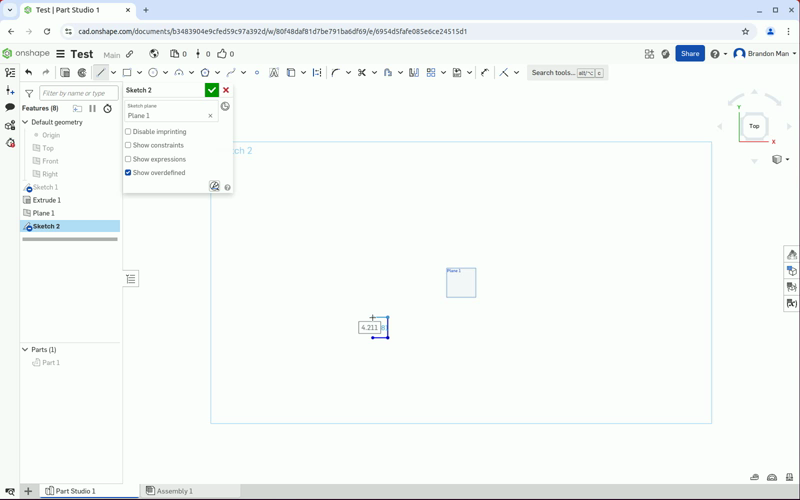
mouse_move(402, 317)
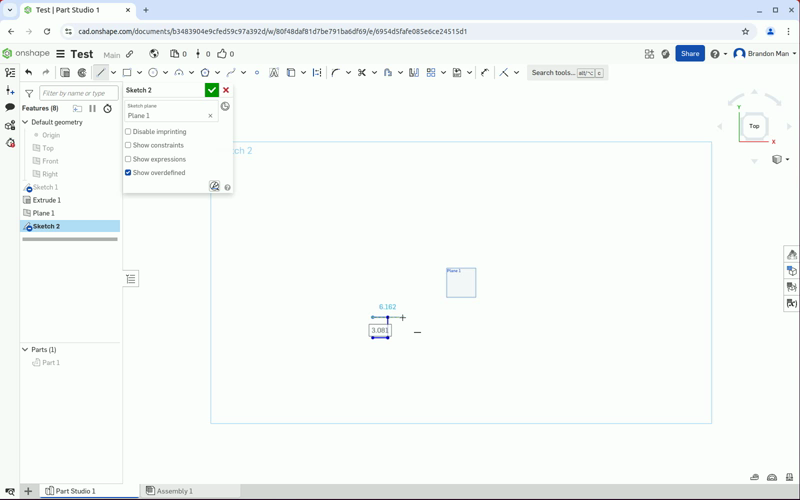
key_down(shift)
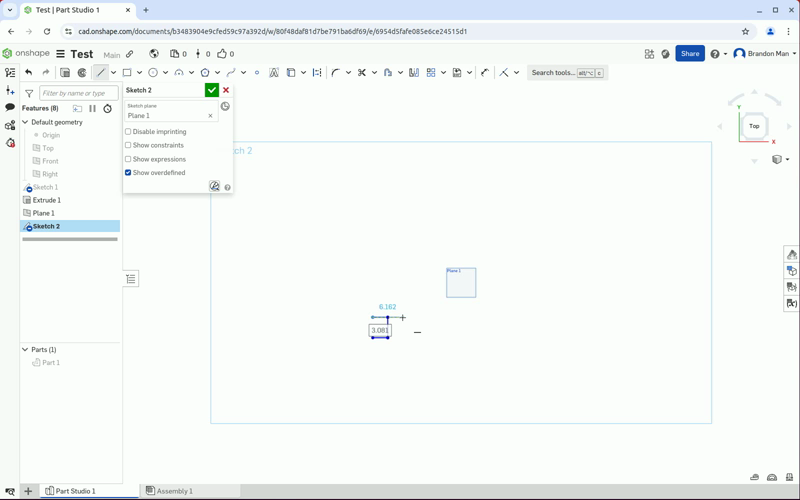
mouse_move(372, 337)
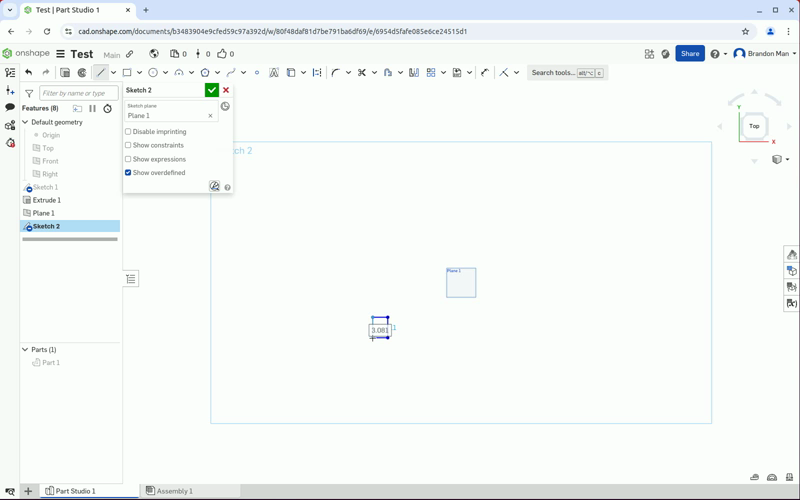
key_up(shift)
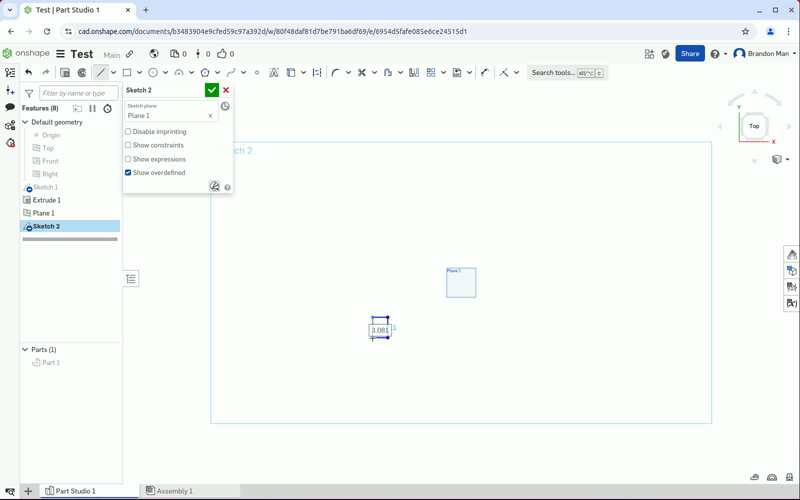
click(372, 337)
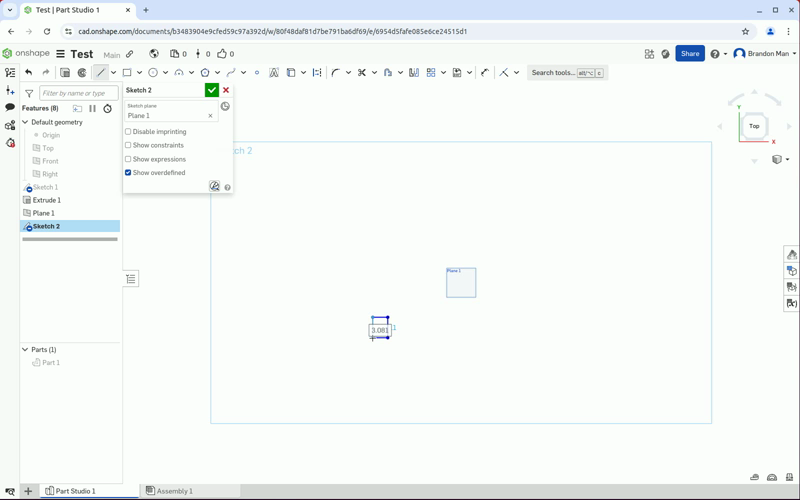
key(esc)
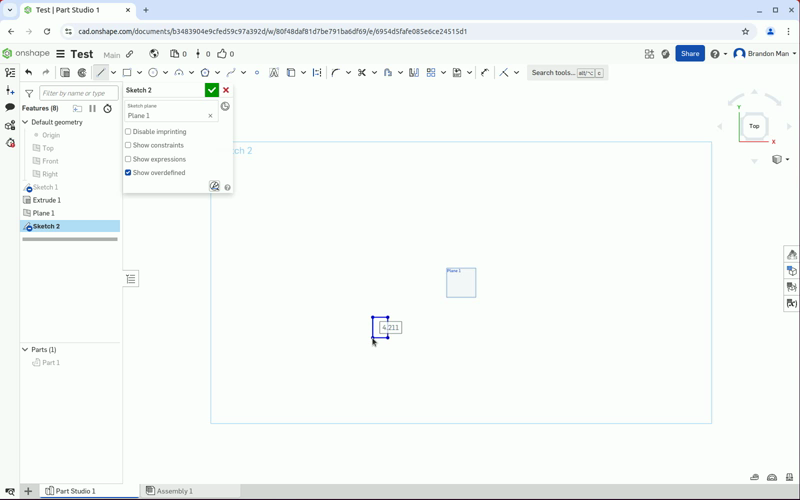
mouse_move(375, 327)
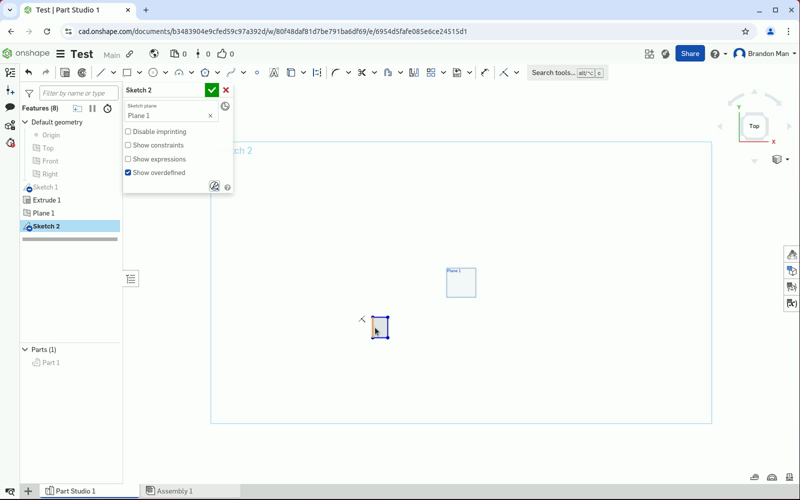
scroll(6)
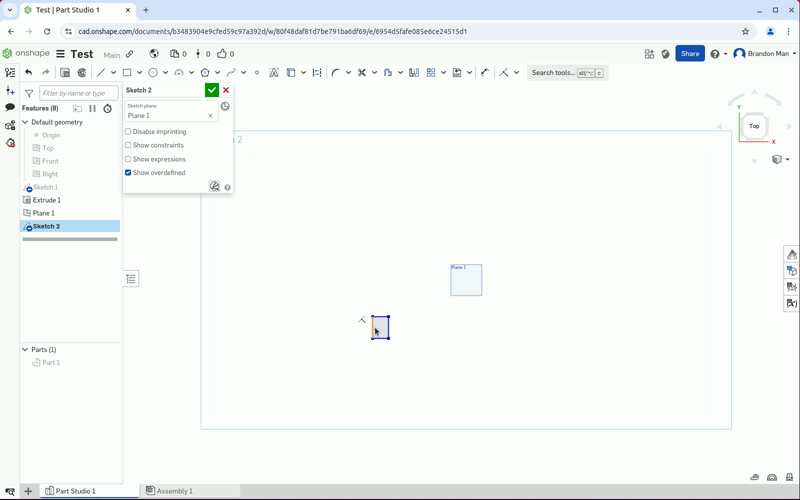
scroll(6)
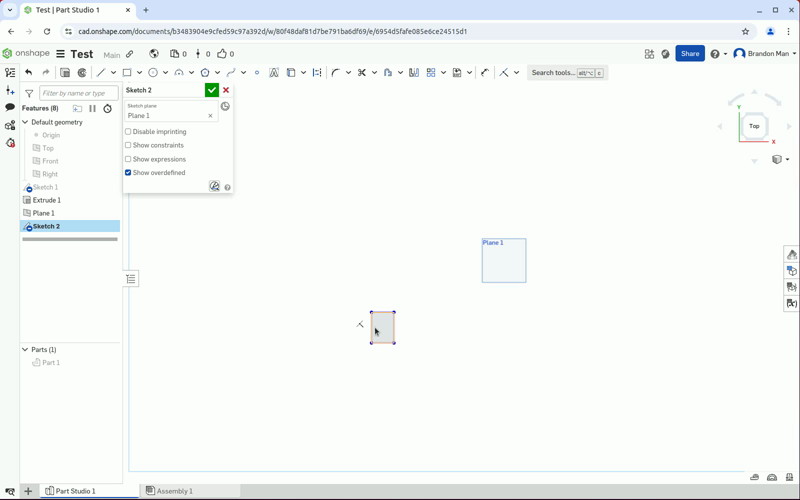
scroll(6)
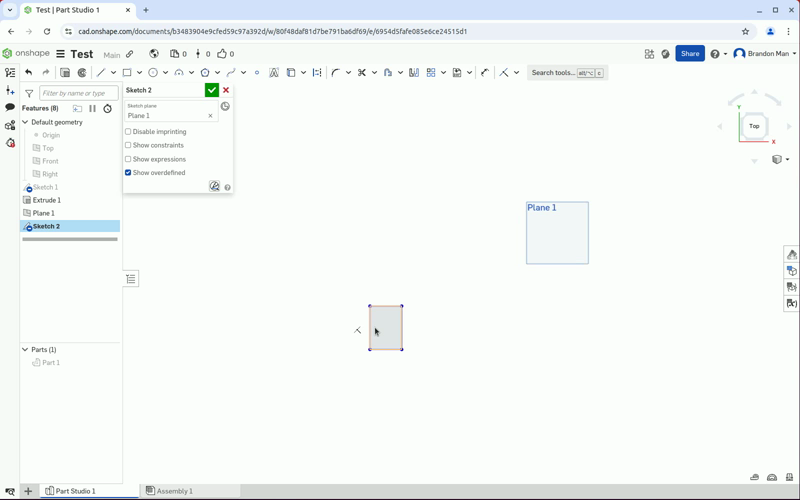
scroll(6)
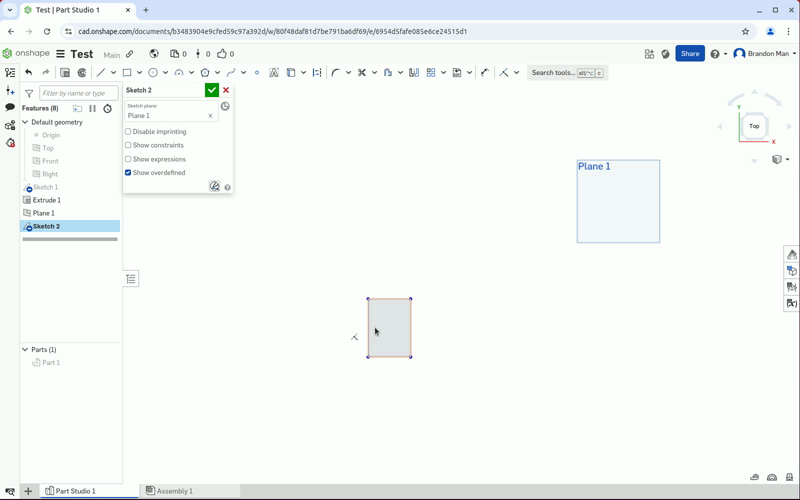
scroll(6)
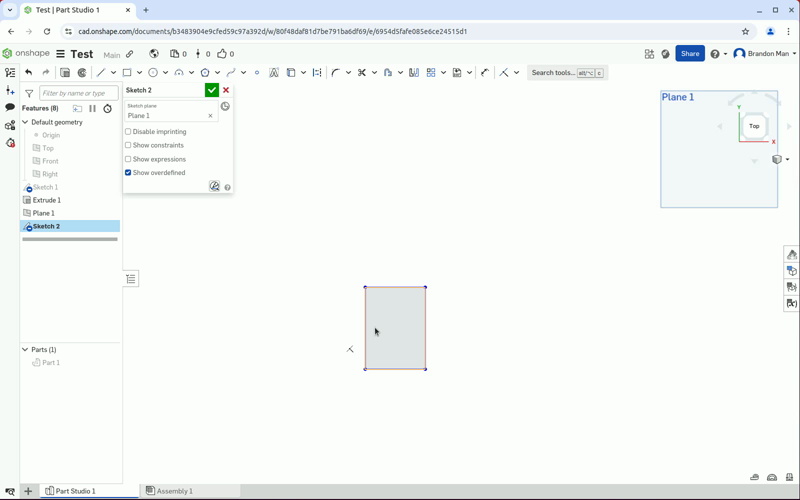
scroll(6)
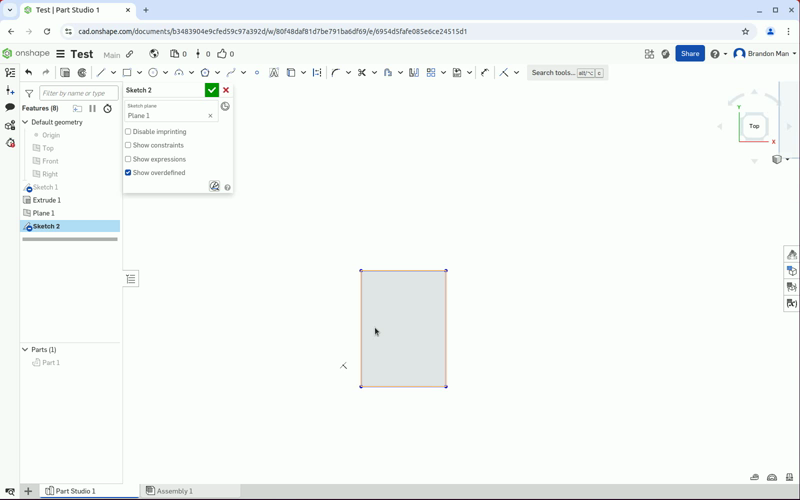
scroll(6)
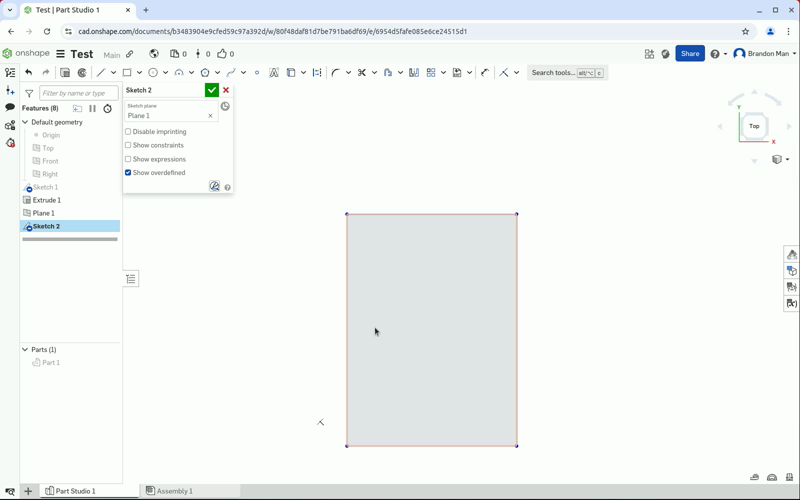
click(375, 327)
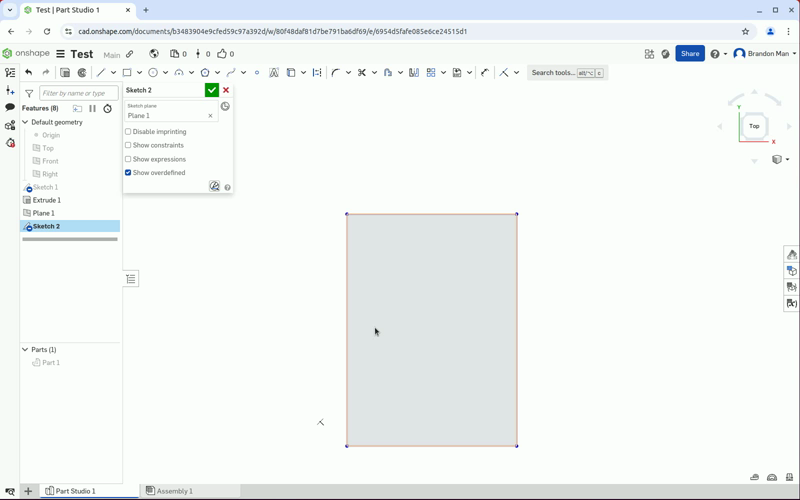
scroll(-6)
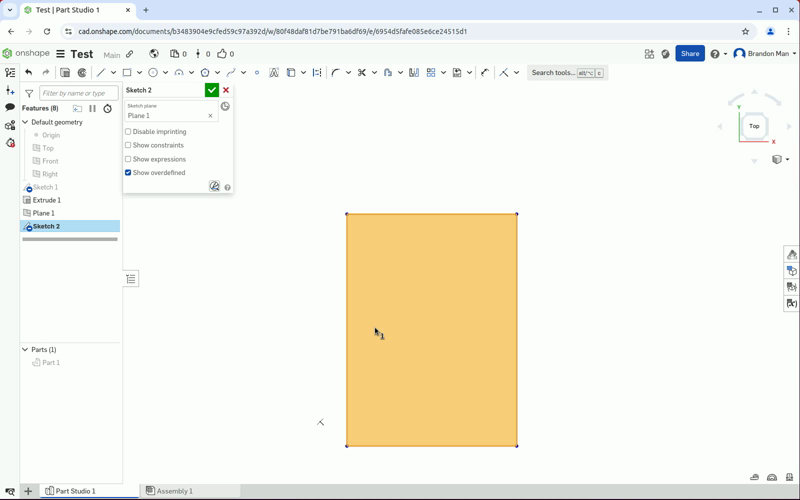
scroll(-6)
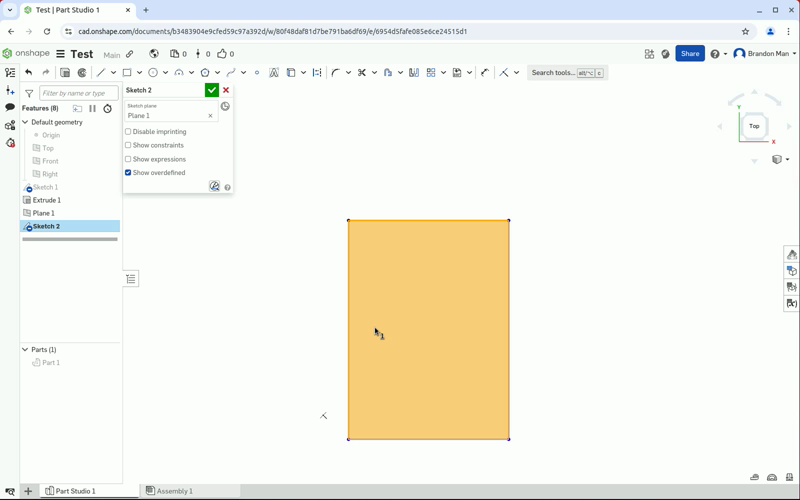
scroll(-6)
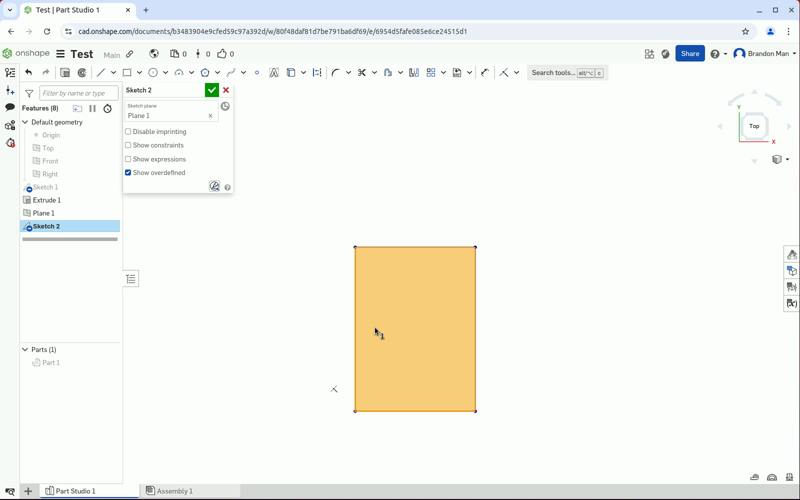
scroll(-6)
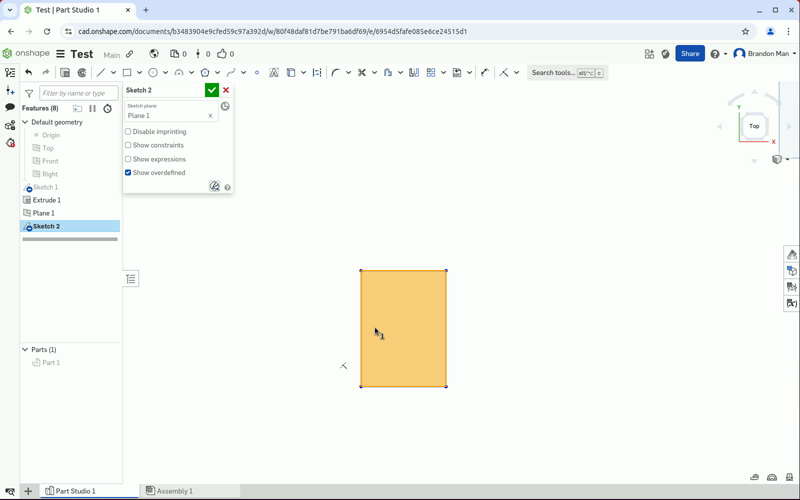
scroll(-6)
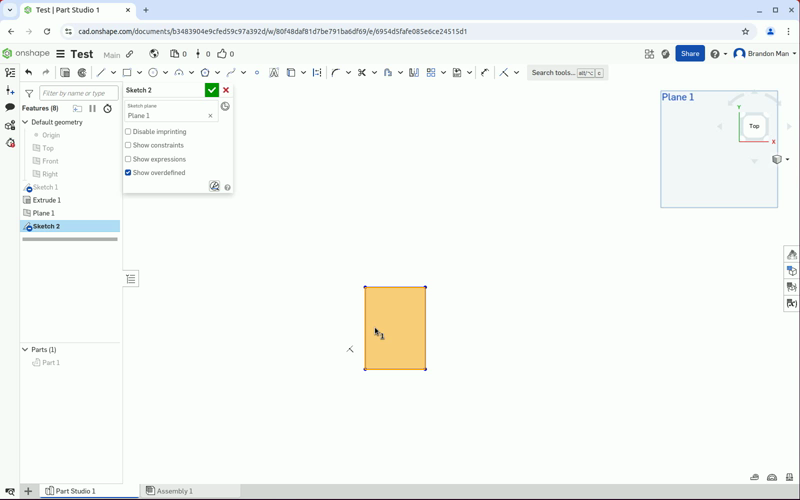
scroll(-6)
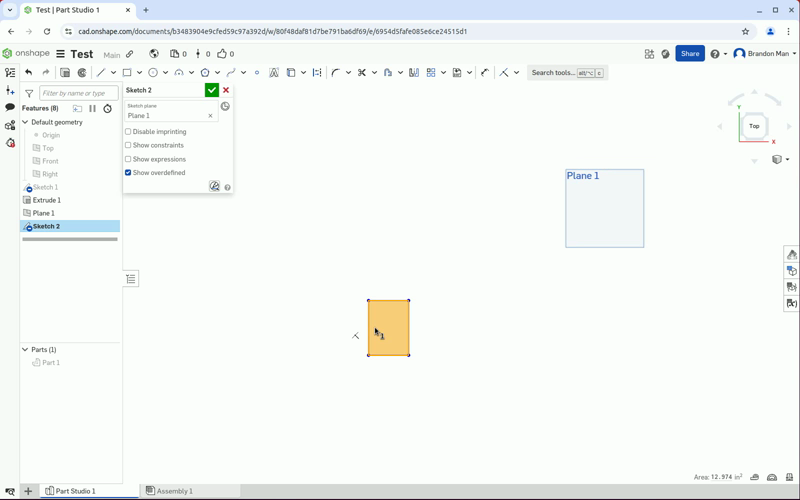
scroll(-6)
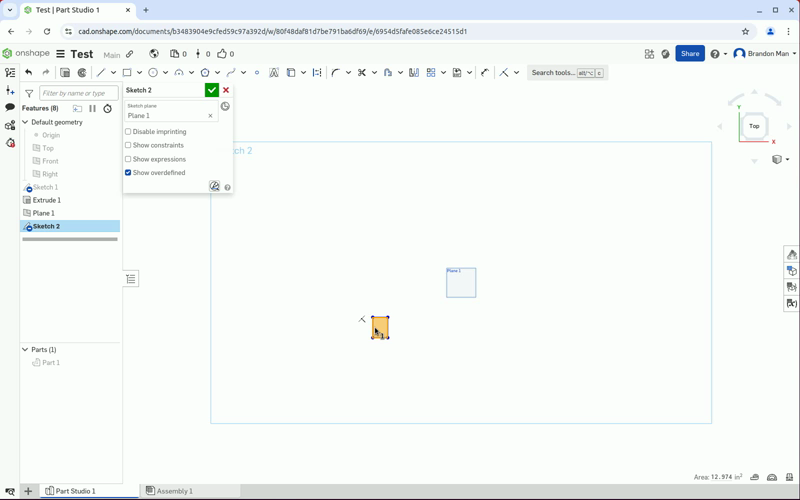
mouse_move(73, 352)
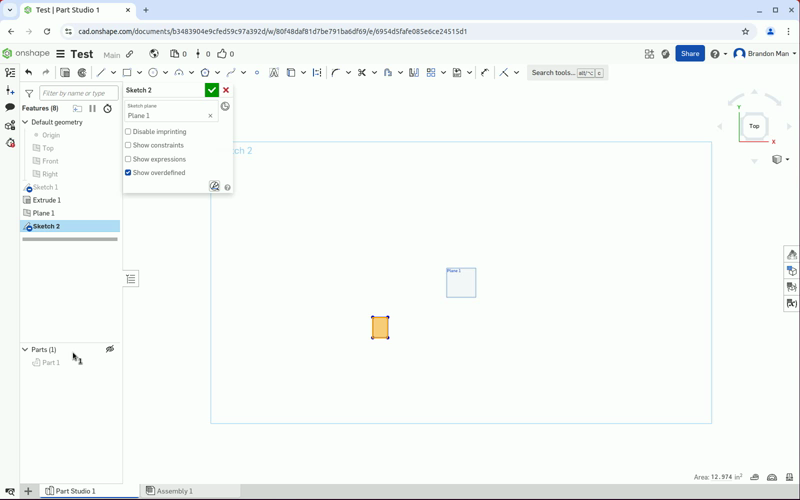
key(shift+y)
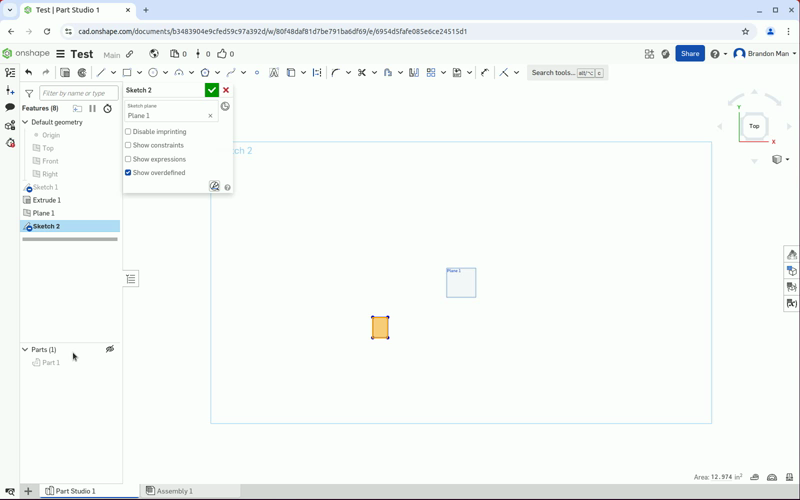
key(shift+e)
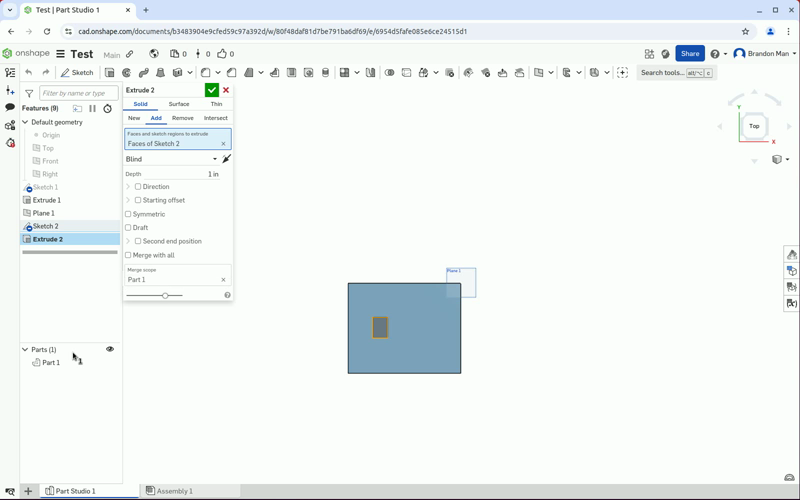
mouse_move(143, 106)
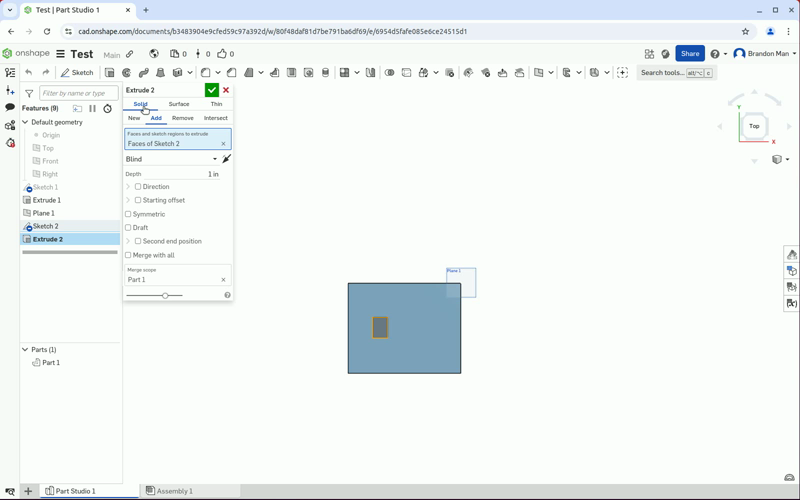
click(143, 106)
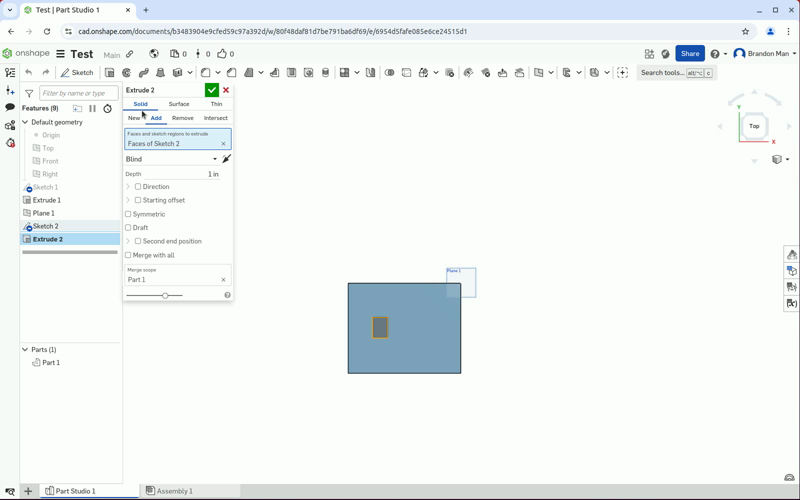
mouse_move(137, 120)
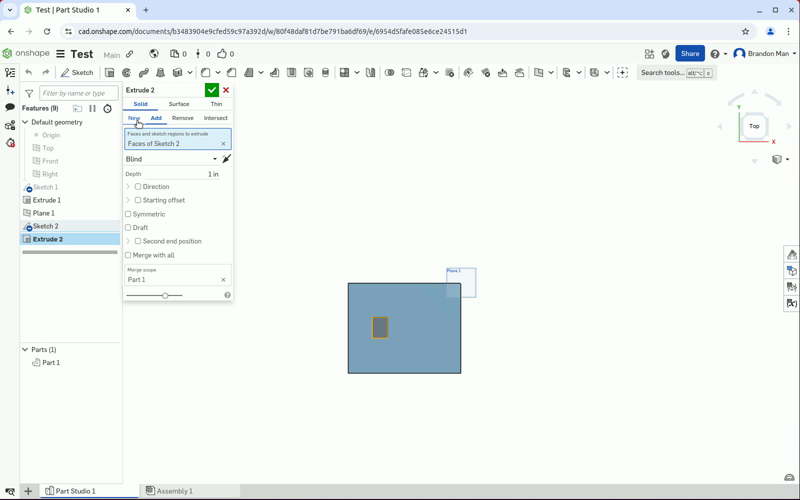
click(137, 120)
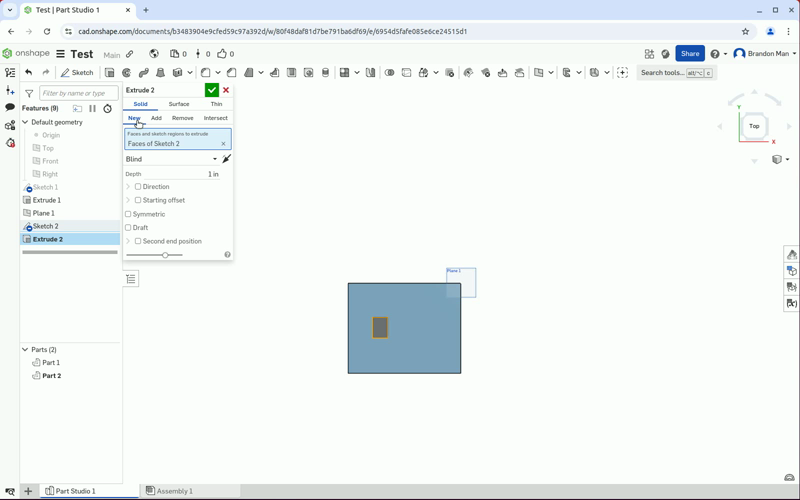
key(tab, 4)
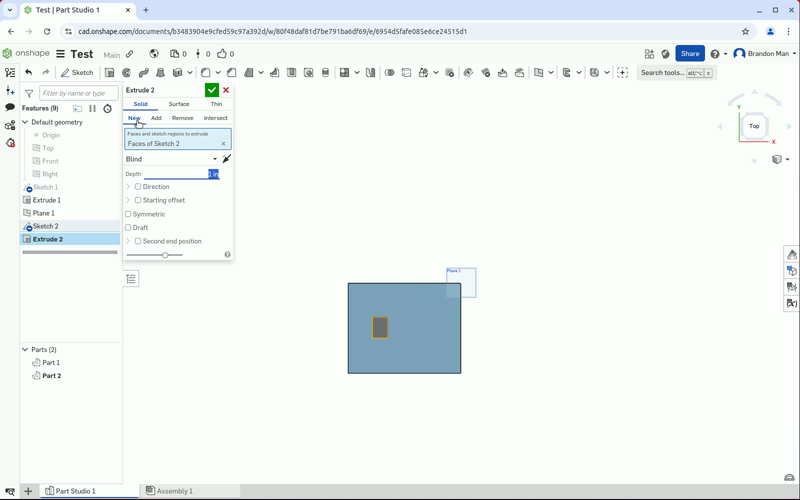
text(5.777)
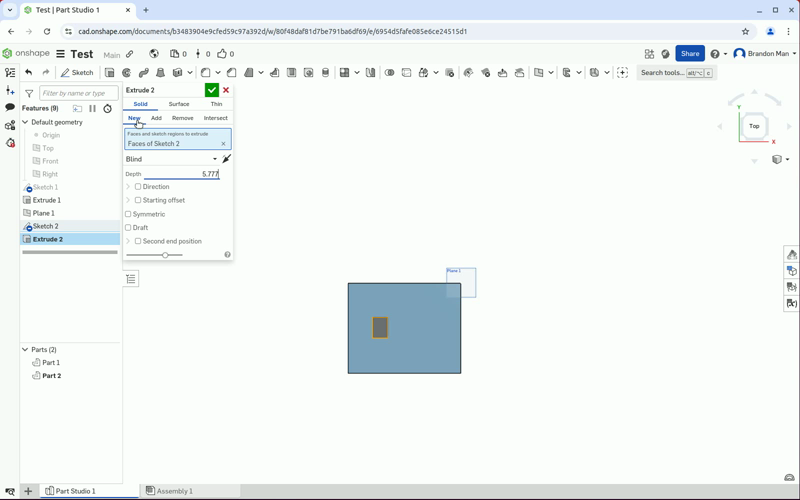
key(enter)
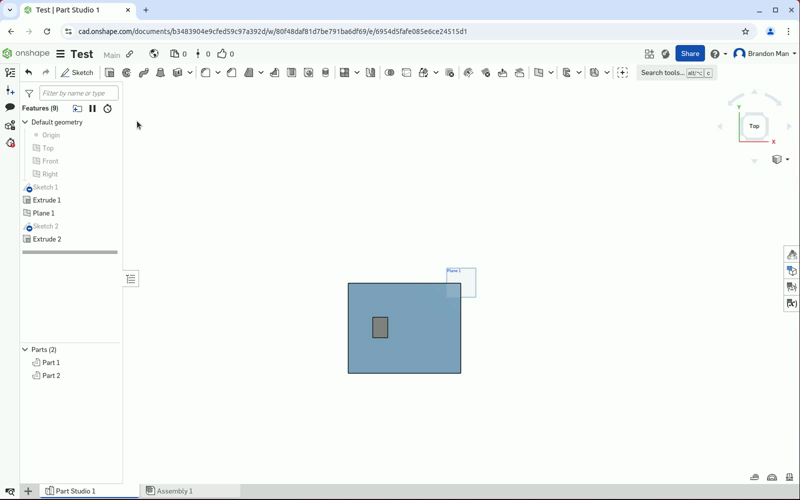
key(shift+h)
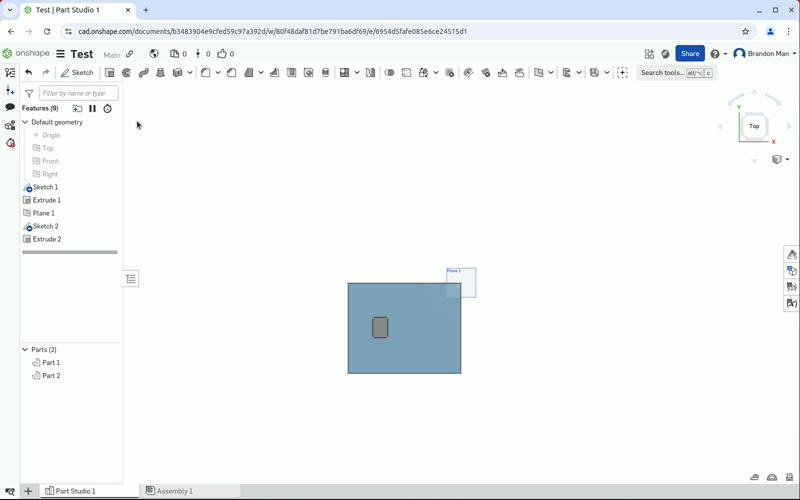
key(shift+h)
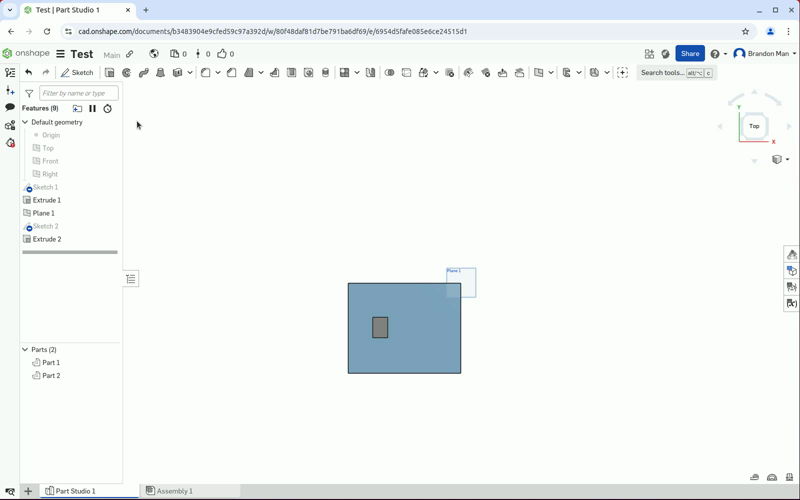
mouse_move(73, 189)
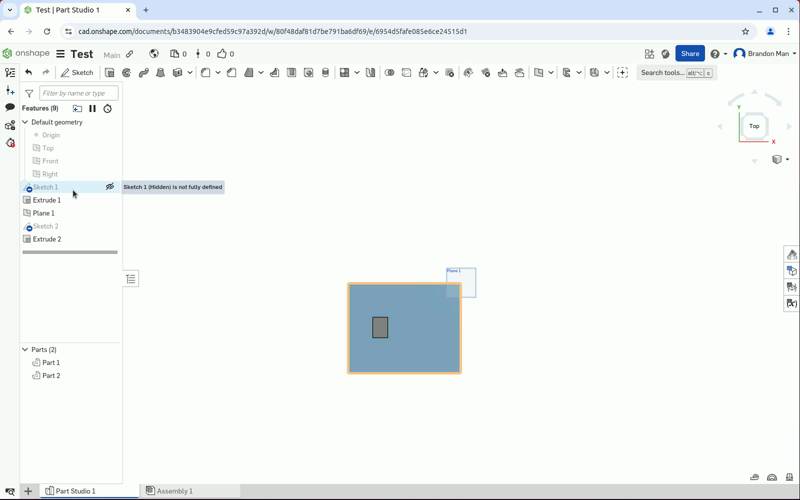
click(73, 189)
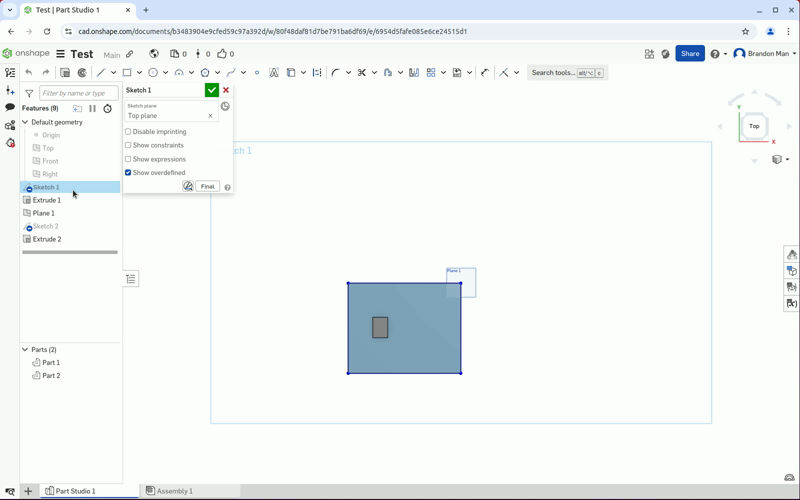
mouse_move(229, 92)
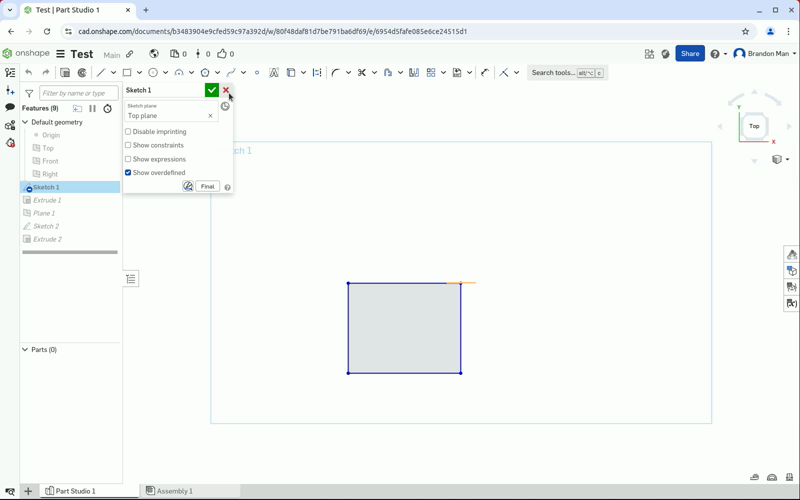
click(229, 92)
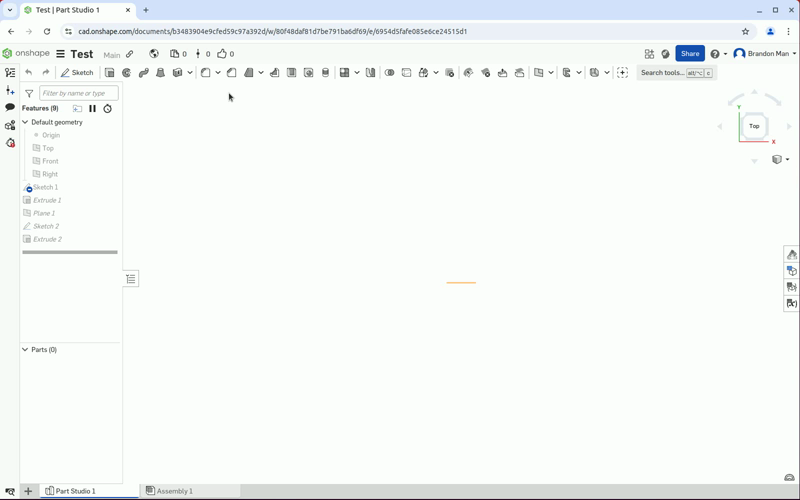
key(shift+s)
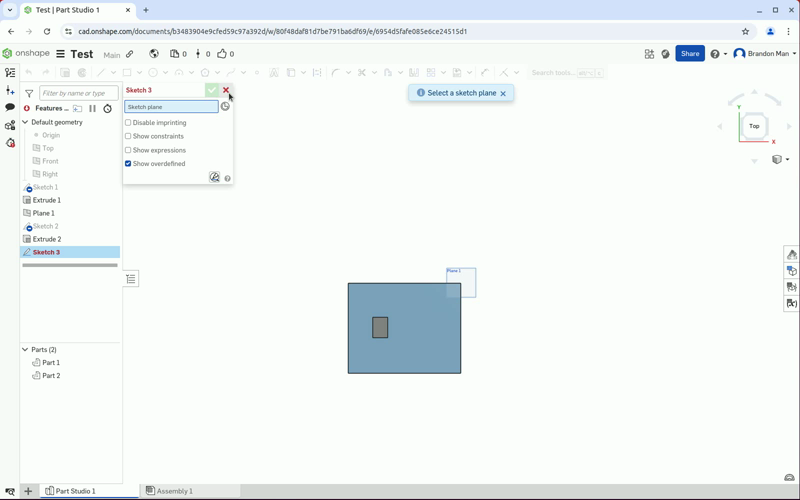
mouse_move(73, 215)
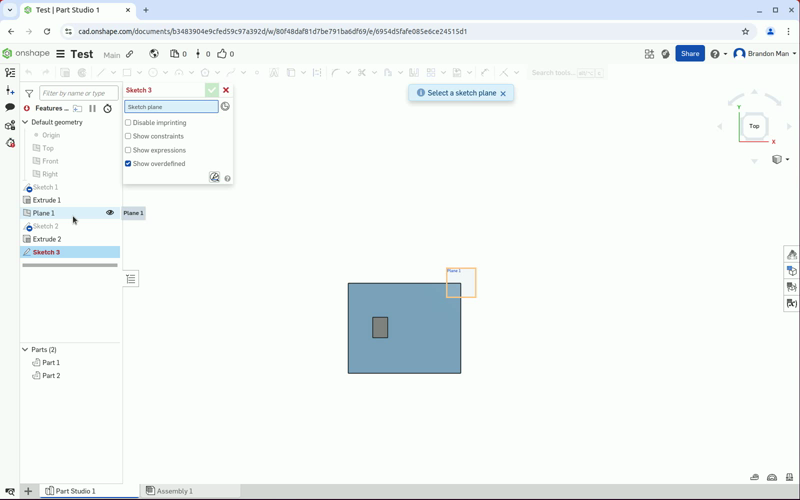
click(73, 215)
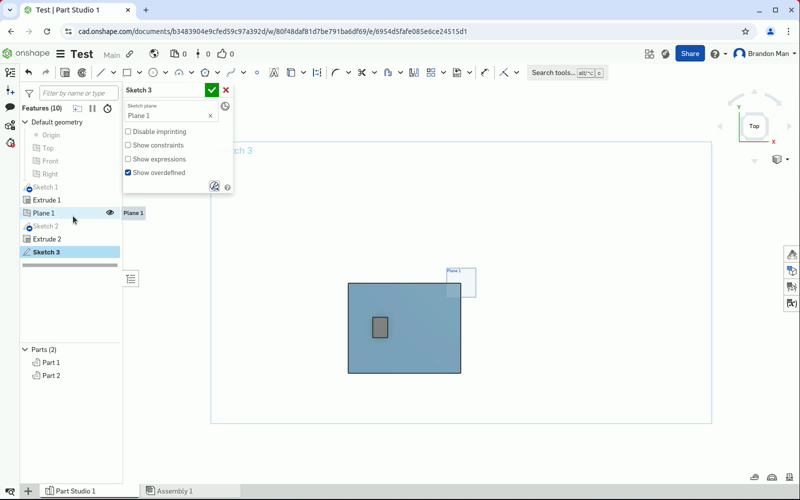
mouse_move(73, 352)
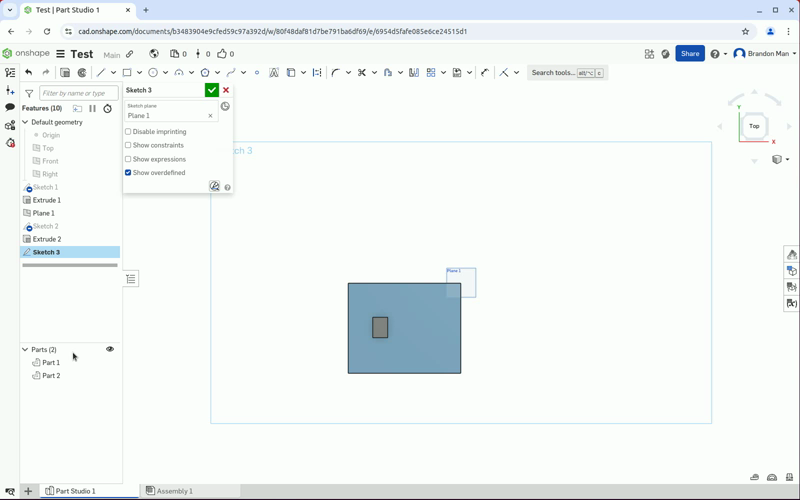
key(y)
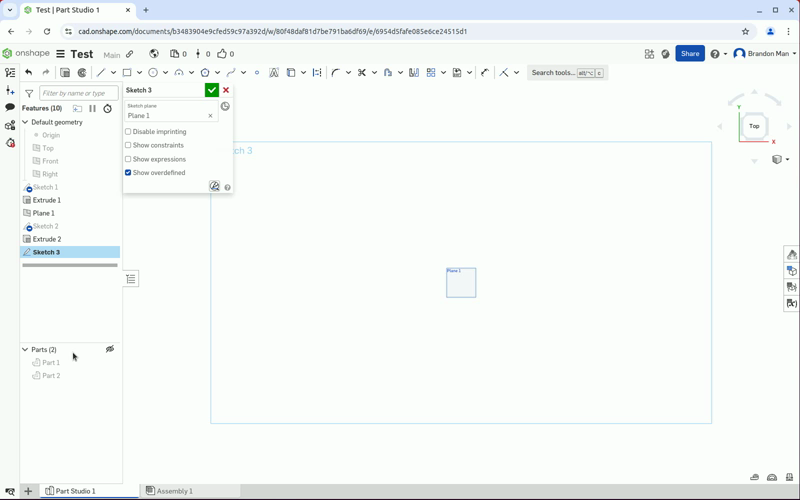
key(l)
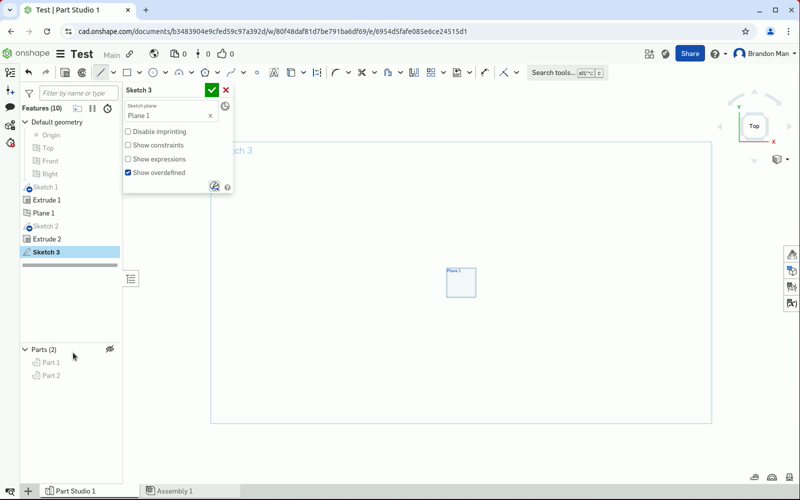
key_down(shift)
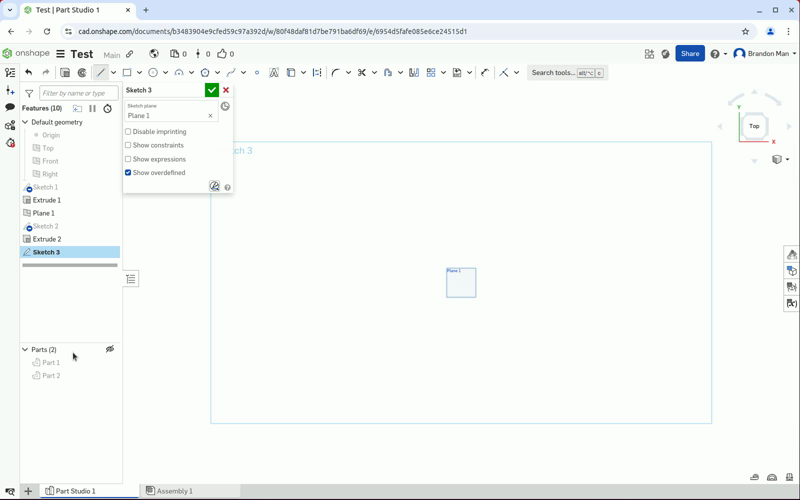
mouse_move(392, 336)
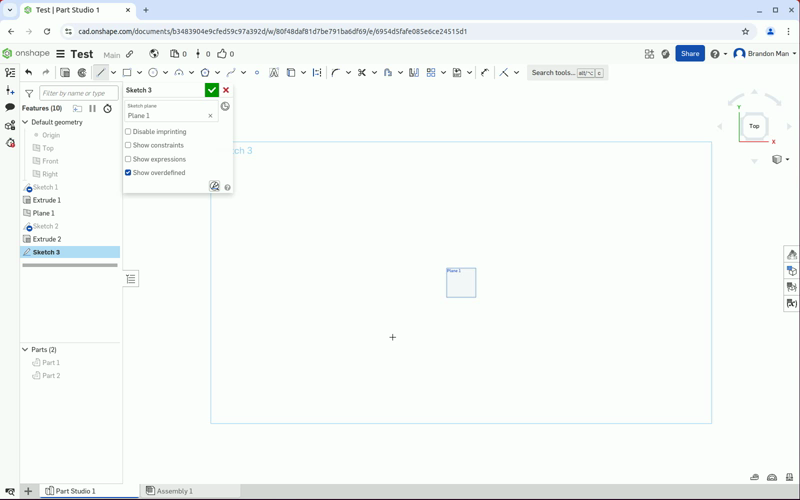
click(392, 336)
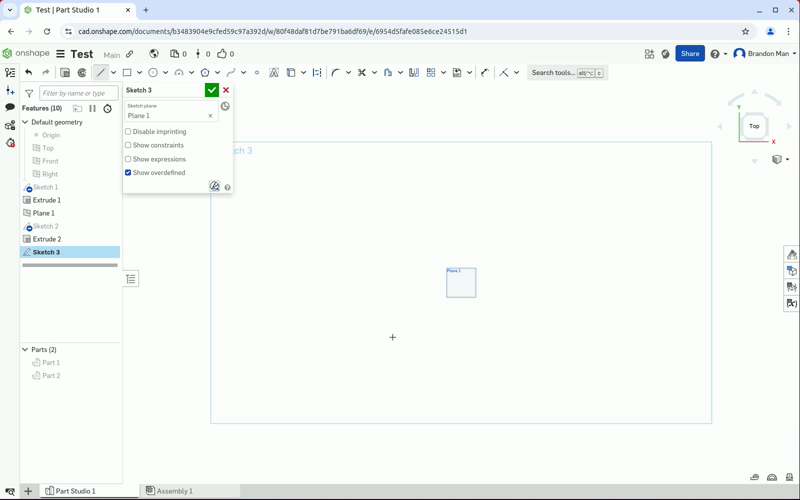
key_up(shift)
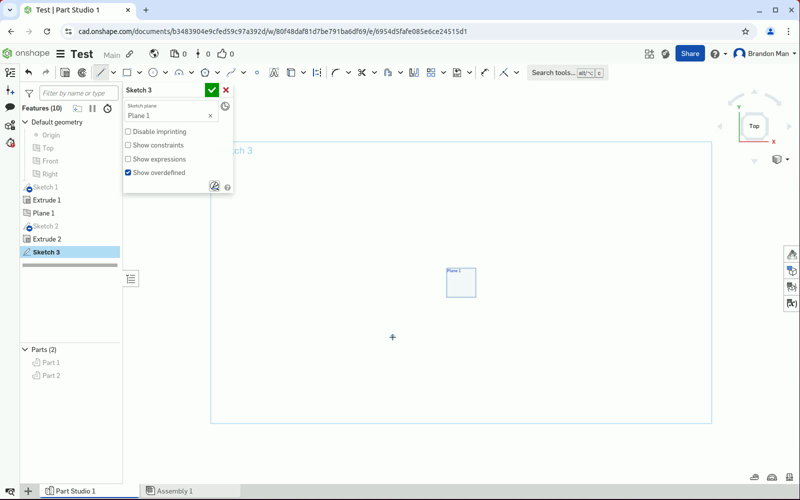
key_down(shift)
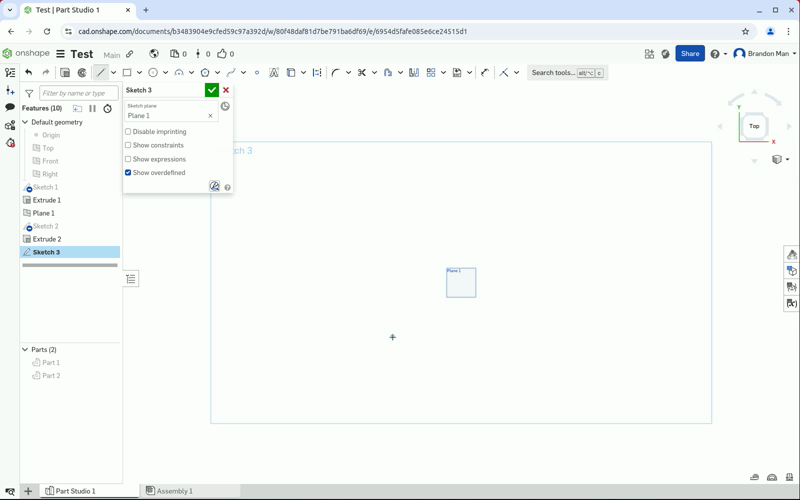
mouse_move(422, 336)
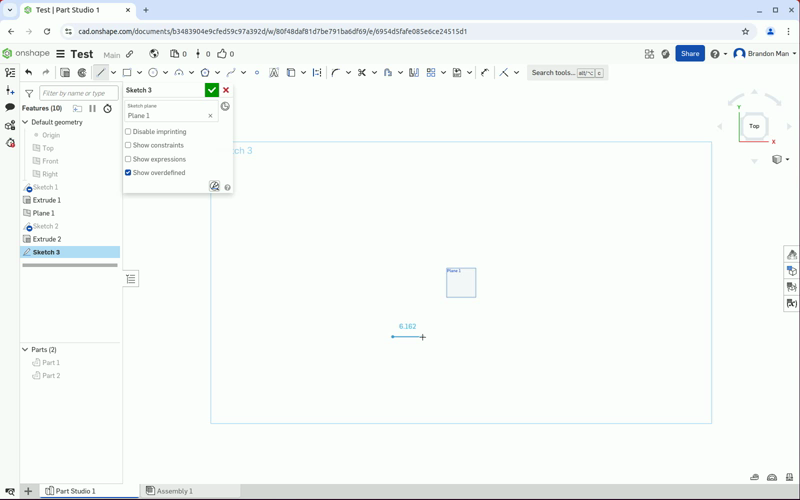
mouse_move(410, 336)
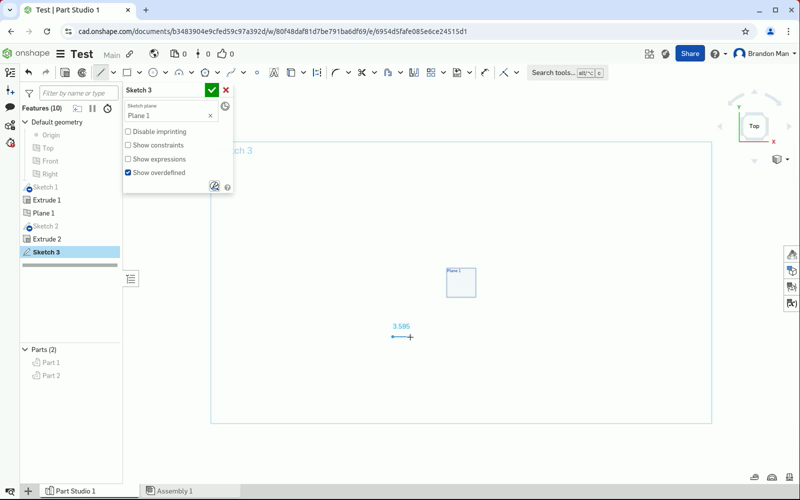
click(410, 336)
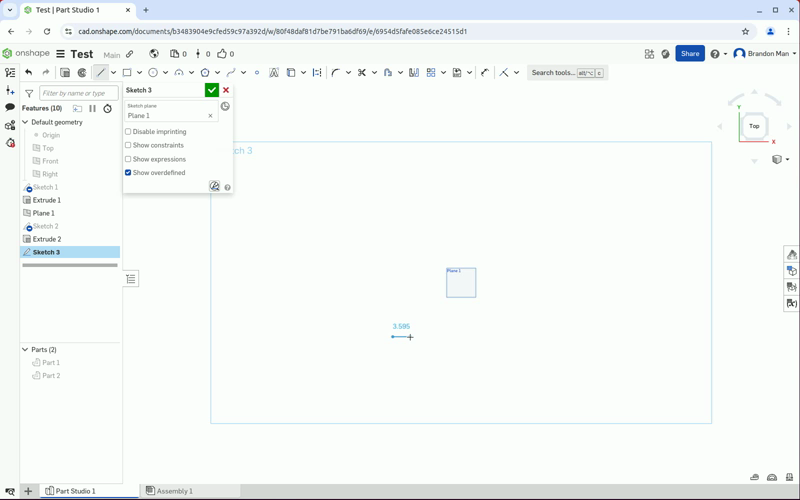
key_up(shift)
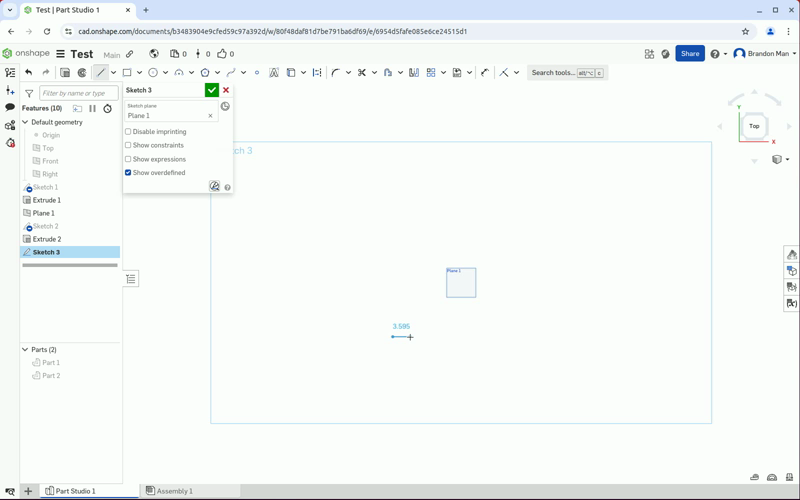
key_down(shift)
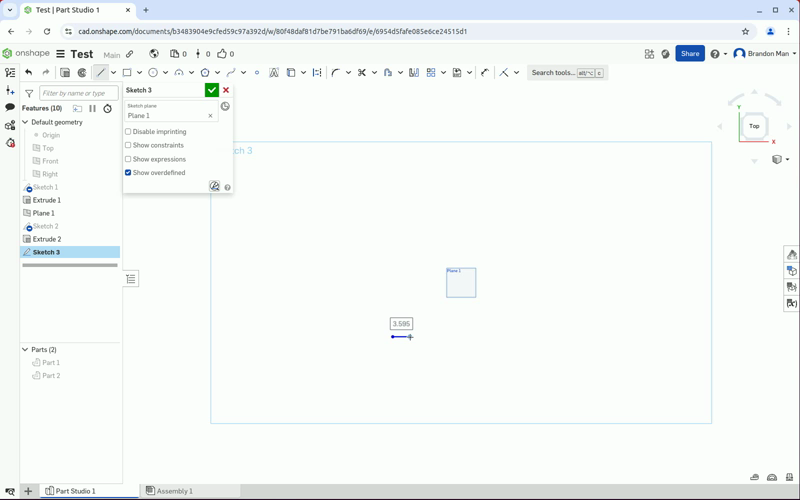
mouse_move(440, 336)
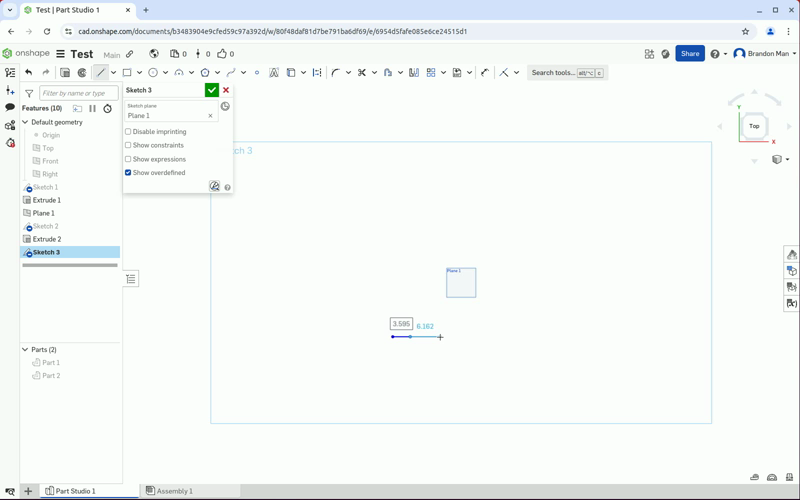
mouse_move(410, 315)
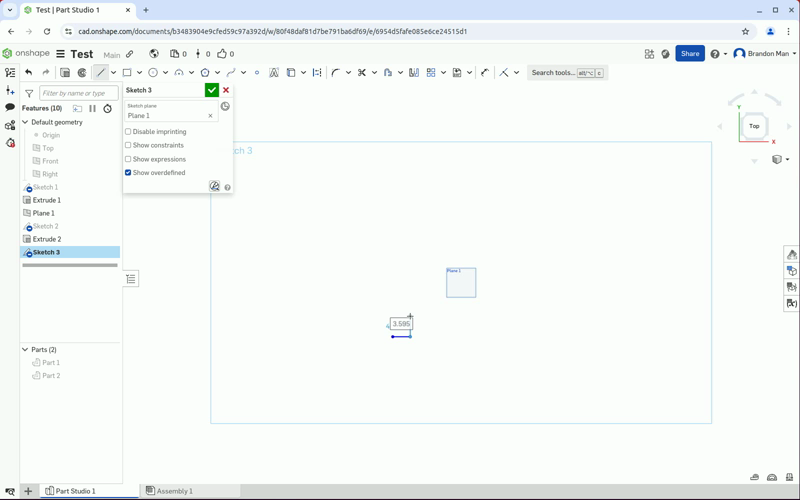
click(410, 315)
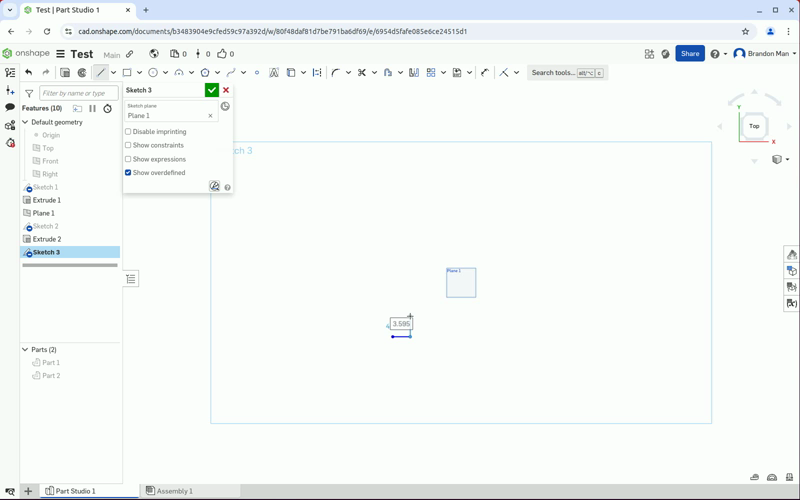
key_up(shift)
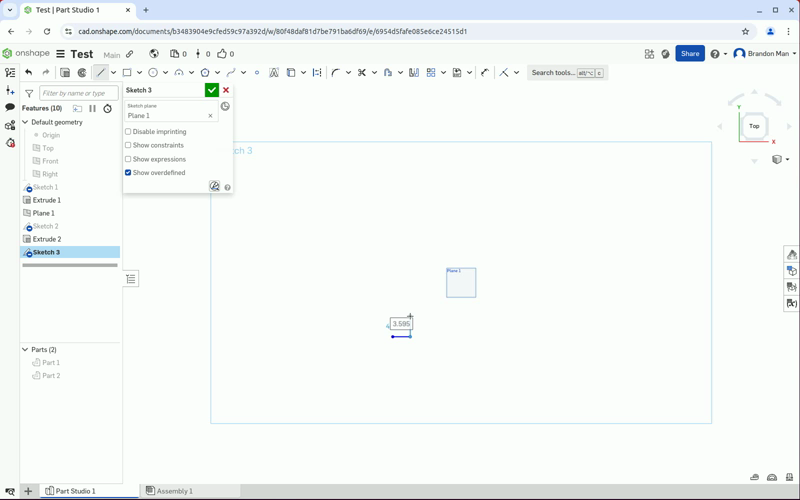
key_down(shift)
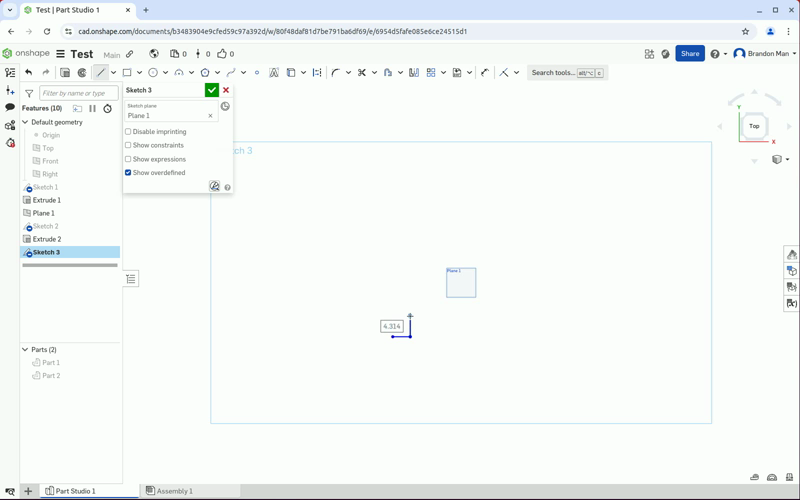
mouse_move(440, 315)
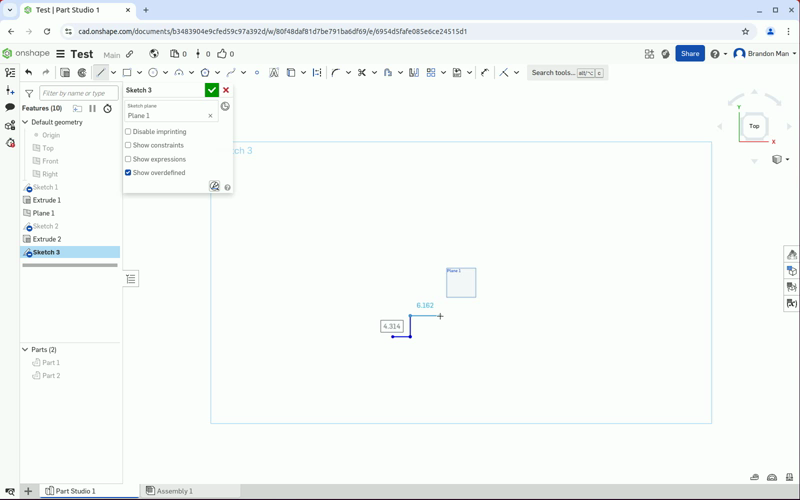
mouse_move(392, 315)
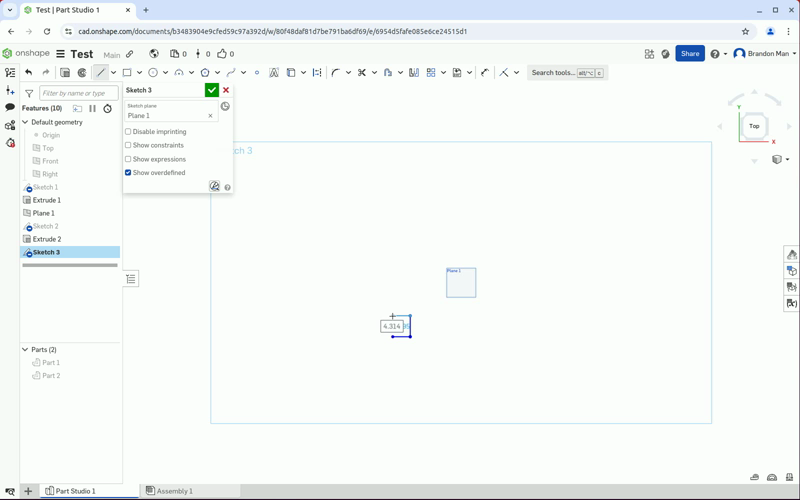
click(392, 315)
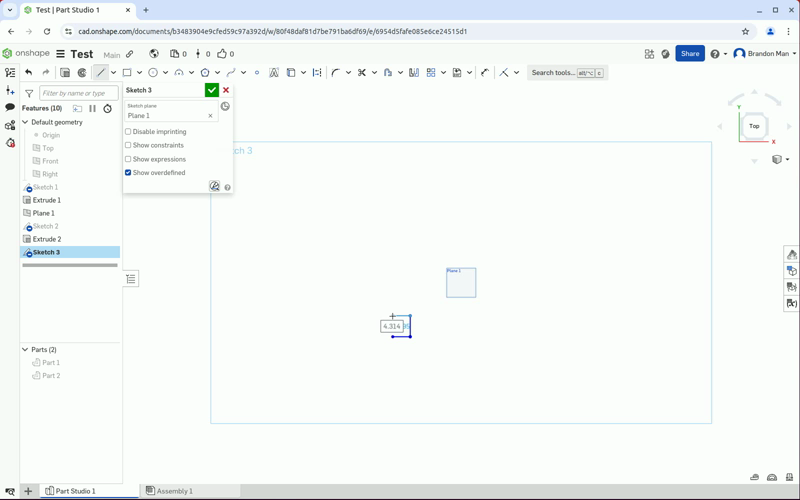
key_up(shift)
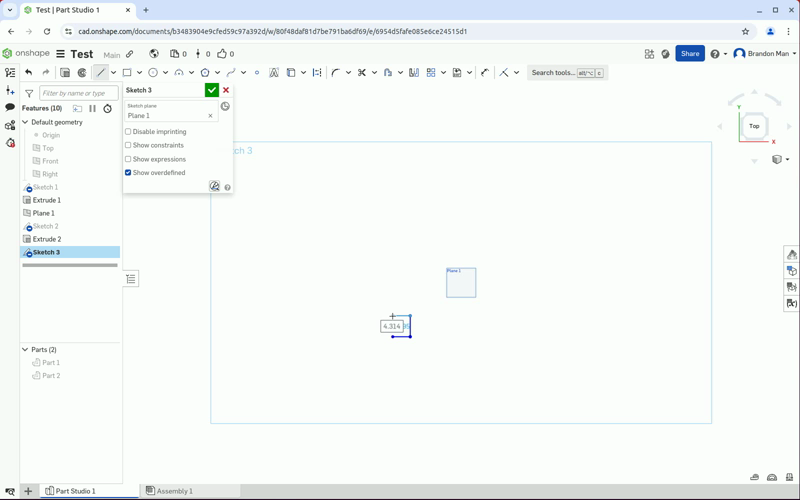
mouse_move(422, 315)
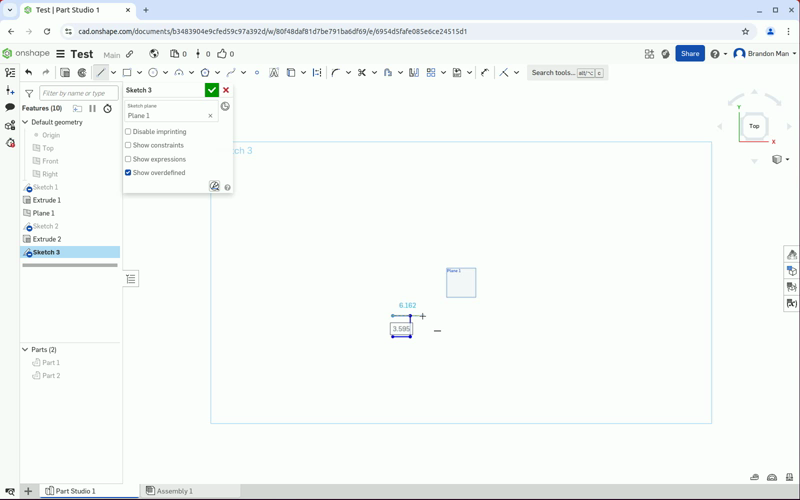
key_down(shift)
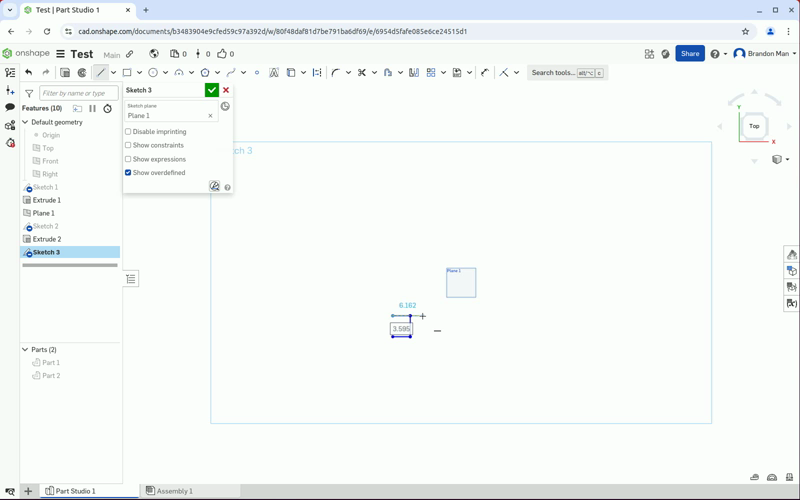
mouse_move(392, 336)
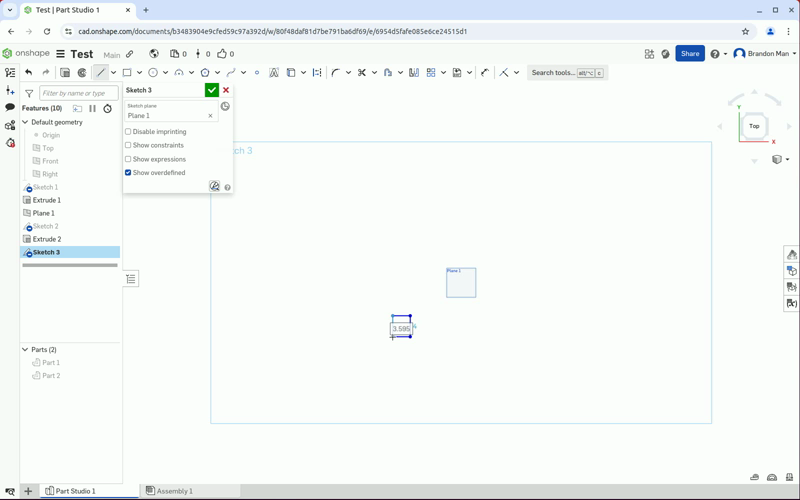
key_up(shift)
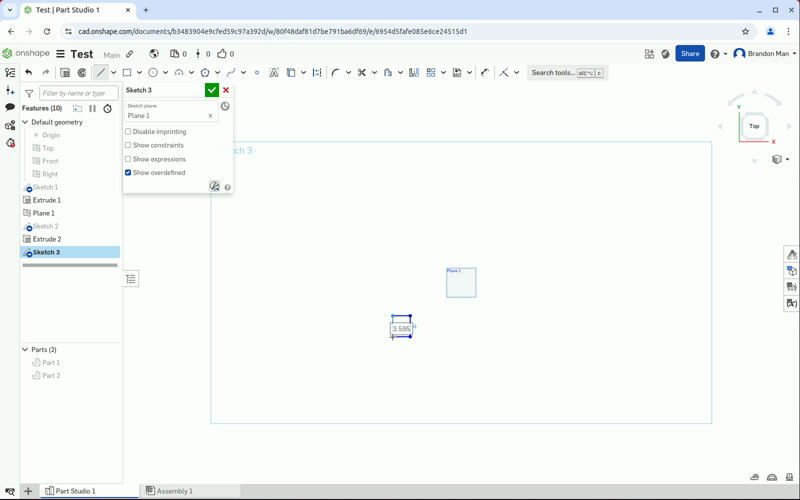
click(392, 336)
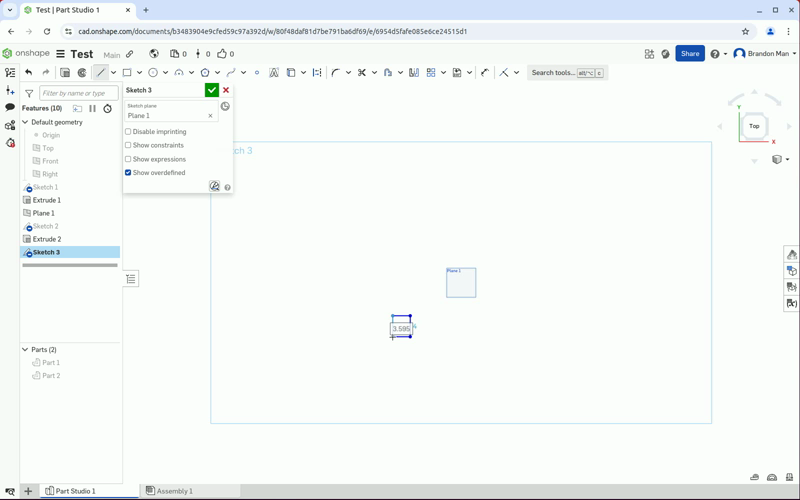
key(esc)
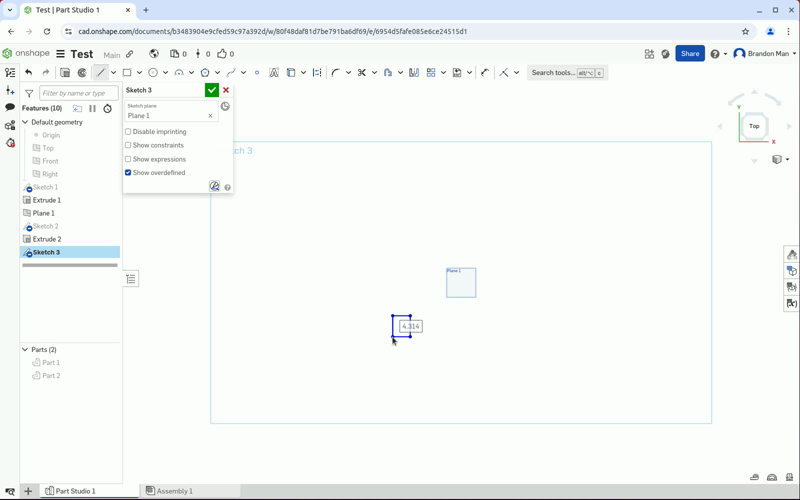
mouse_move(404, 328)
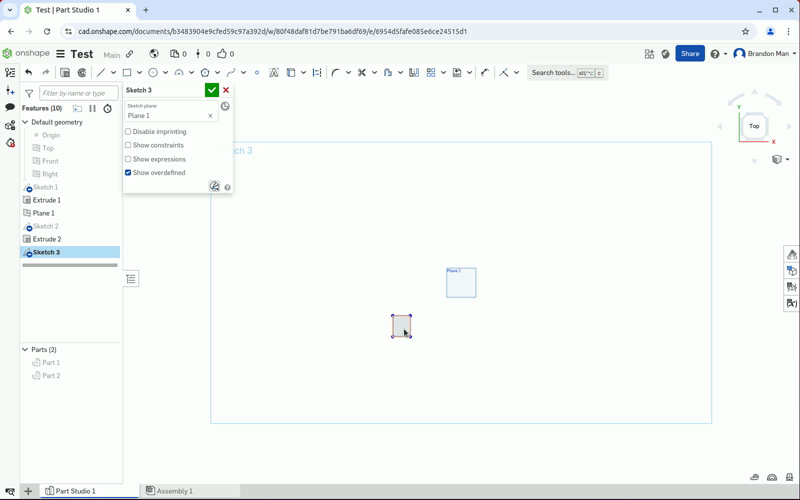
scroll(6)
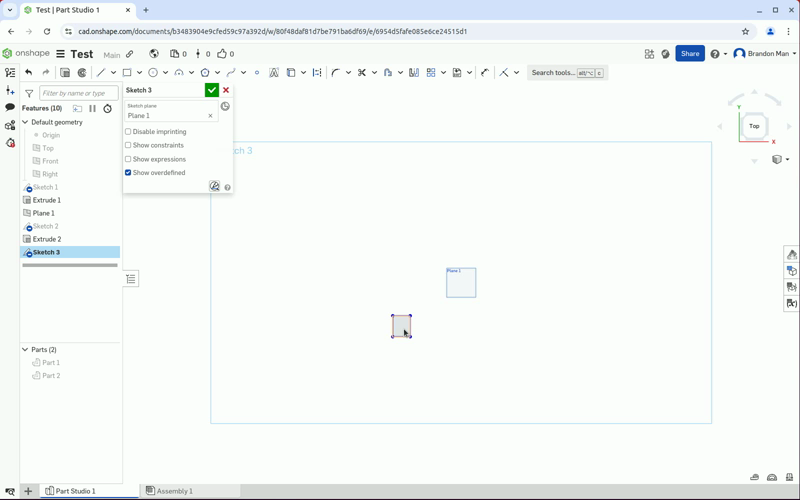
scroll(6)
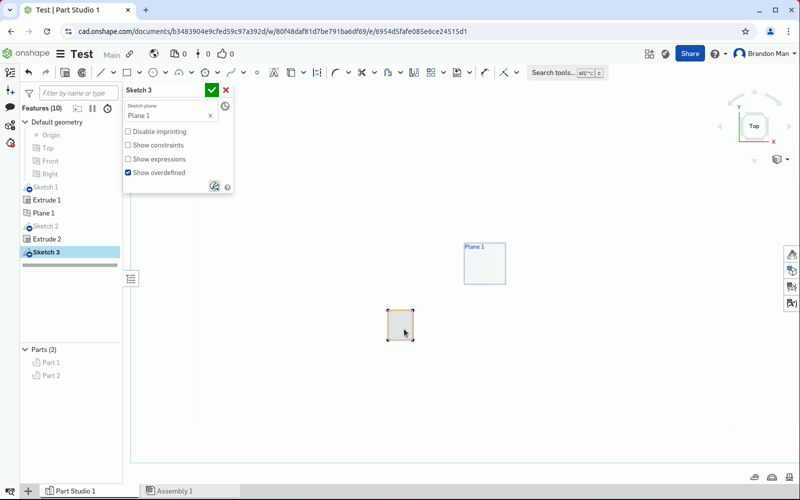
scroll(6)
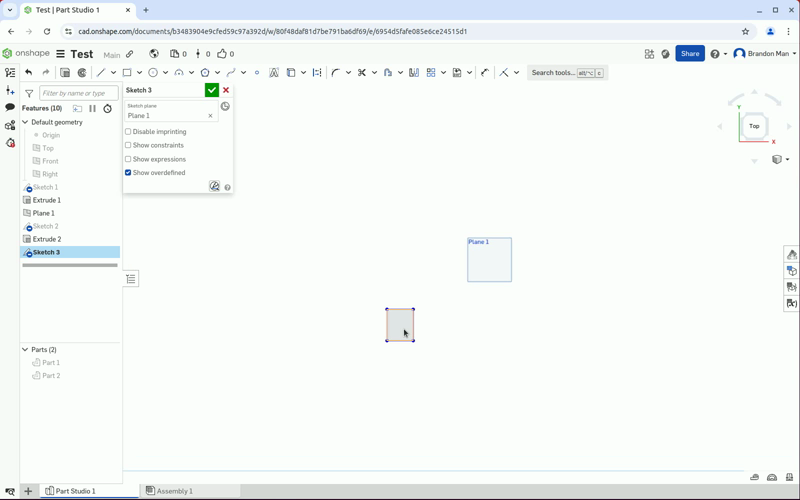
scroll(6)
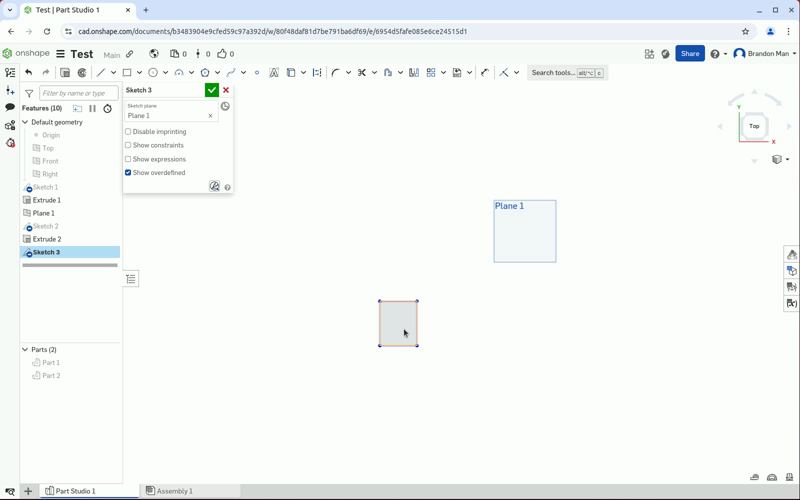
scroll(6)
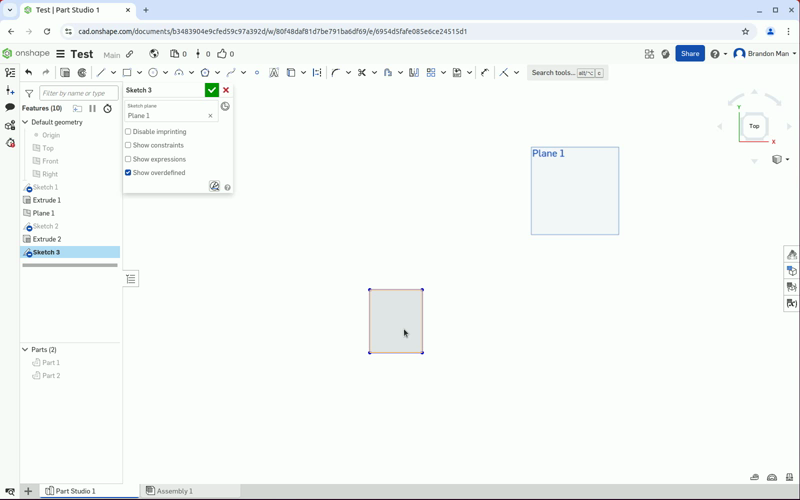
scroll(6)
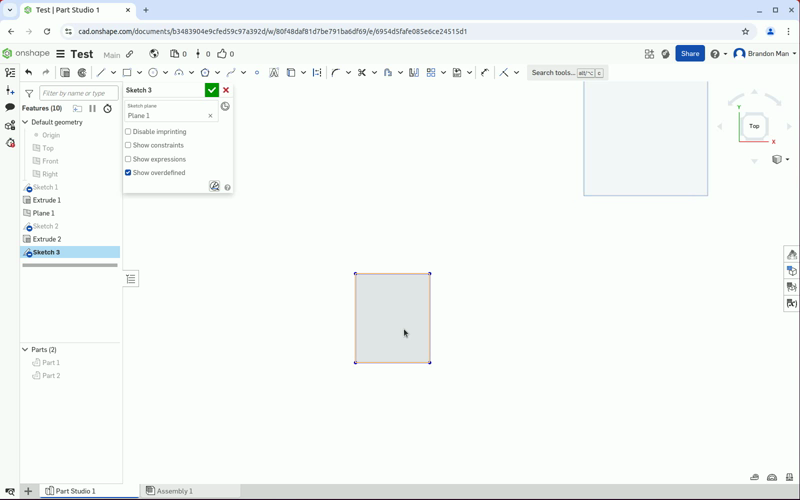
scroll(6)
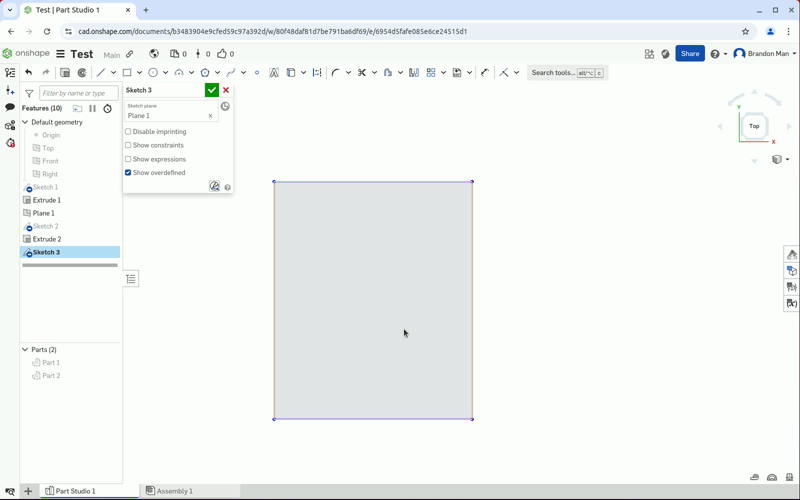
click(404, 328)
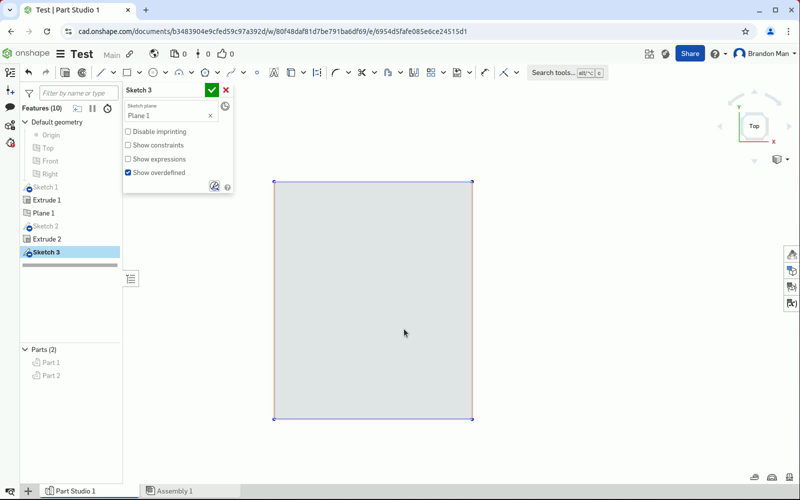
scroll(-6)
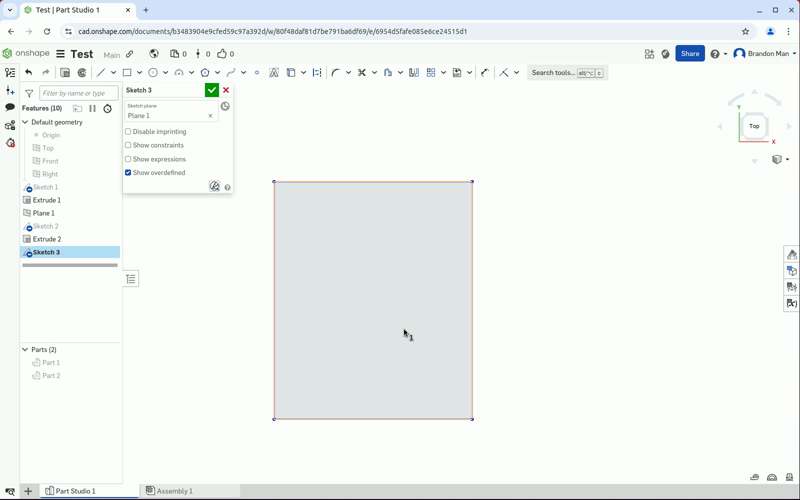
scroll(-6)
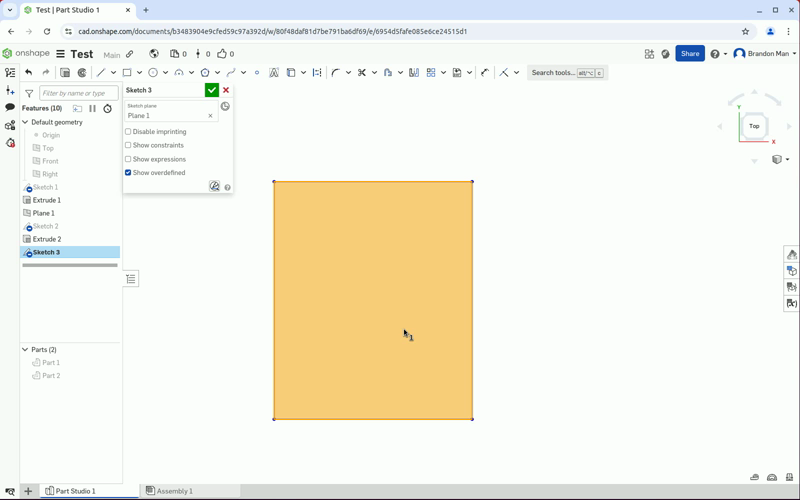
scroll(-6)
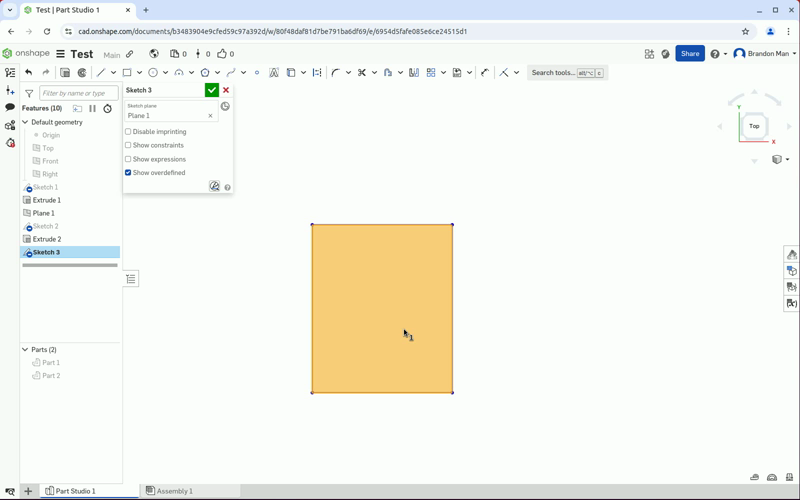
scroll(-6)
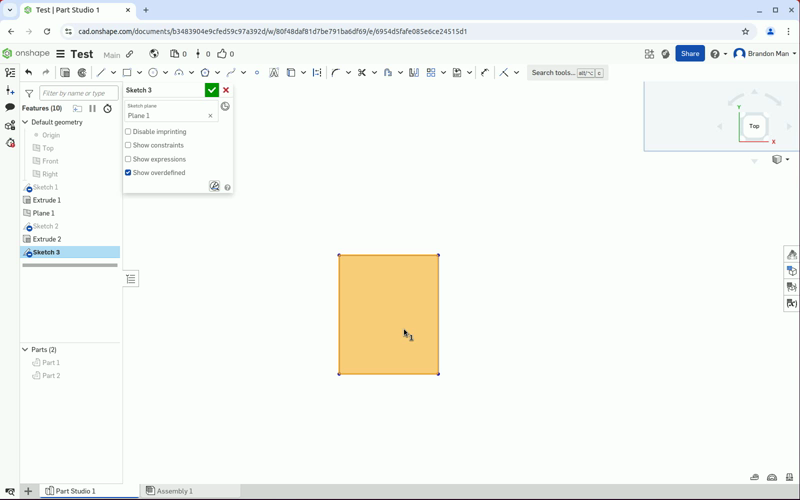
scroll(-6)
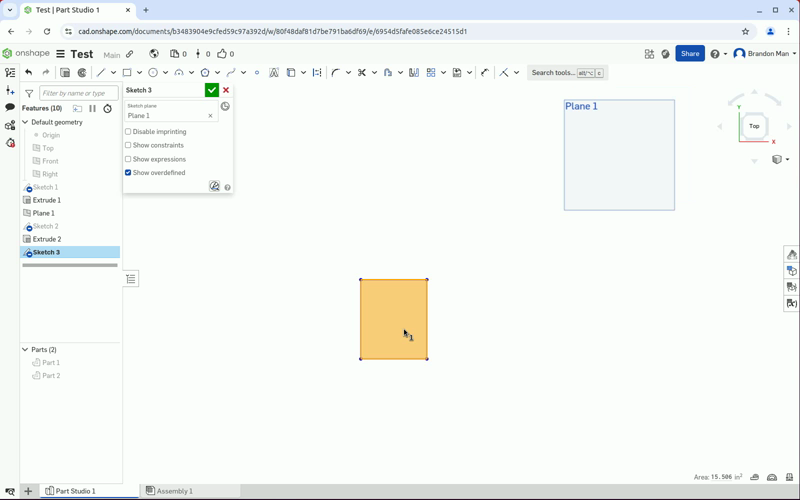
scroll(-6)
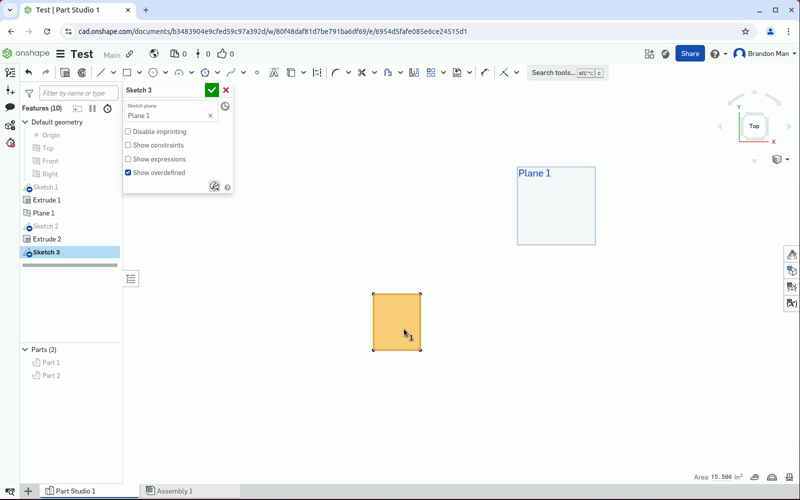
scroll(-6)
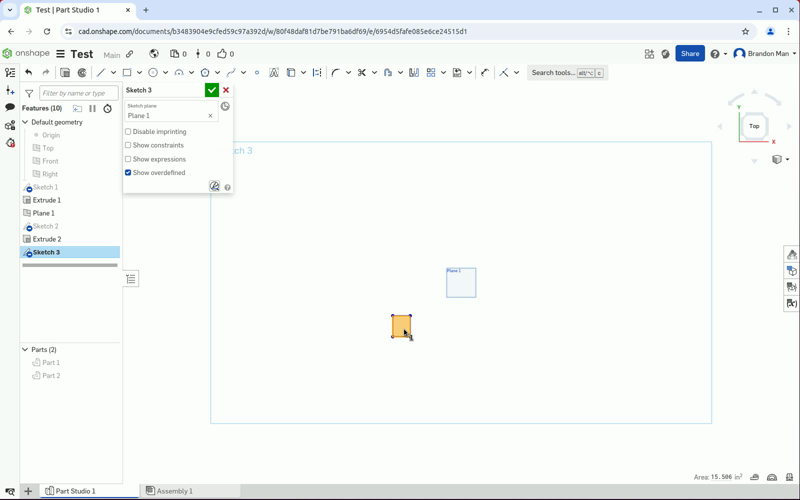
mouse_move(73, 352)
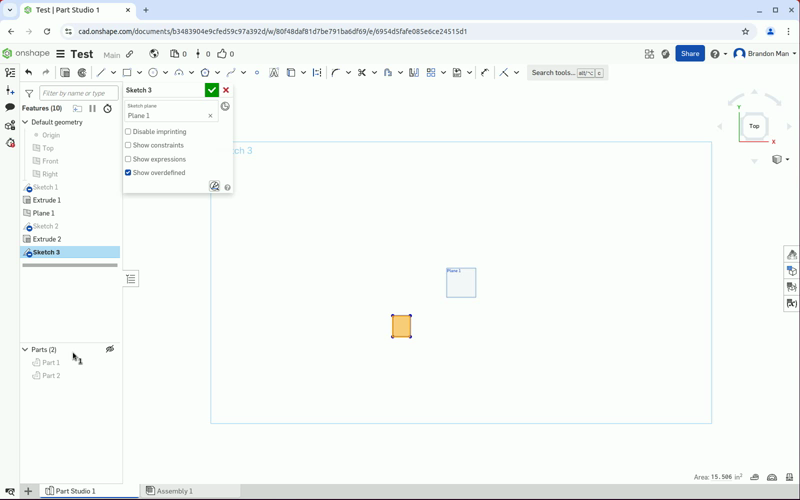
key(shift+y)
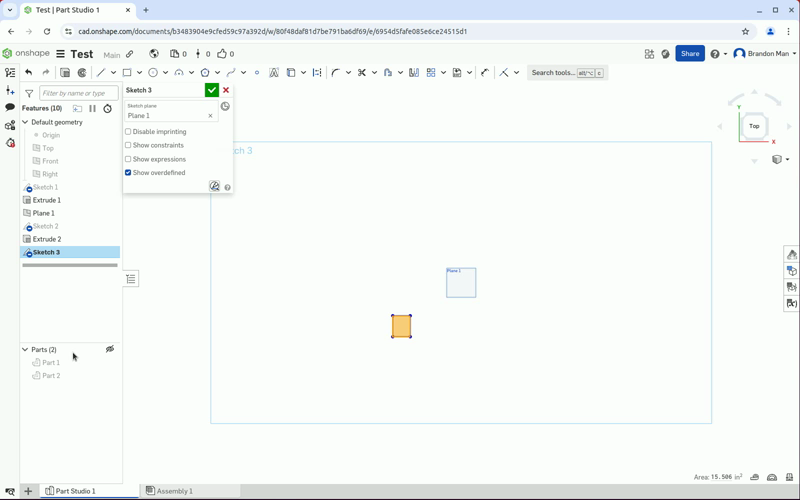
key(shift+e)
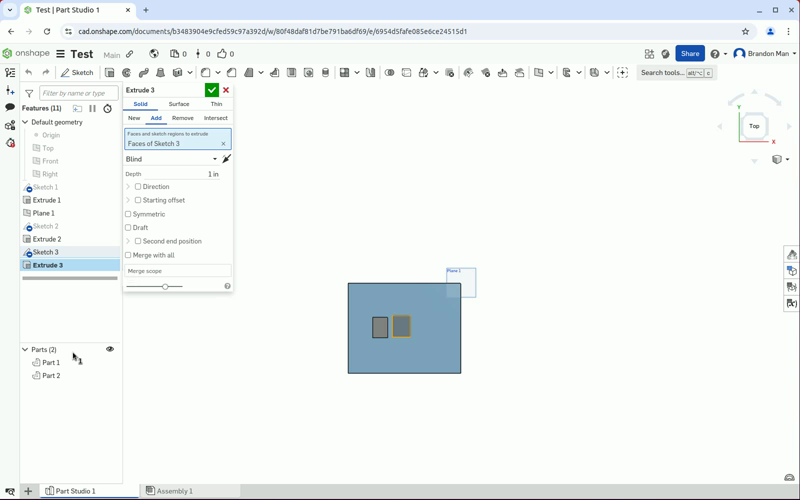
mouse_move(143, 106)
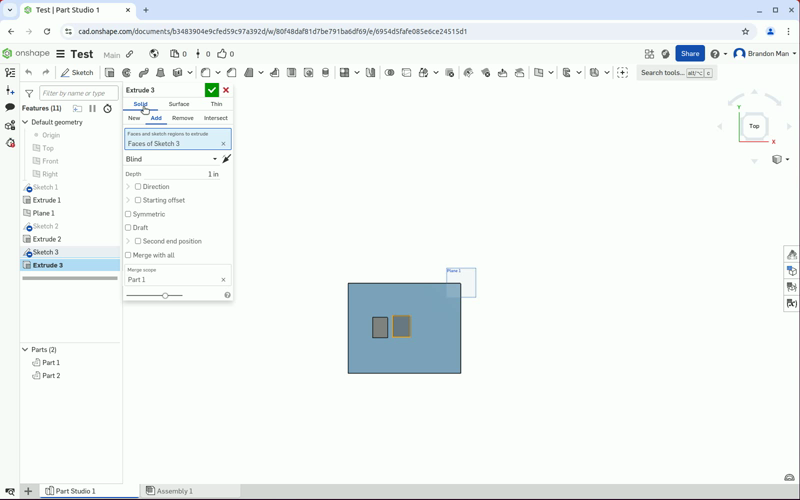
click(143, 106)
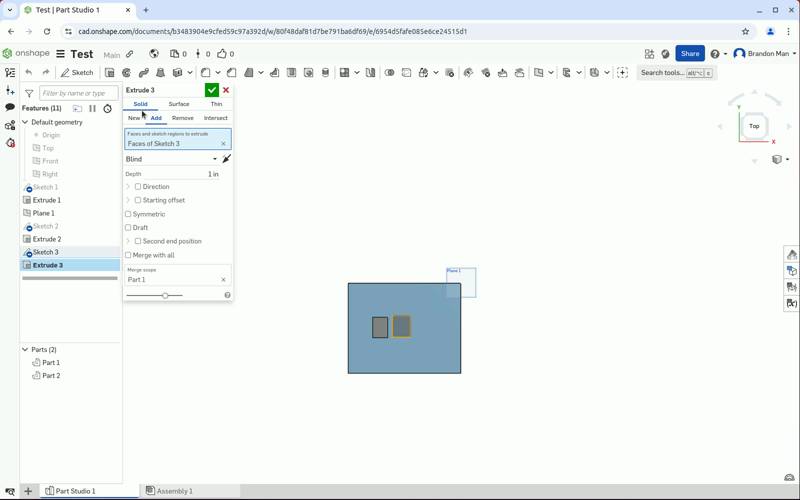
mouse_move(137, 120)
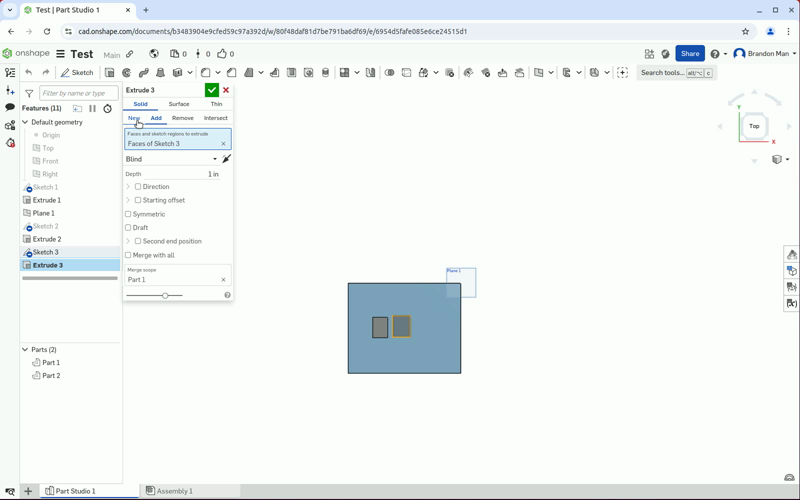
click(137, 120)
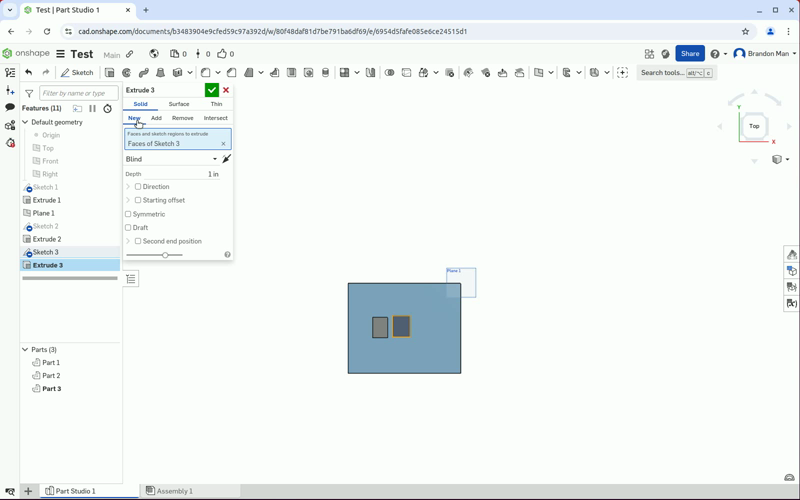
key(tab, 4)
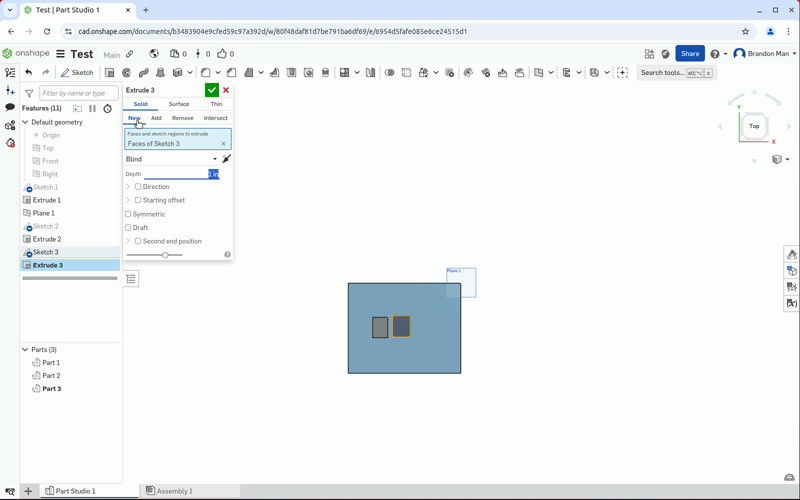
text(5.777)
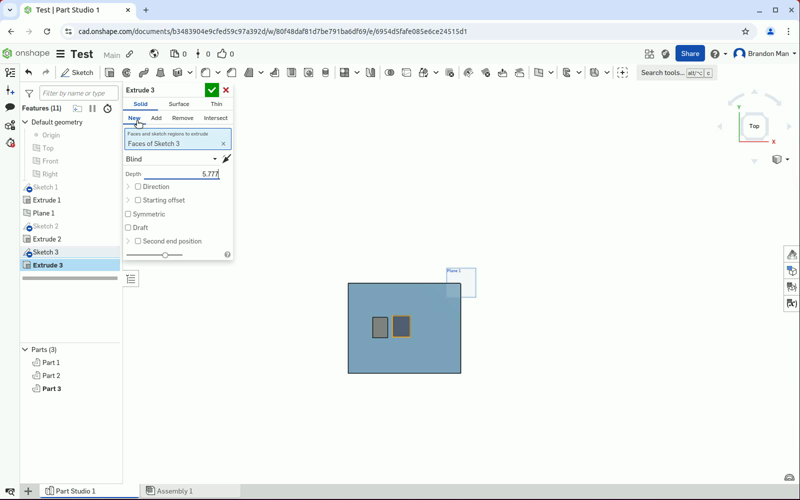
key(enter)
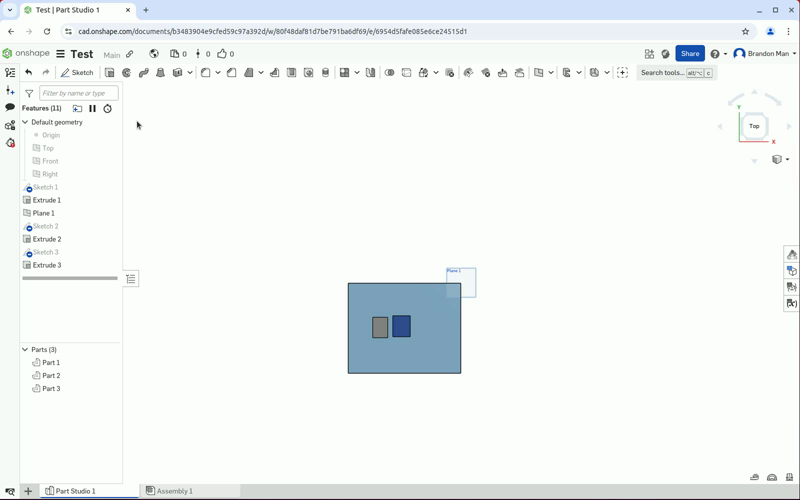
key(shift+h)
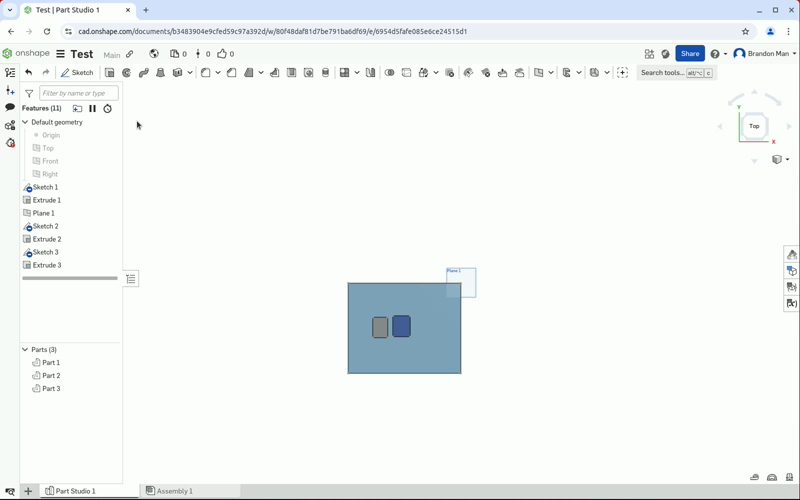
key(shift+h)
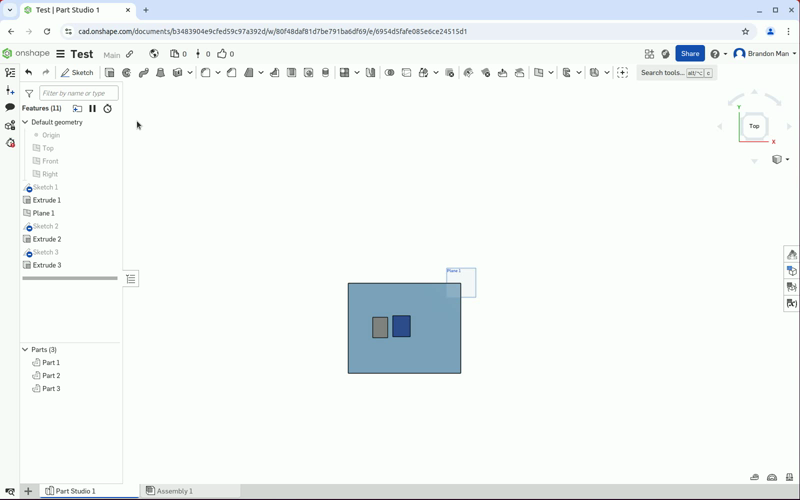
mouse_move(73, 189)
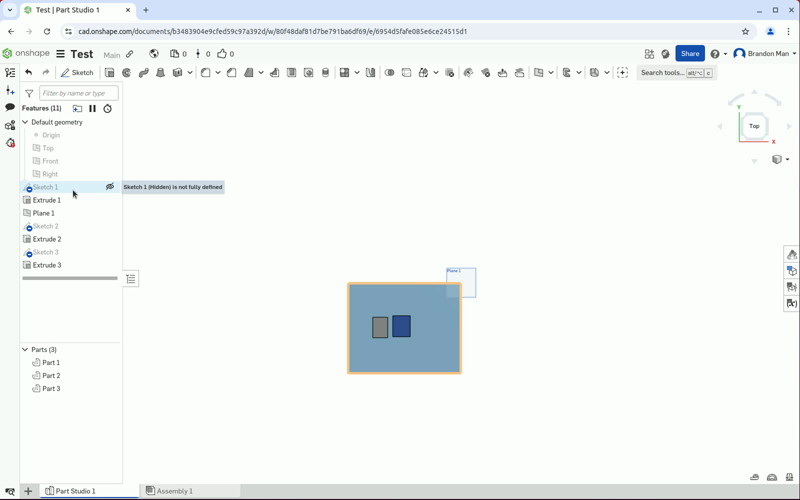
click(73, 189)
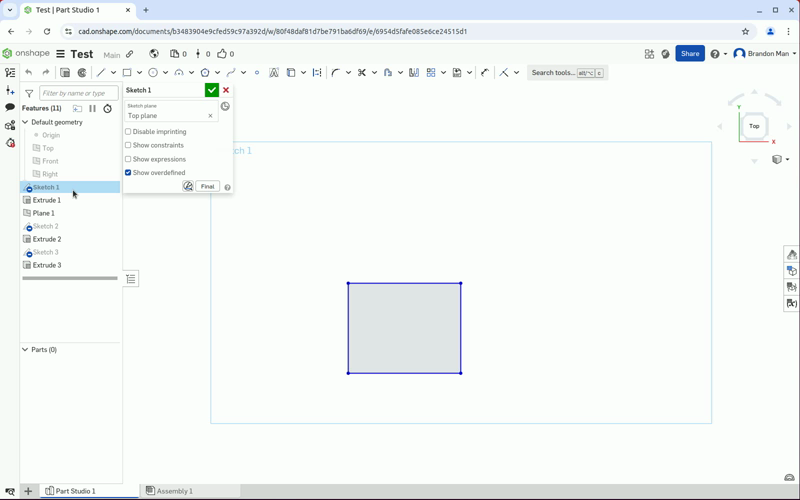
mouse_move(229, 92)
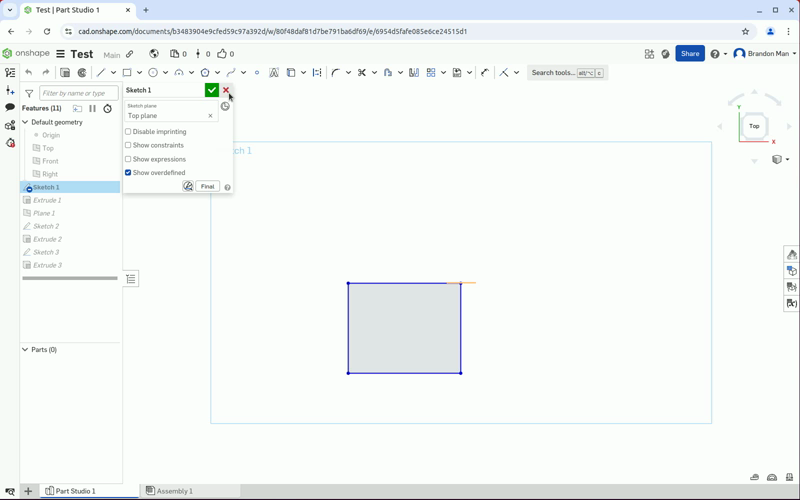
click(229, 92)
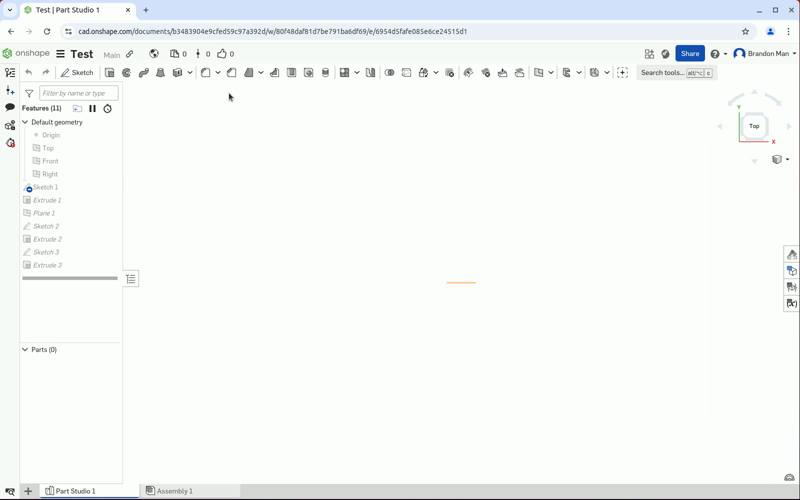
key(shift+s)
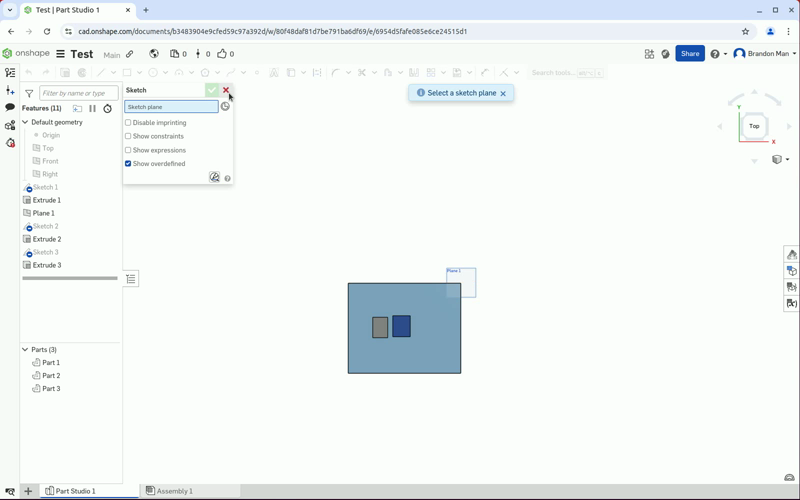
mouse_move(73, 215)
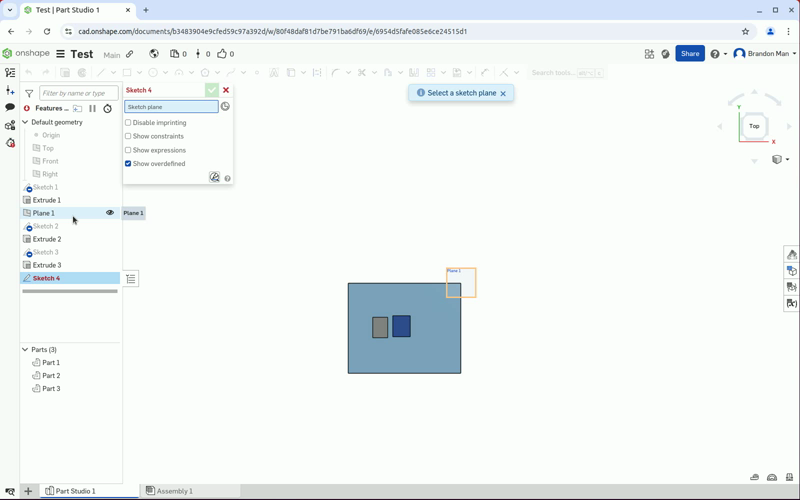
click(73, 215)
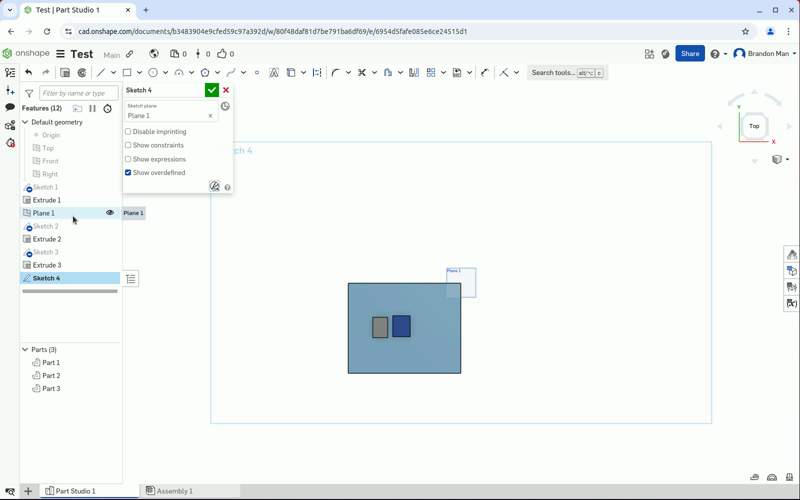
mouse_move(73, 352)
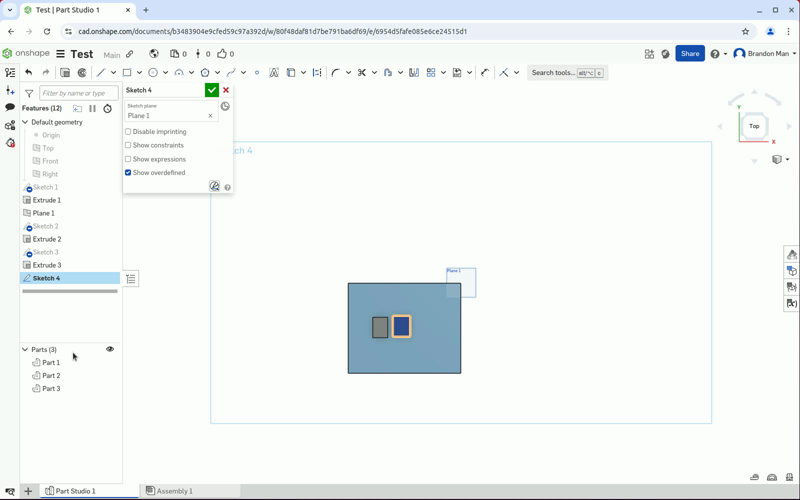
key(y)
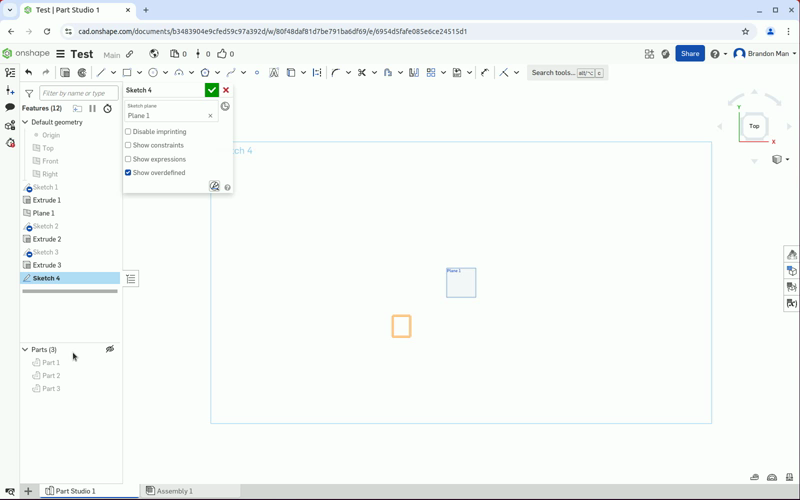
key(l)
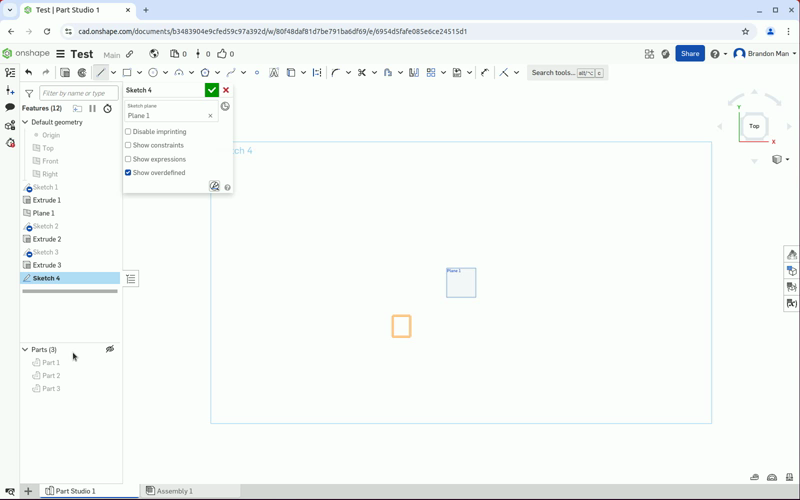
key_down(shift)
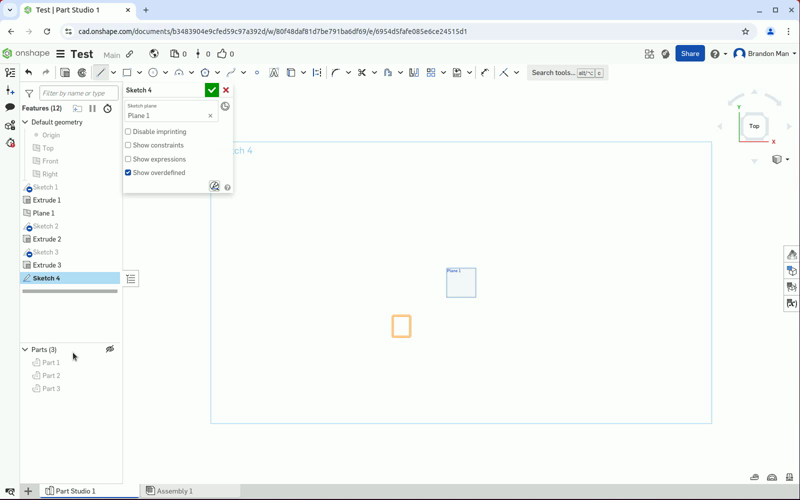
mouse_move(416, 336)
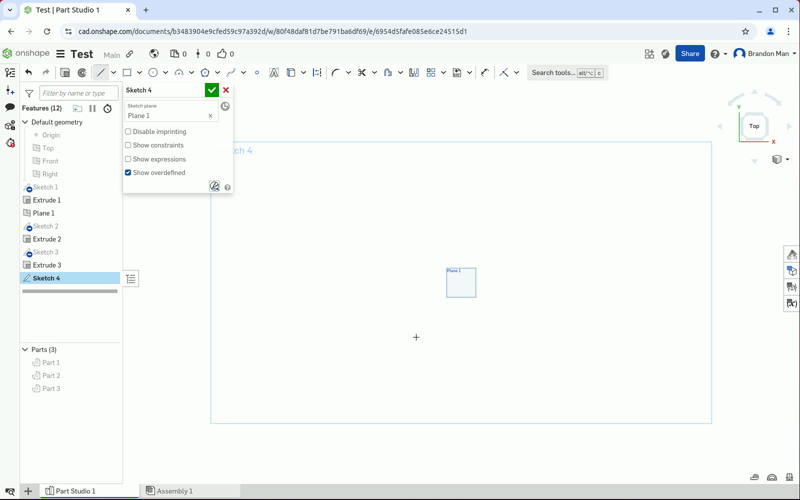
click(416, 336)
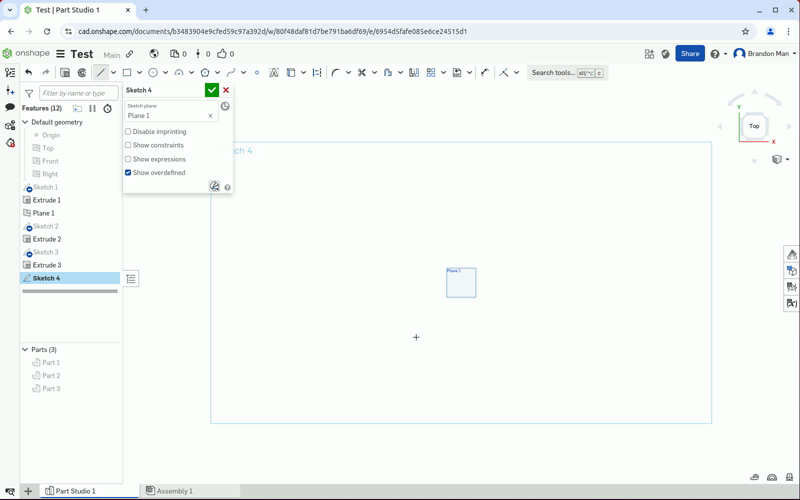
key_up(shift)
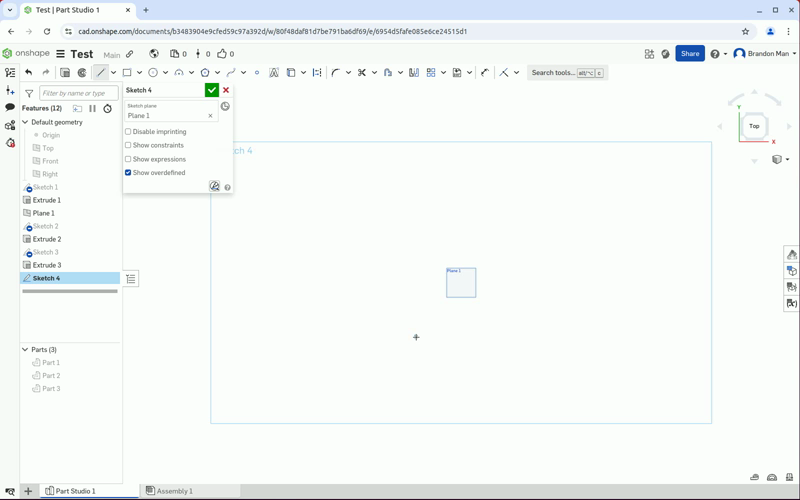
key_down(shift)
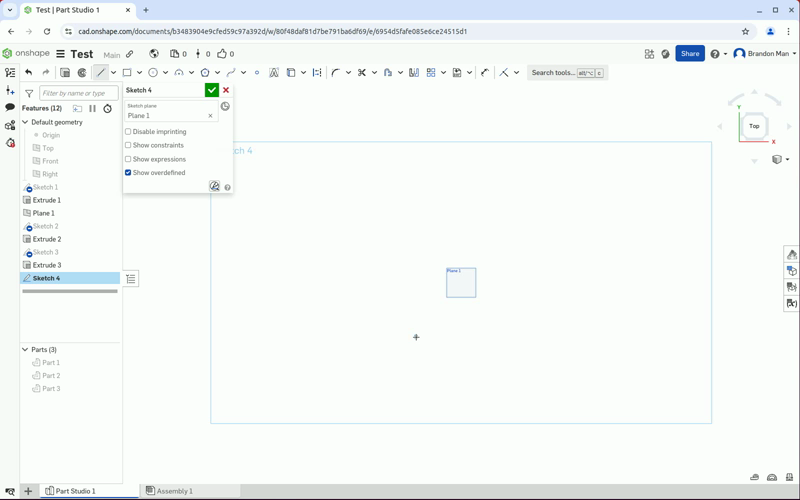
mouse_move(446, 336)
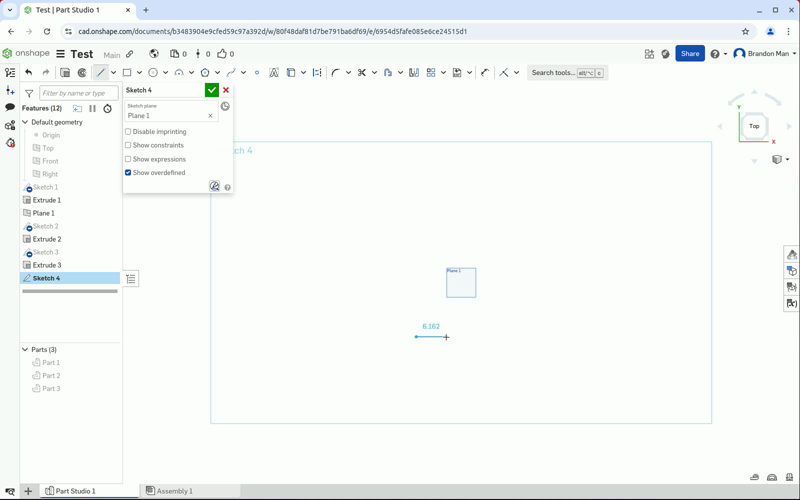
mouse_move(431, 336)
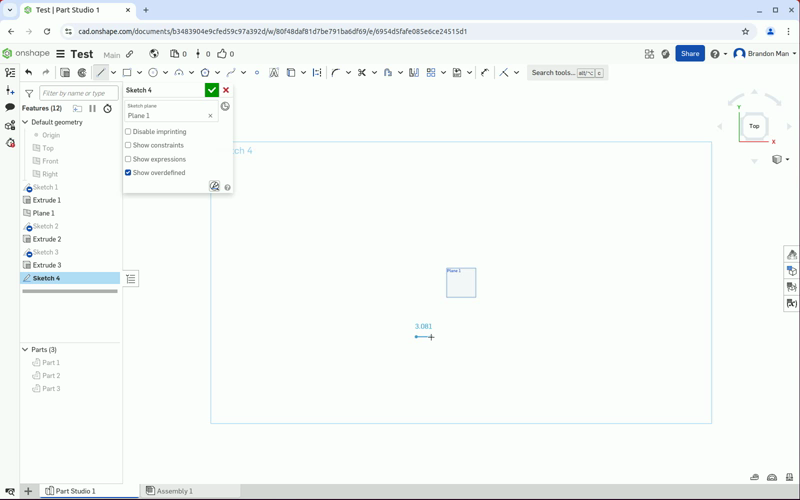
click(431, 336)
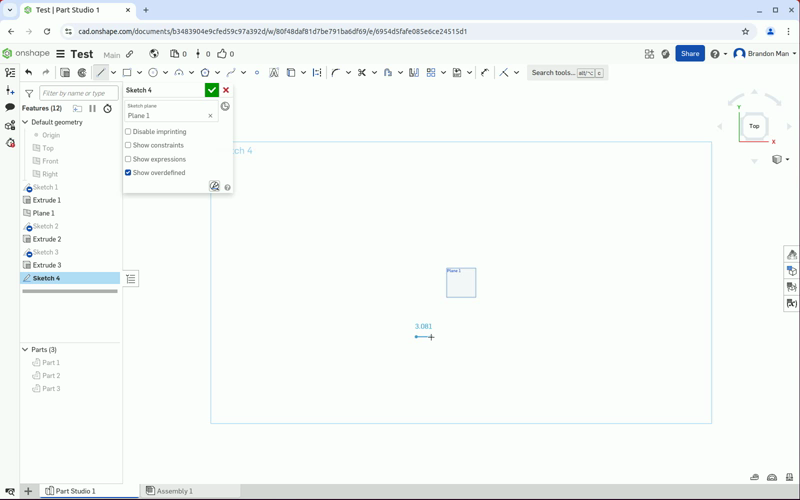
key_up(shift)
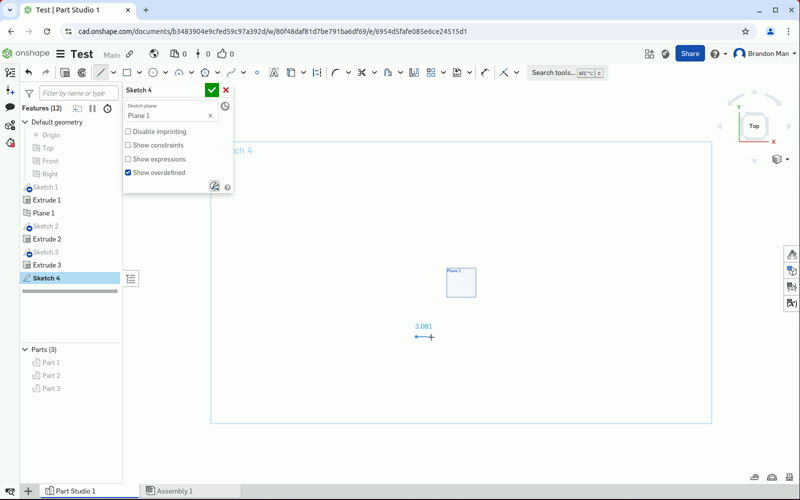
key_down(shift)
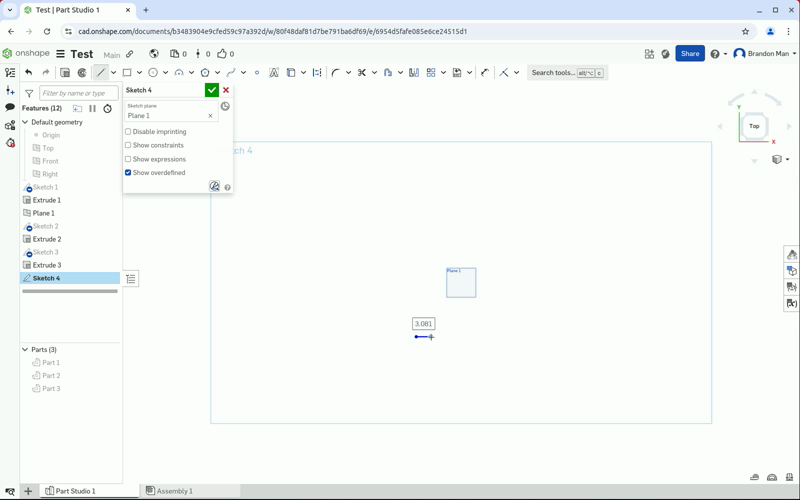
mouse_move(461, 336)
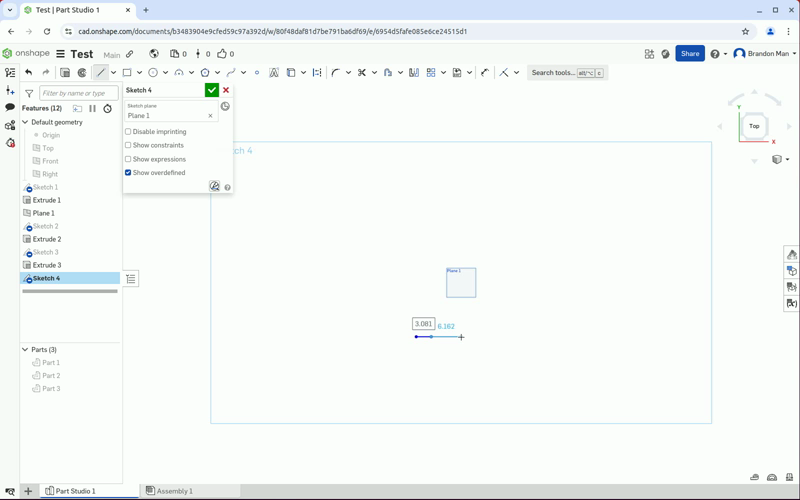
mouse_move(431, 315)
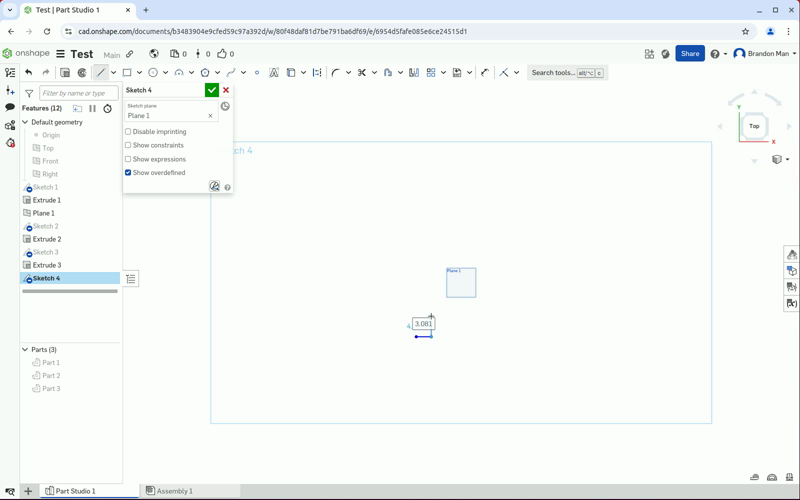
click(431, 315)
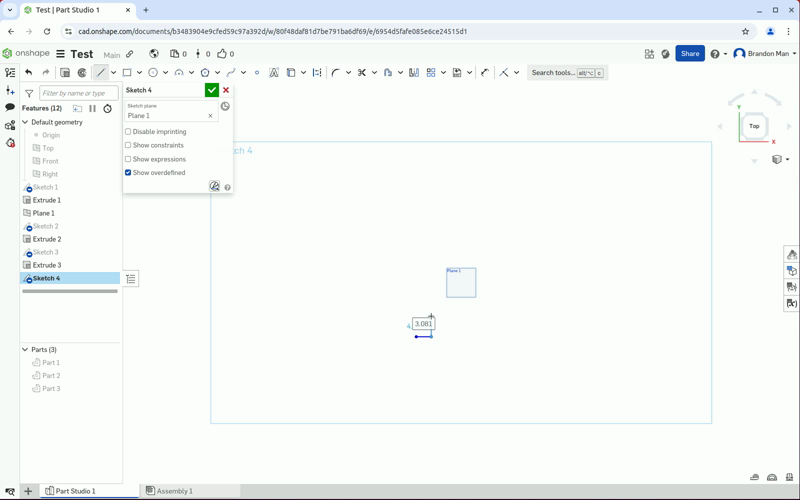
key_up(shift)
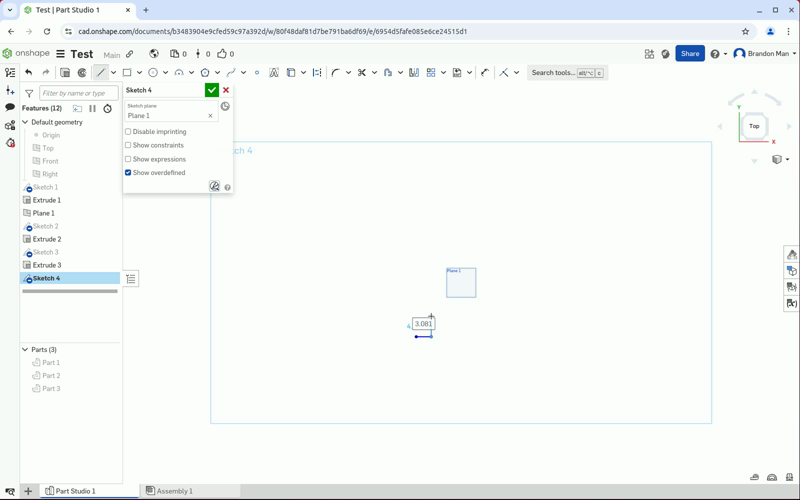
key_down(shift)
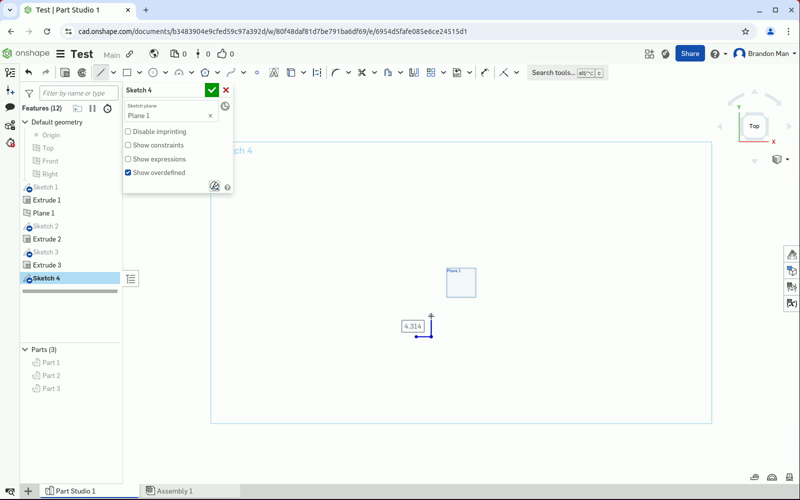
mouse_move(461, 315)
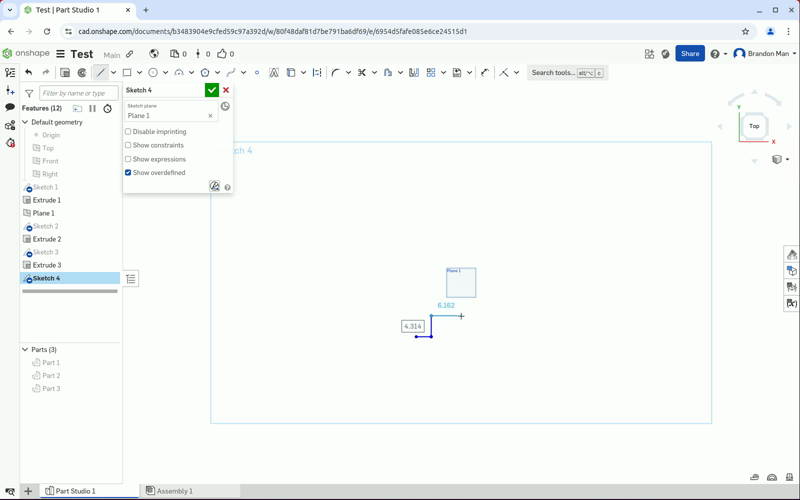
mouse_move(416, 315)
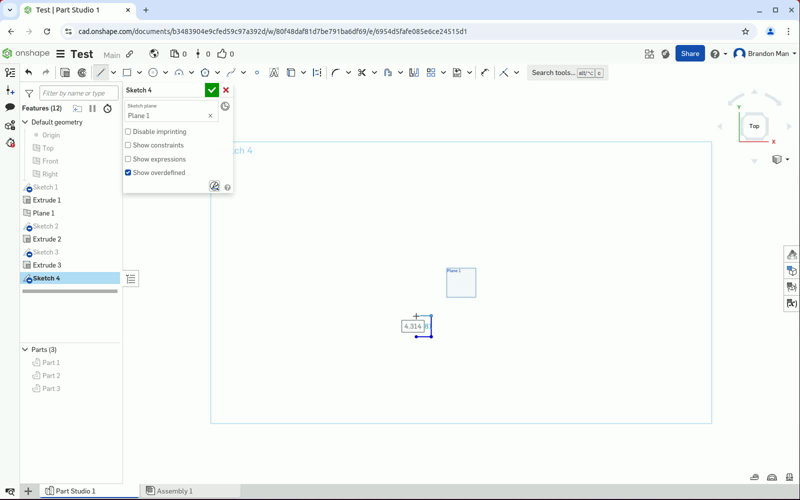
click(416, 315)
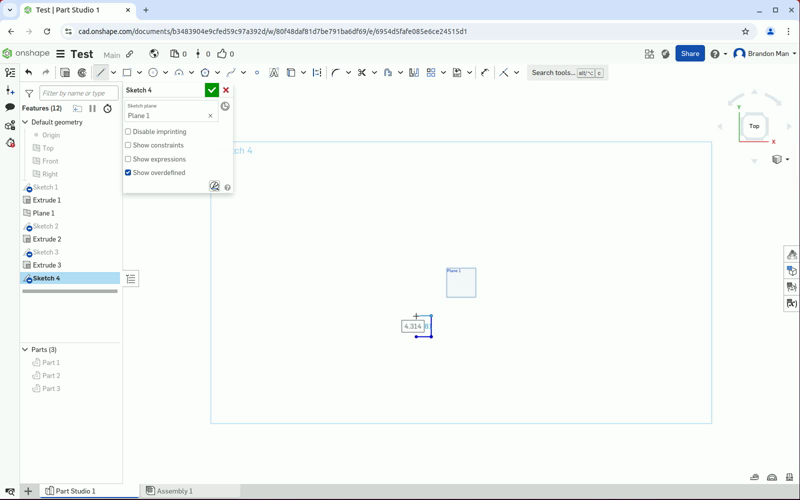
key_up(shift)
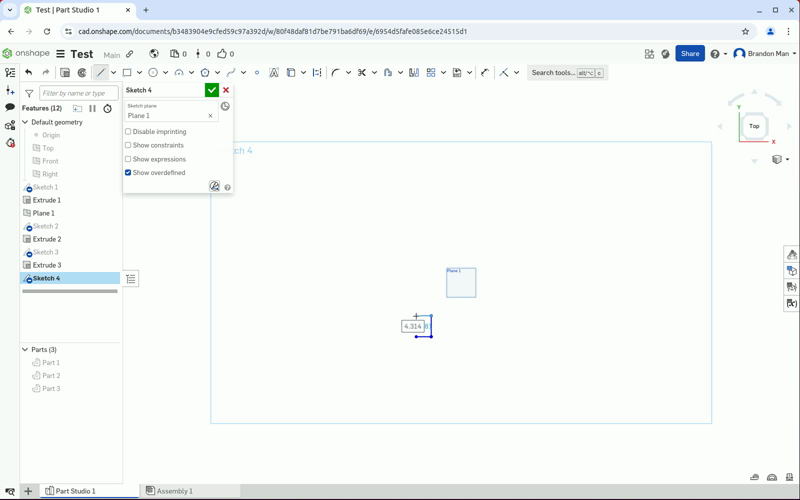
mouse_move(446, 315)
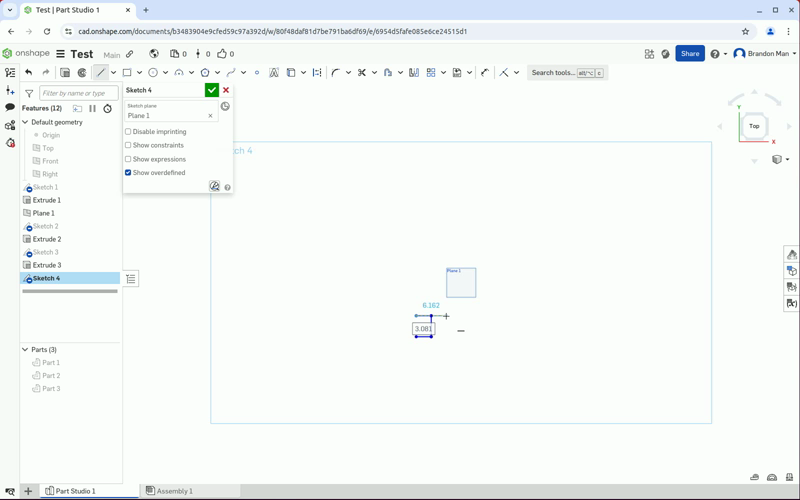
key_down(shift)
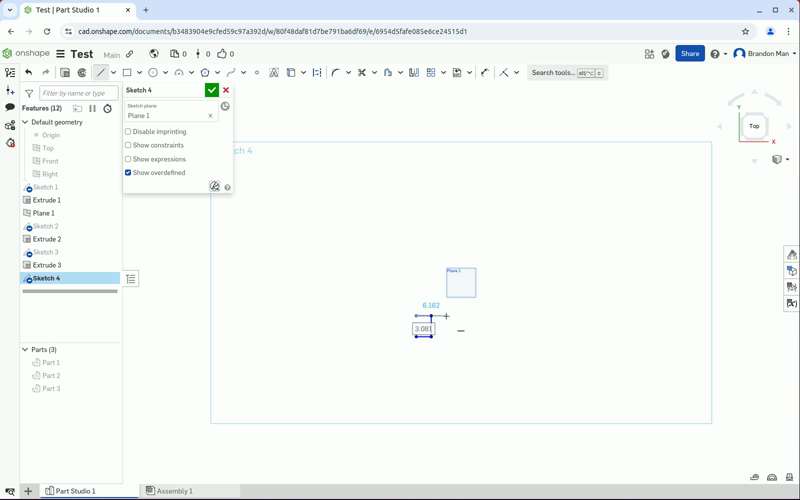
mouse_move(416, 336)
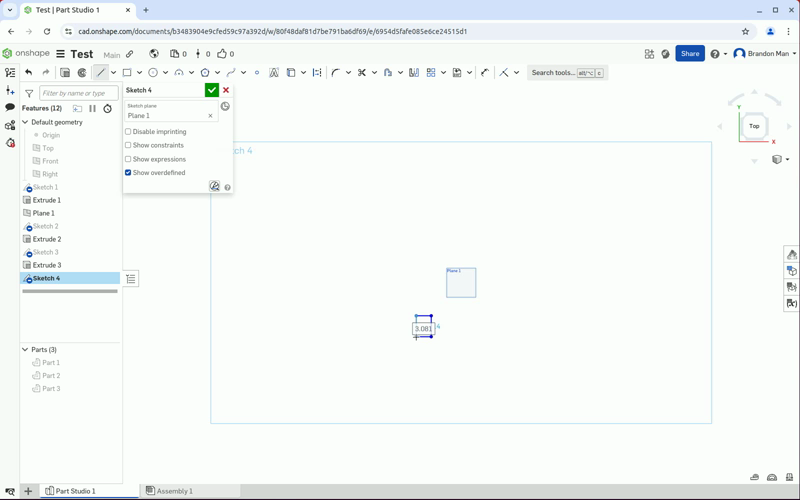
key_up(shift)
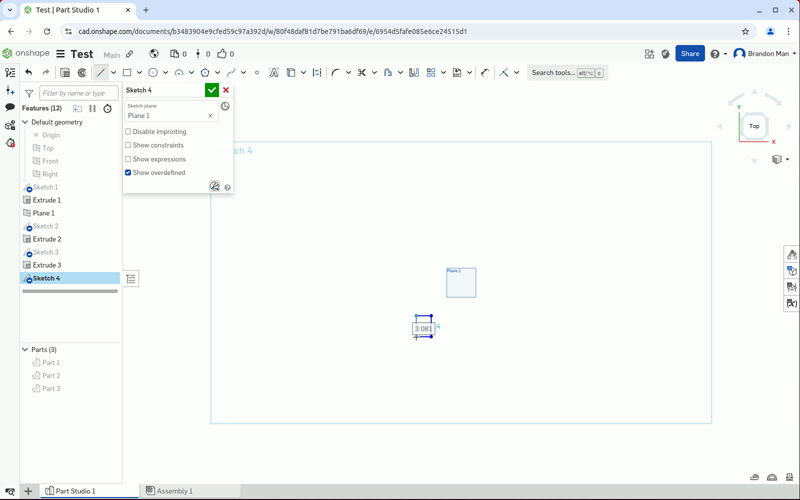
click(416, 336)
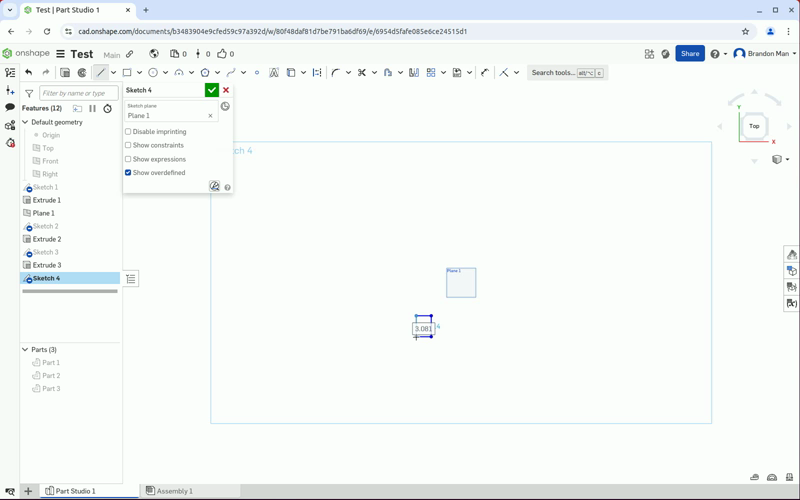
key(esc)
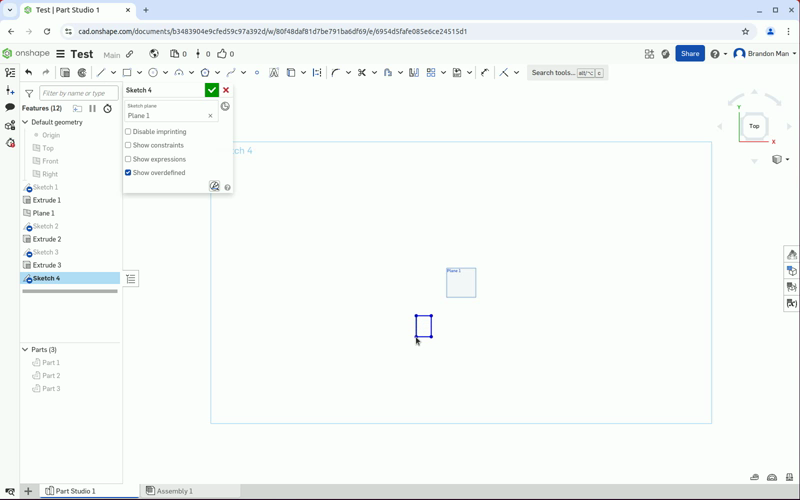
mouse_move(429, 325)
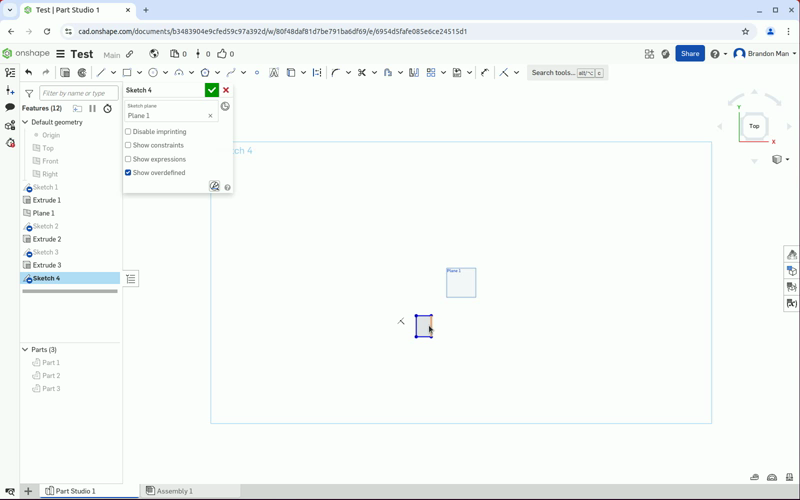
scroll(6)
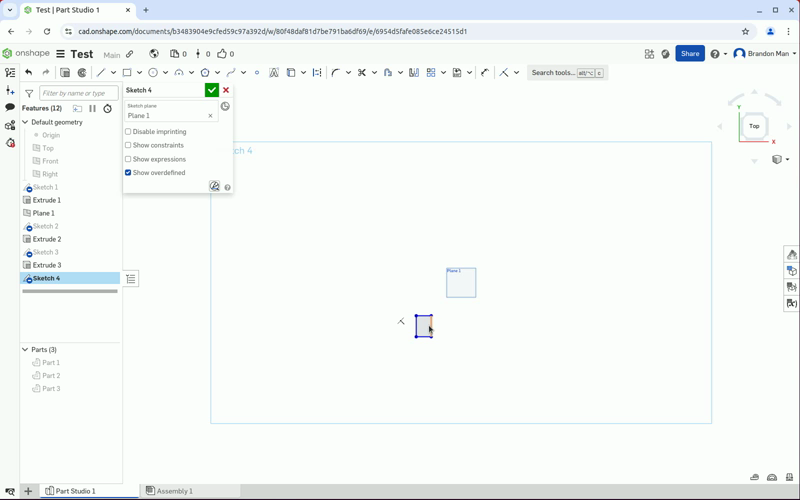
scroll(6)
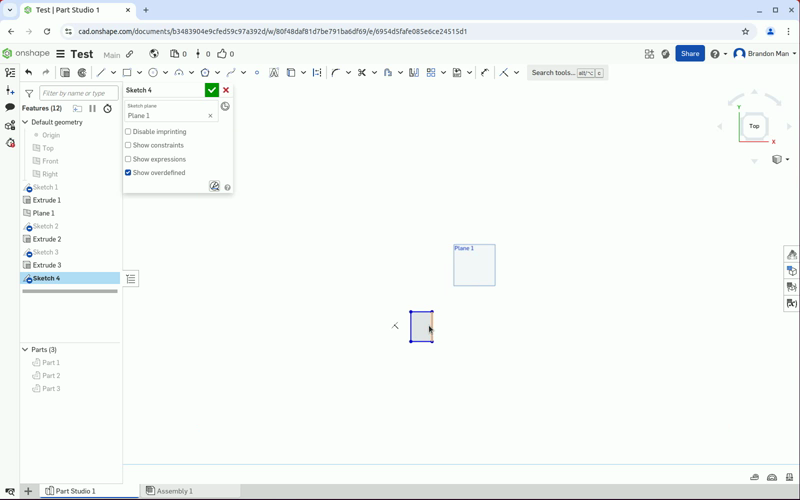
scroll(6)
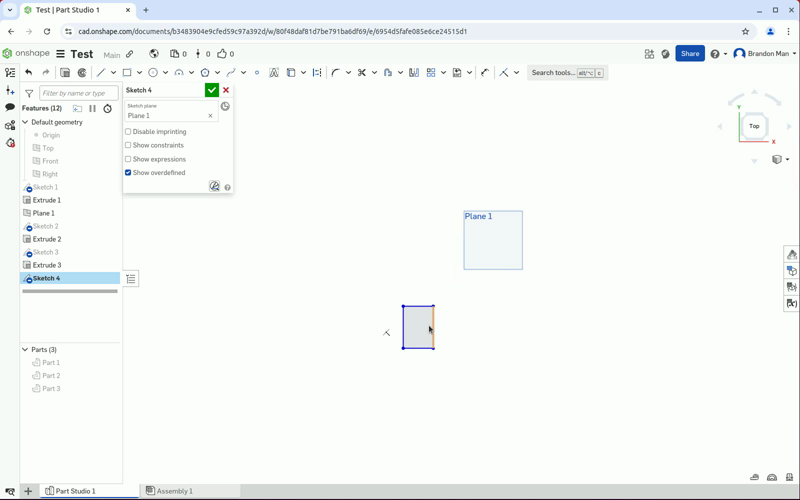
scroll(6)
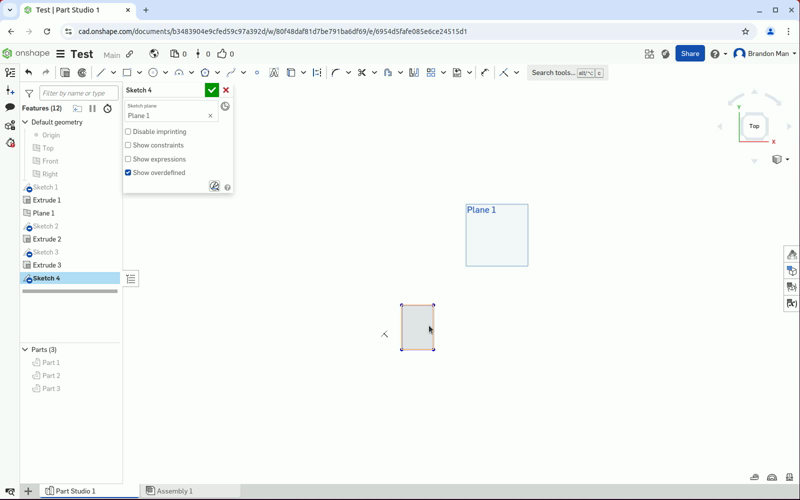
scroll(6)
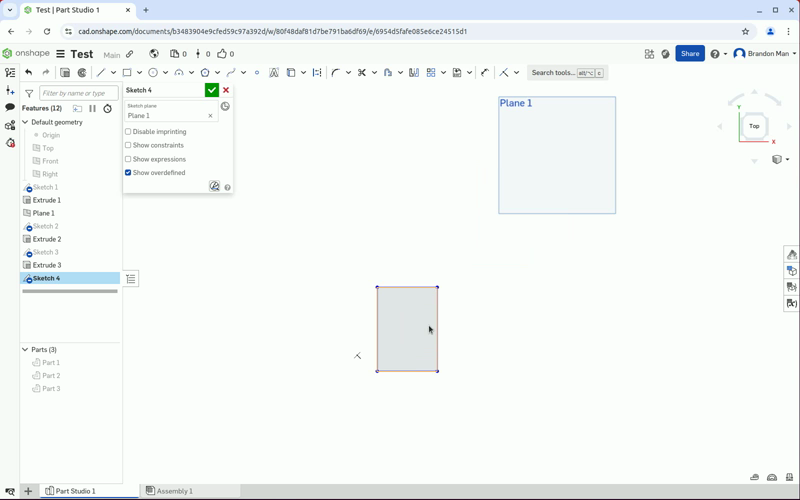
scroll(6)
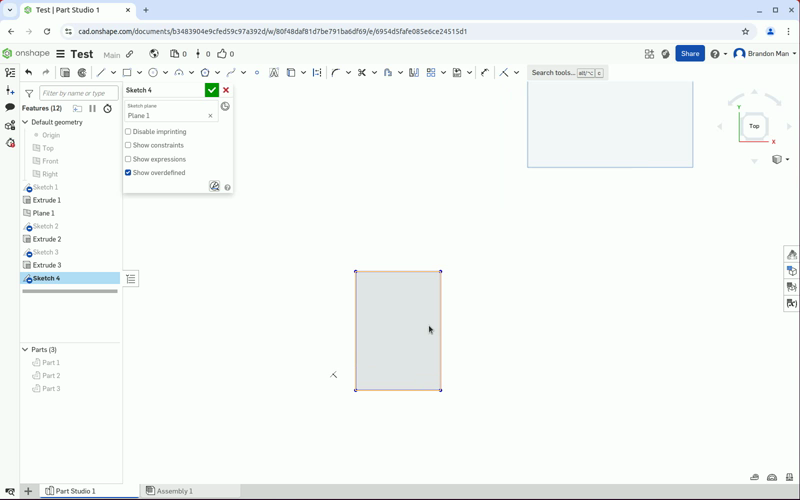
scroll(6)
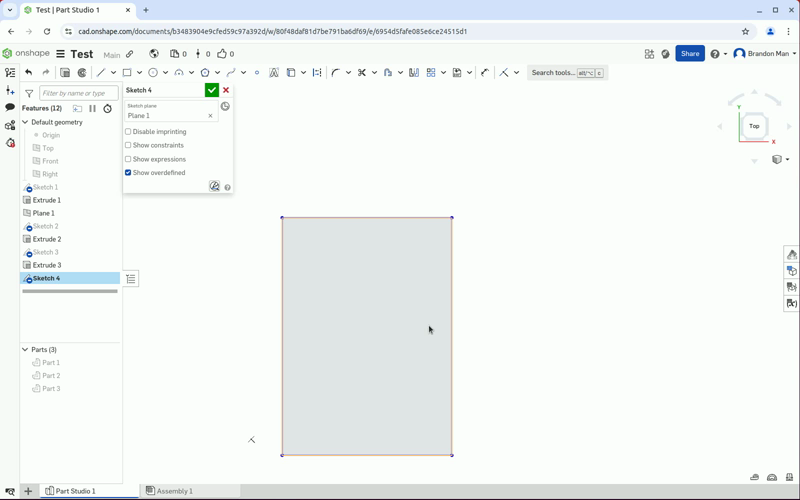
click(429, 325)
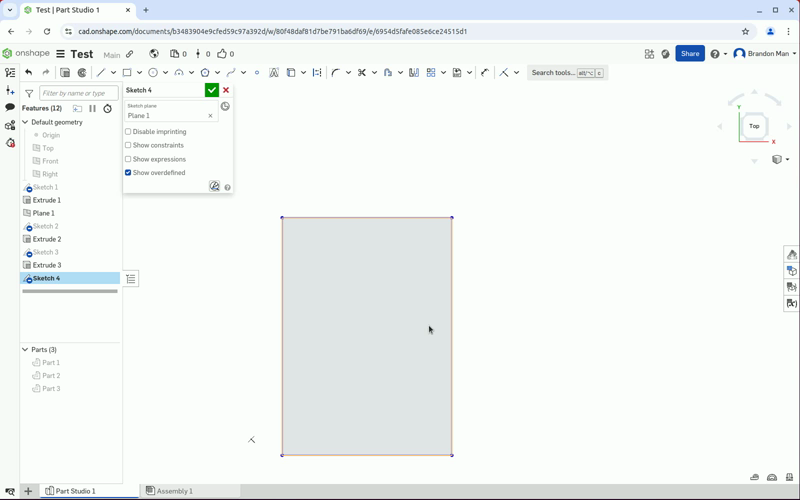
scroll(-6)
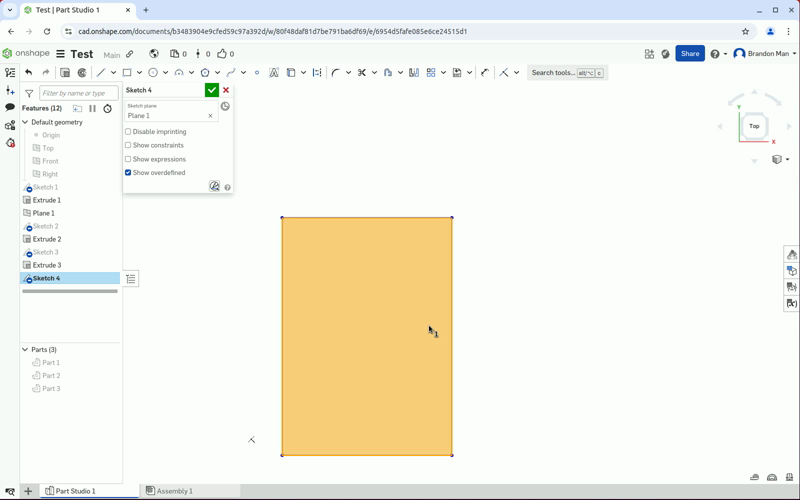
scroll(-6)
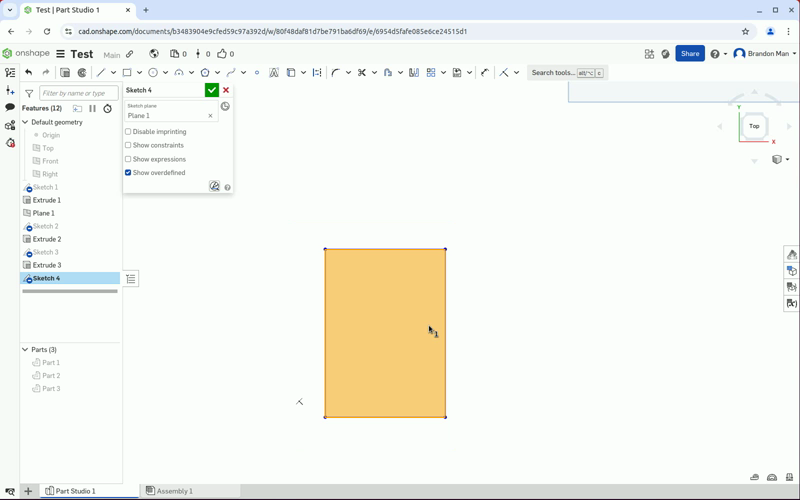
scroll(-6)
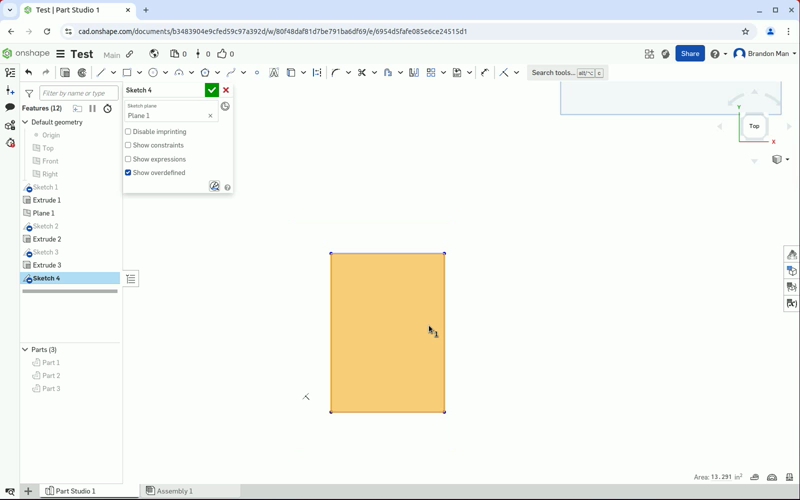
scroll(-6)
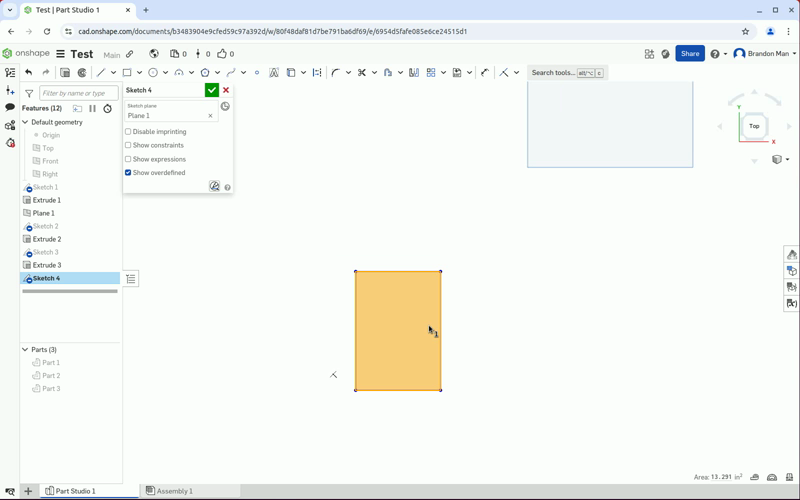
scroll(-6)
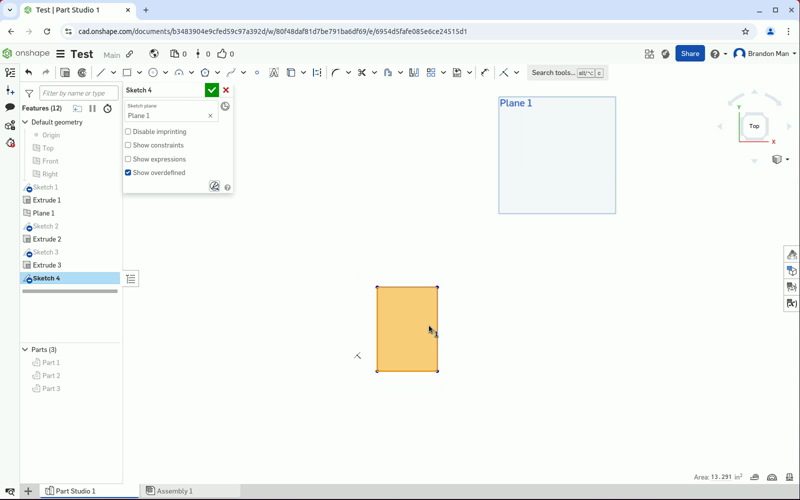
scroll(-6)
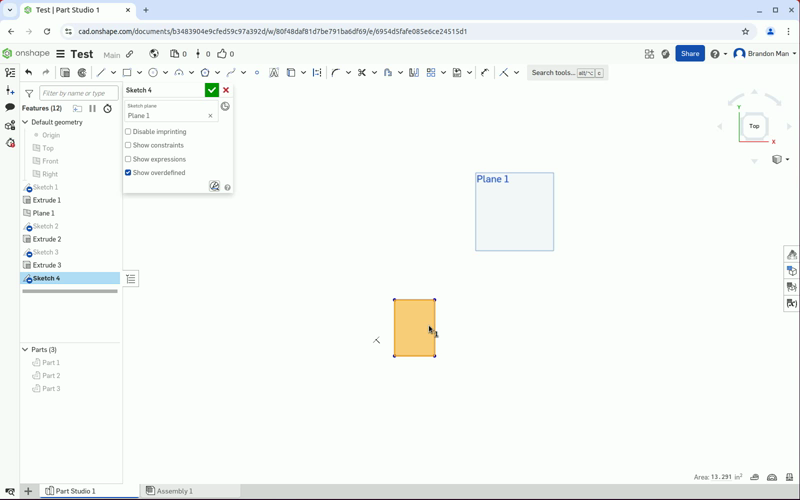
scroll(-6)
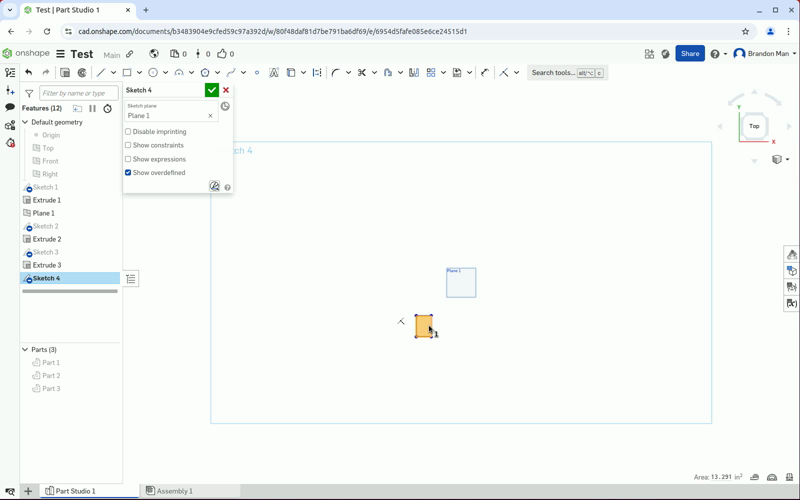
mouse_move(73, 352)
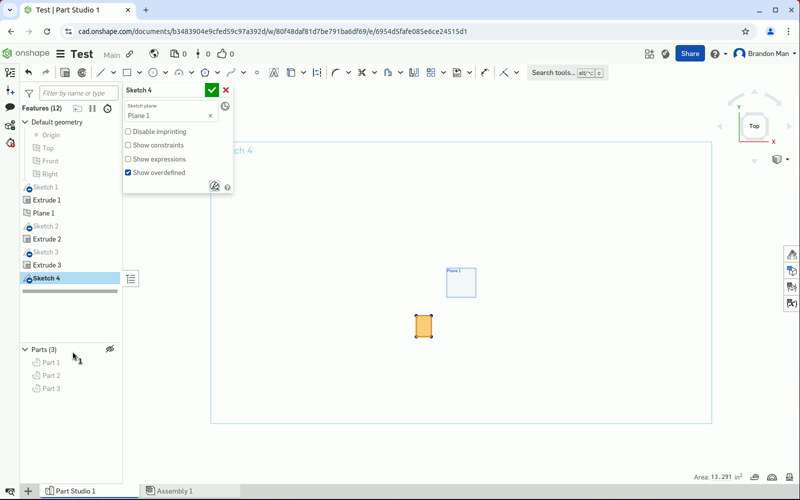
key(shift+y)
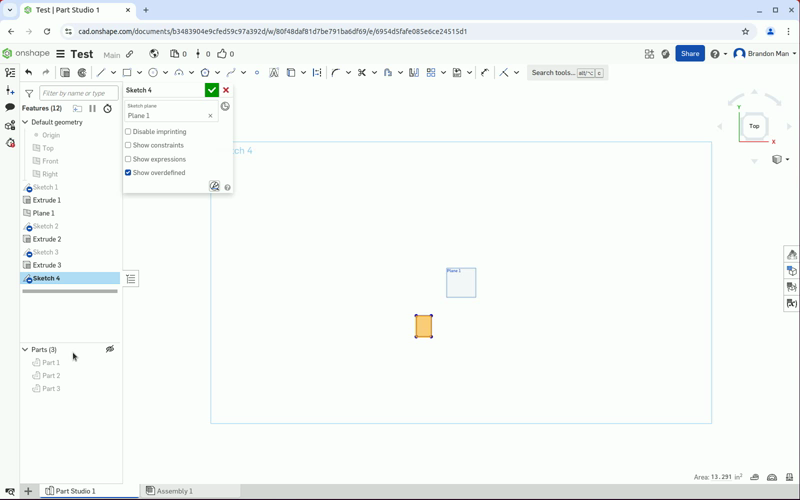
key(shift+e)
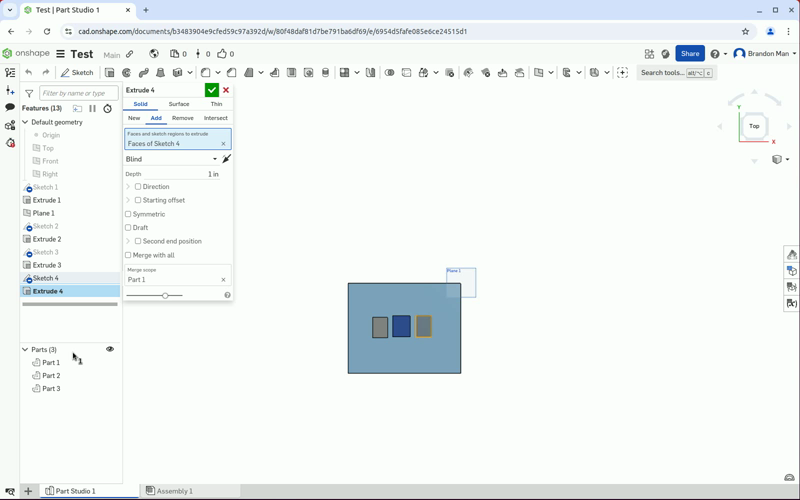
mouse_move(143, 106)
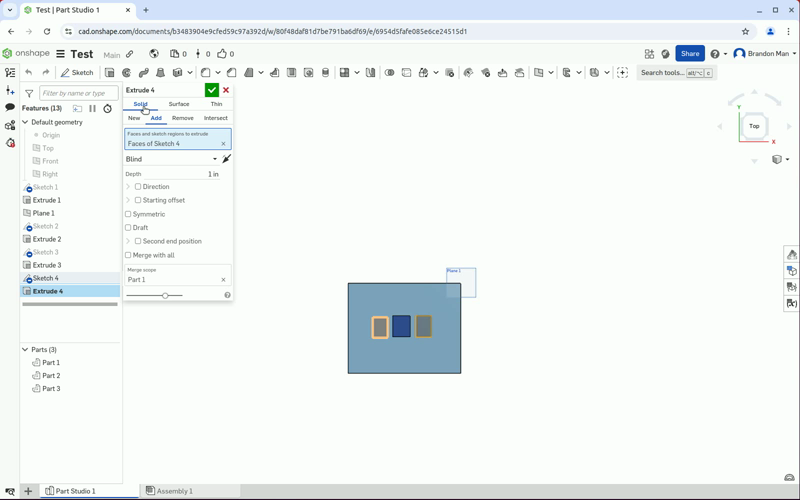
click(143, 106)
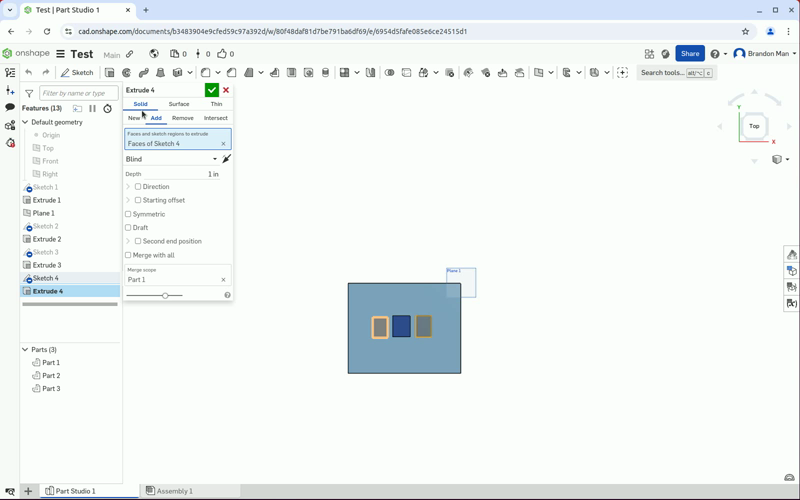
mouse_move(137, 120)
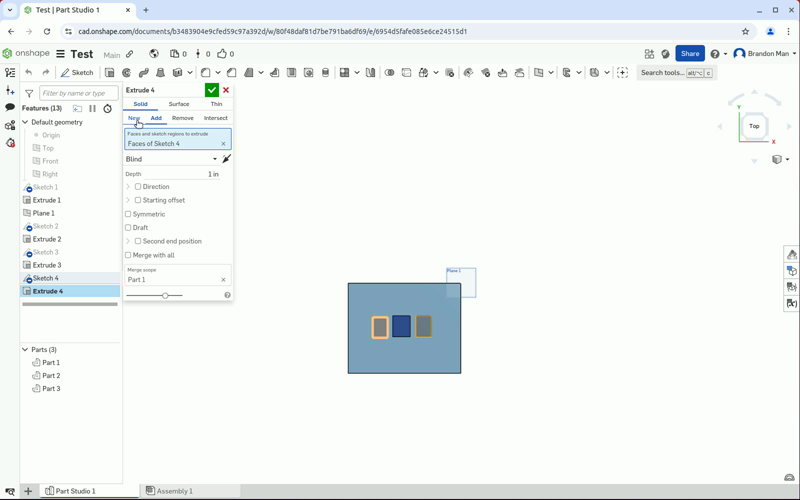
click(137, 120)
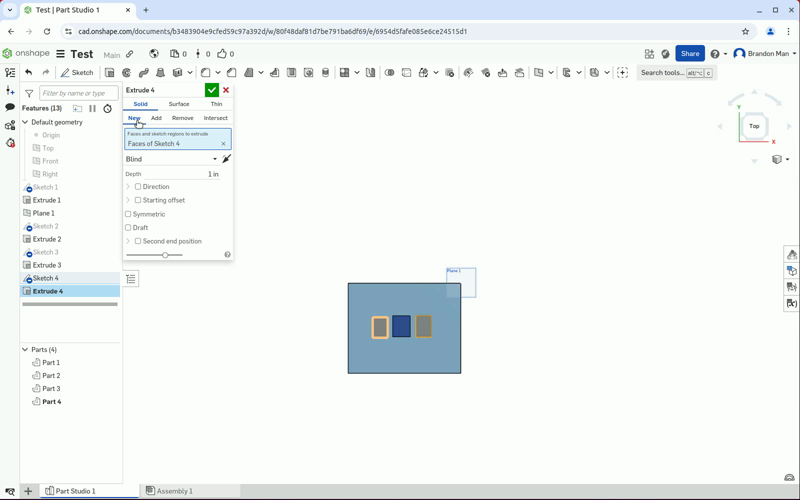
key(tab, 4)
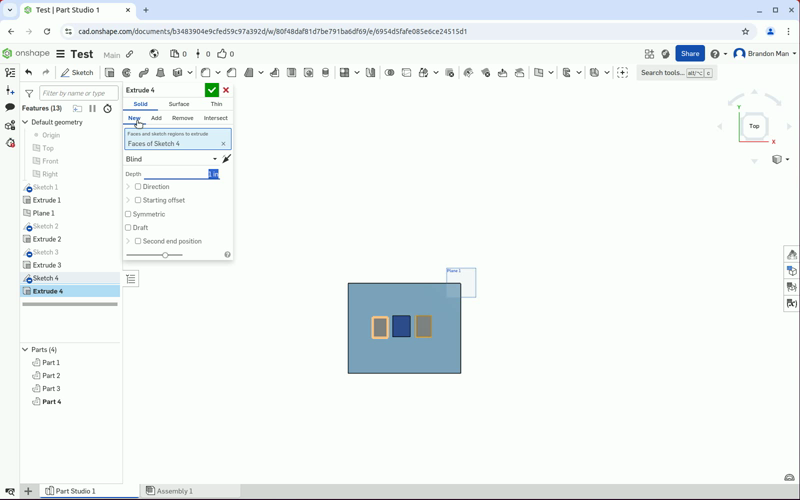
text(5.777)
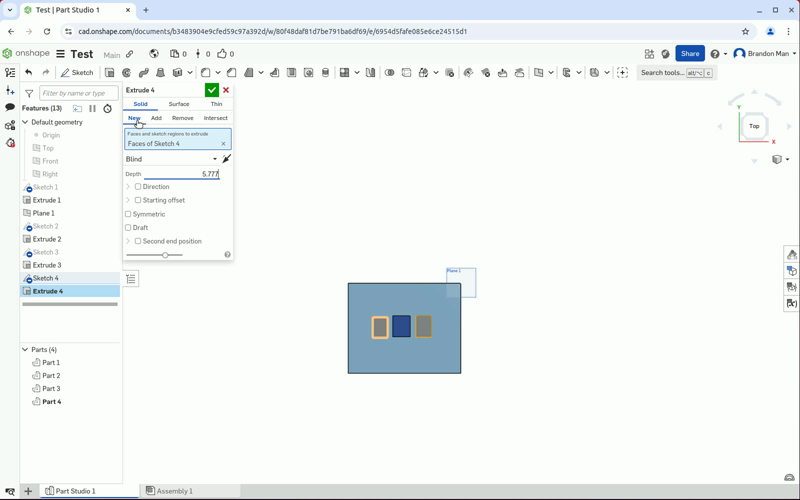
key(enter)
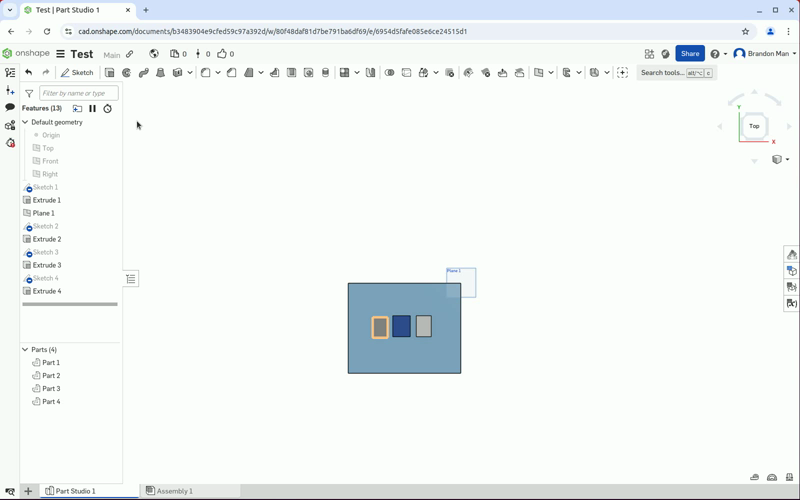
key(shift+h)
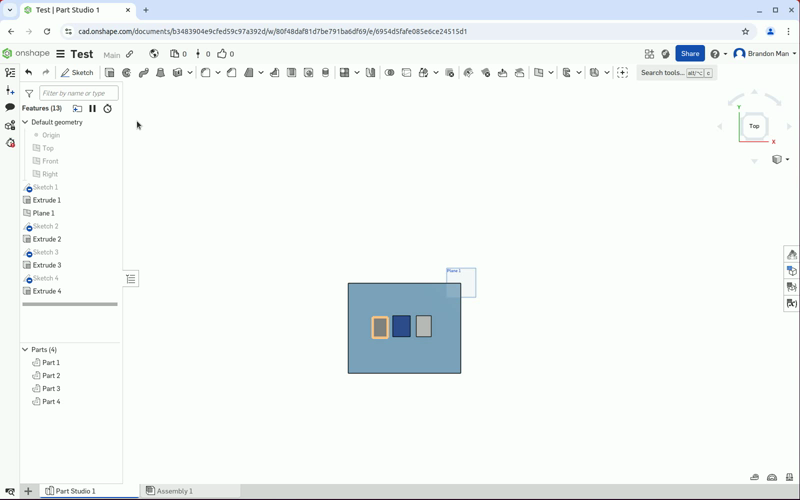
key(shift+h)
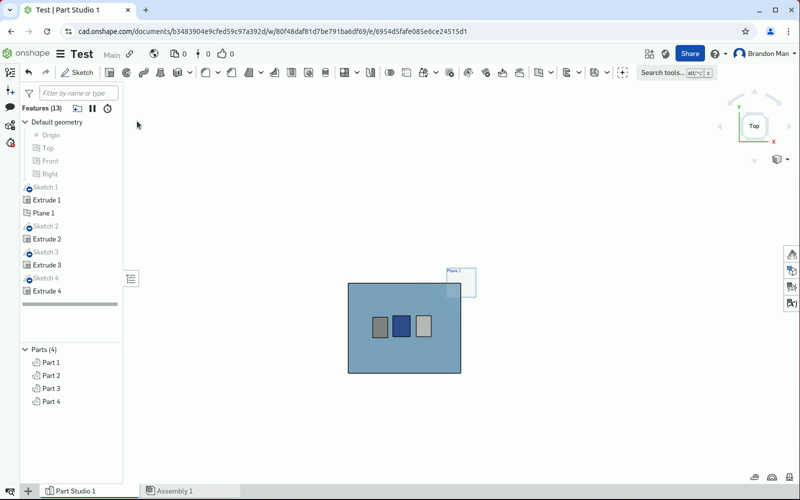
mouse_move(73, 189)
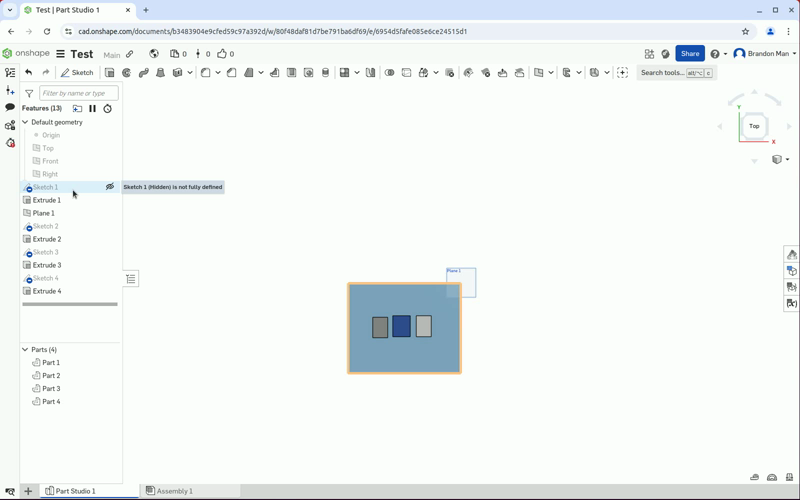
click(73, 189)
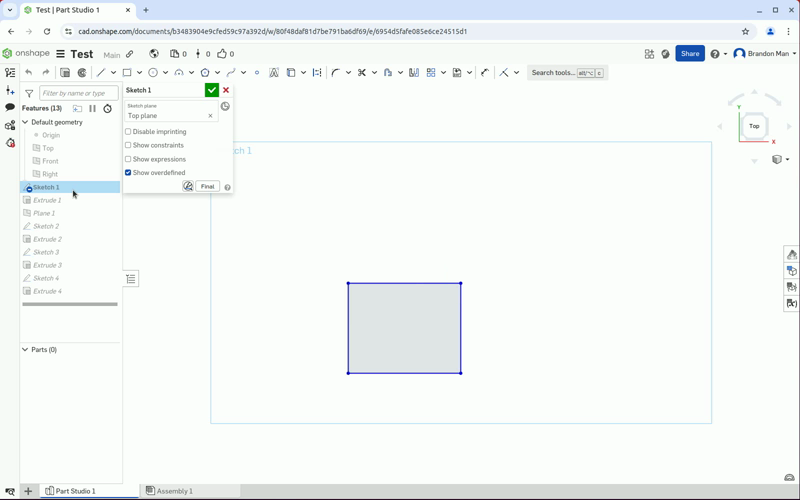
mouse_move(229, 92)
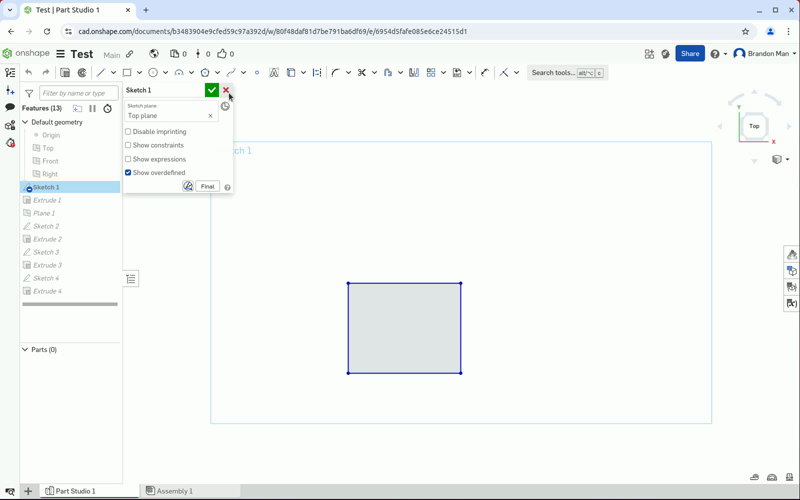
click(229, 92)
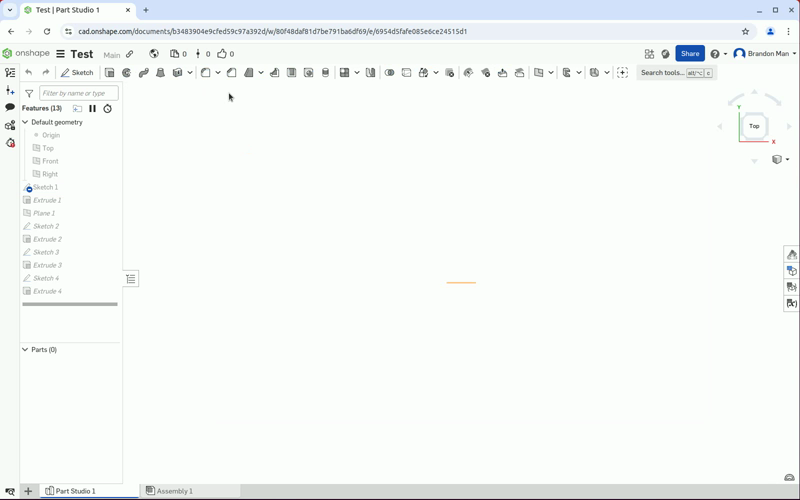
key(shift+s)
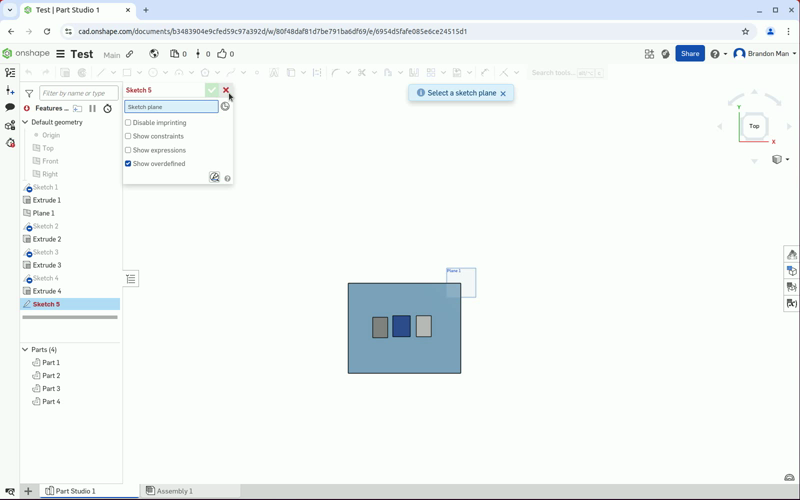
mouse_move(73, 215)
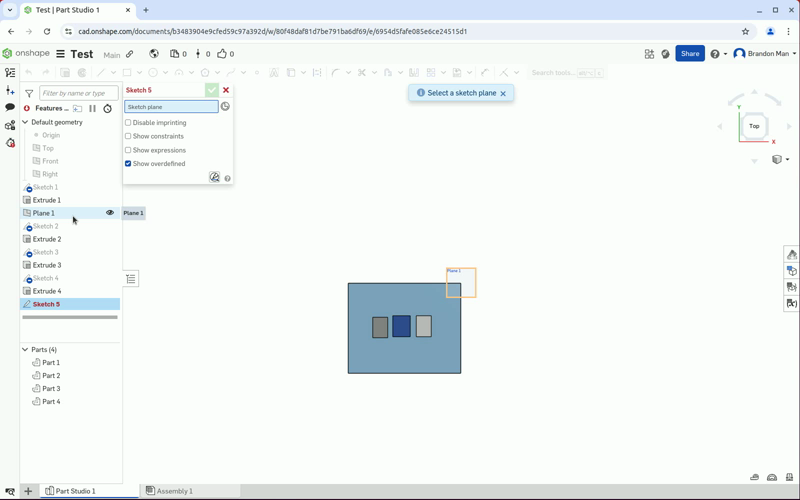
click(73, 215)
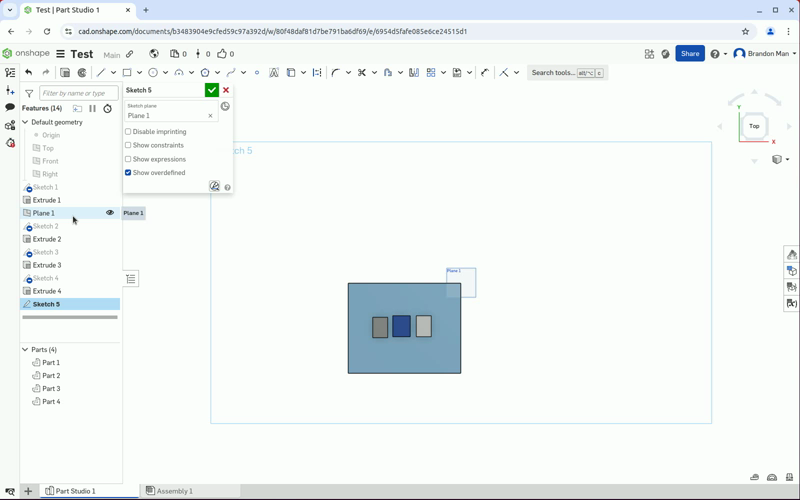
mouse_move(73, 352)
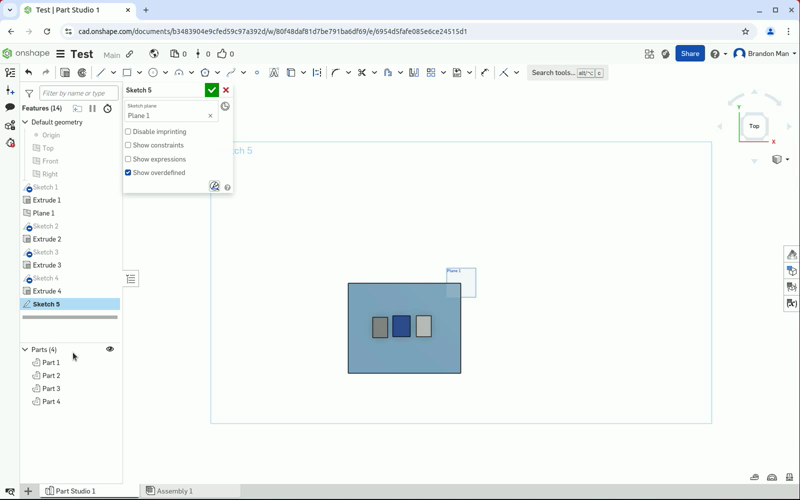
key(y)
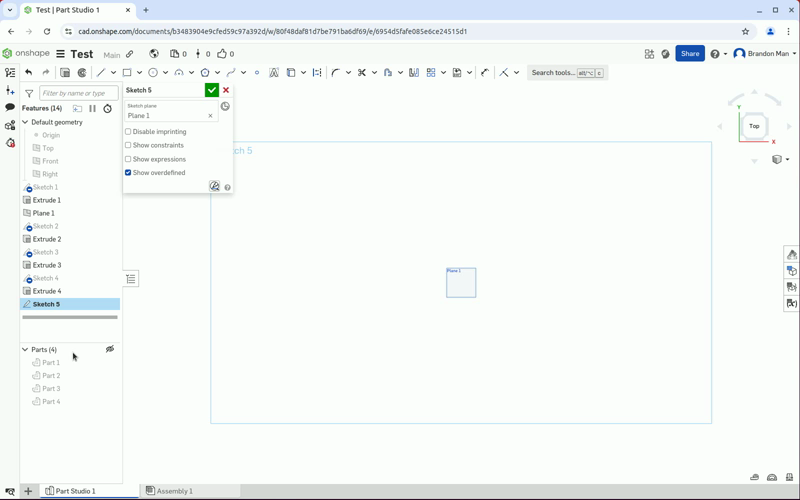
key(l)
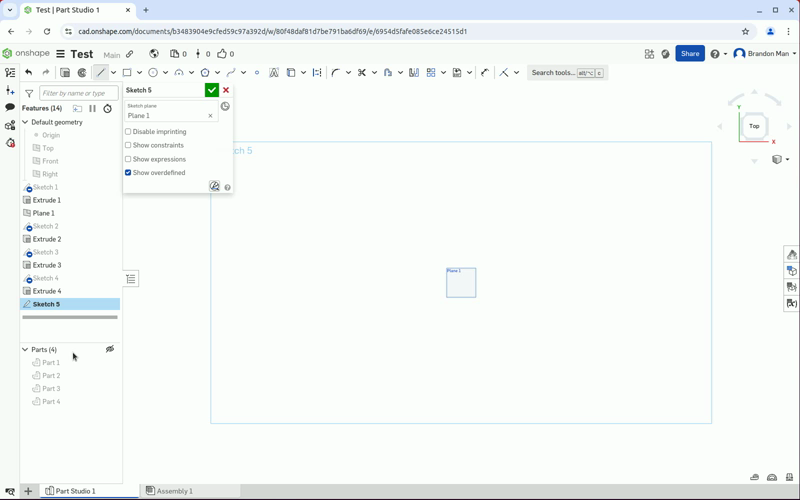
key_down(shift)
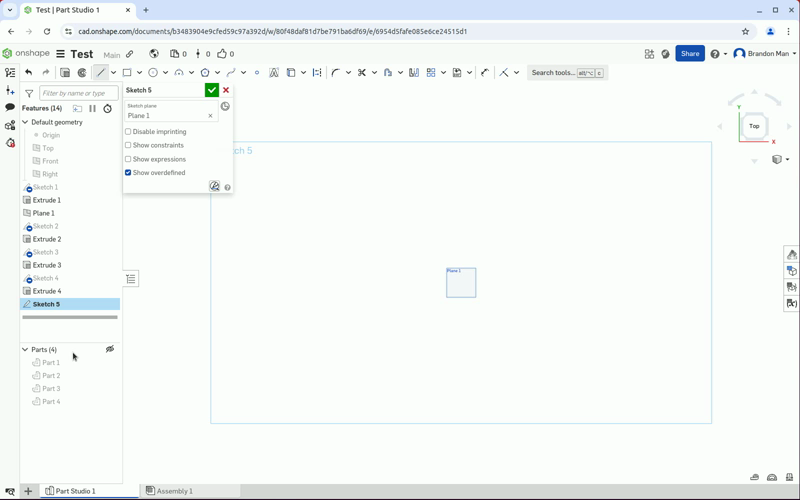
mouse_move(440, 337)
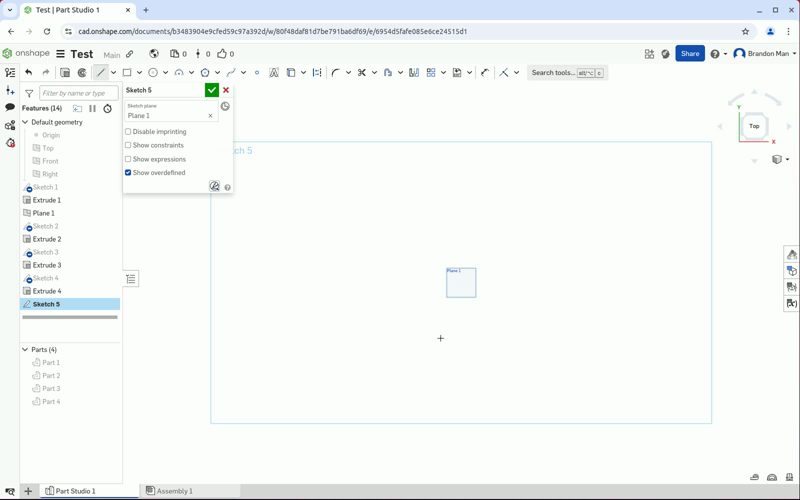
click(440, 337)
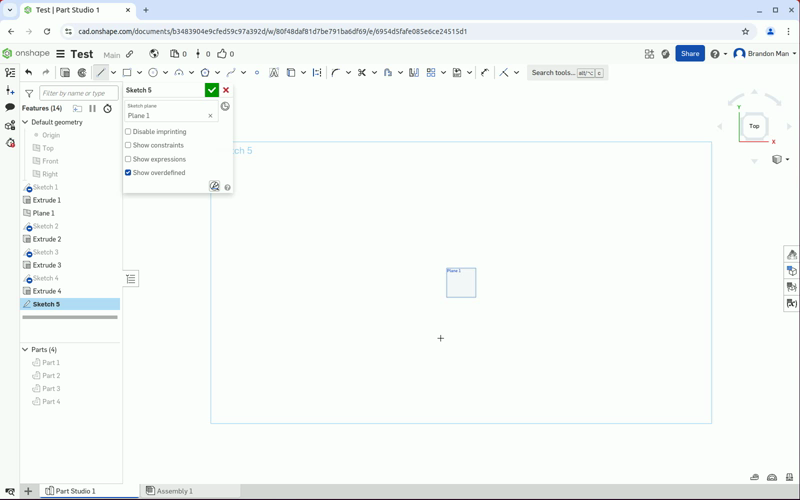
key_up(shift)
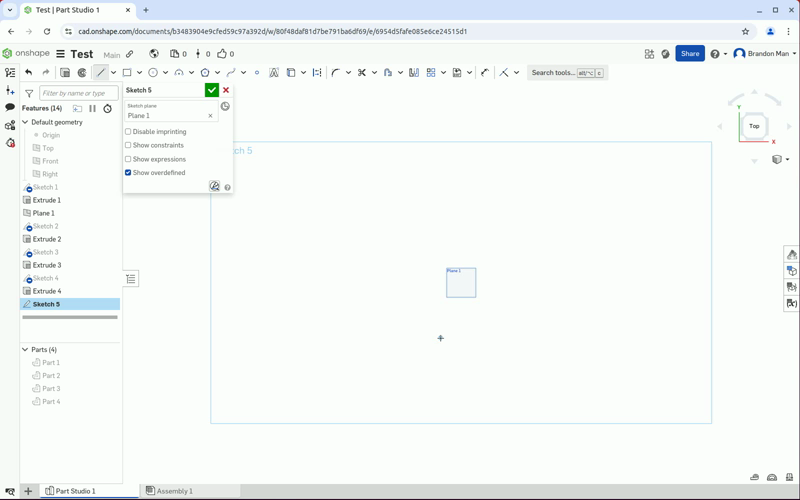
key_down(shift)
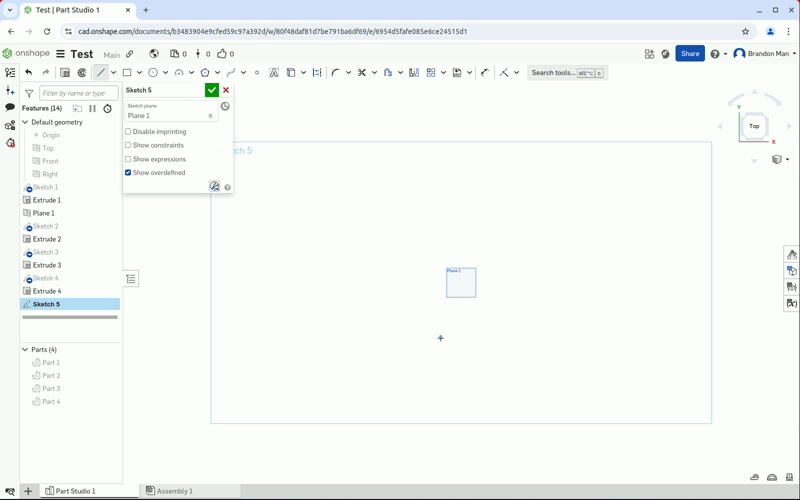
mouse_move(470, 337)
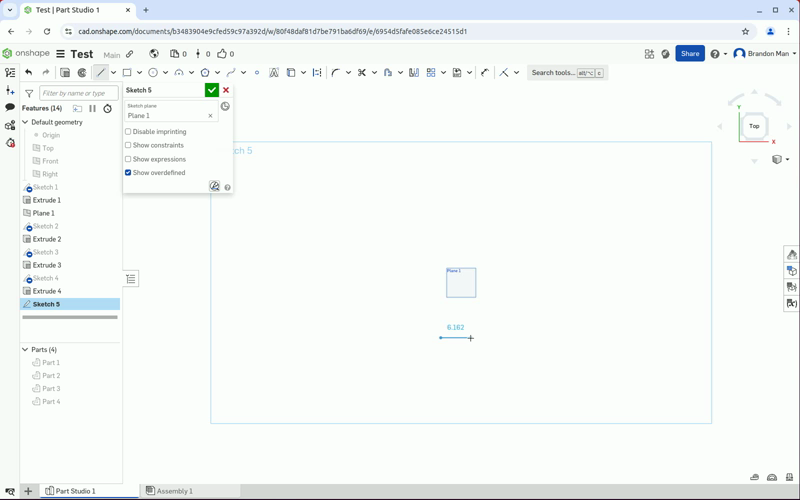
mouse_move(455, 337)
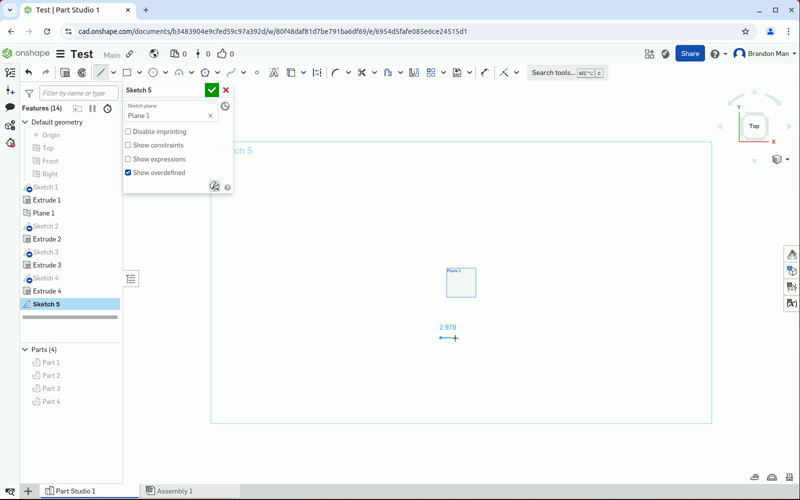
click(455, 337)
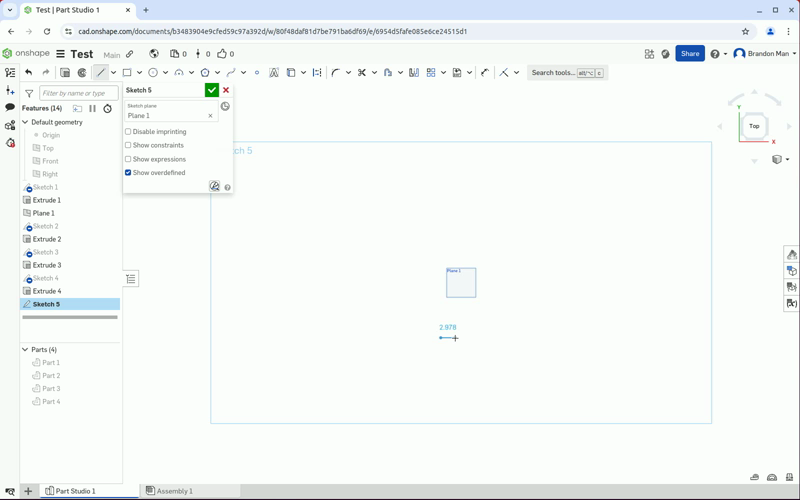
key_up(shift)
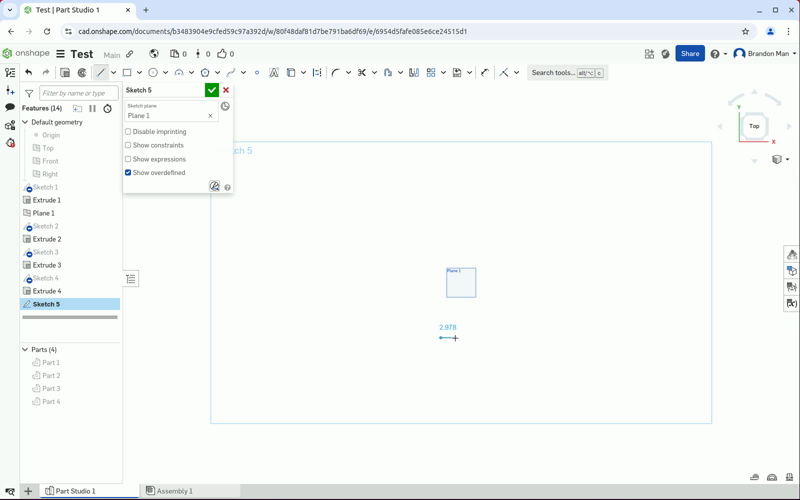
key_down(shift)
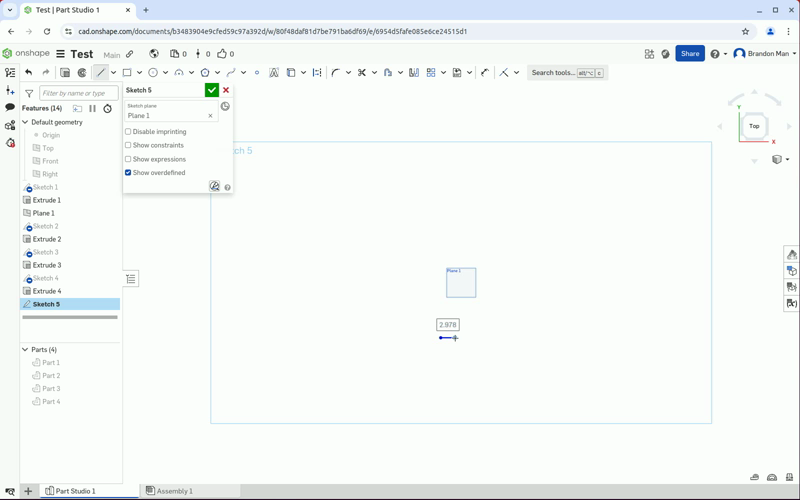
mouse_move(485, 337)
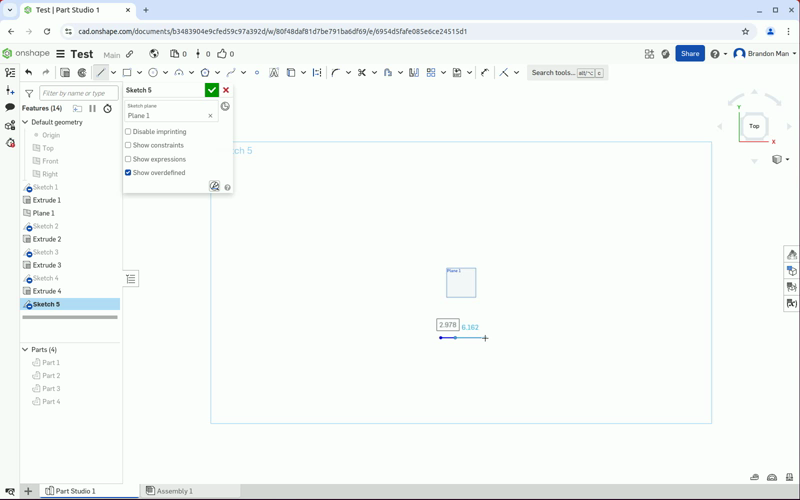
mouse_move(455, 314)
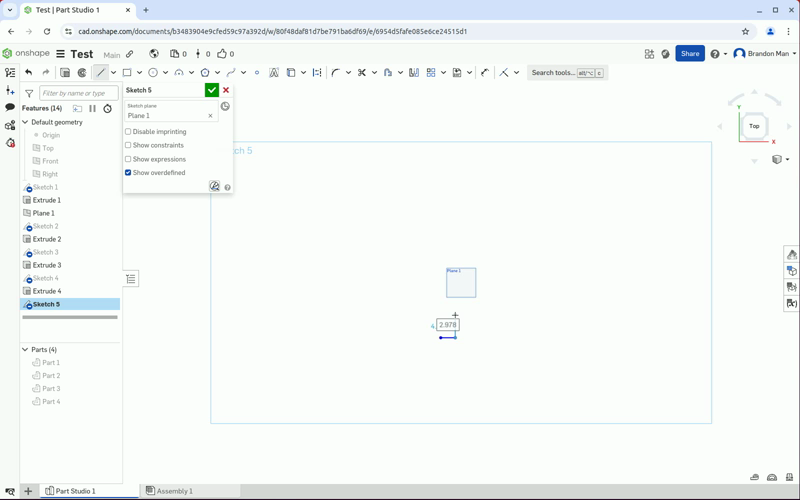
click(455, 314)
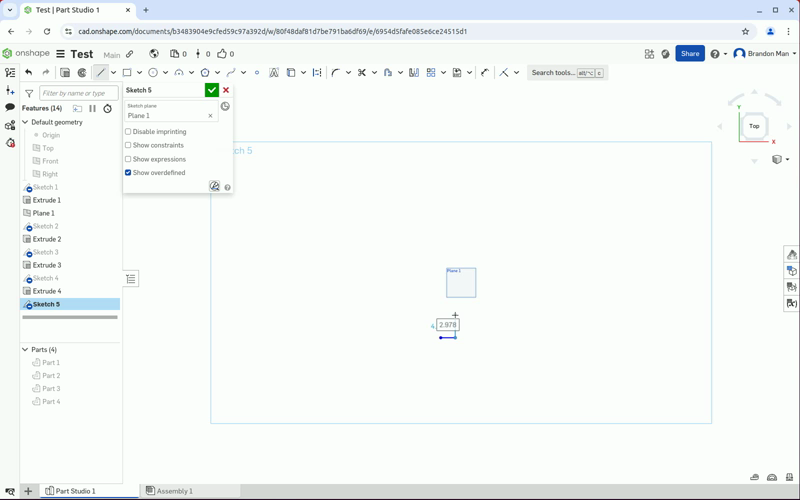
key_up(shift)
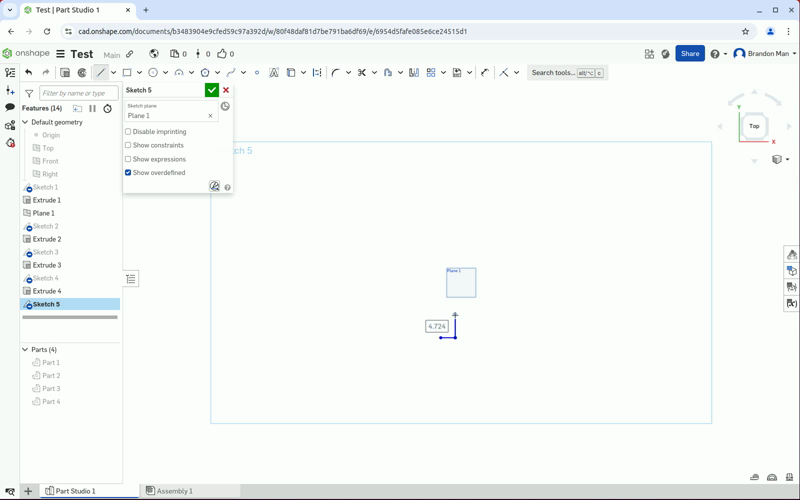
key_down(shift)
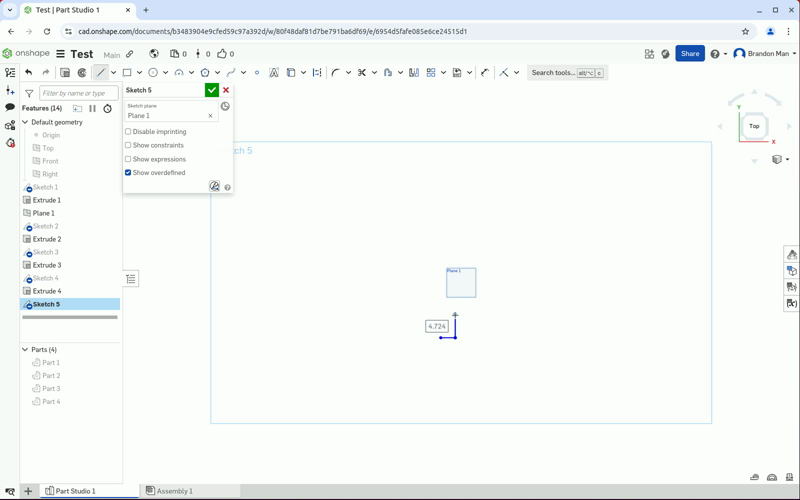
mouse_move(485, 314)
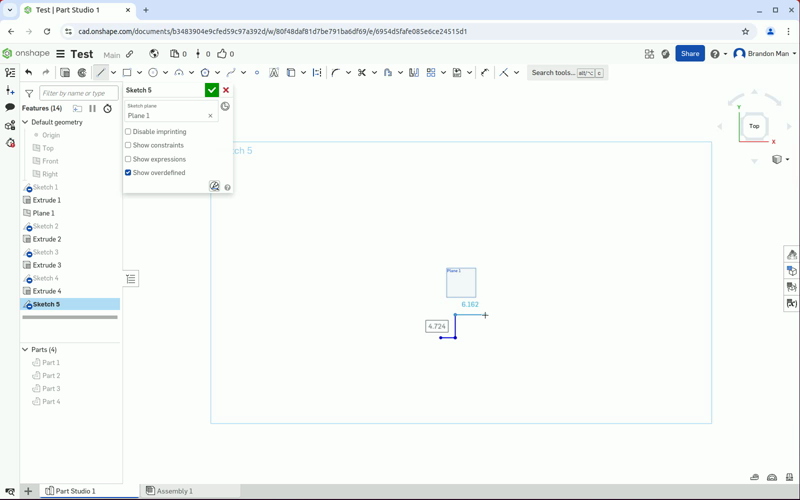
mouse_move(440, 314)
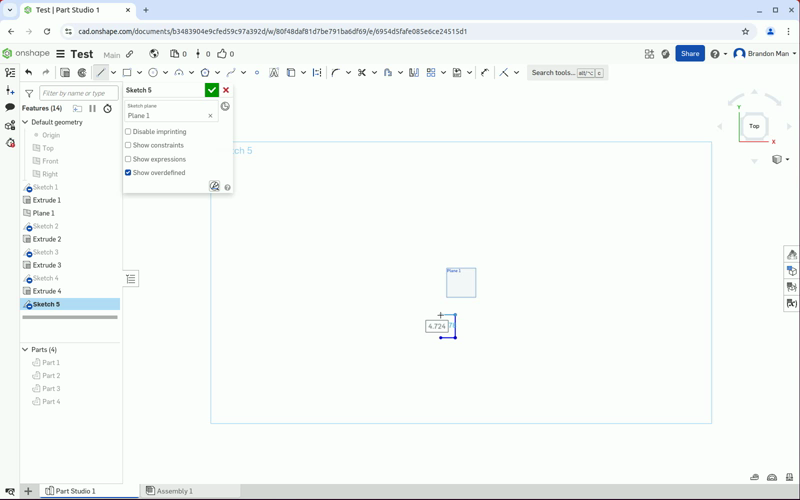
click(440, 314)
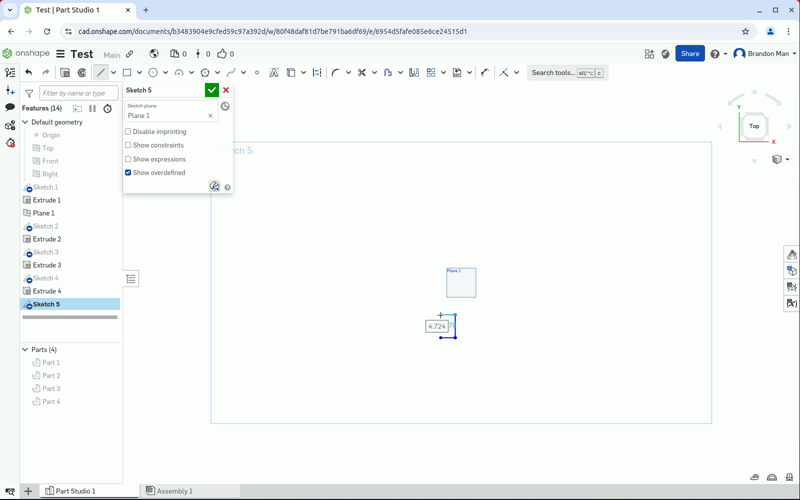
key_up(shift)
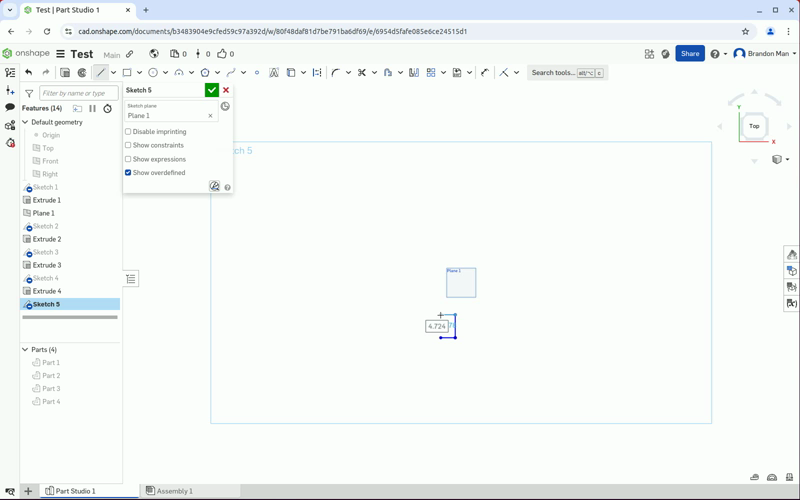
mouse_move(470, 314)
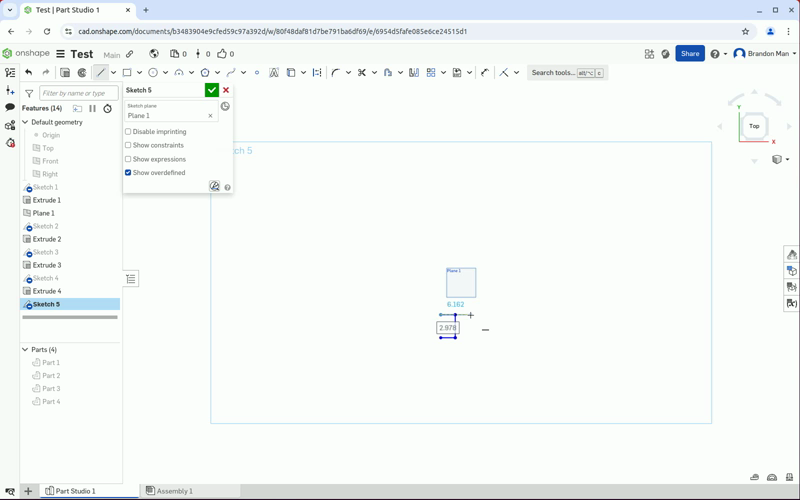
key_down(shift)
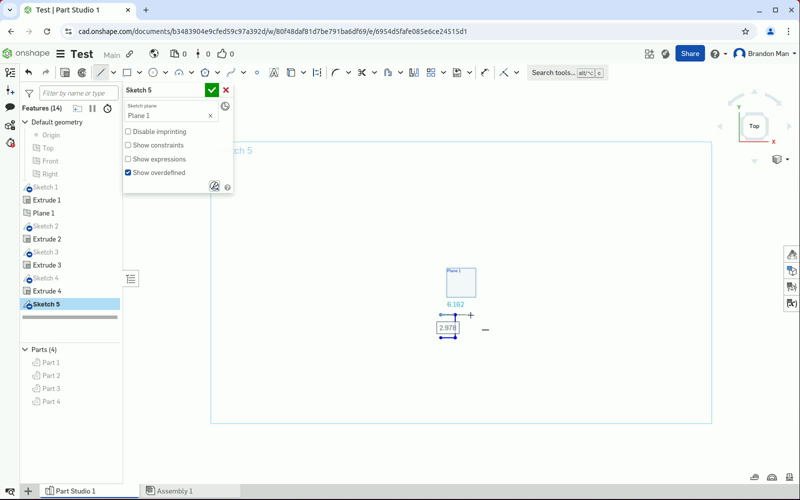
mouse_move(440, 337)
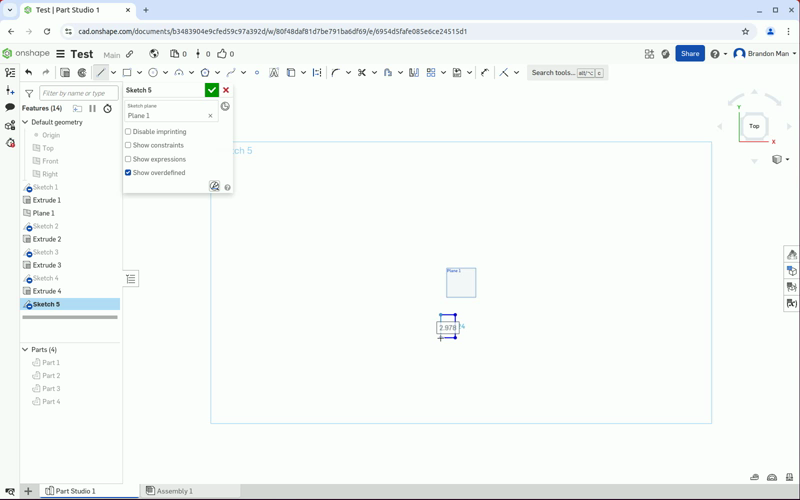
key_up(shift)
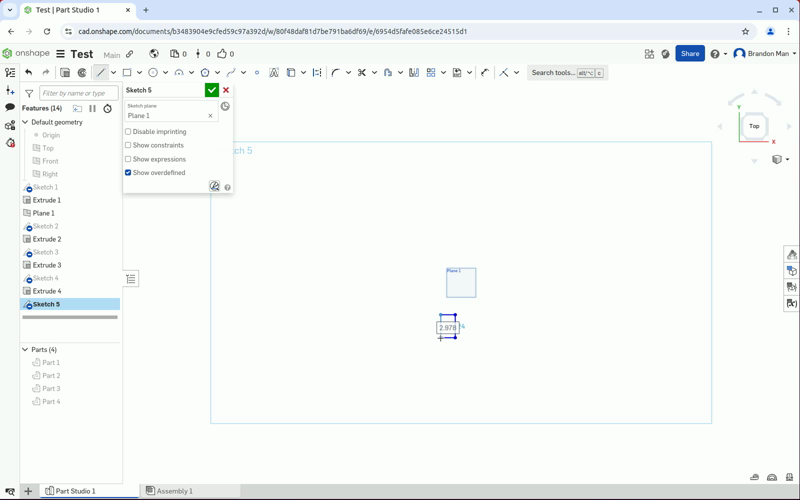
click(440, 337)
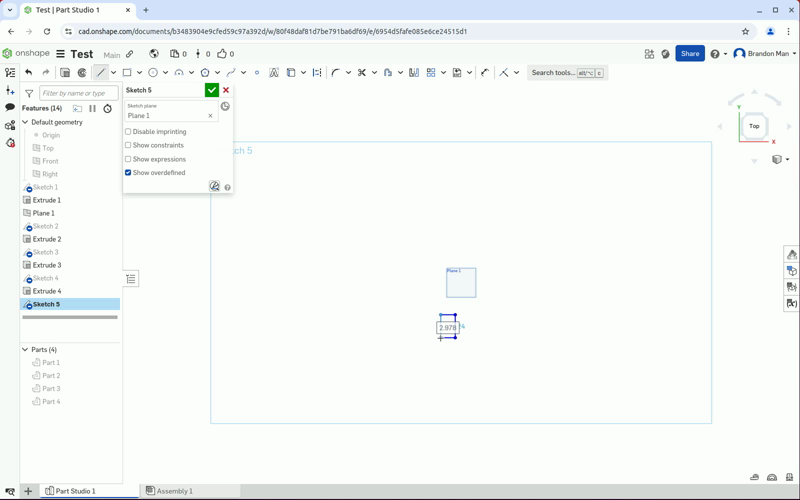
key(esc)
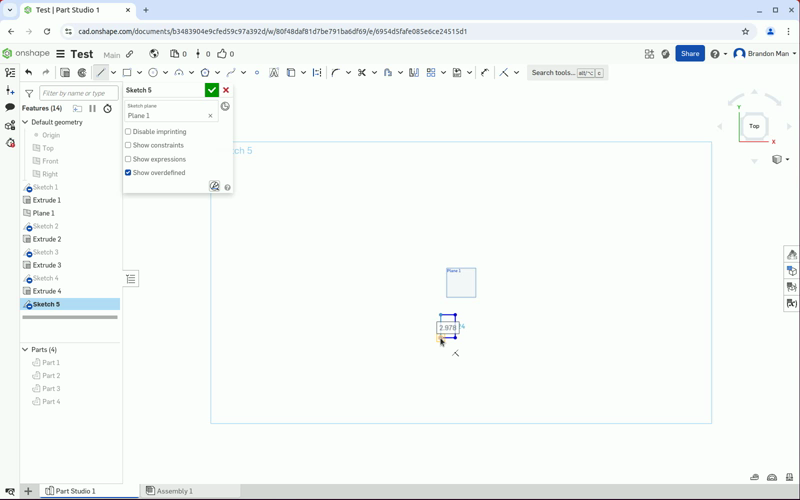
mouse_move(452, 331)
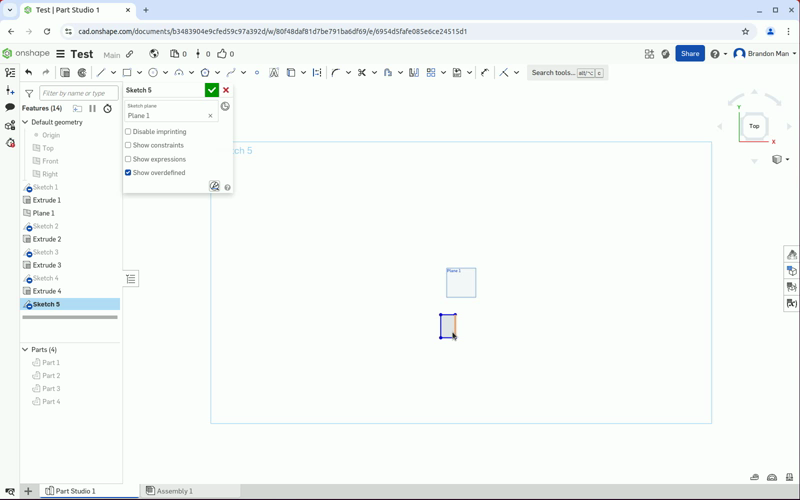
scroll(6)
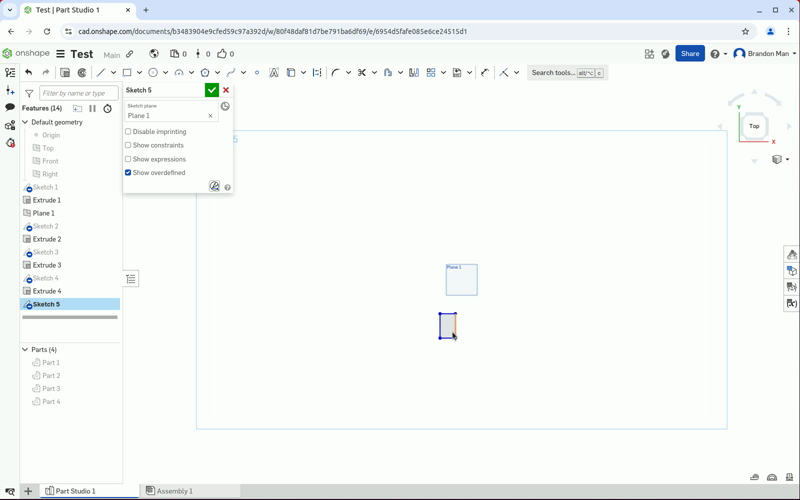
scroll(6)
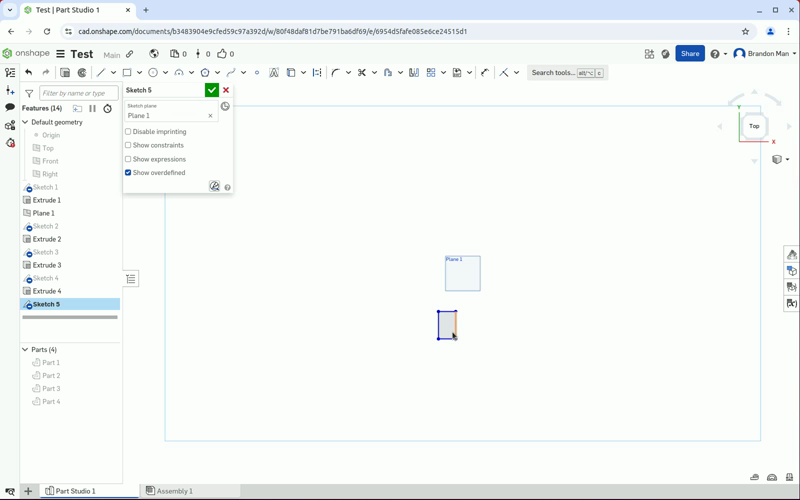
scroll(6)
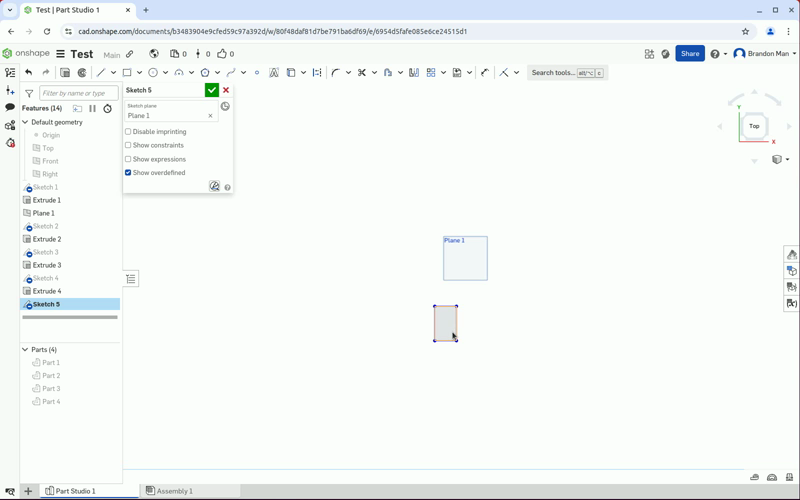
scroll(6)
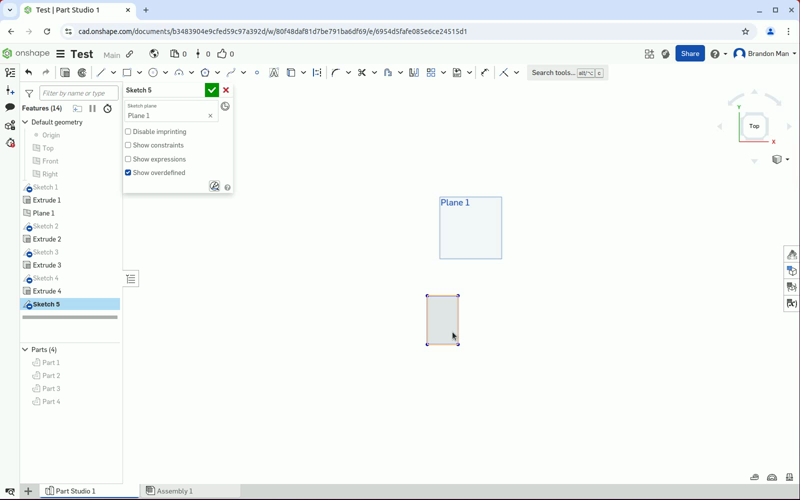
scroll(6)
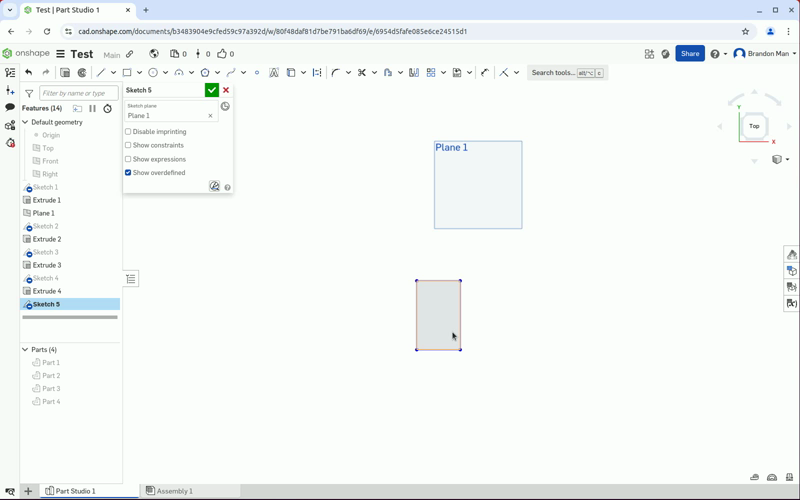
scroll(6)
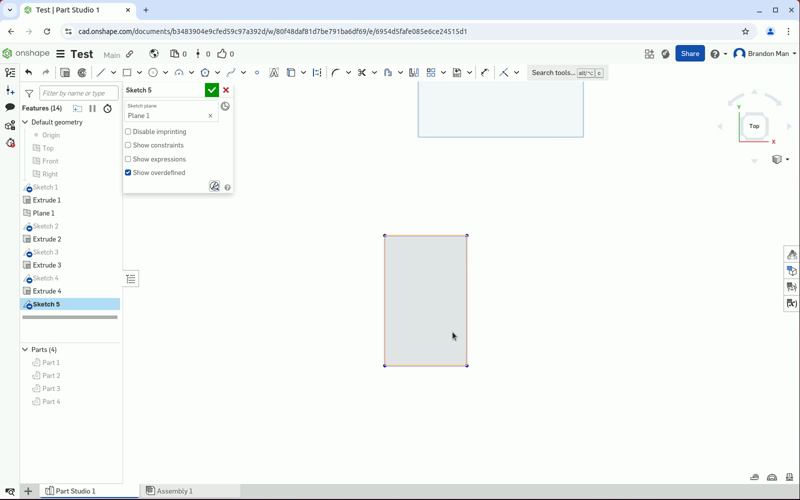
scroll(6)
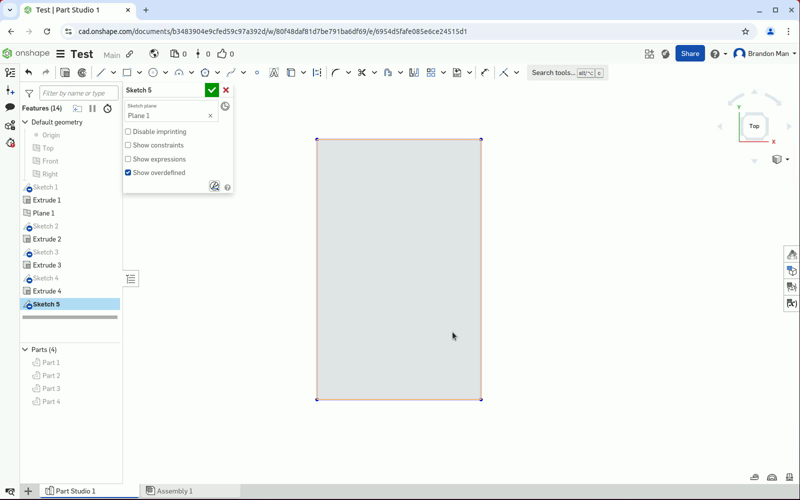
click(452, 331)
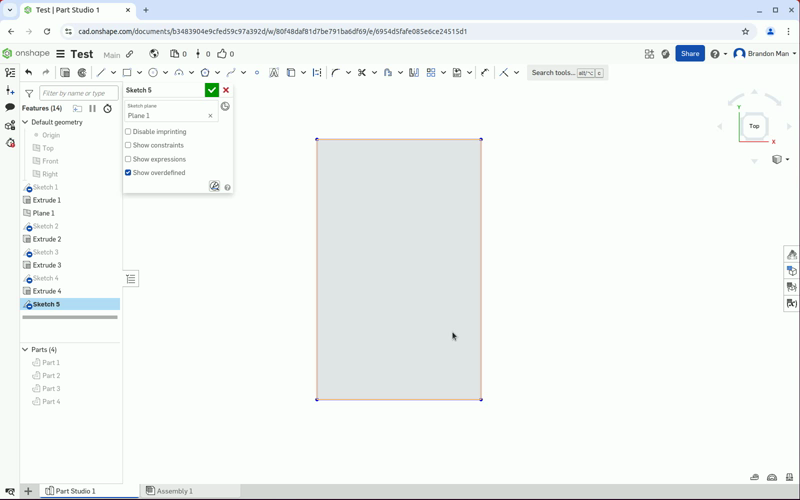
scroll(-6)
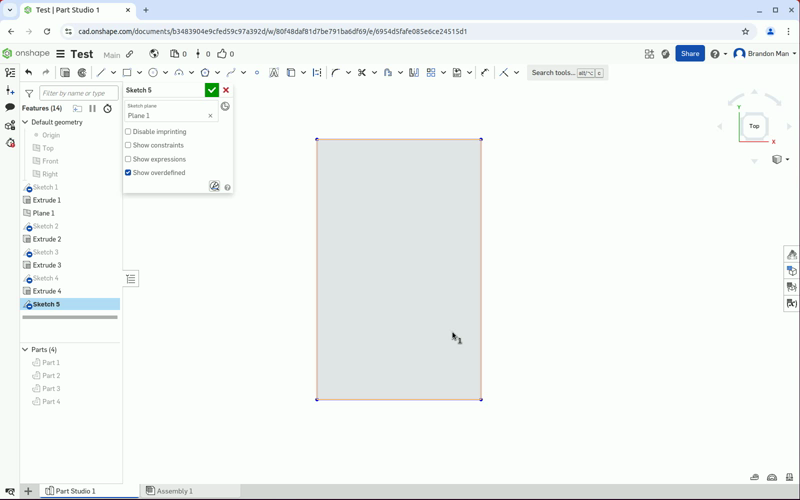
scroll(-6)
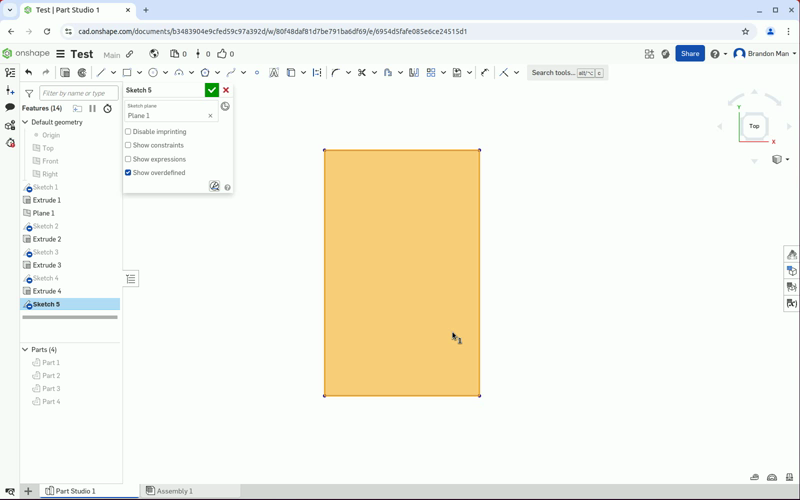
scroll(-6)
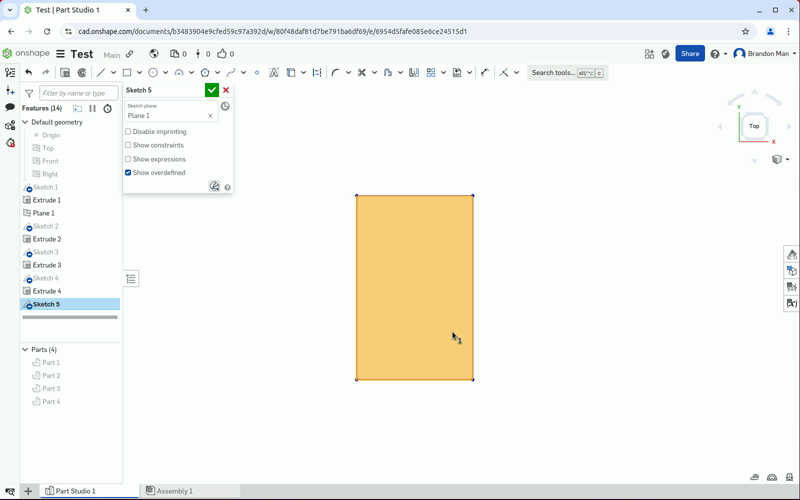
scroll(-6)
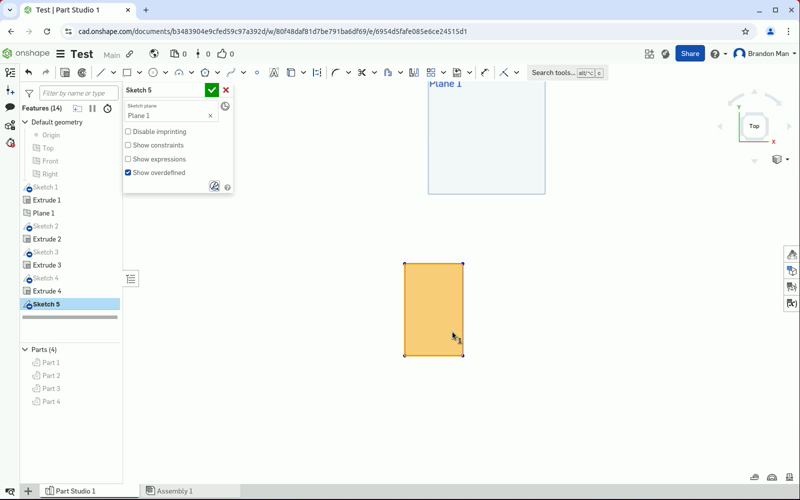
scroll(-6)
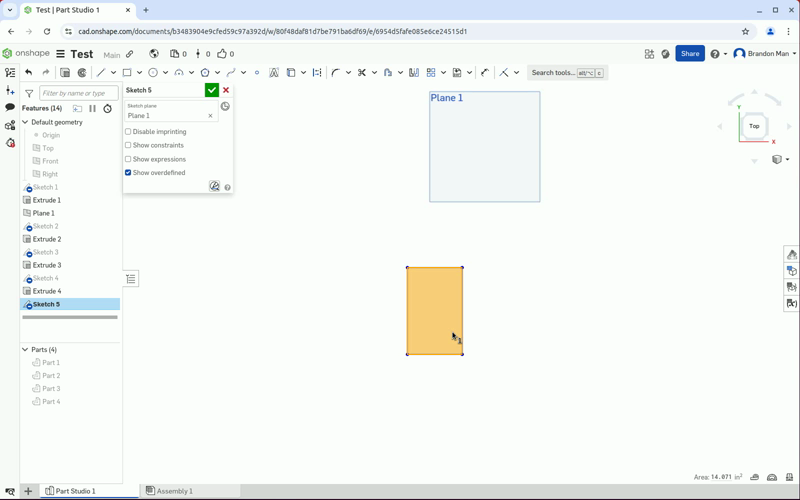
scroll(-6)
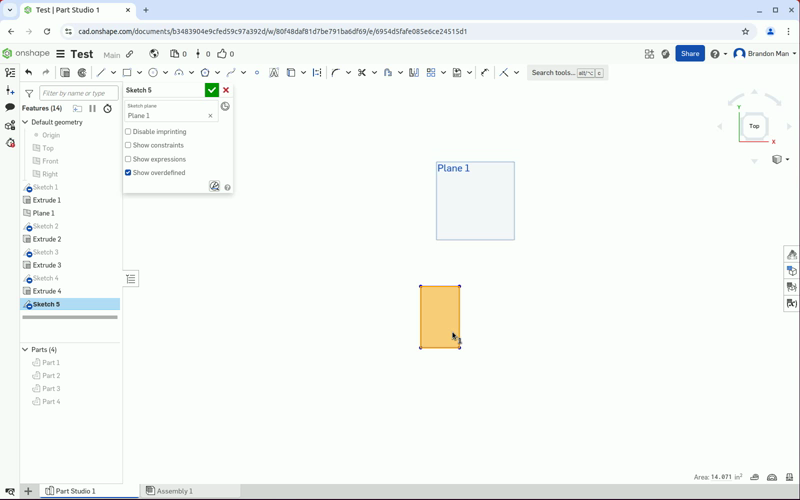
scroll(-6)
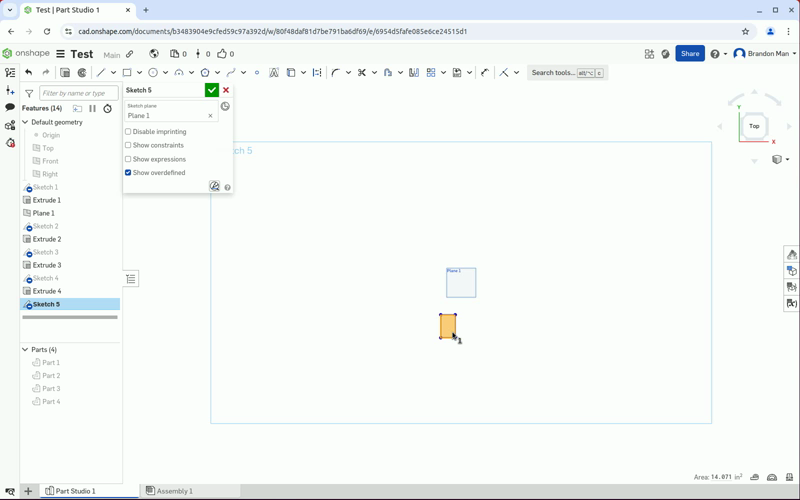
mouse_move(73, 352)
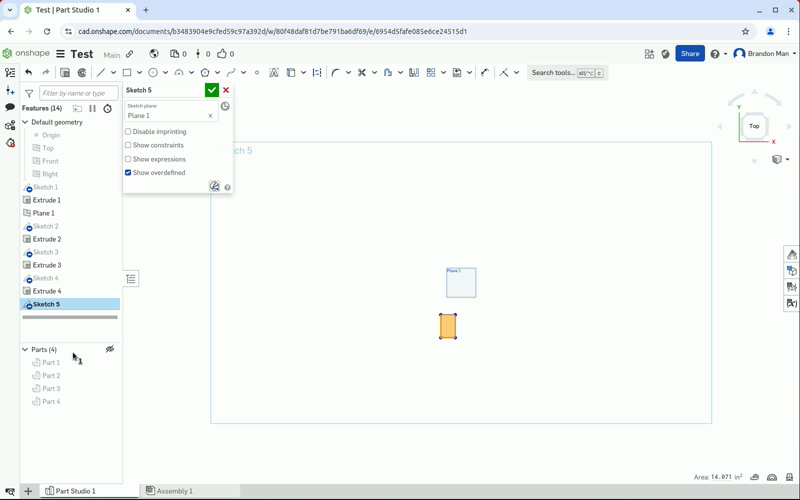
key(shift+y)
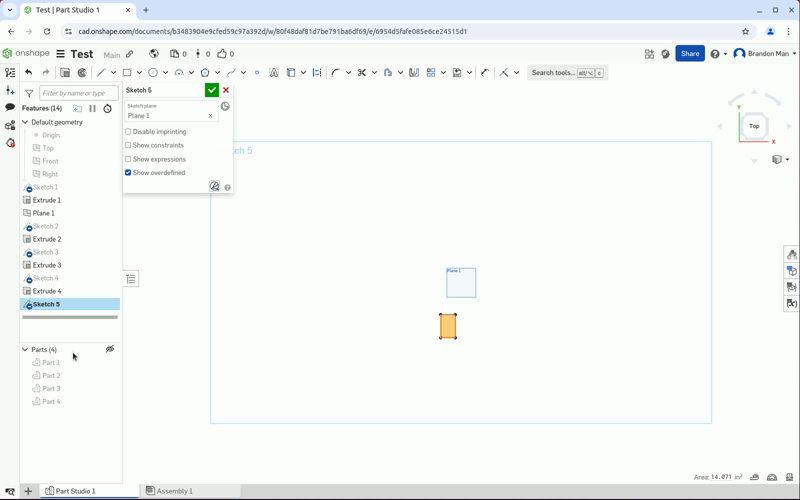
key(shift+e)
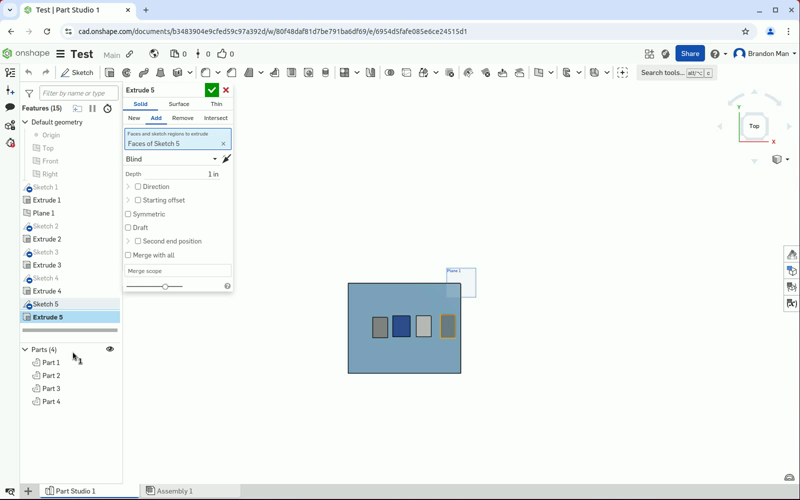
mouse_move(143, 106)
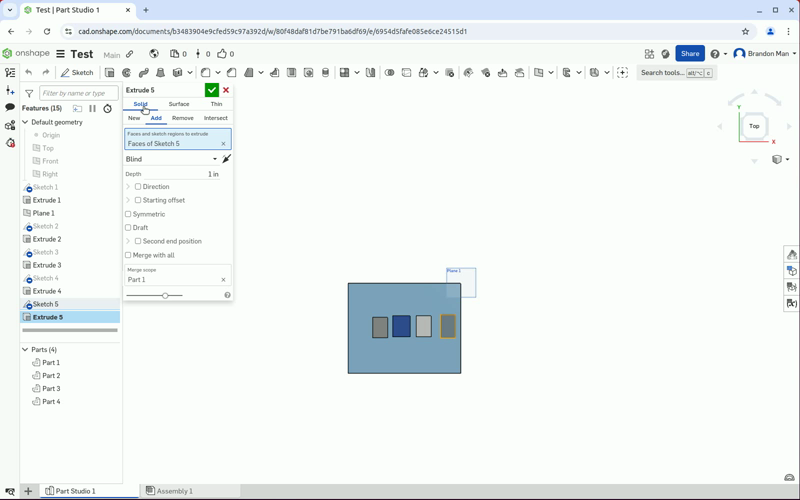
click(143, 106)
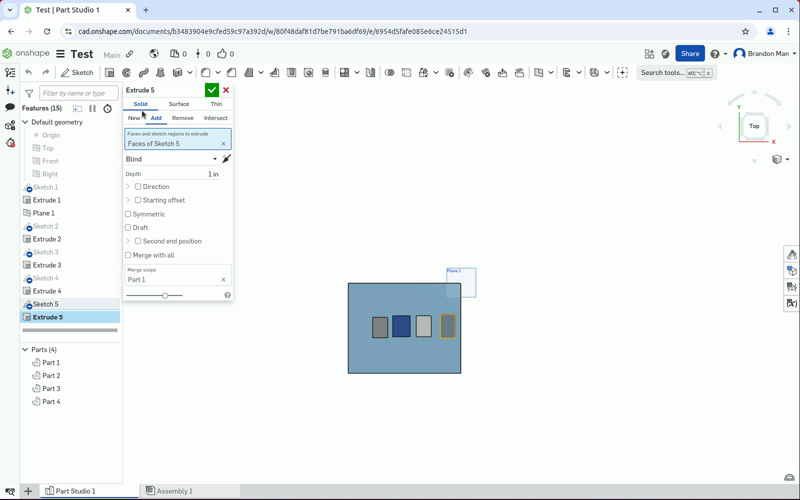
mouse_move(137, 120)
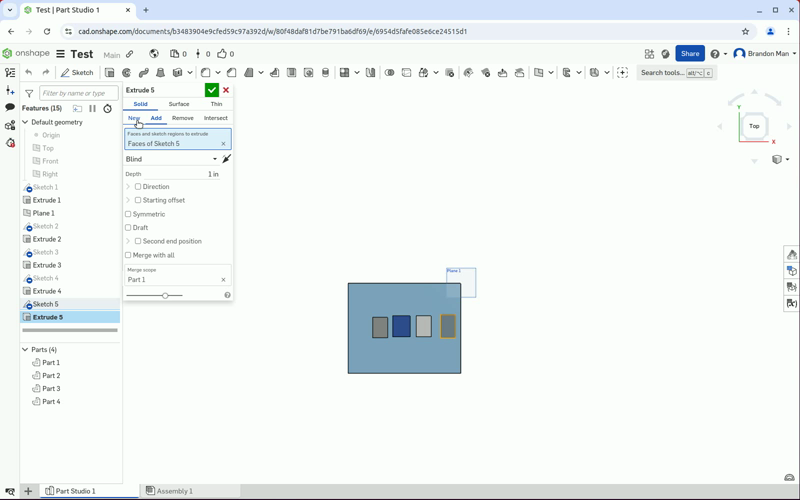
click(137, 120)
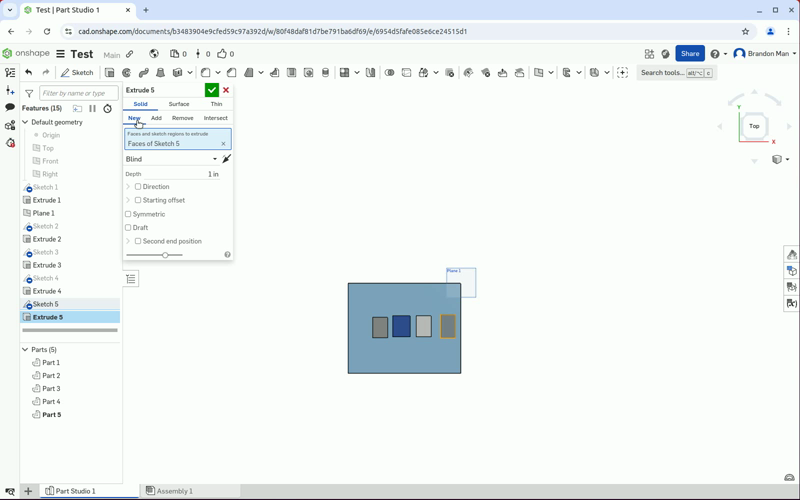
key(tab, 4)
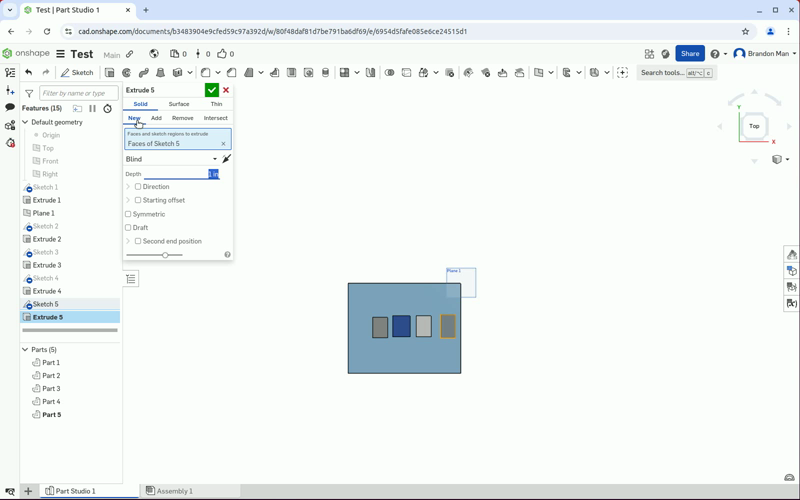
text(5.777)
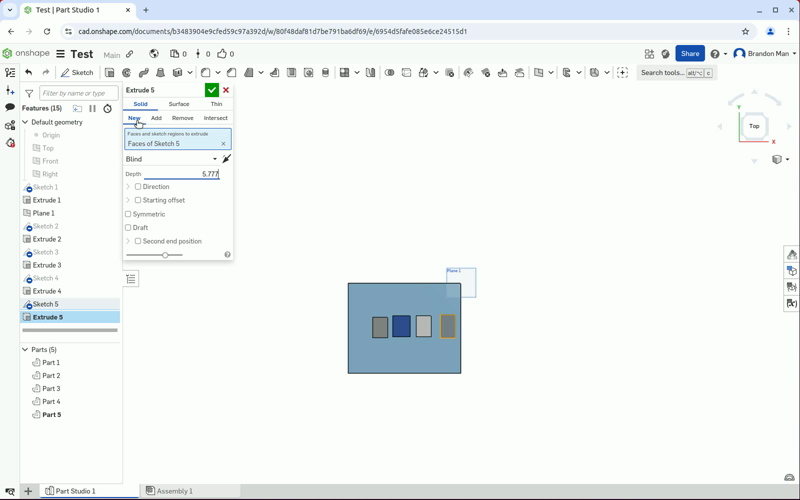
key(enter)
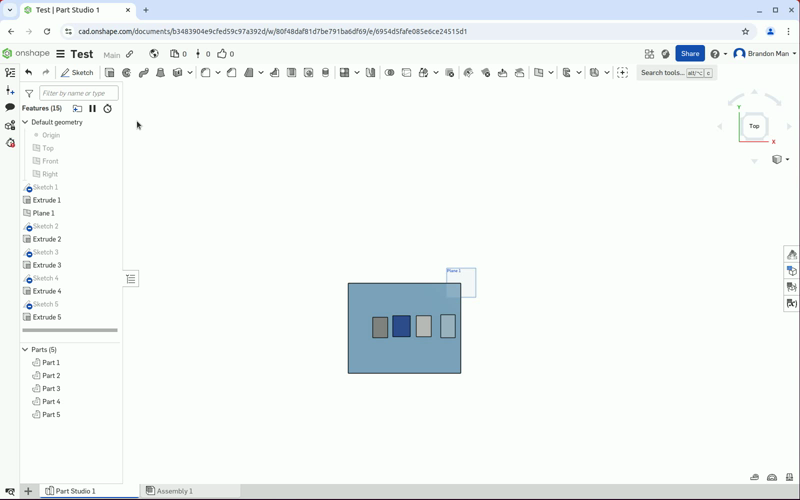
key(shift+h)
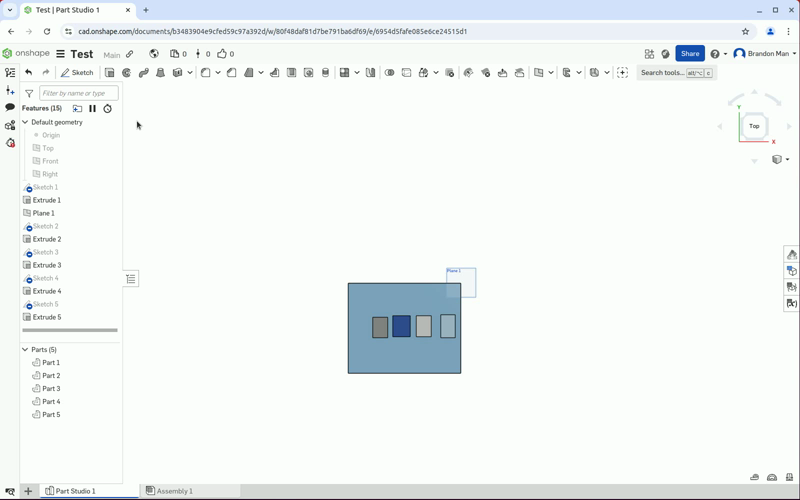
key(shift+h)
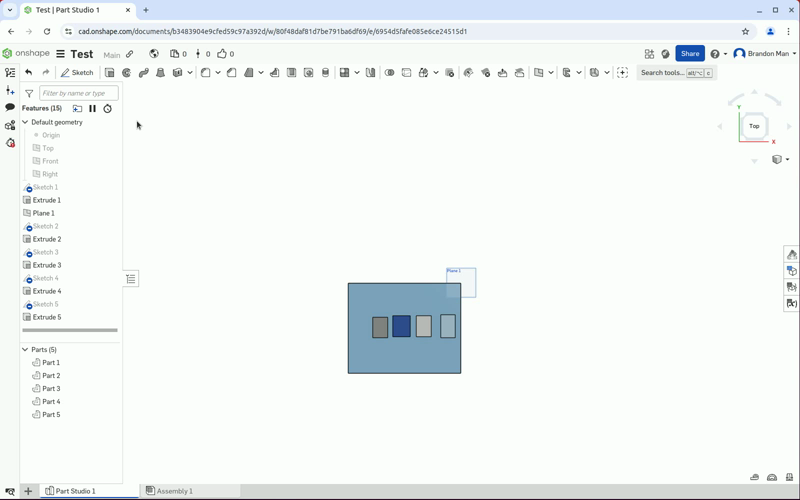
mouse_move(73, 189)
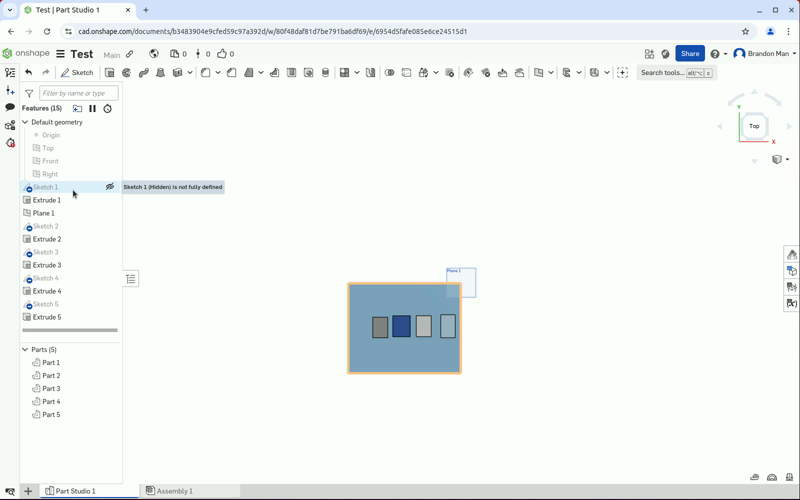
click(73, 189)
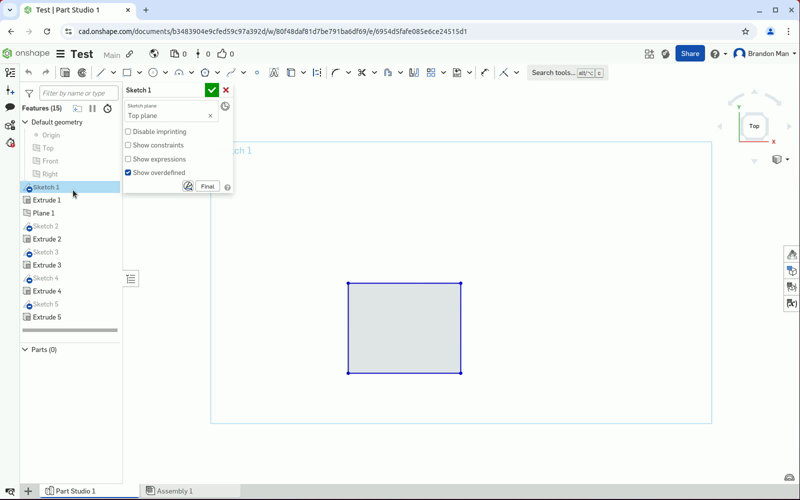
mouse_move(229, 92)
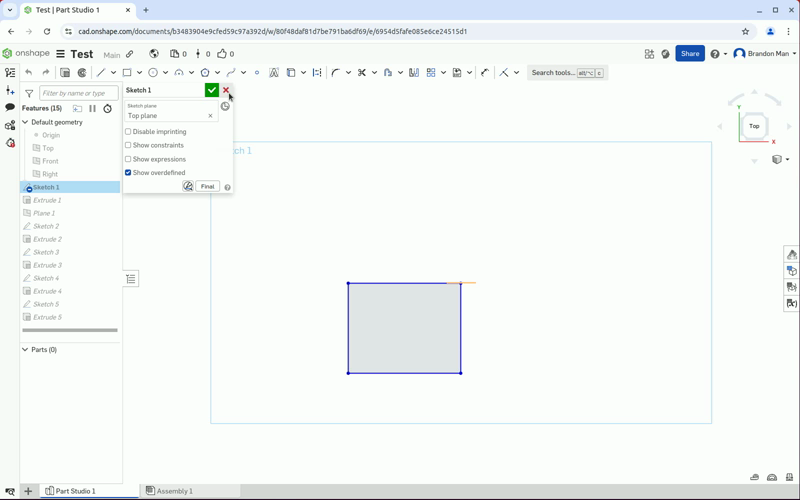
click(229, 92)
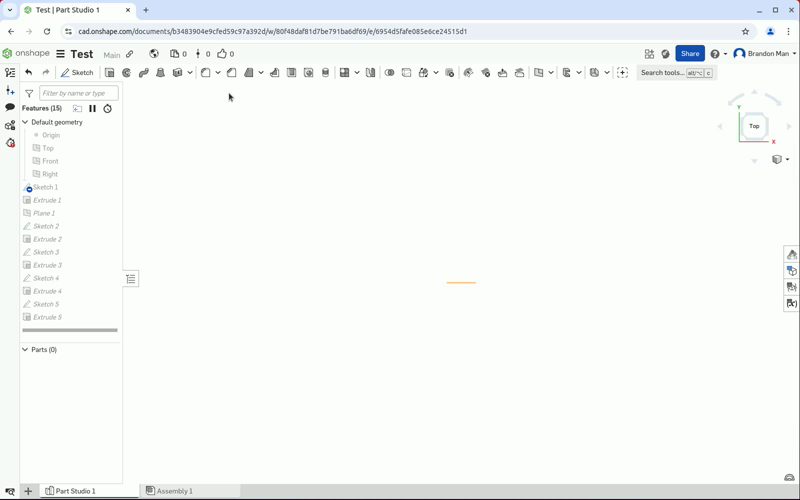
key(shift+s)
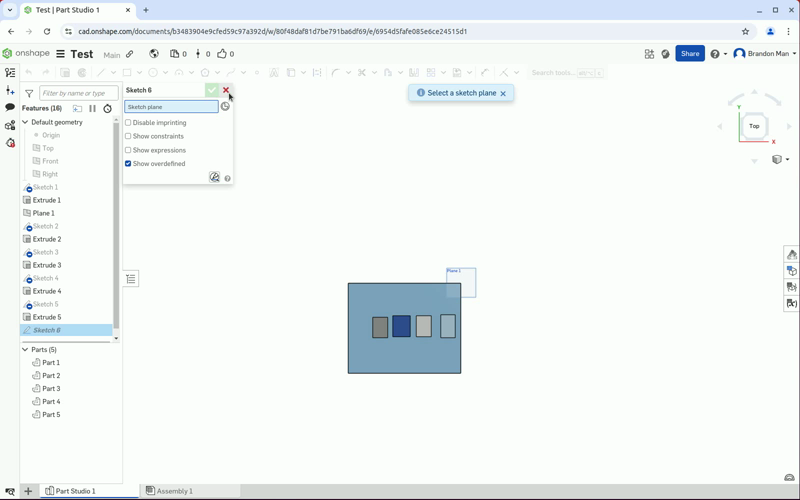
mouse_move(69, 215)
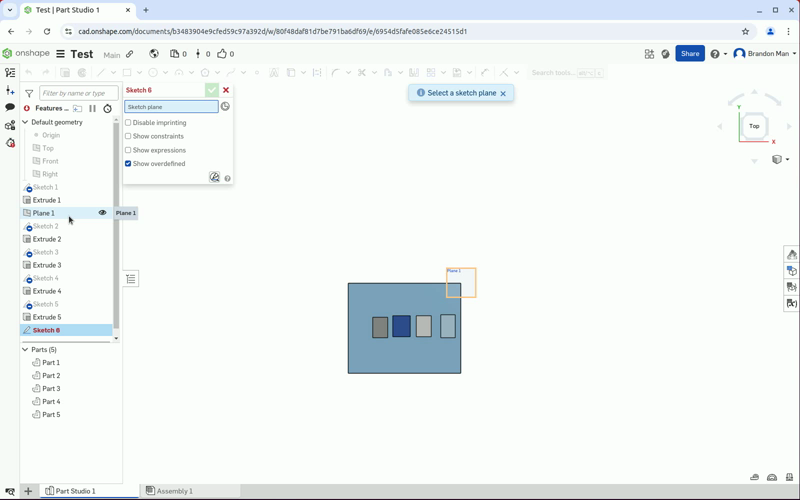
click(69, 215)
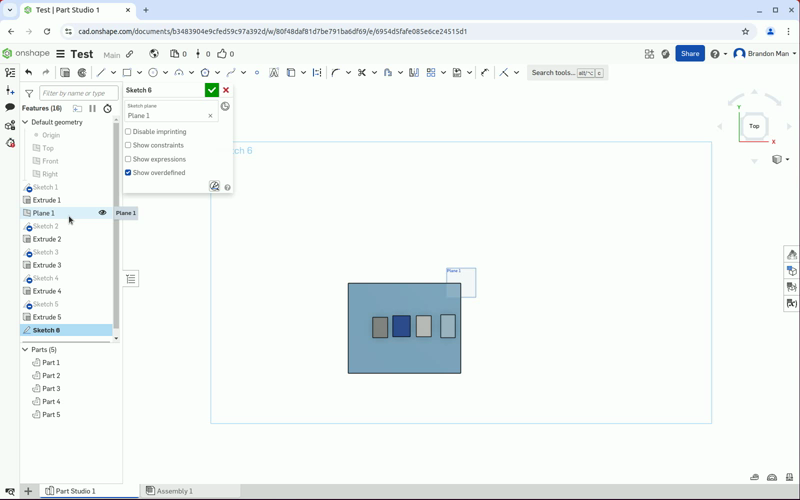
mouse_move(73, 352)
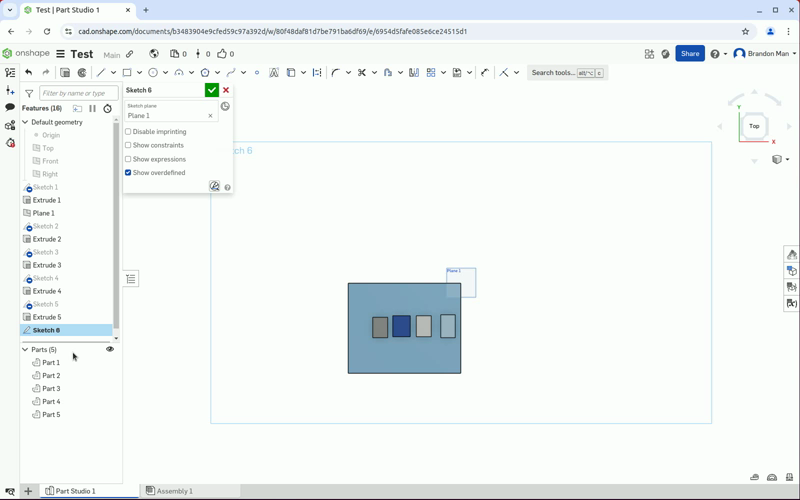
key(y)
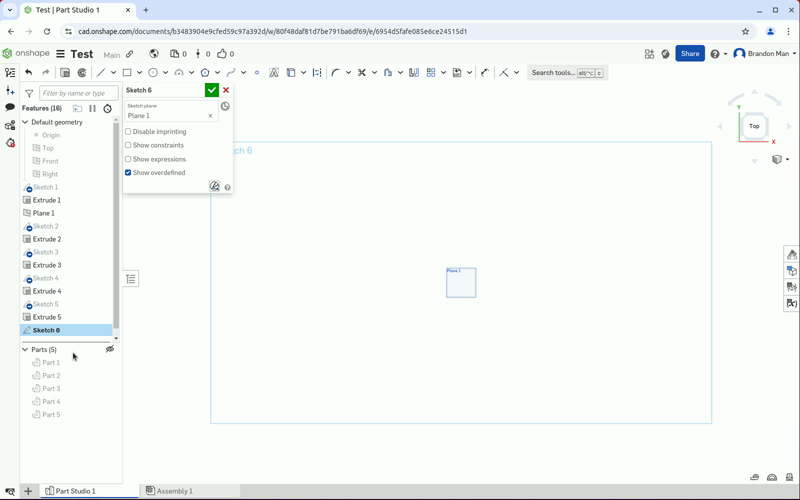
key(l)
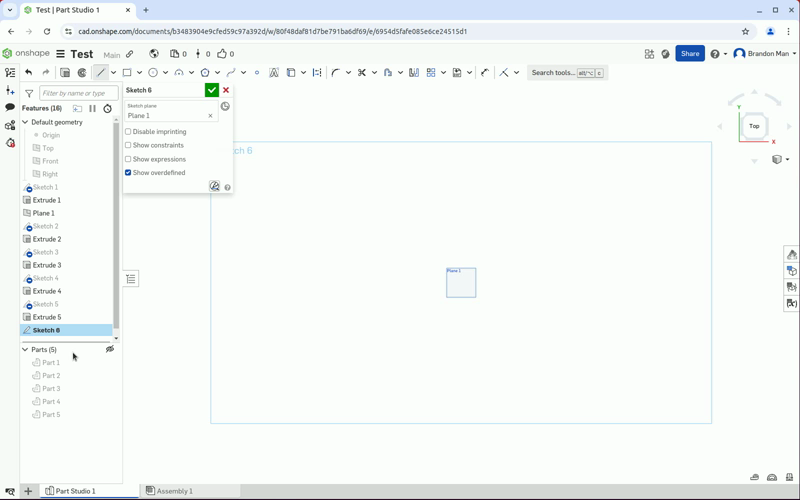
key_down(shift)
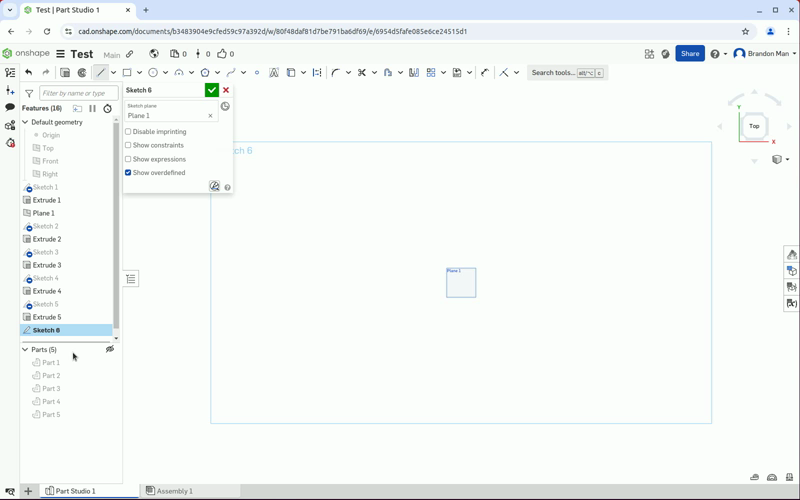
mouse_move(384, 307)
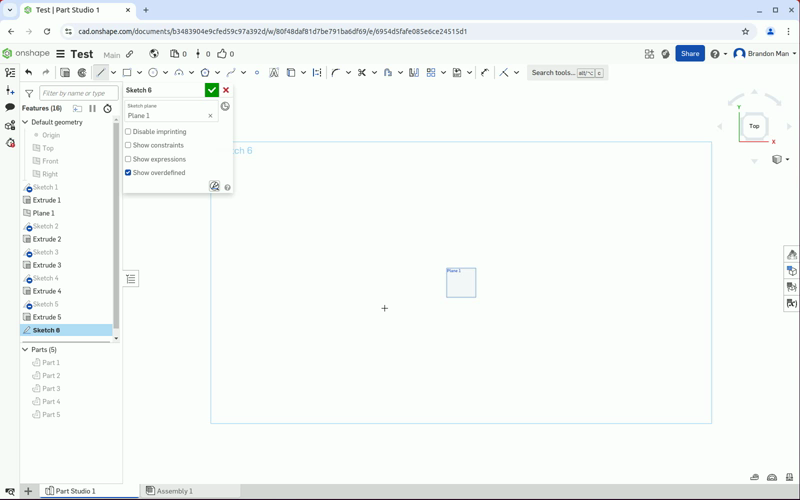
click(384, 307)
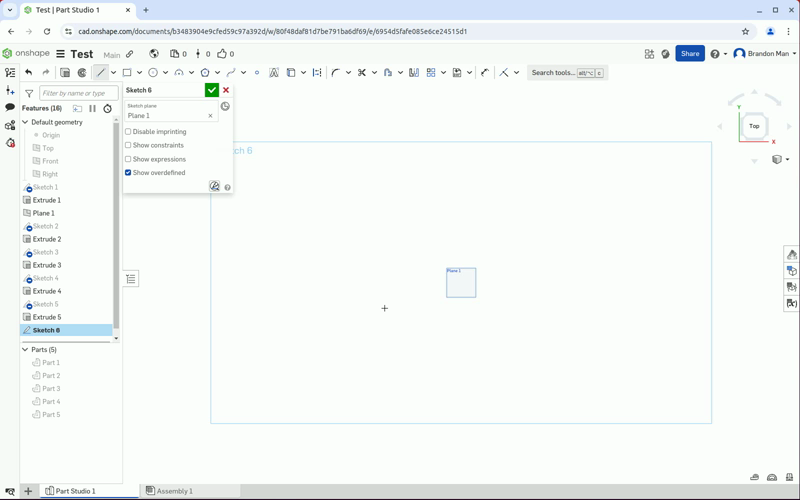
key_up(shift)
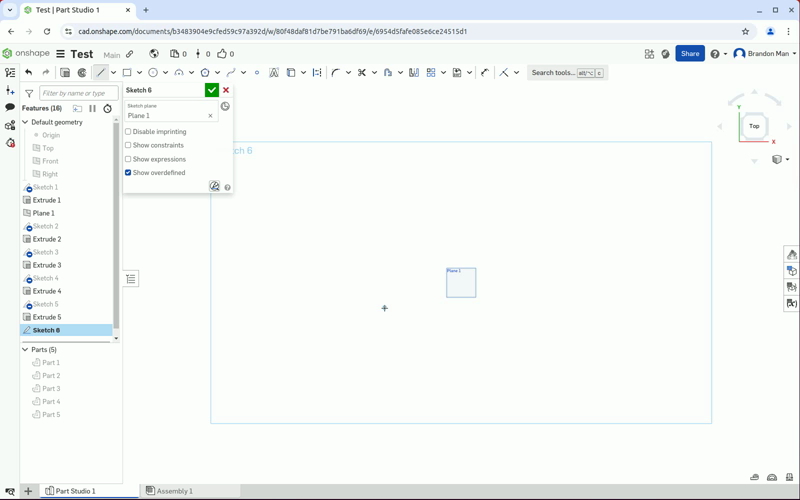
key_down(shift)
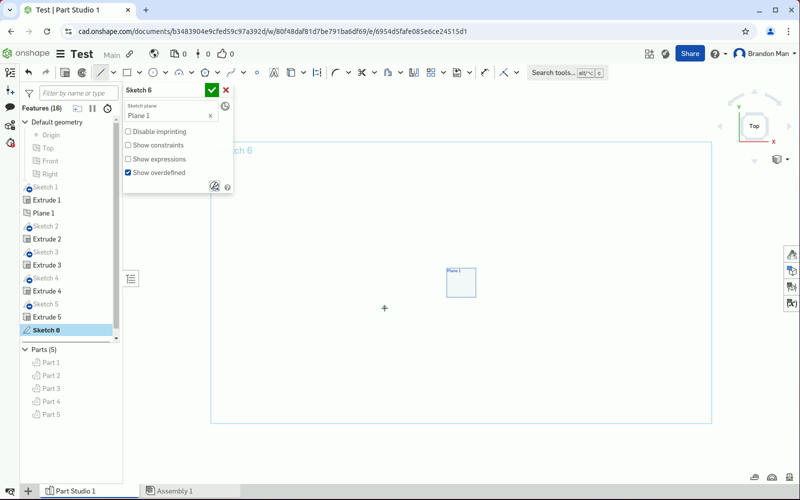
mouse_move(414, 307)
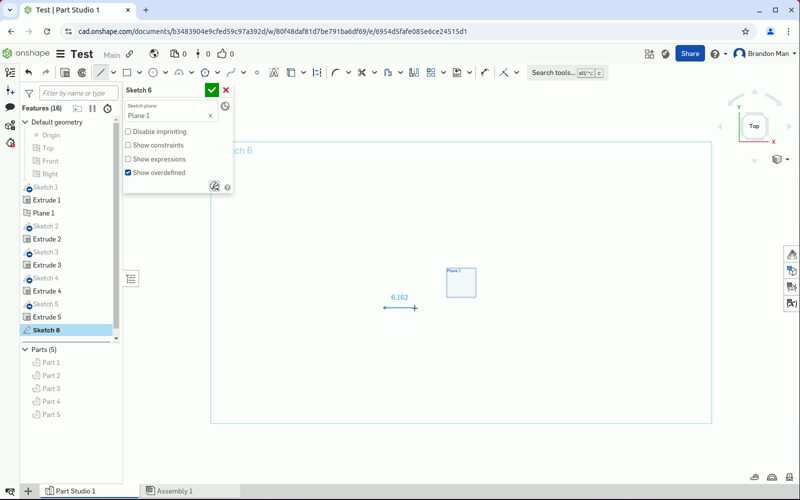
mouse_move(435, 307)
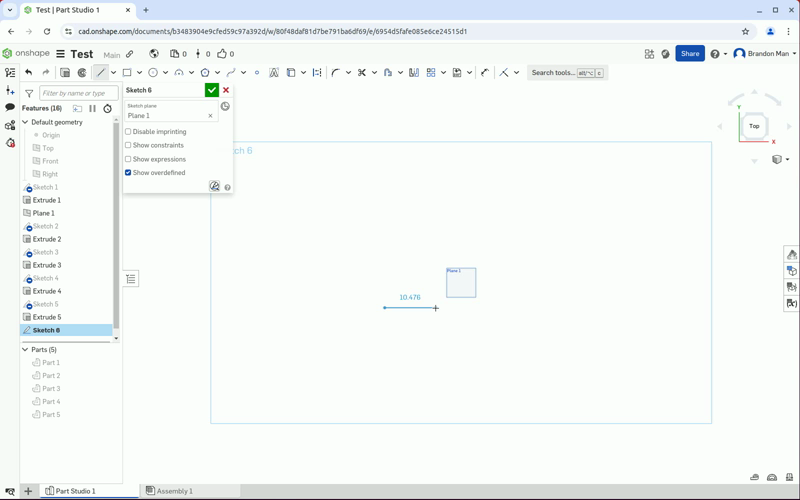
click(435, 307)
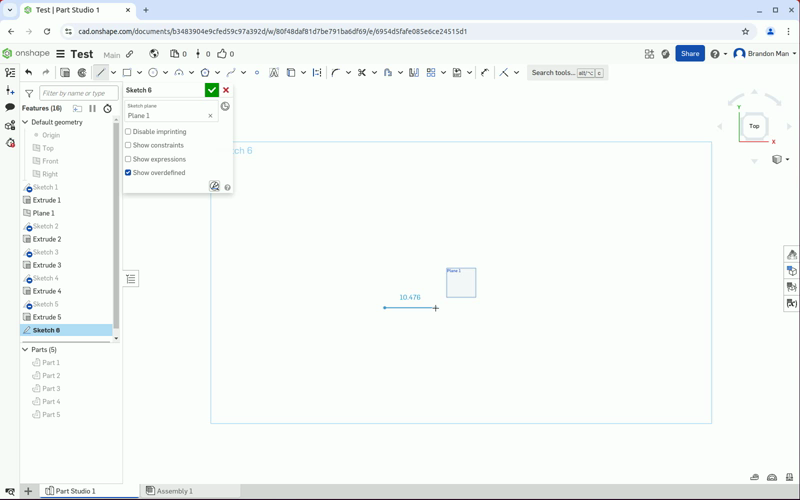
key_up(shift)
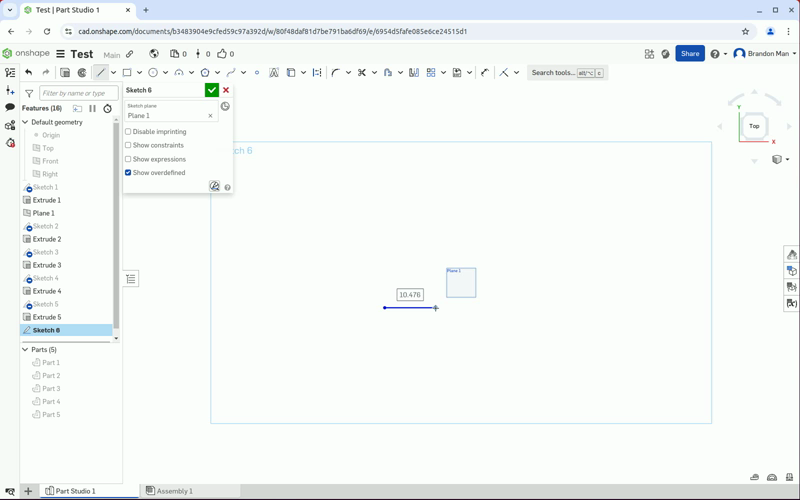
key_down(shift)
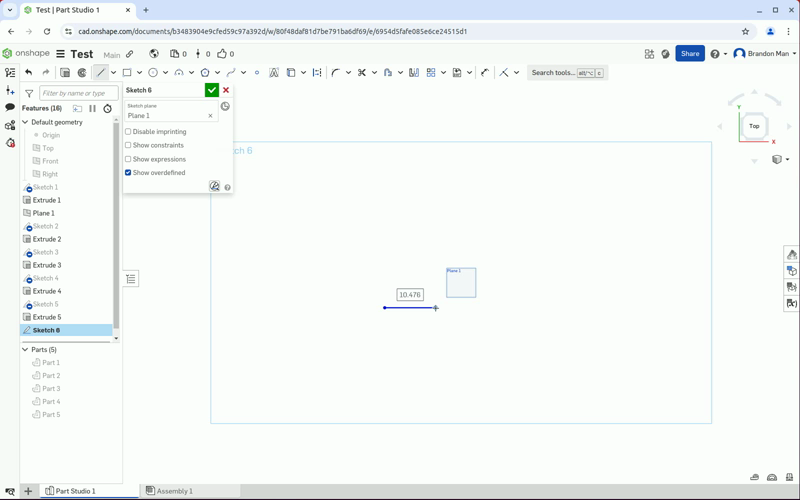
mouse_move(465, 307)
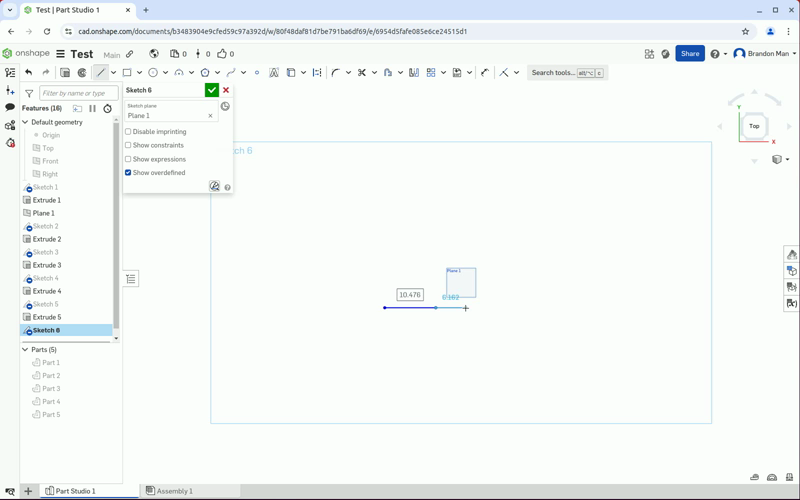
mouse_move(435, 300)
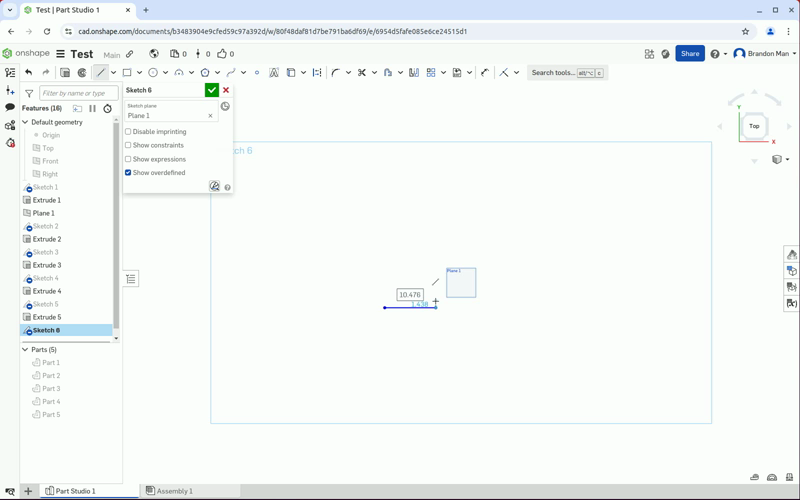
scroll(6)
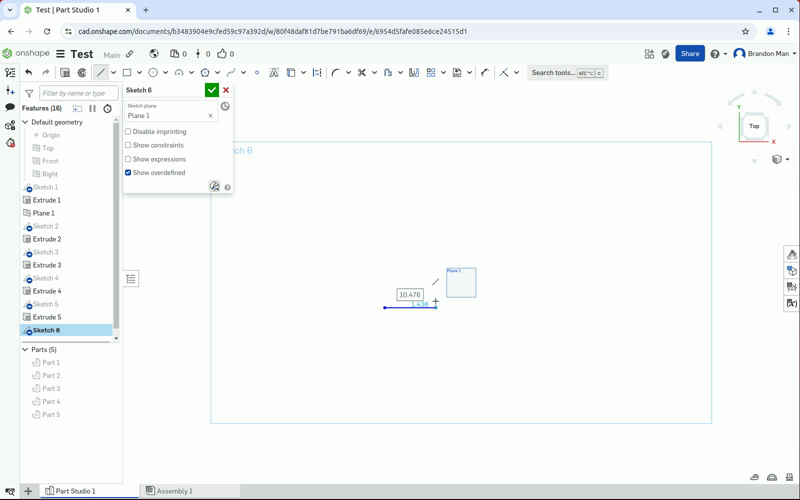
scroll(6)
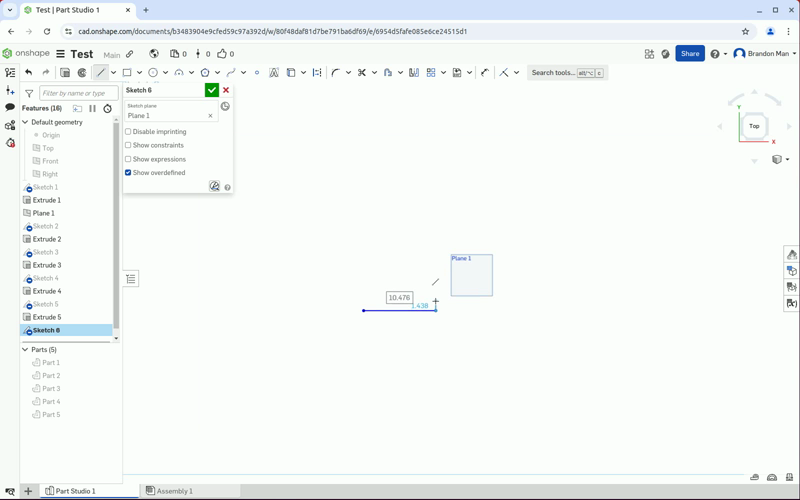
scroll(6)
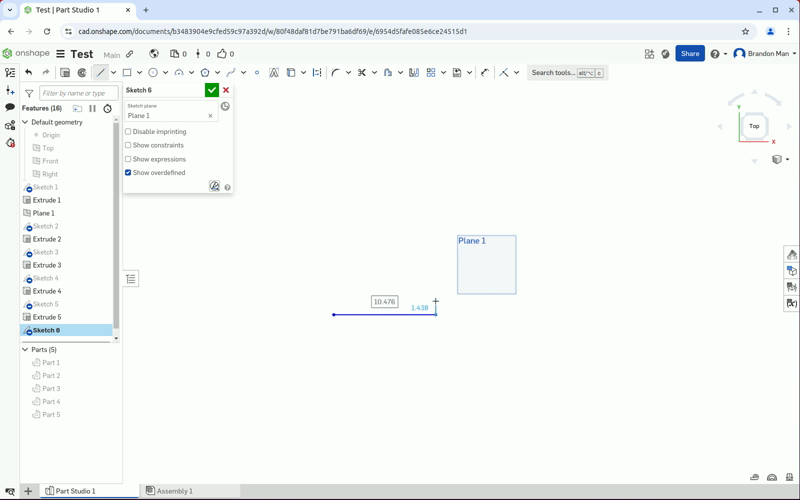
scroll(6)
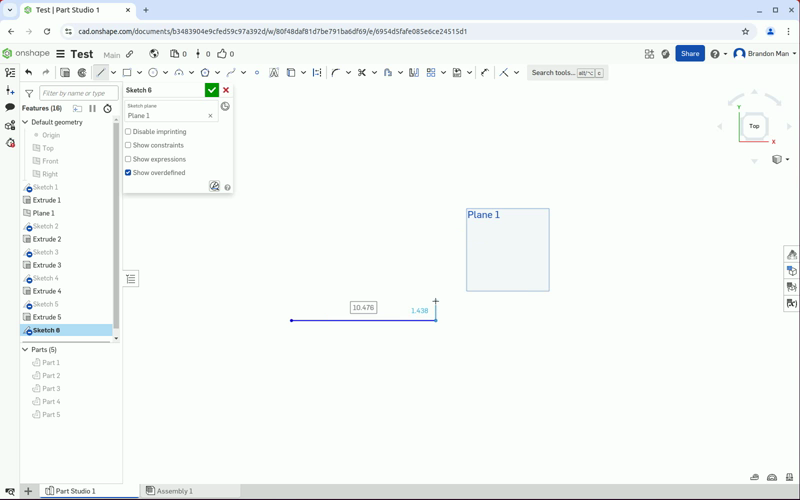
scroll(6)
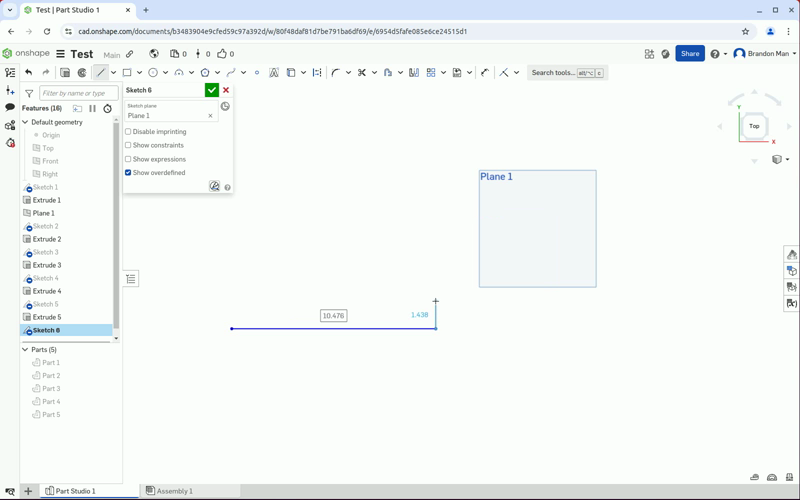
scroll(6)
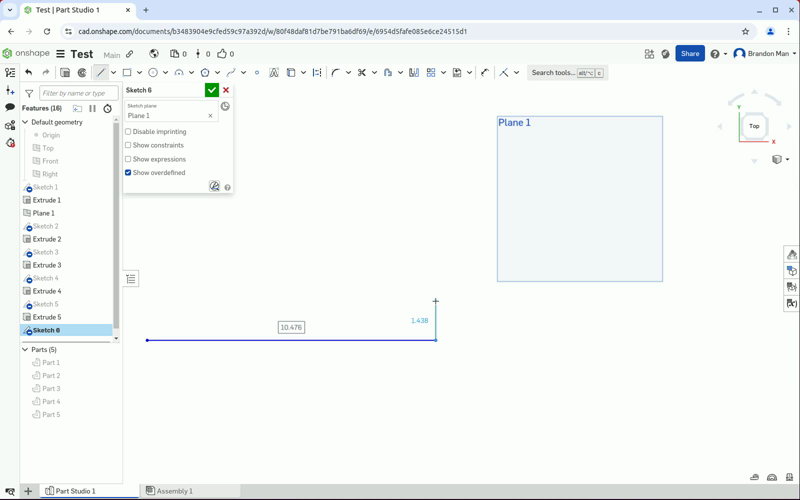
scroll(6)
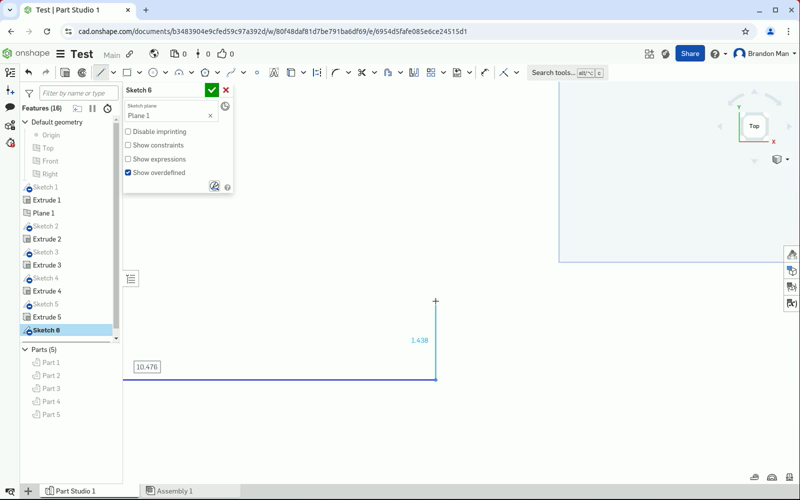
click(435, 300)
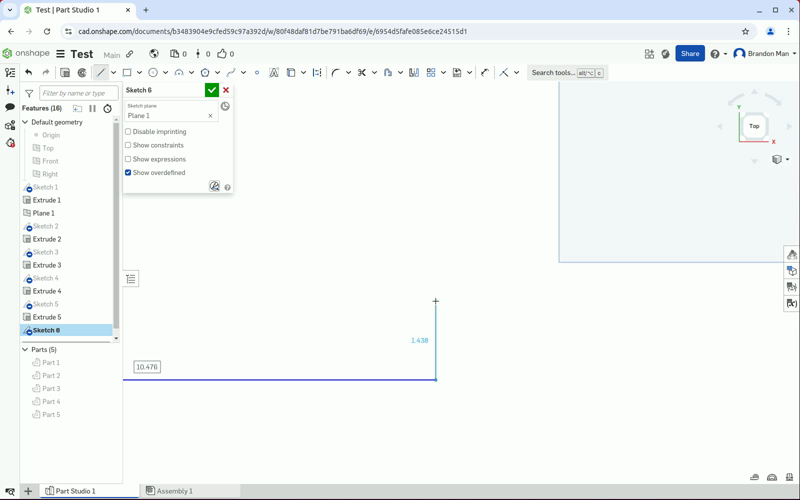
scroll(-6)
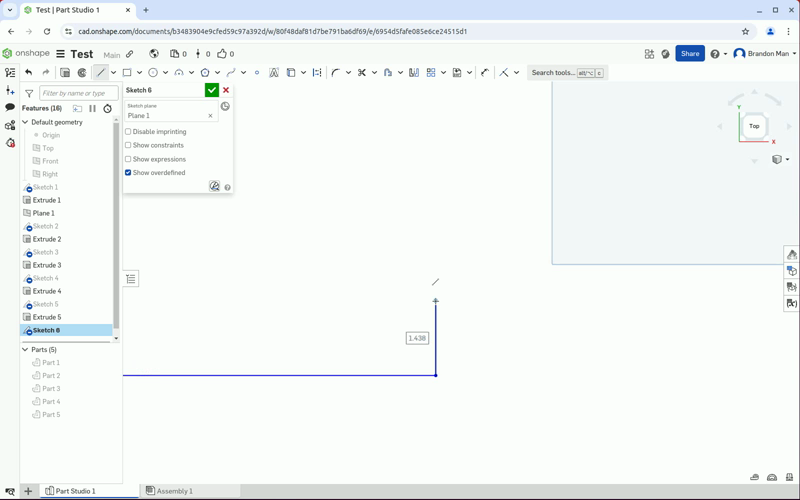
scroll(-6)
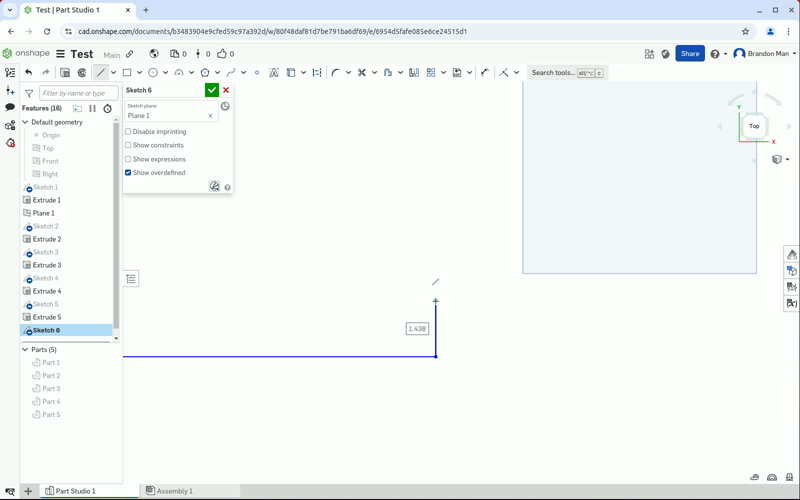
scroll(-6)
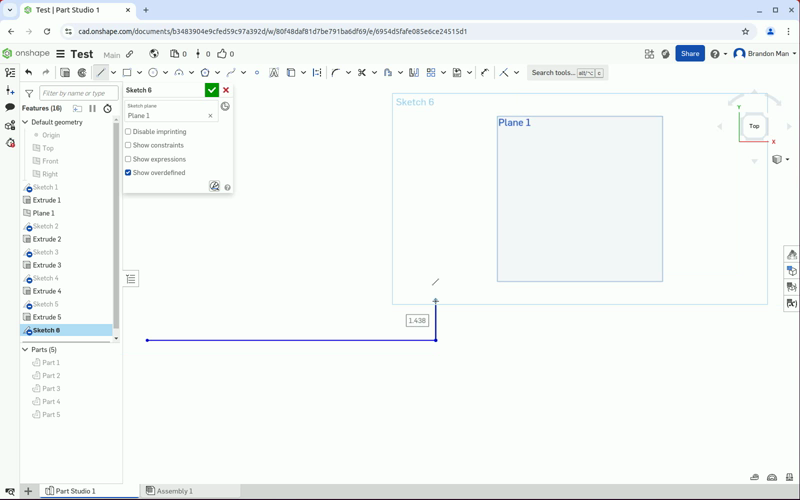
scroll(-6)
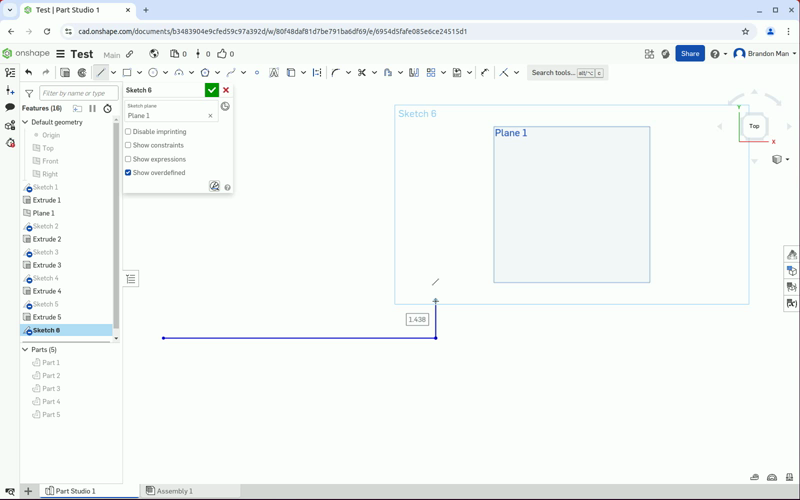
scroll(-6)
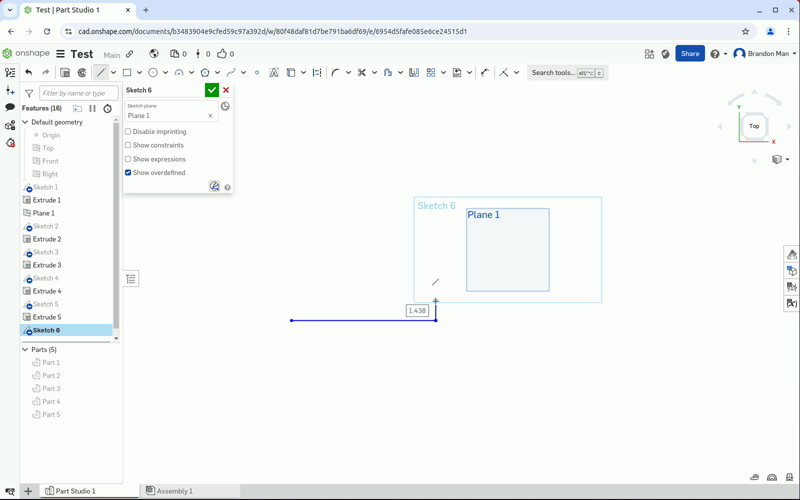
scroll(-6)
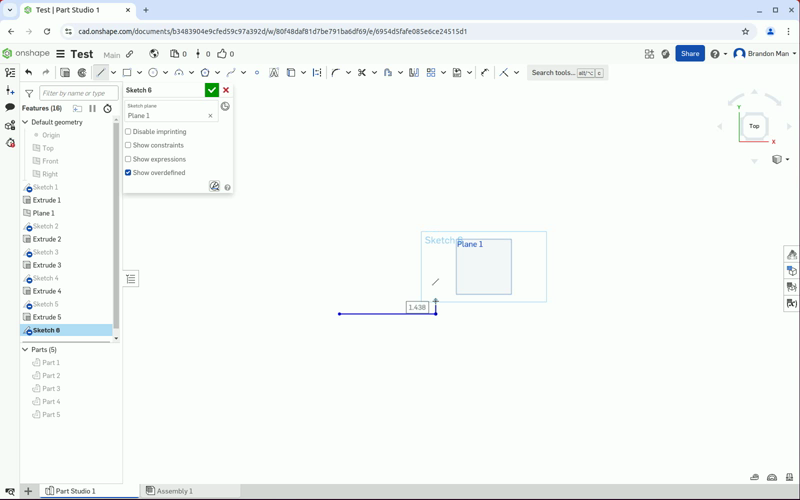
scroll(-6)
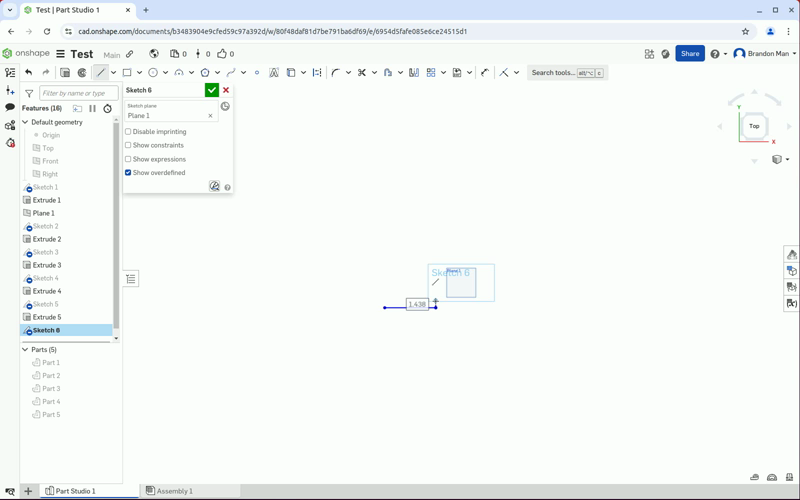
key_up(shift)
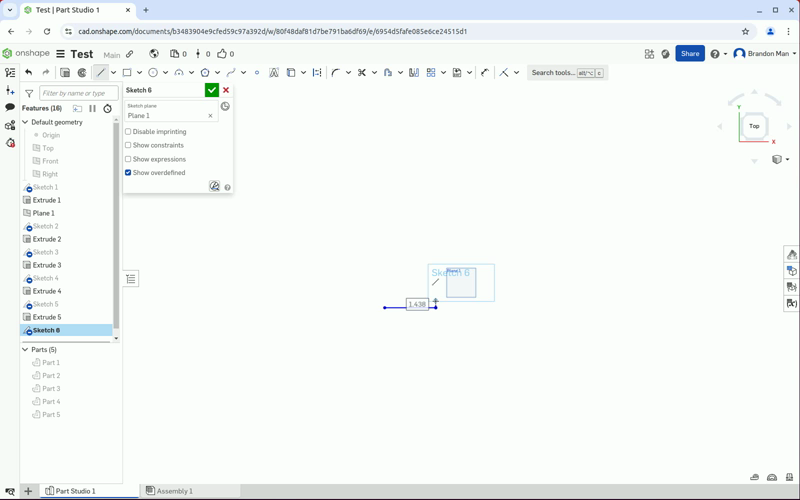
key_down(shift)
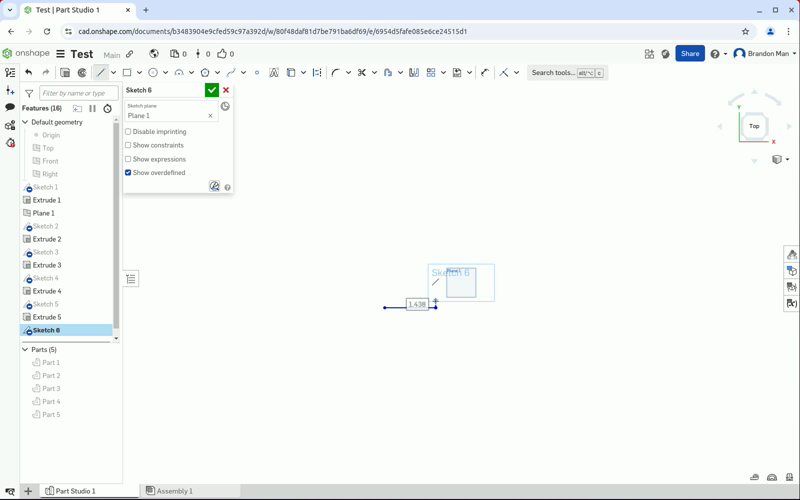
mouse_move(465, 300)
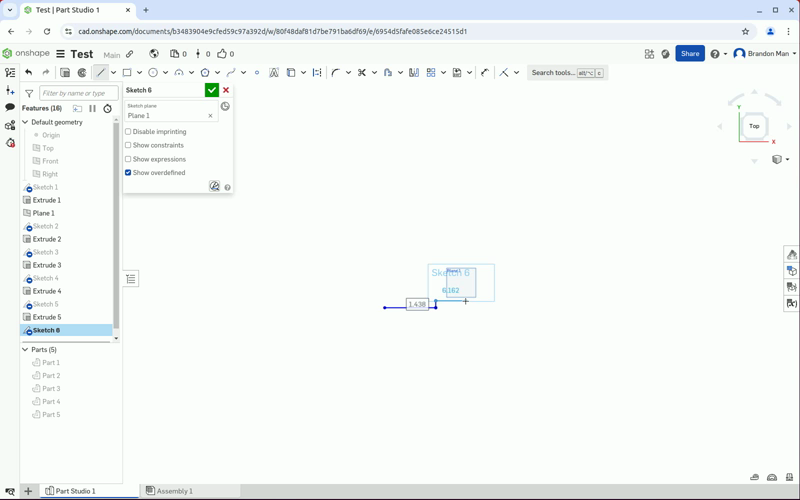
mouse_move(384, 300)
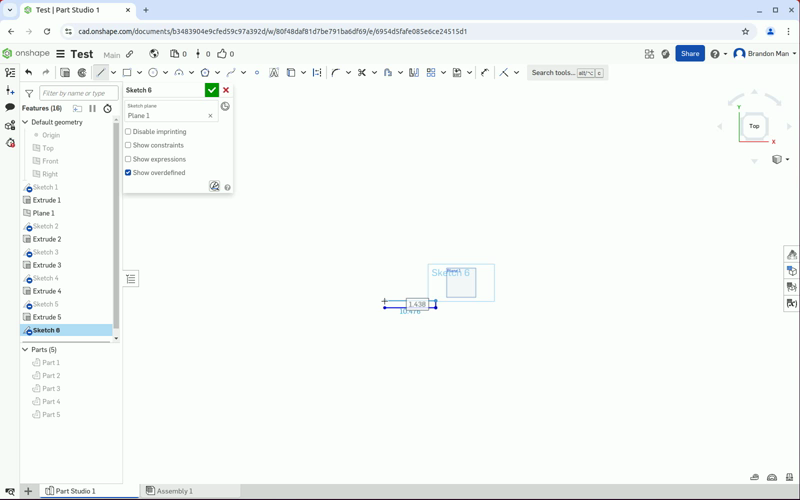
click(384, 300)
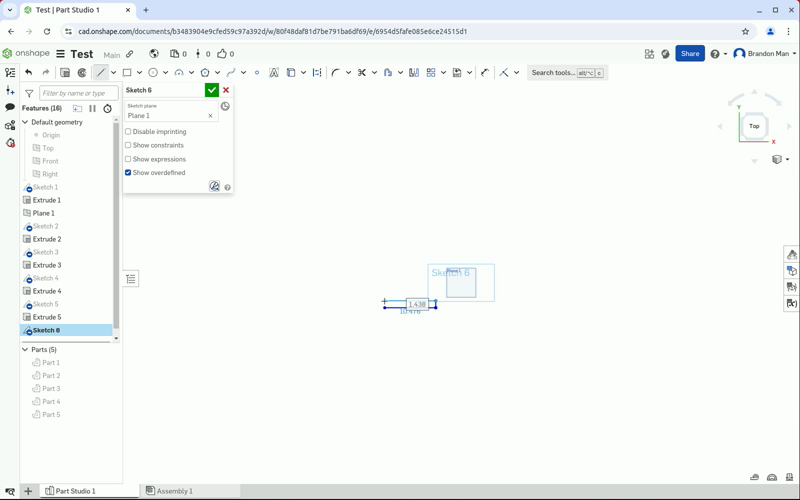
key_up(shift)
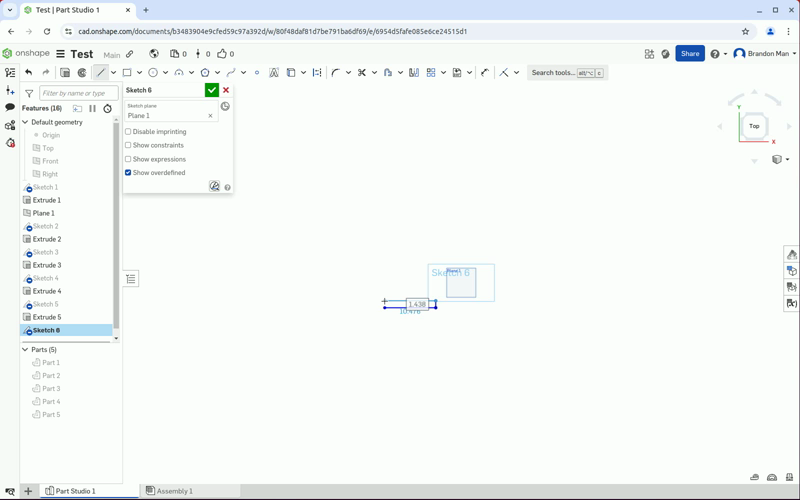
mouse_move(414, 300)
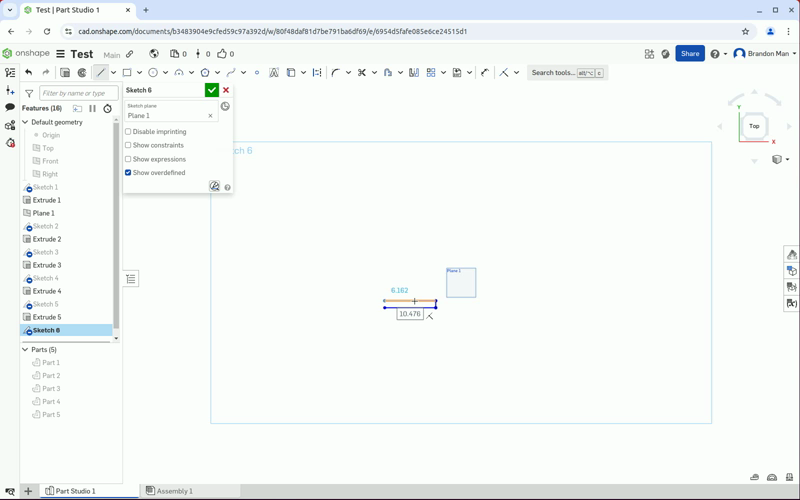
key_down(shift)
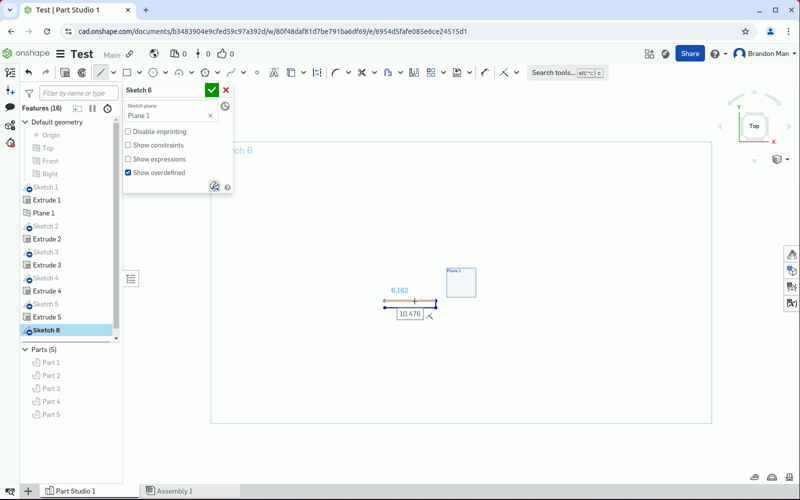
mouse_move(384, 307)
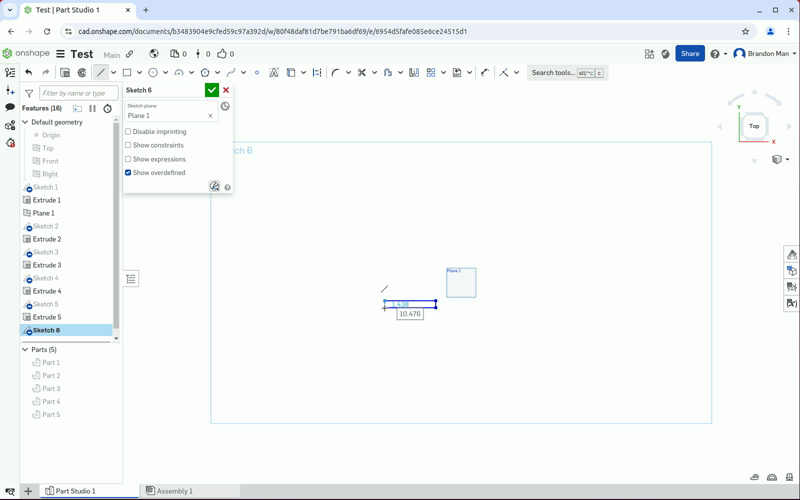
scroll(6)
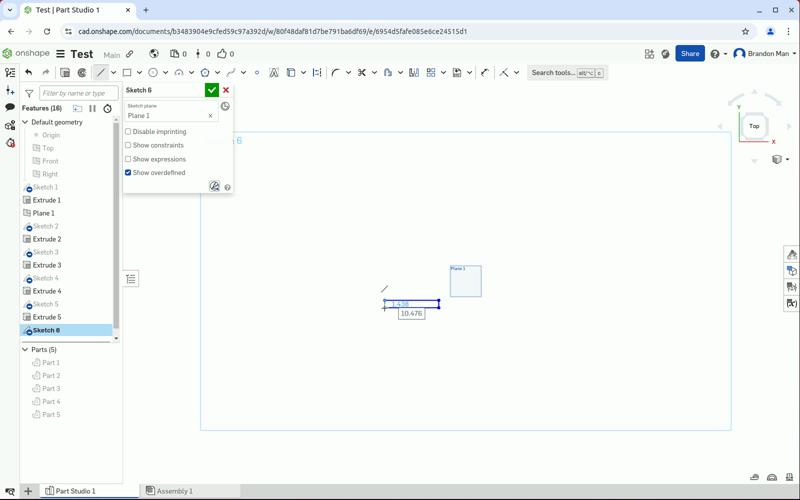
scroll(6)
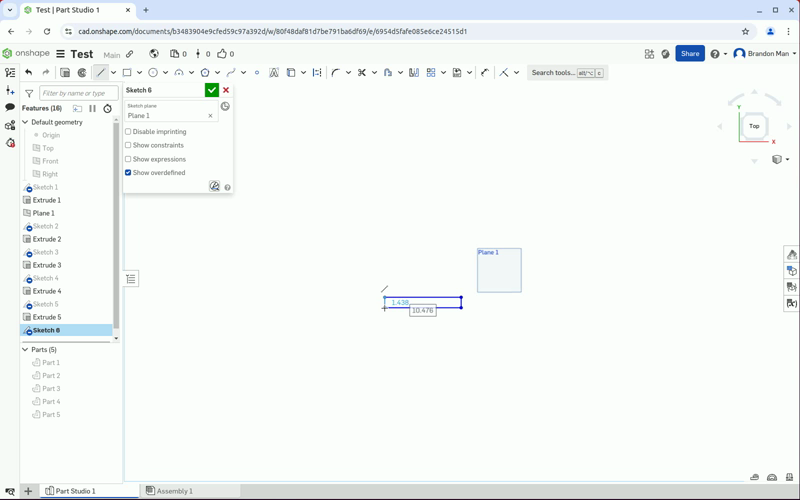
scroll(6)
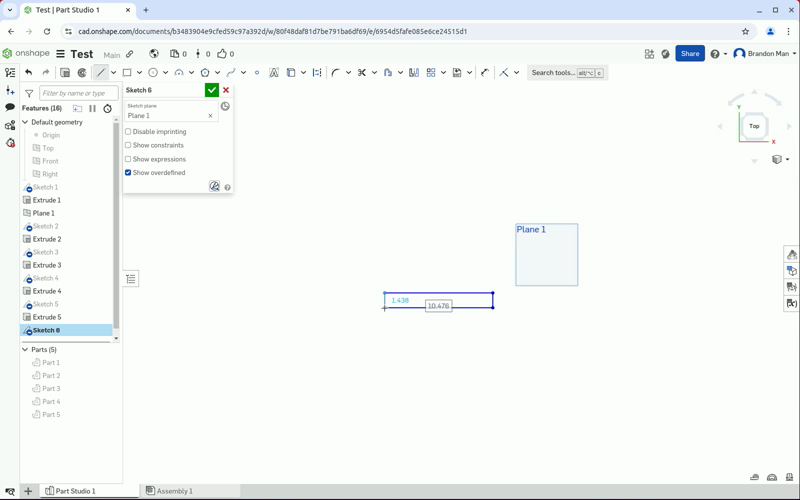
scroll(6)
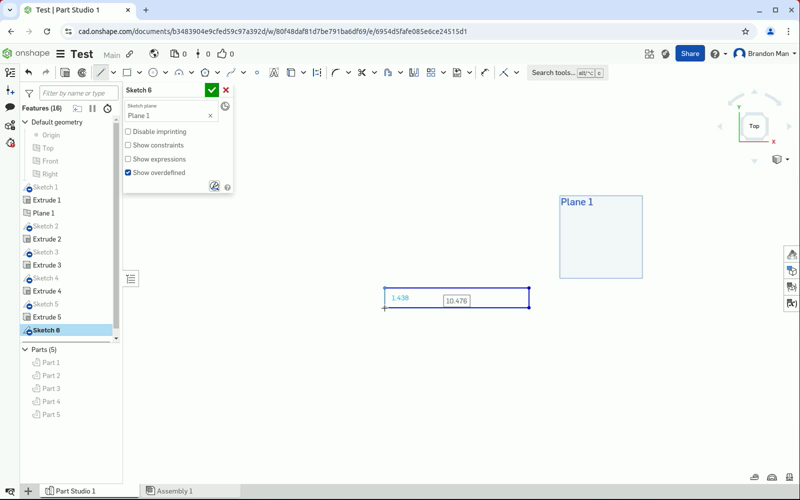
scroll(6)
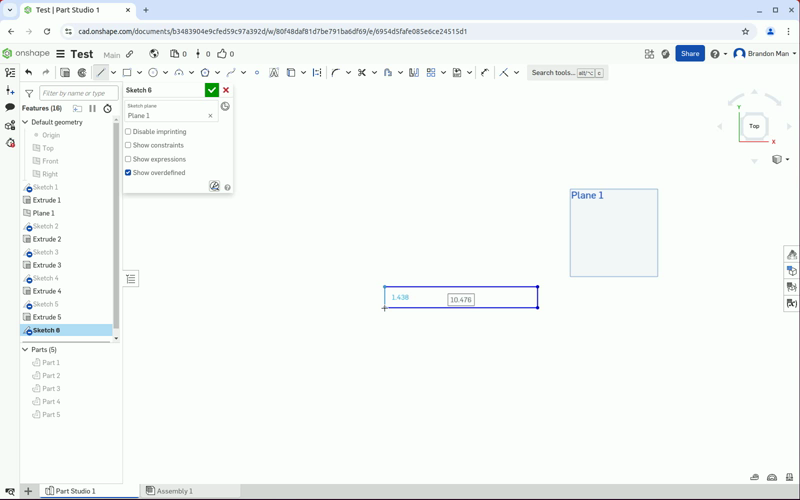
scroll(6)
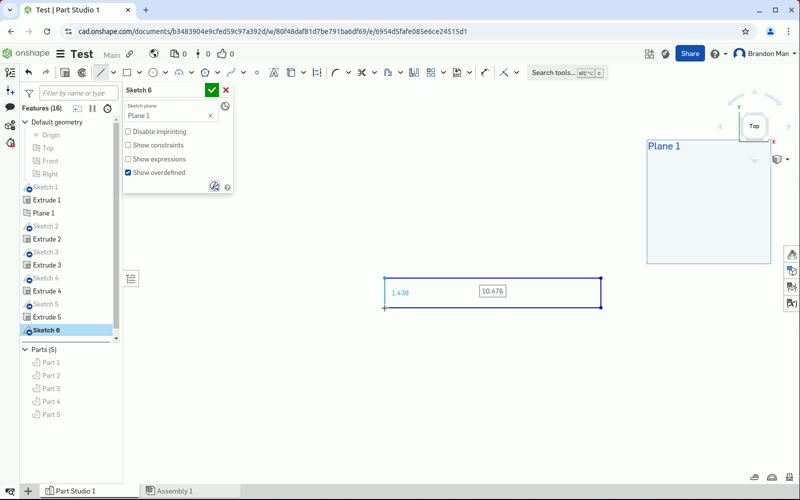
scroll(6)
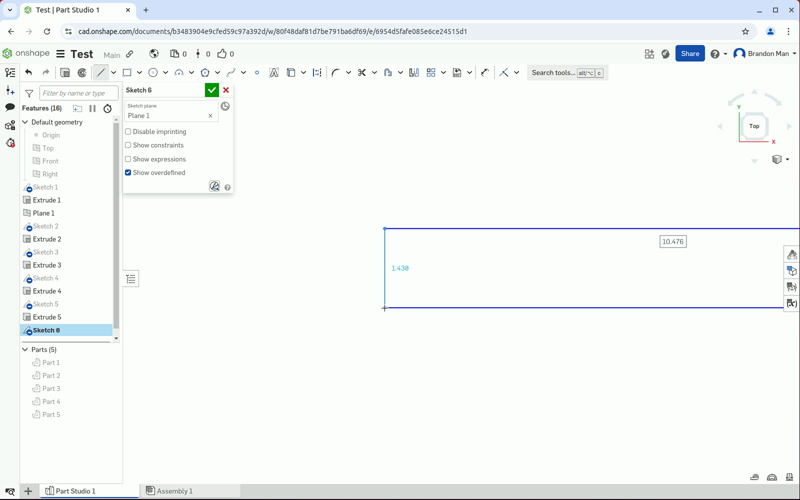
key_up(shift)
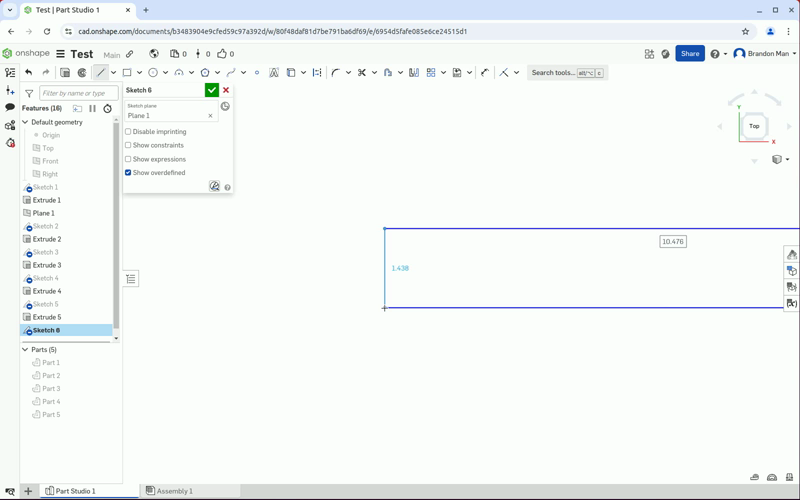
click(384, 307)
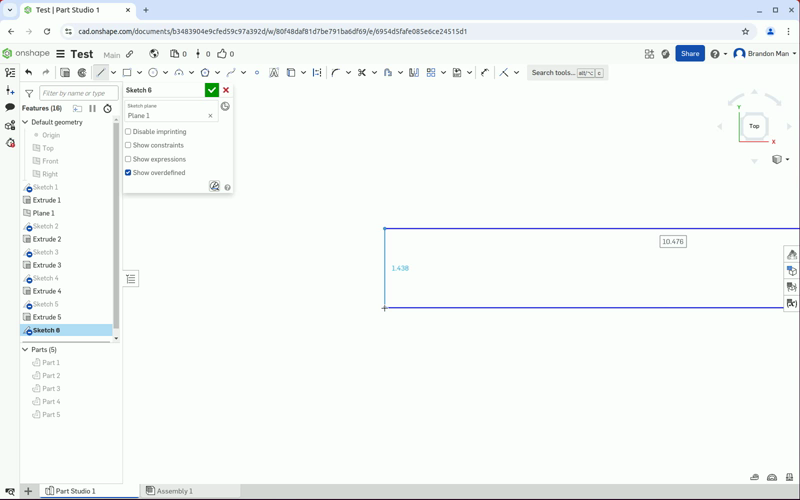
scroll(-6)
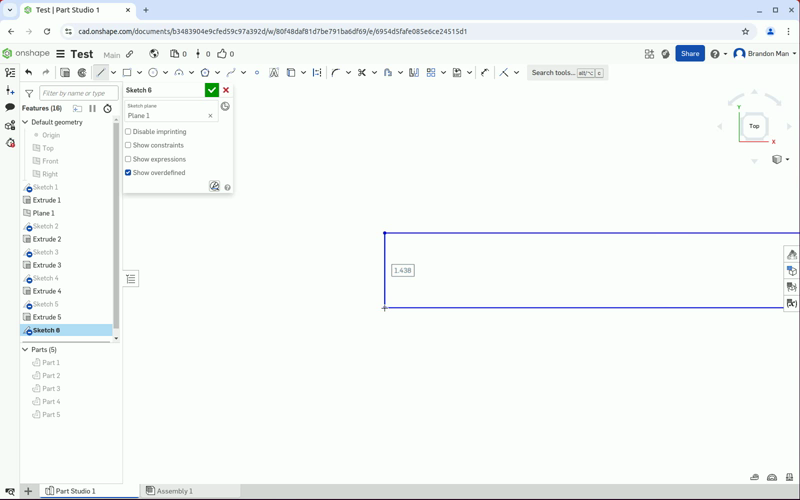
scroll(-6)
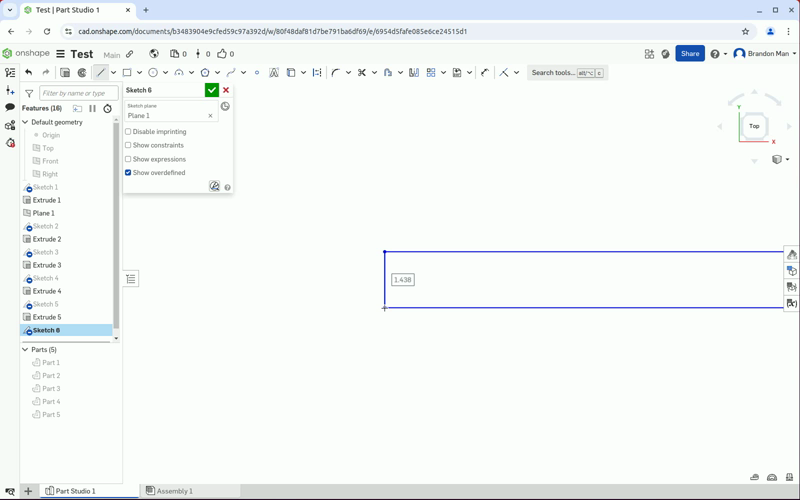
scroll(-6)
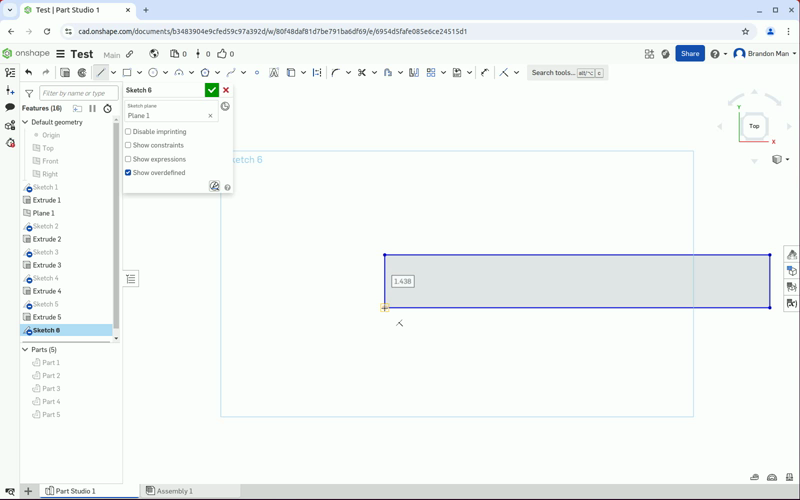
scroll(-6)
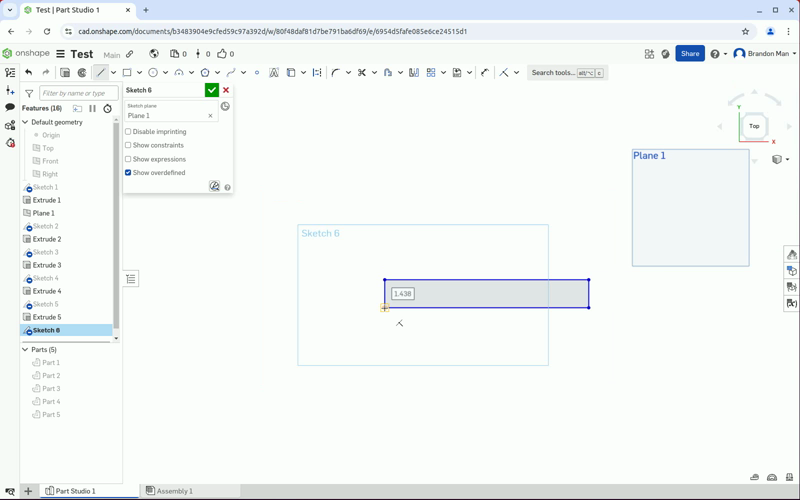
scroll(-6)
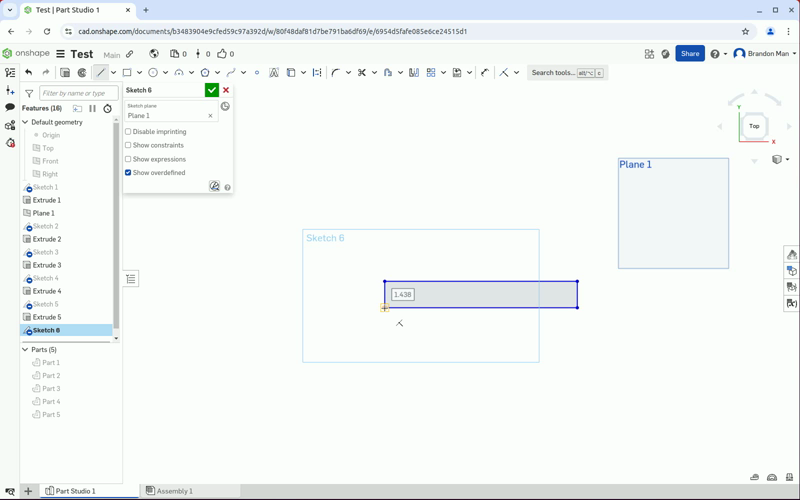
scroll(-6)
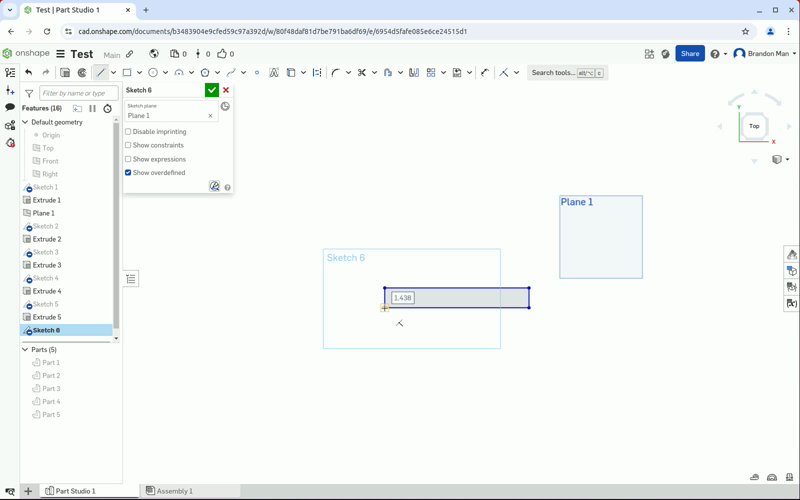
scroll(-6)
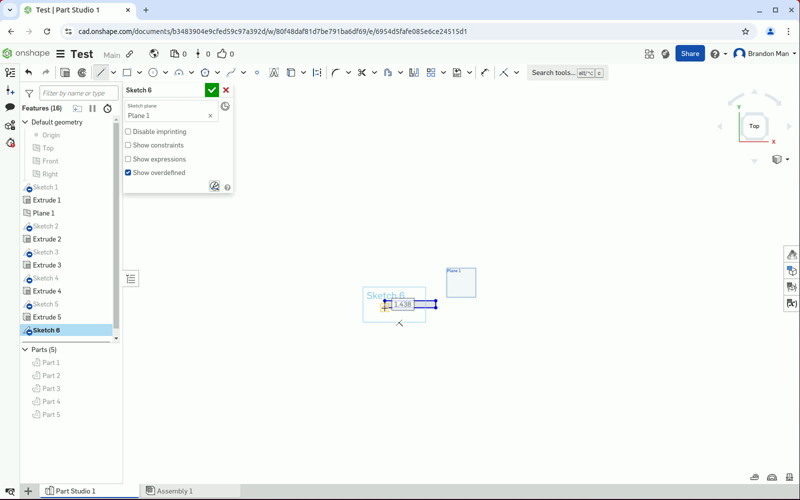
key(esc)
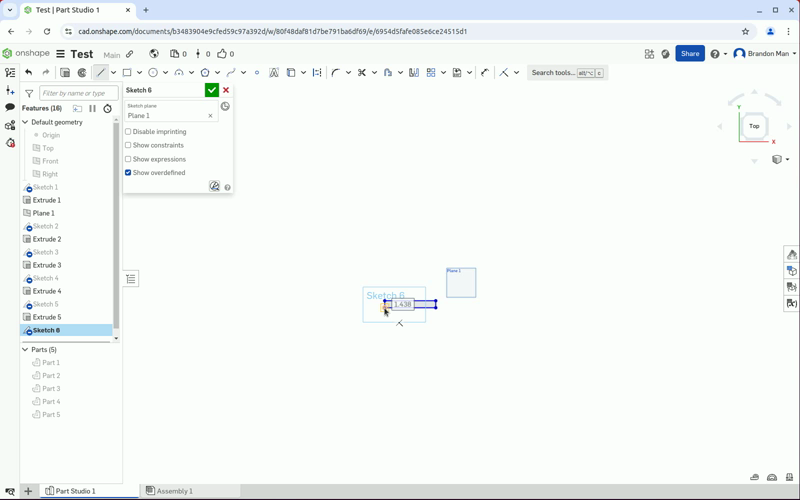
mouse_move(402, 301)
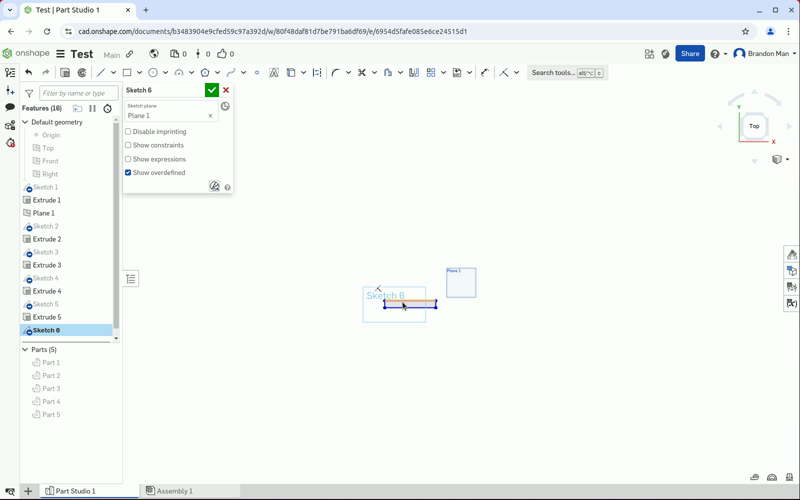
scroll(6)
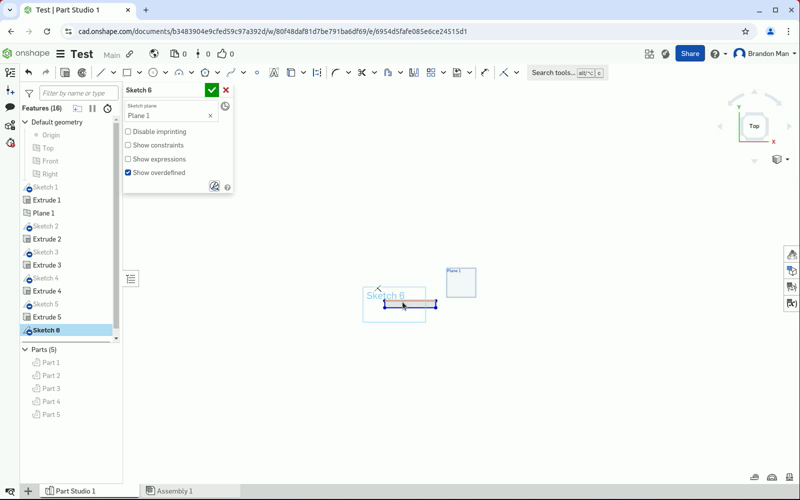
scroll(6)
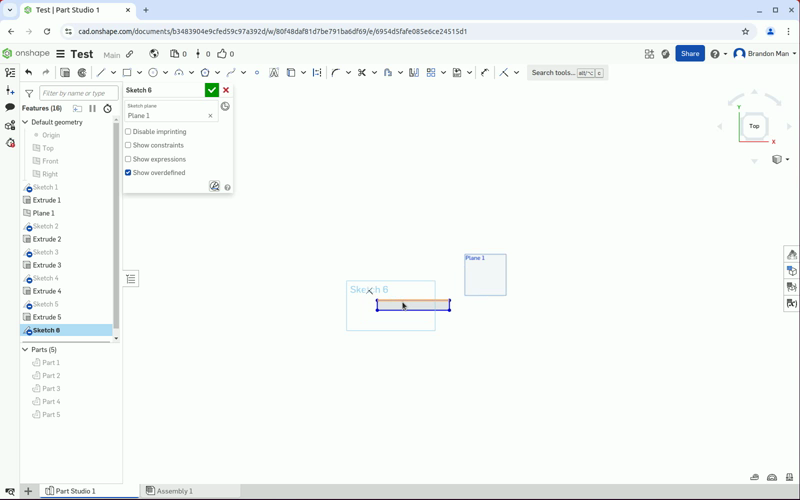
scroll(6)
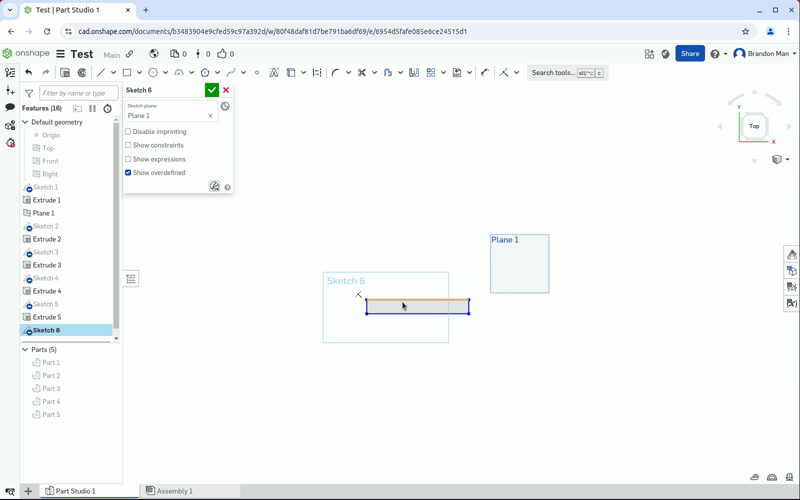
scroll(6)
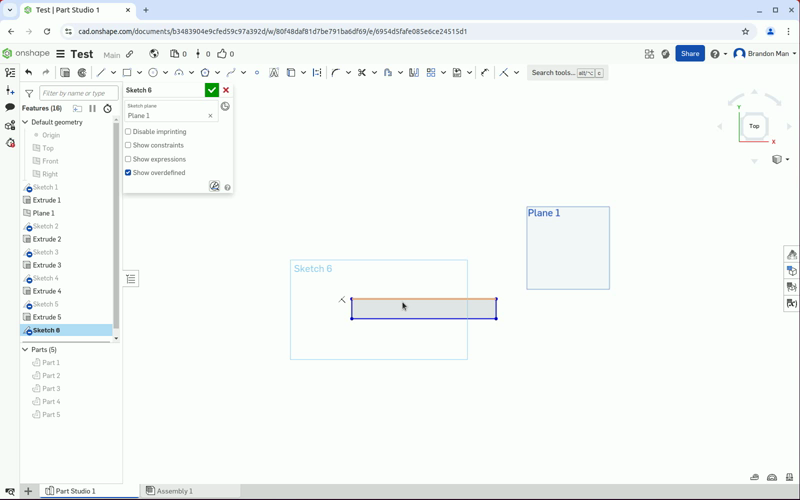
scroll(6)
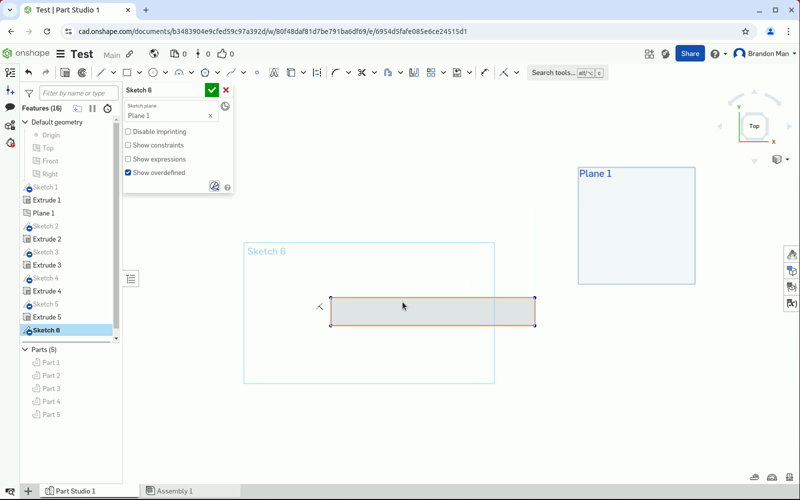
scroll(6)
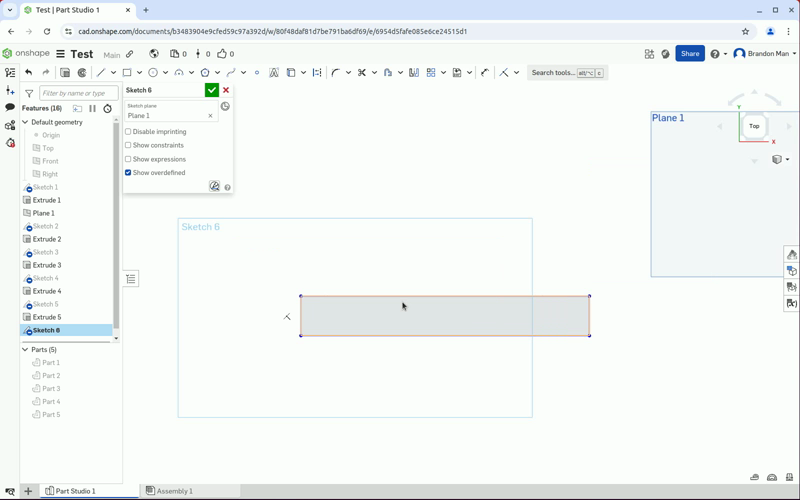
scroll(6)
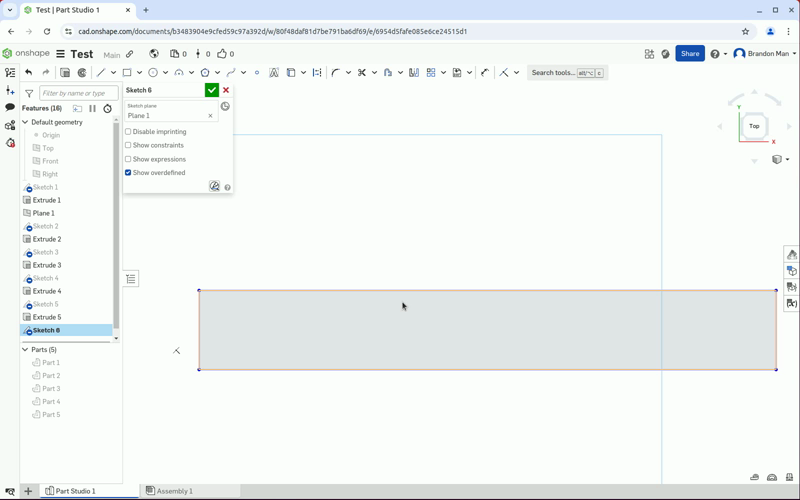
click(402, 301)
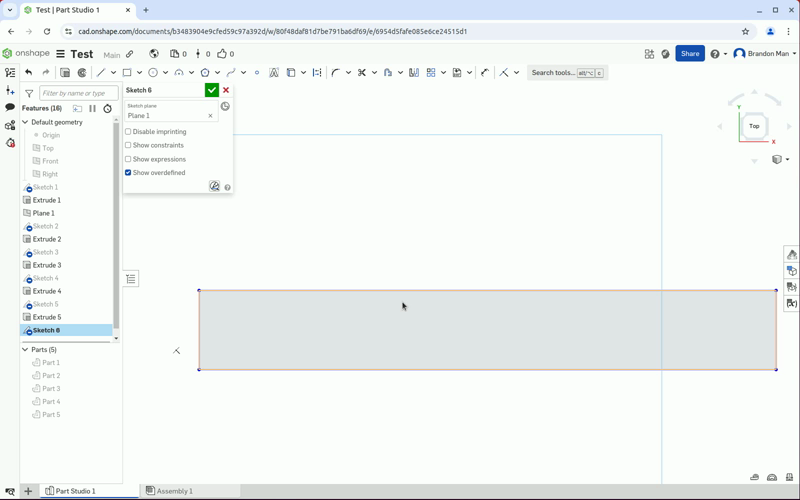
scroll(-6)
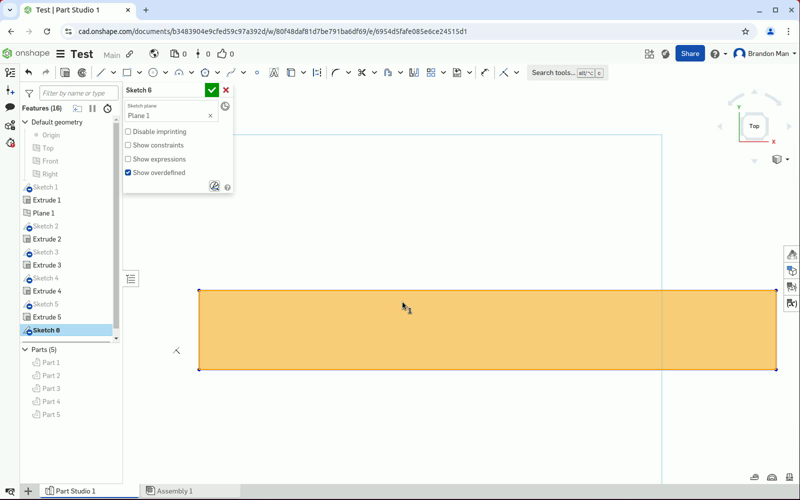
scroll(-6)
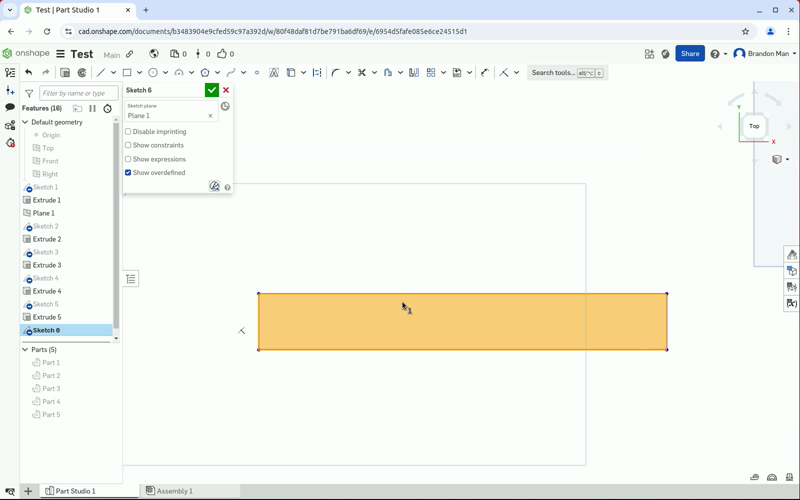
scroll(-6)
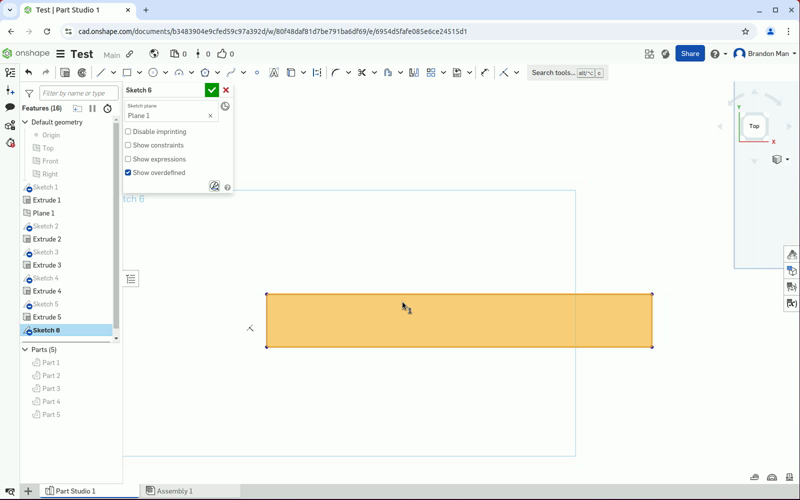
scroll(-6)
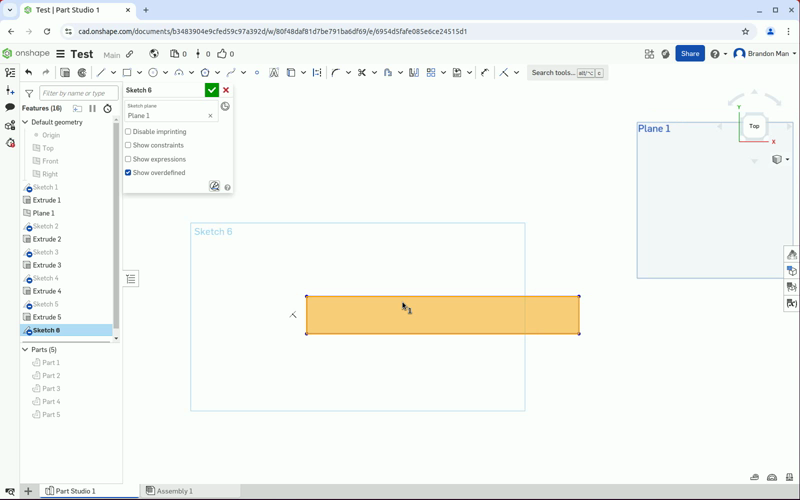
scroll(-6)
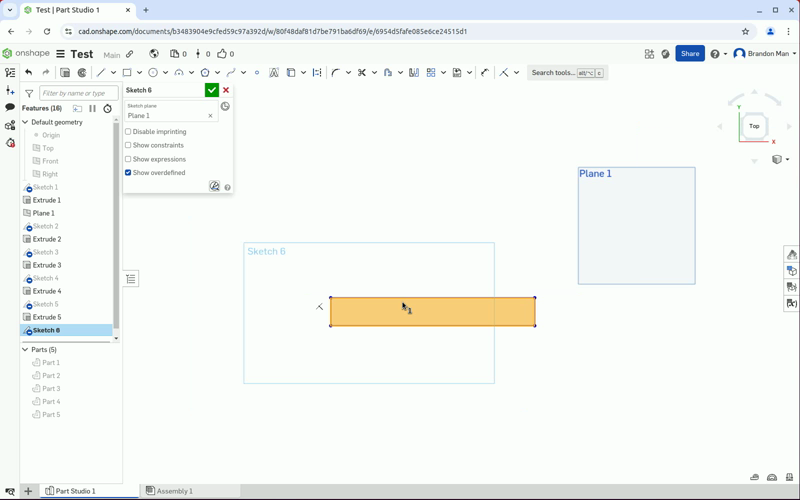
scroll(-6)
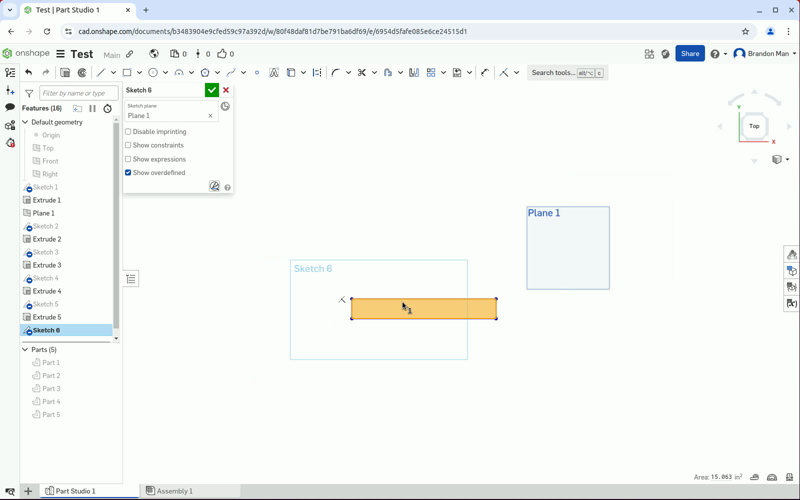
scroll(-6)
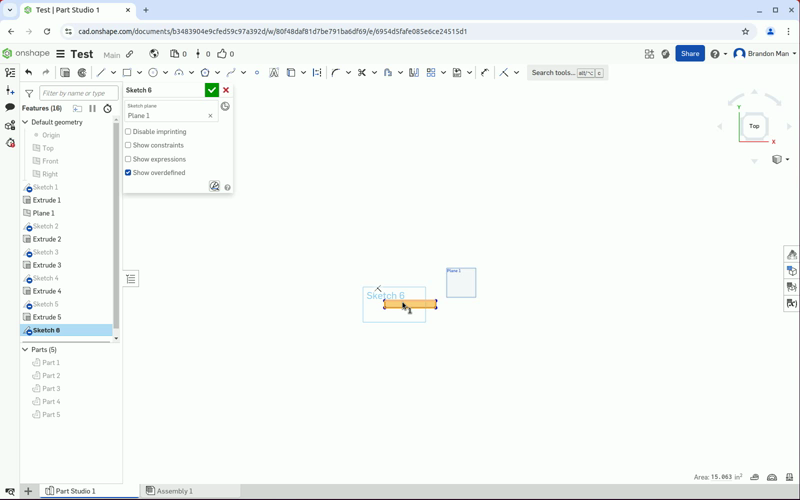
mouse_move(73, 352)
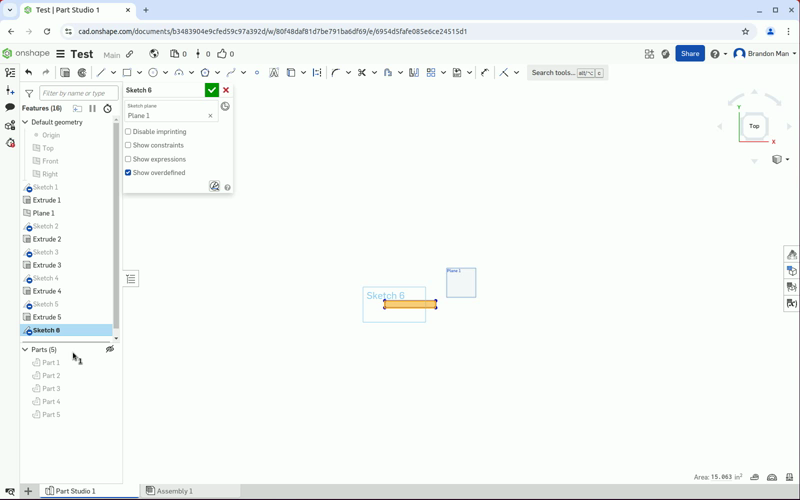
key(shift+y)
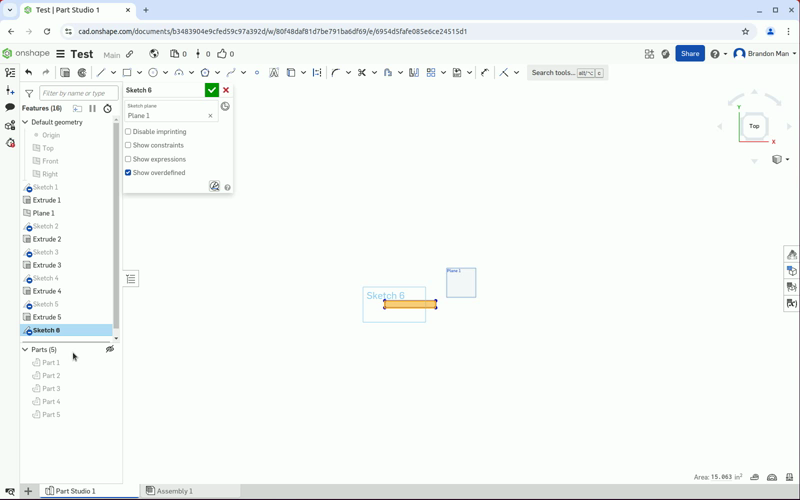
key(shift+e)
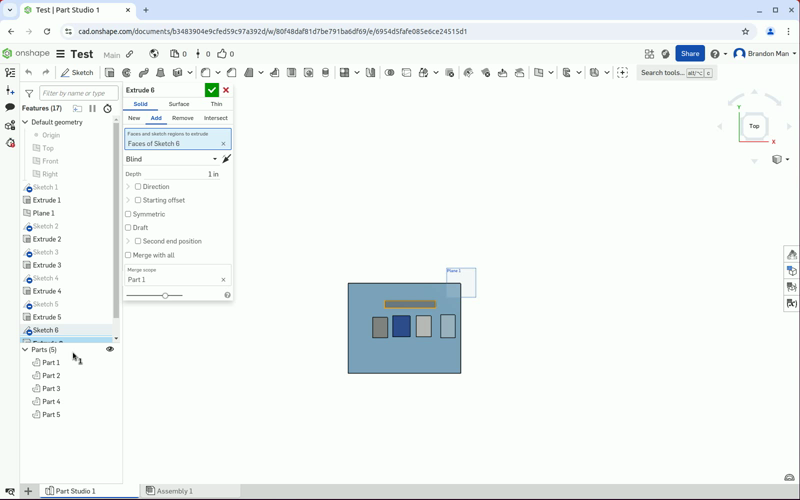
mouse_move(143, 106)
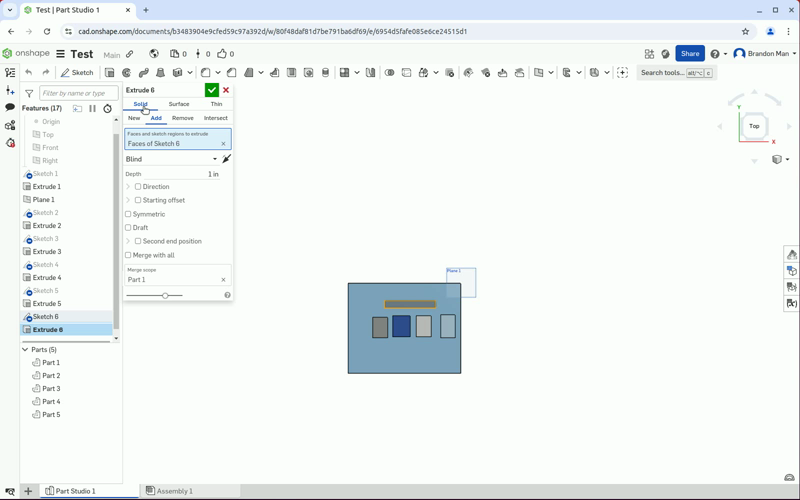
click(143, 106)
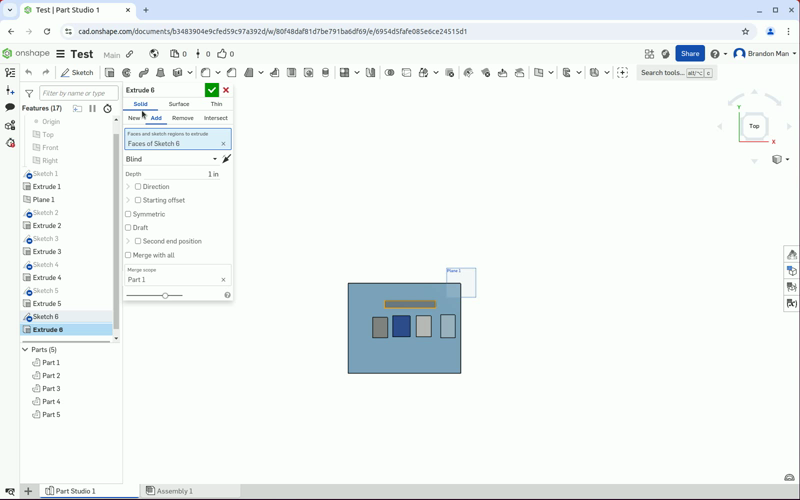
mouse_move(137, 120)
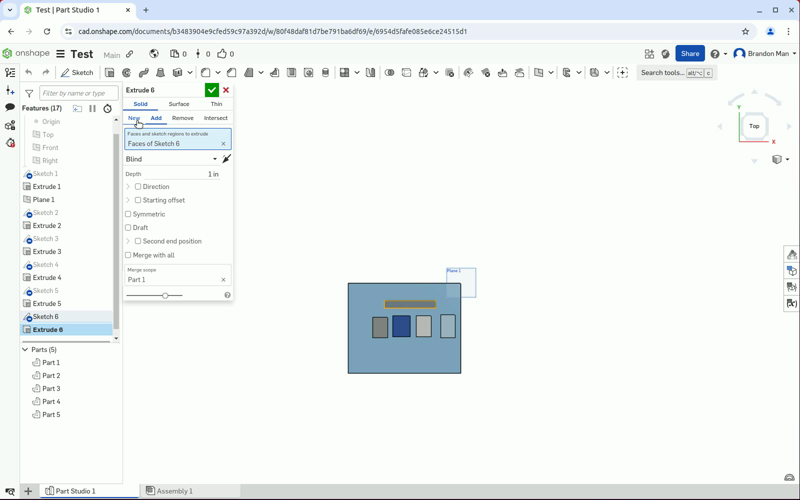
click(137, 120)
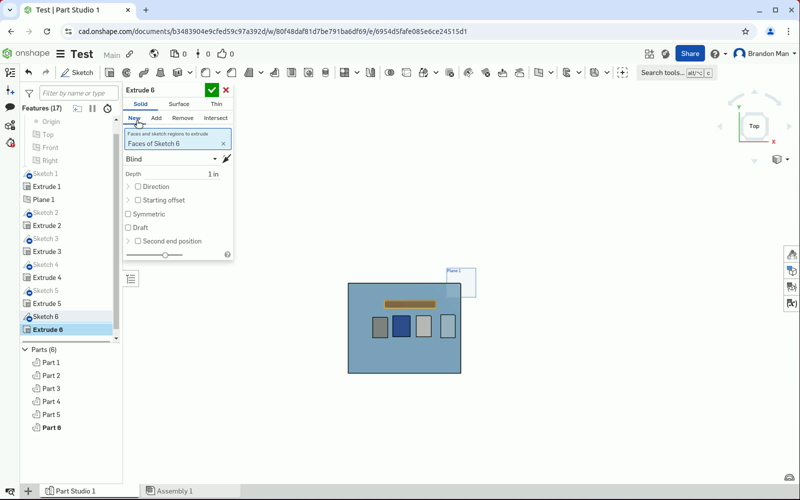
key(tab, 4)
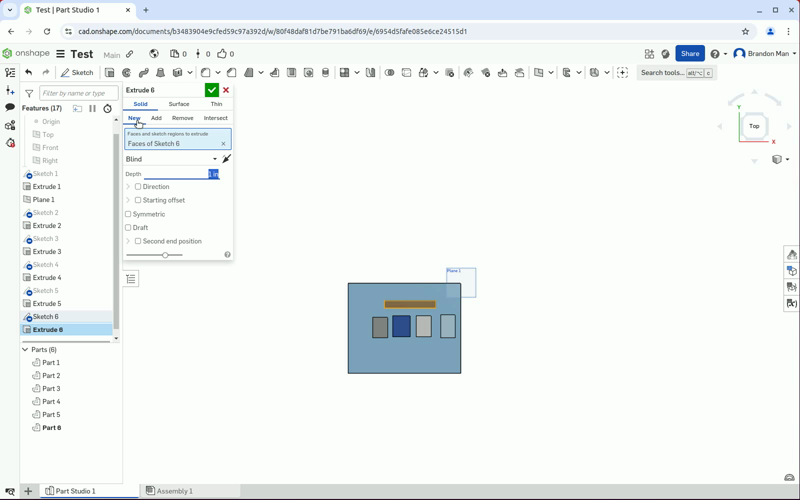
text(5.777)
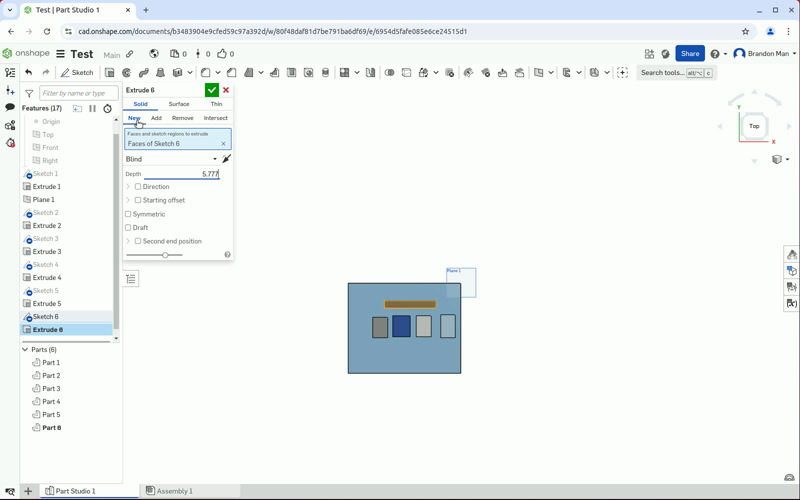
key(enter)
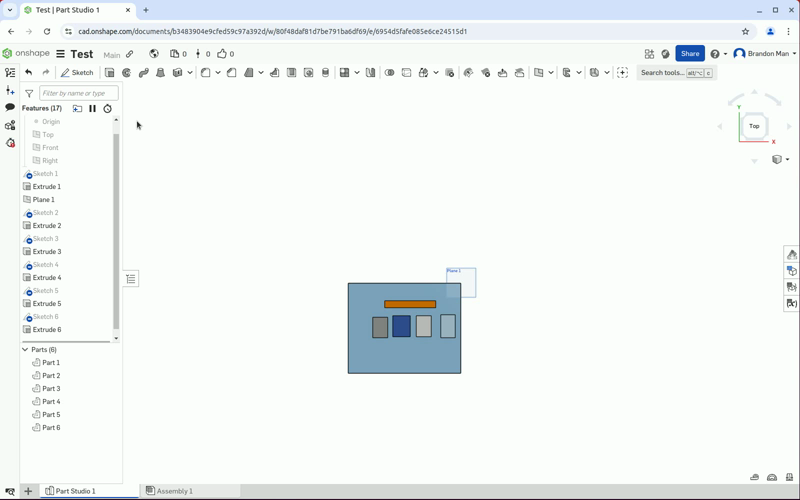
key(shift+h)
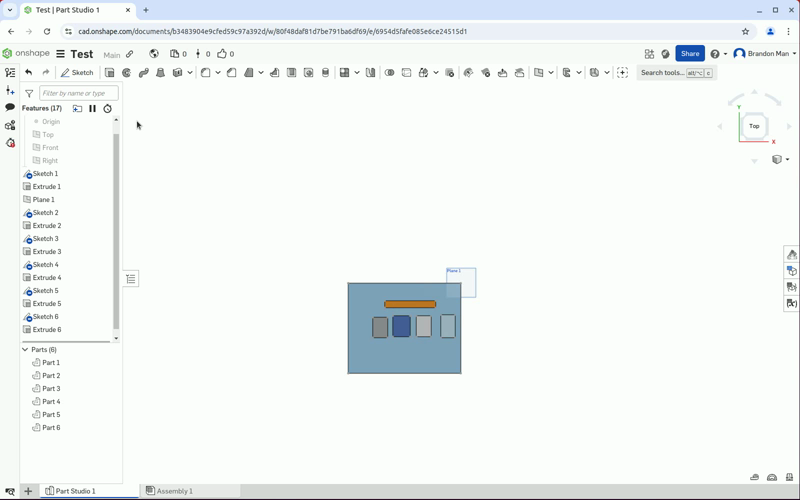
key(shift+h)
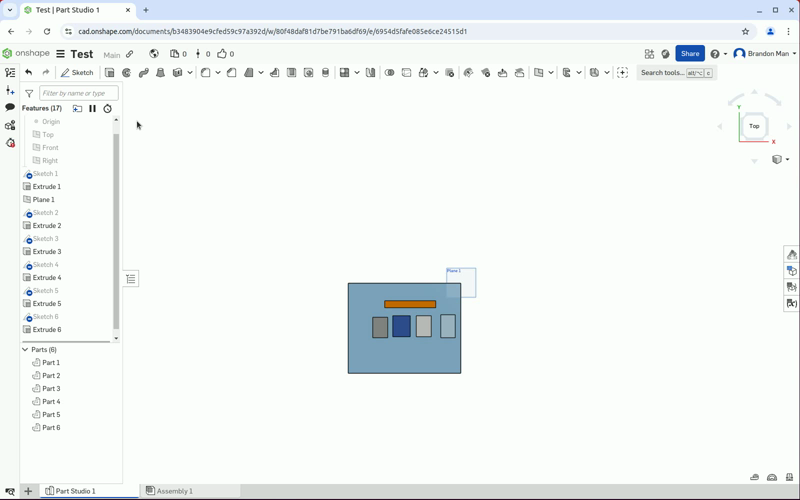
mouse_move(69, 176)
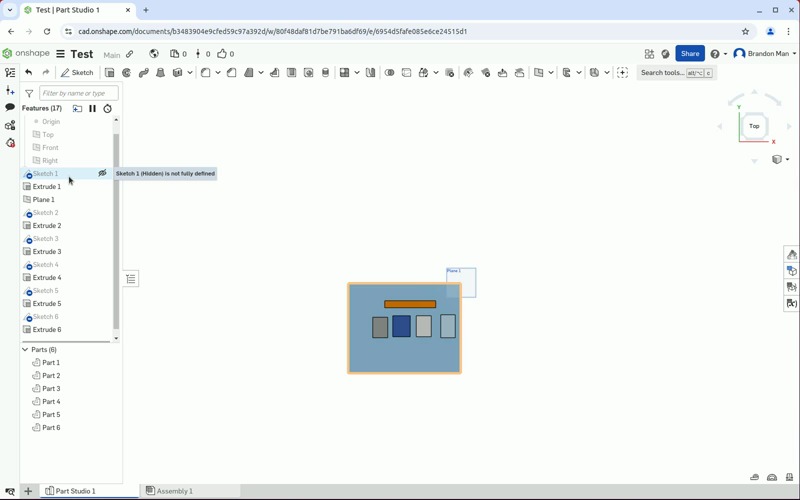
click(69, 176)
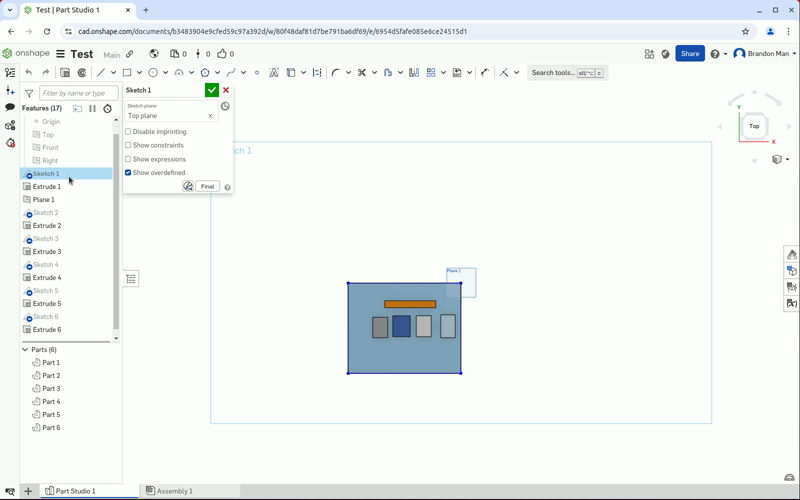
mouse_move(229, 92)
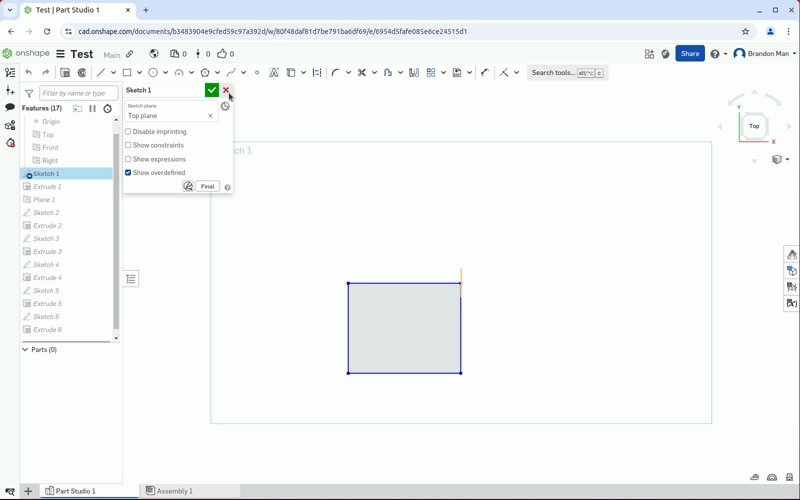
click(229, 92)
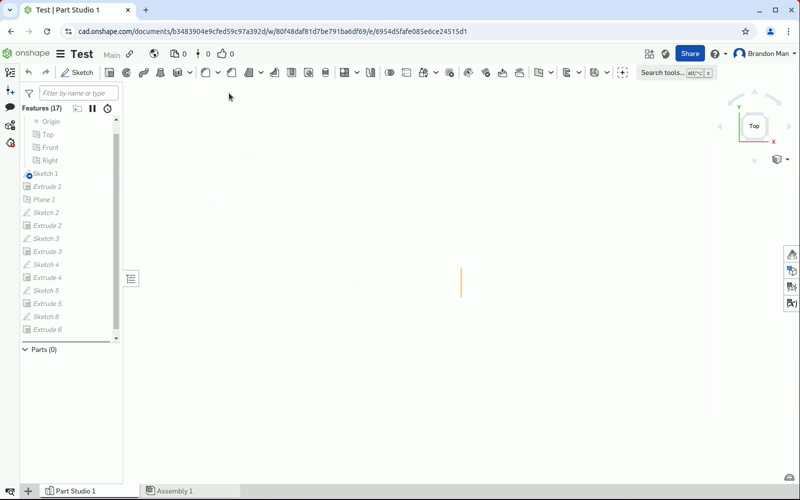
key(shift+s)
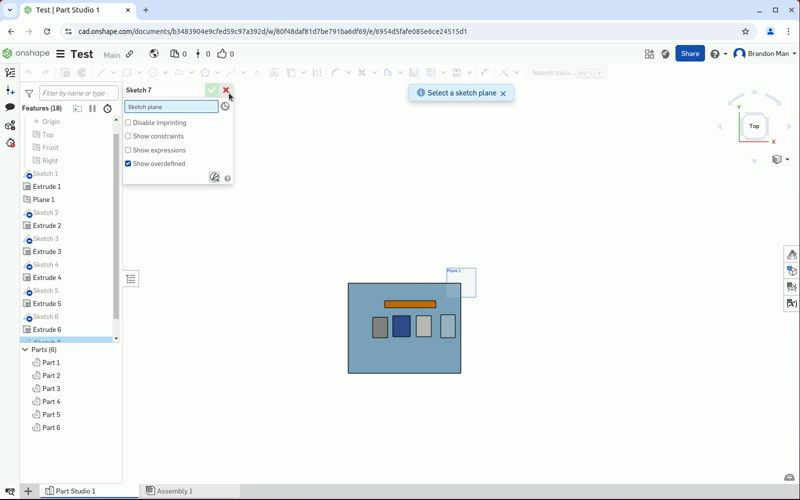
mouse_move(69, 189)
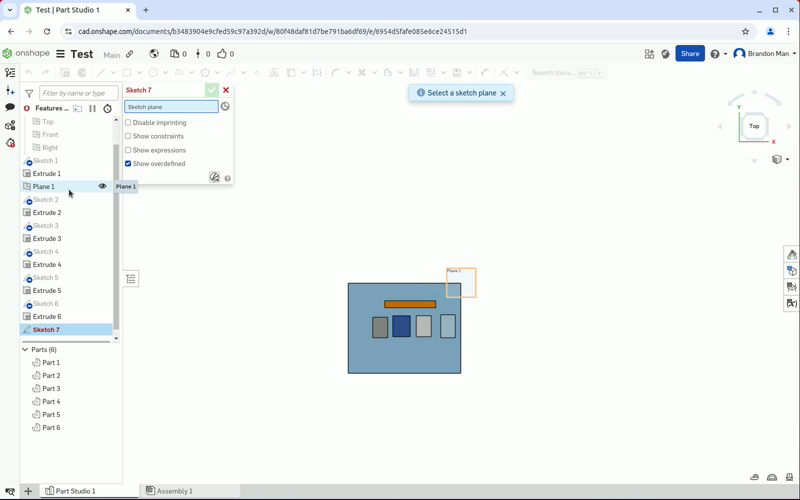
click(69, 189)
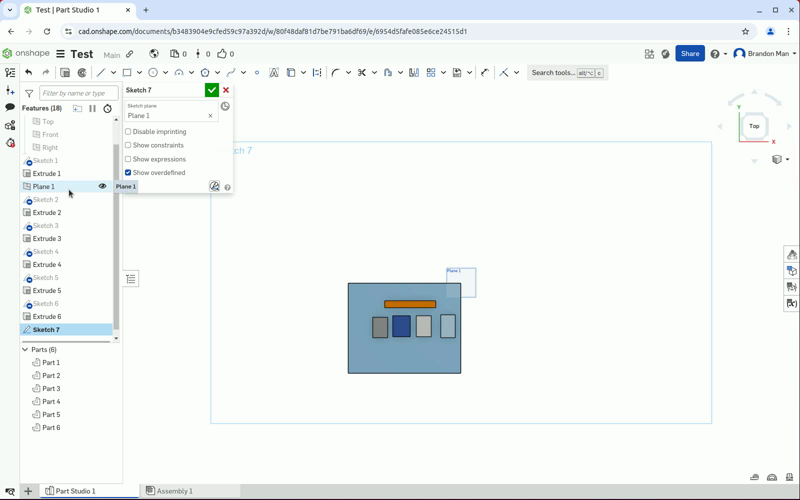
mouse_move(73, 352)
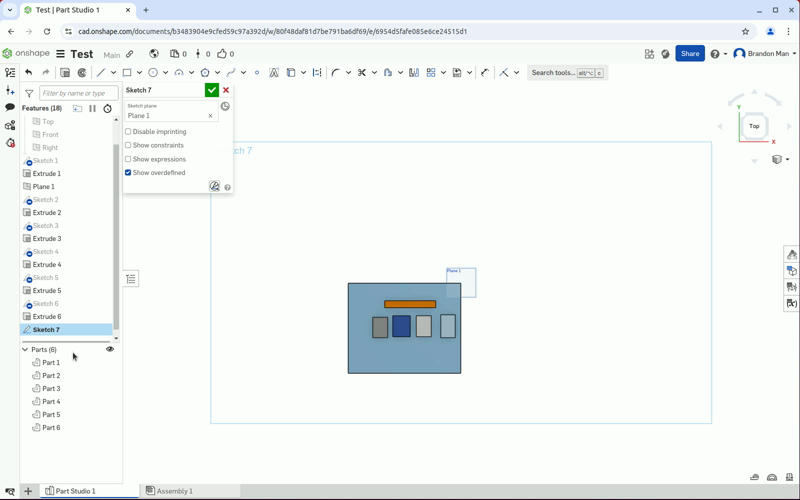
key(y)
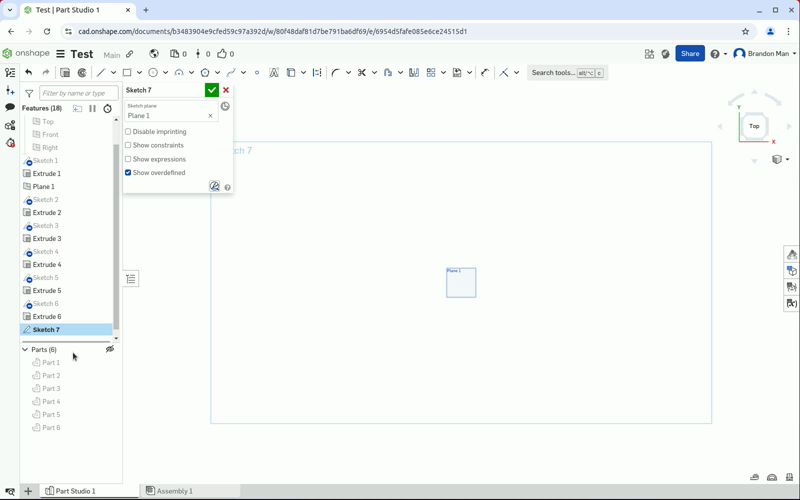
key(l)
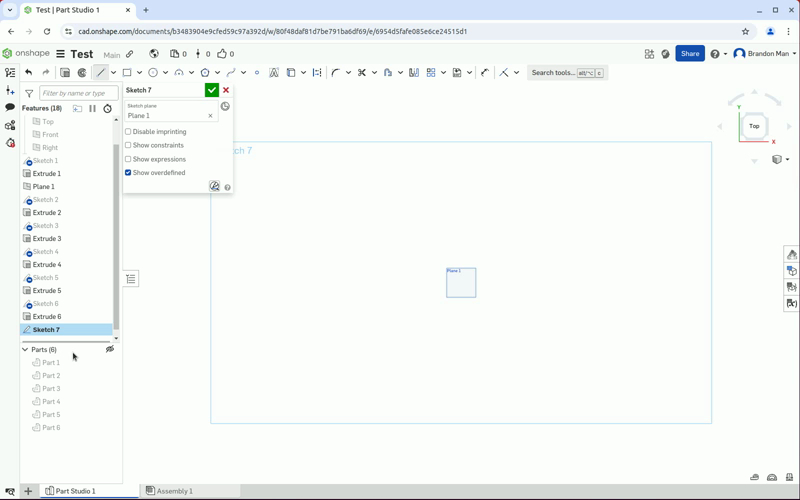
key_down(shift)
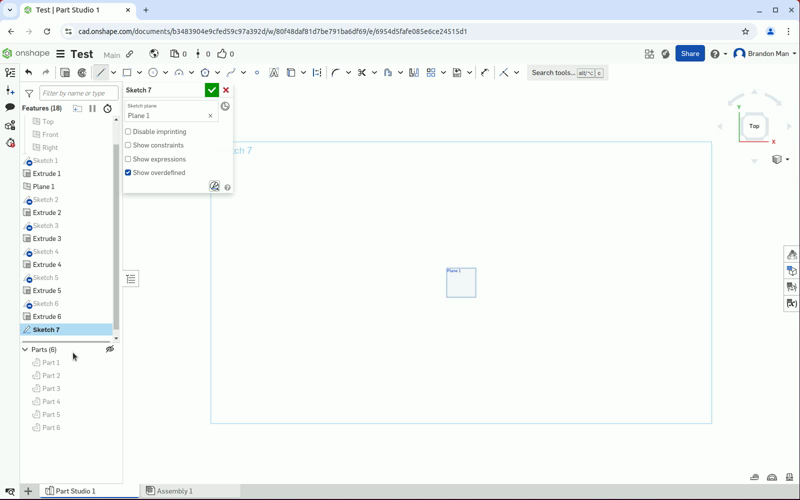
mouse_move(353, 353)
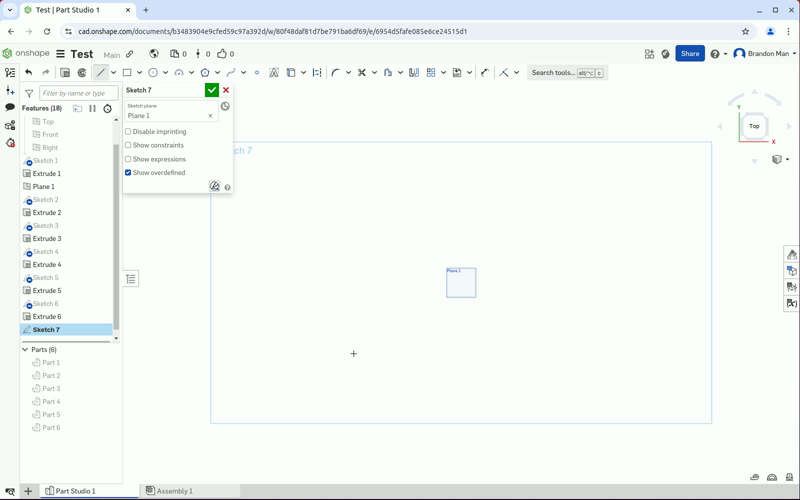
click(353, 353)
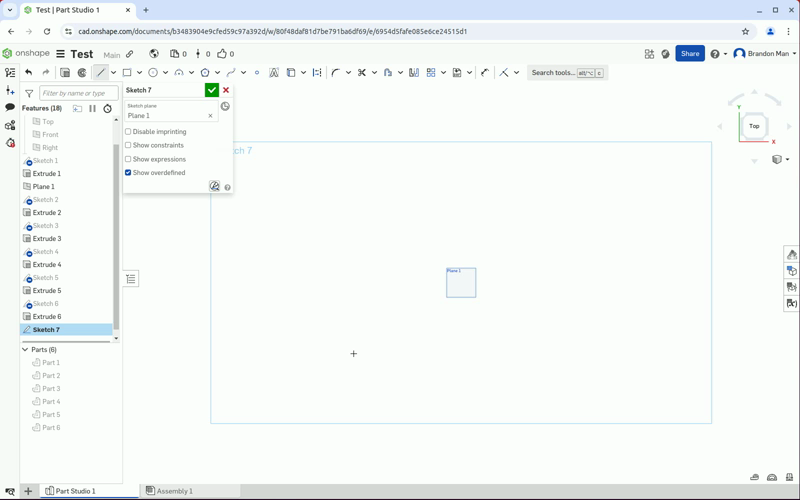
key_up(shift)
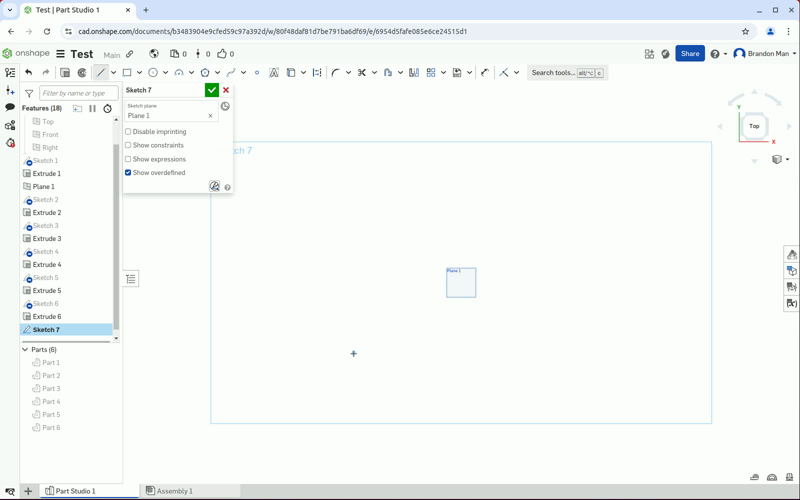
key_down(shift)
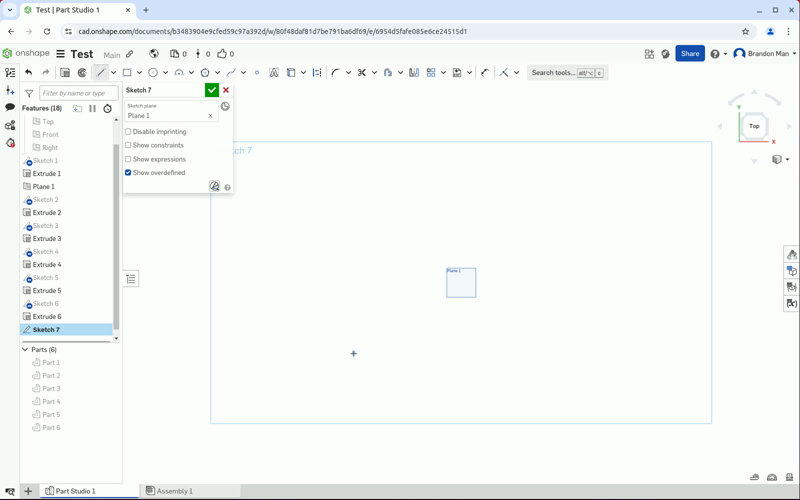
mouse_move(383, 353)
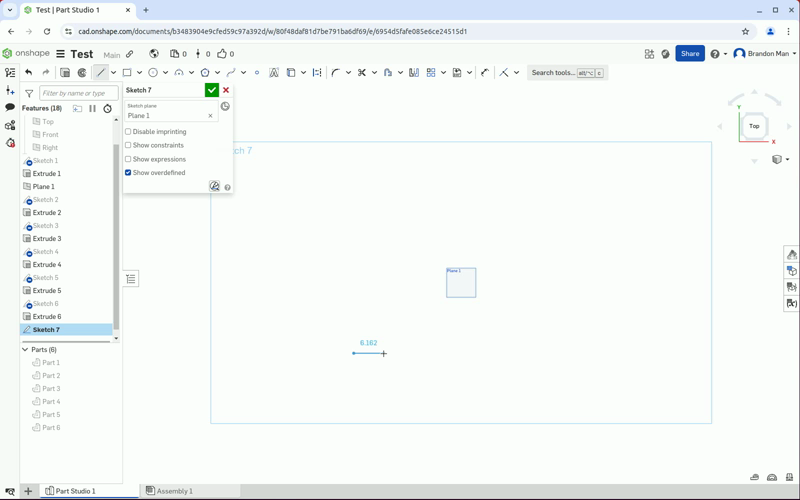
mouse_move(359, 353)
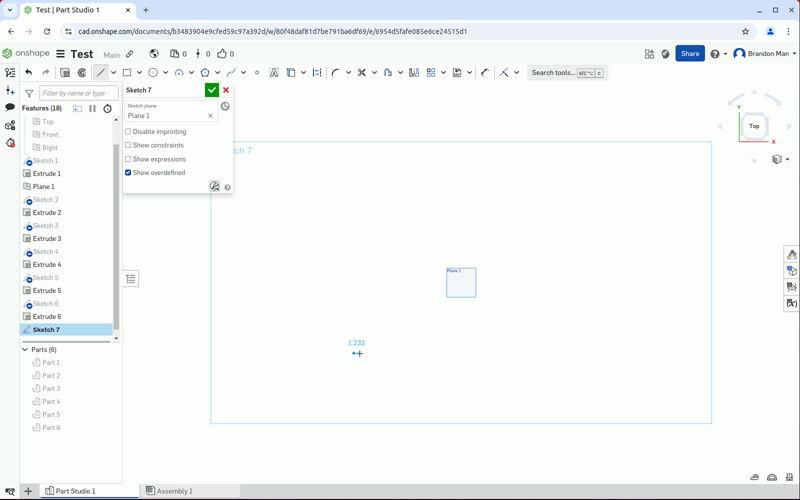
scroll(6)
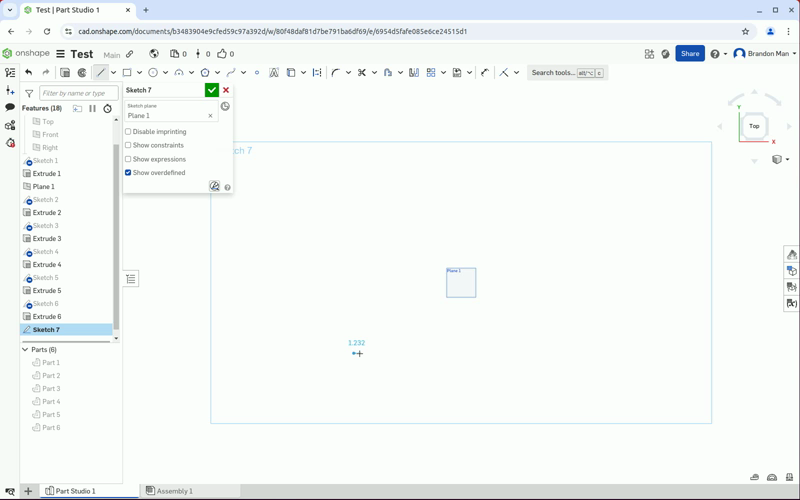
scroll(6)
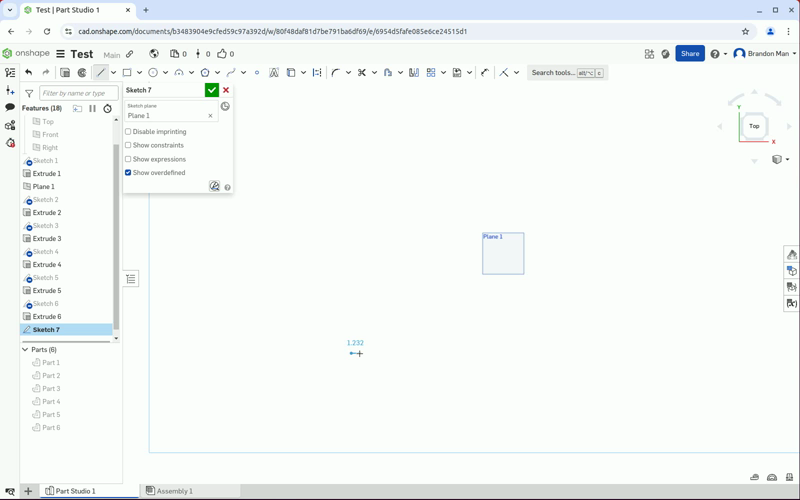
scroll(6)
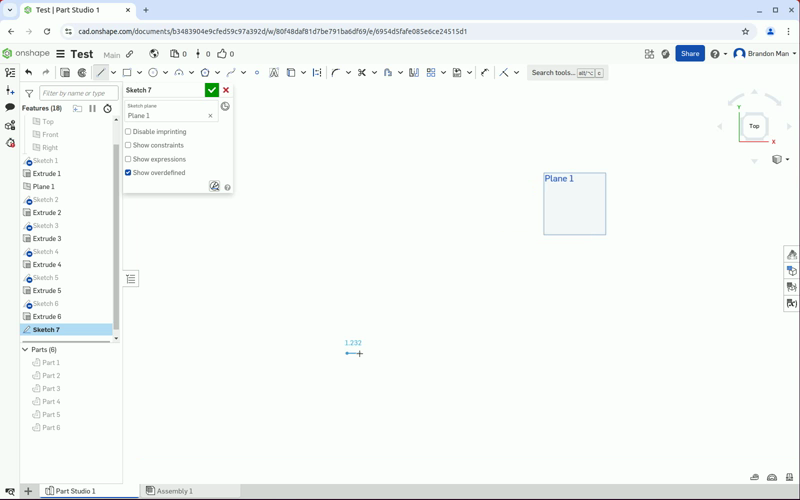
scroll(6)
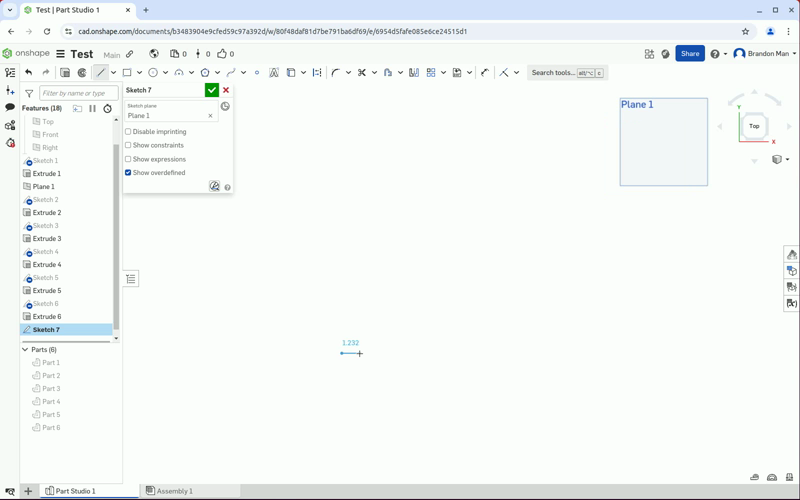
scroll(6)
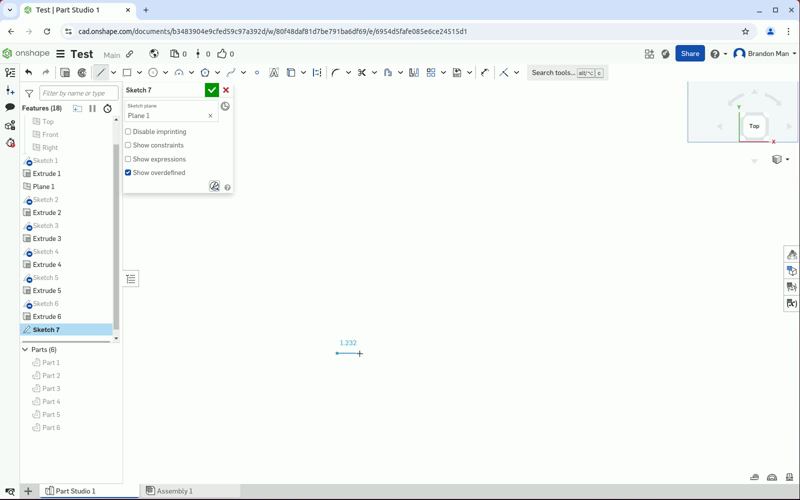
scroll(6)
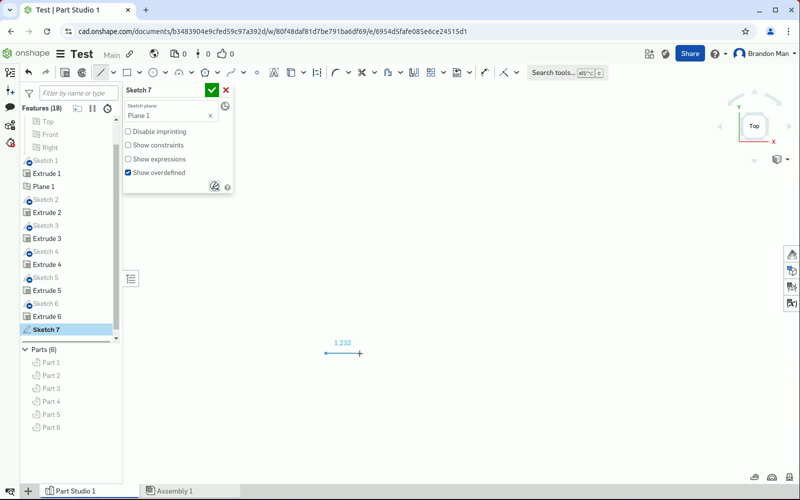
scroll(6)
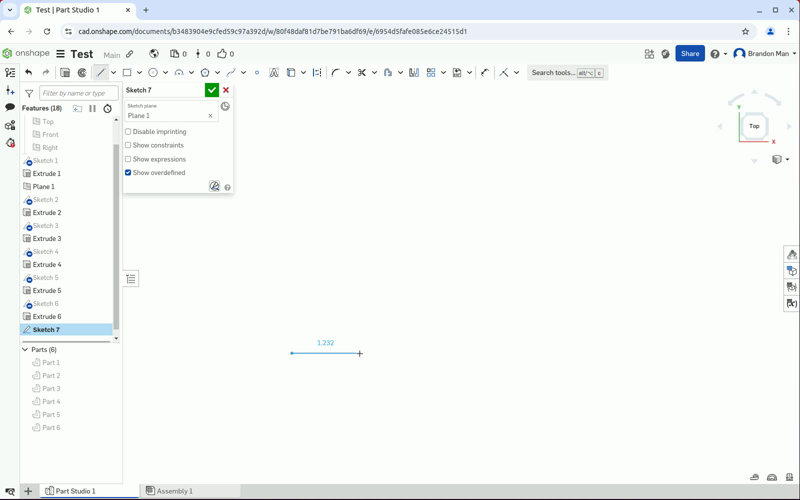
click(359, 353)
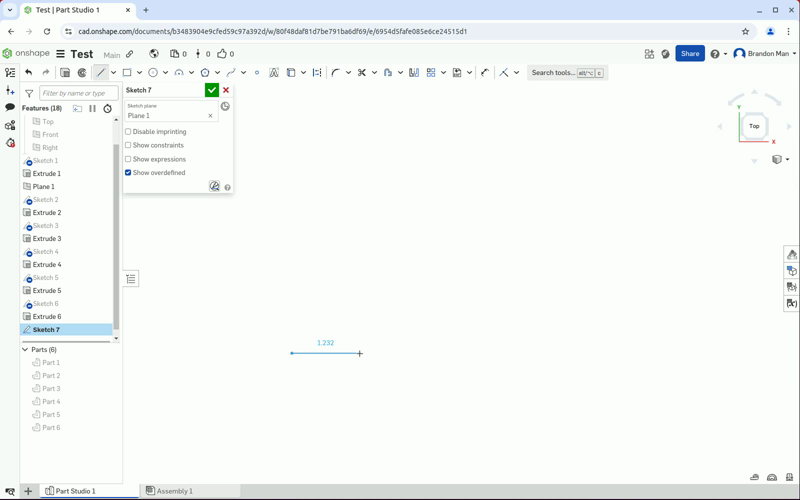
scroll(-6)
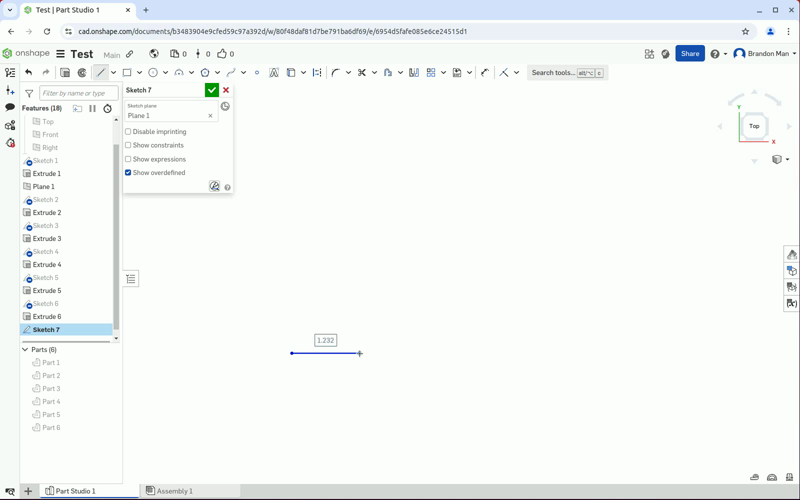
scroll(-6)
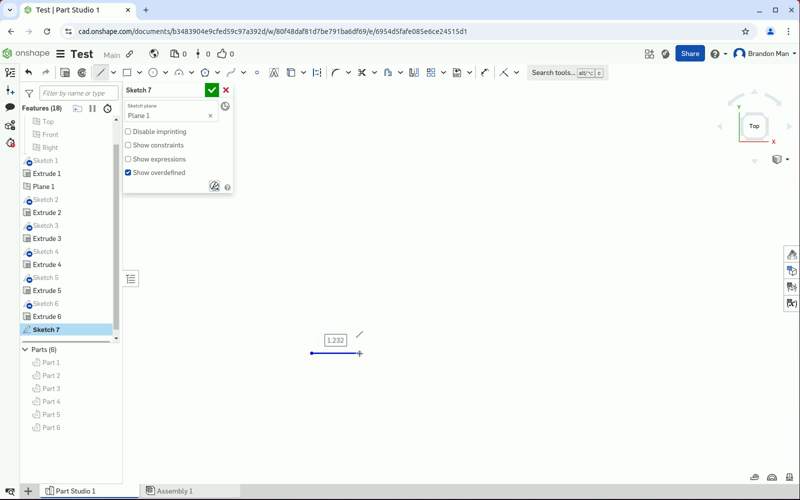
scroll(-6)
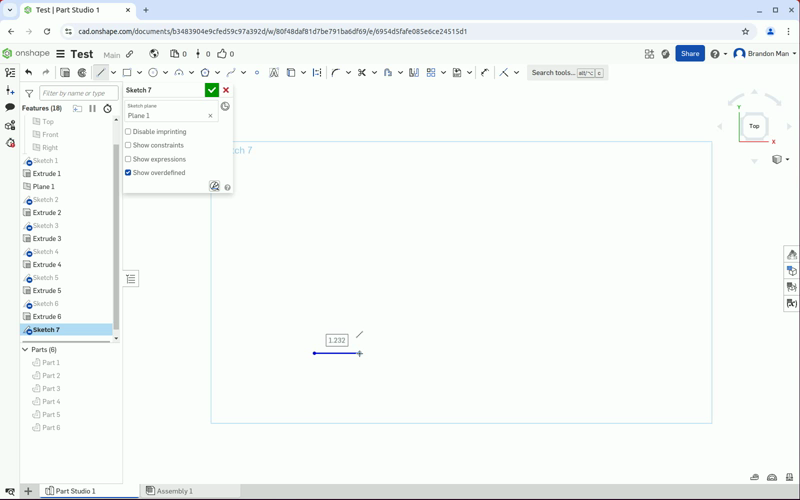
scroll(-6)
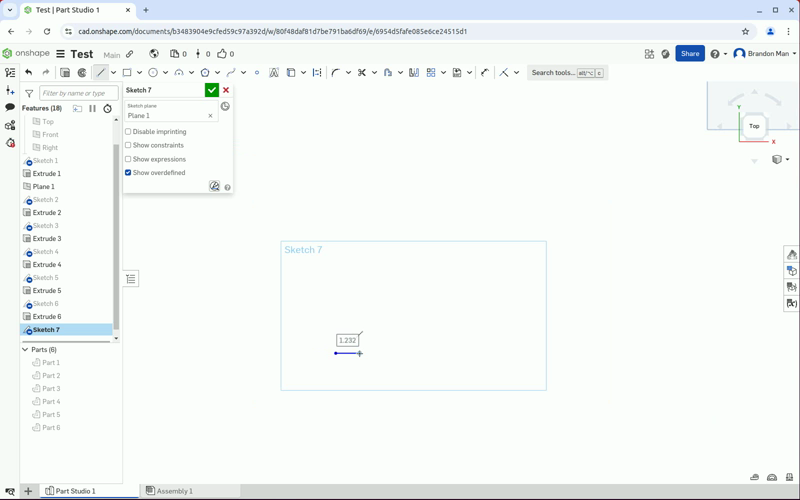
scroll(-6)
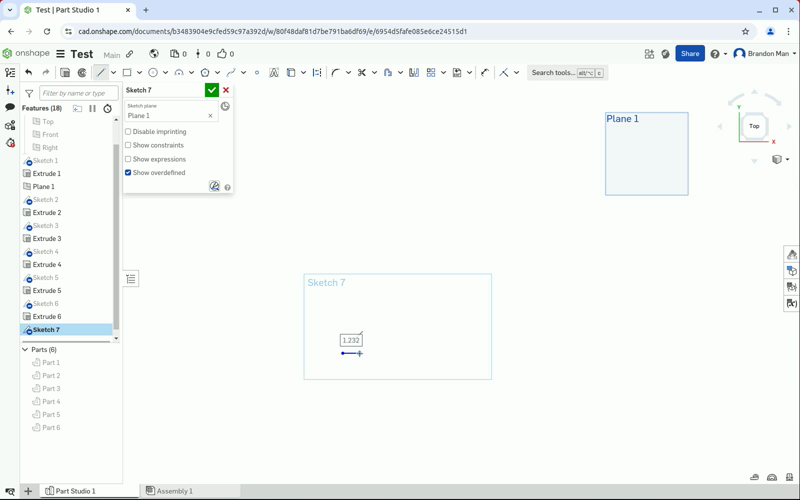
scroll(-6)
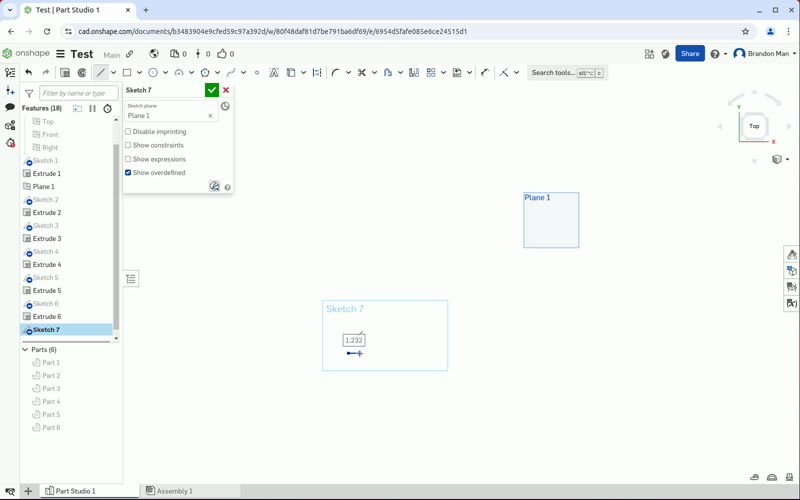
scroll(-6)
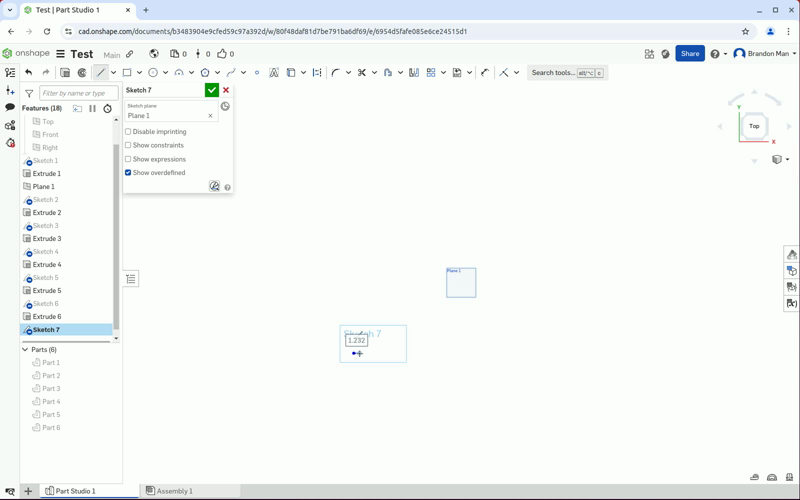
key_up(shift)
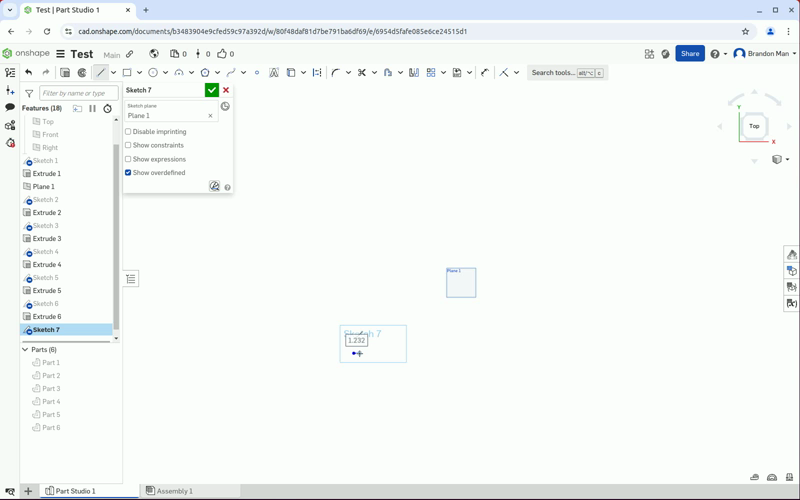
key_down(shift)
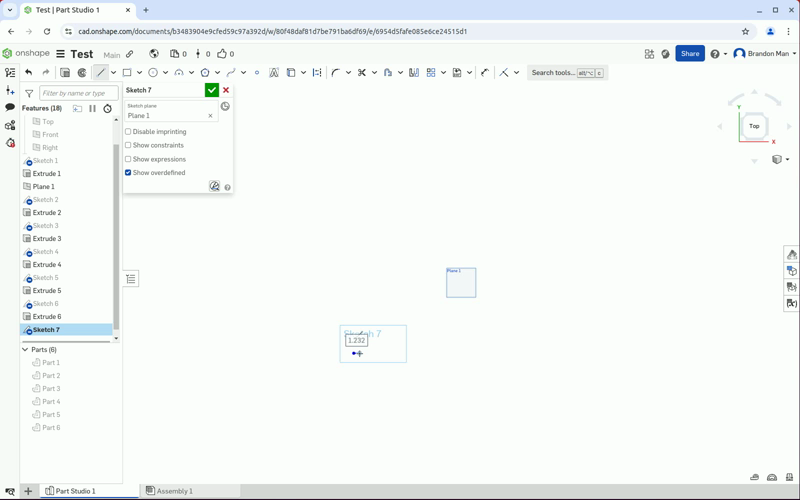
mouse_move(389, 353)
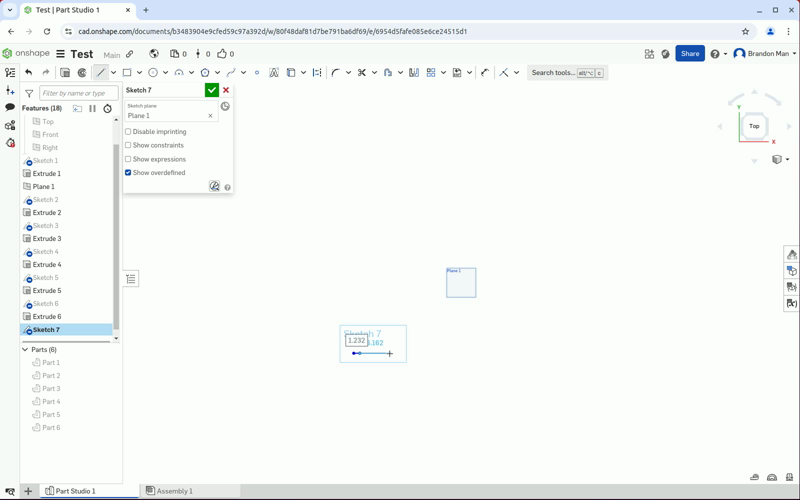
mouse_move(359, 325)
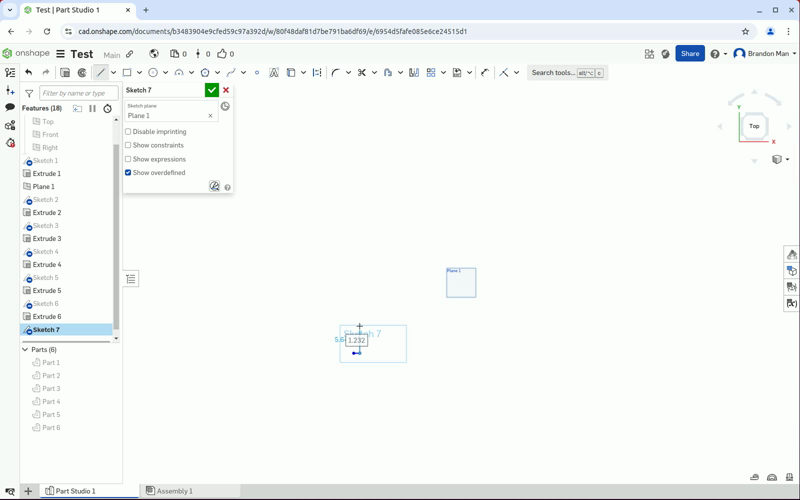
click(359, 325)
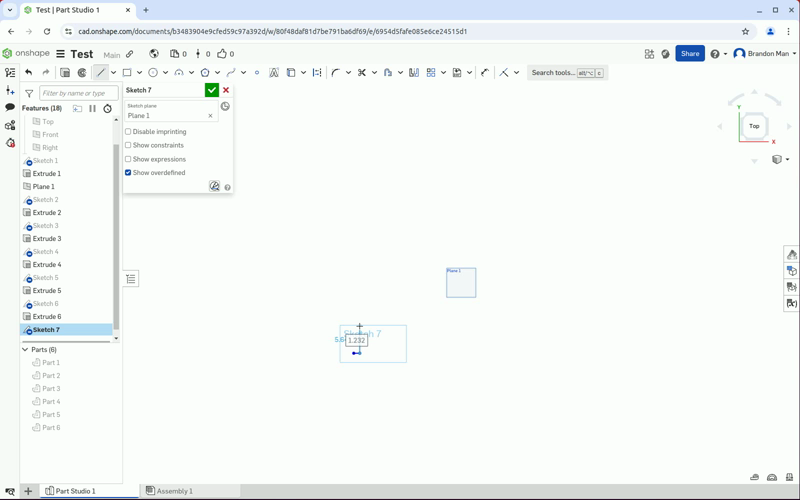
key_up(shift)
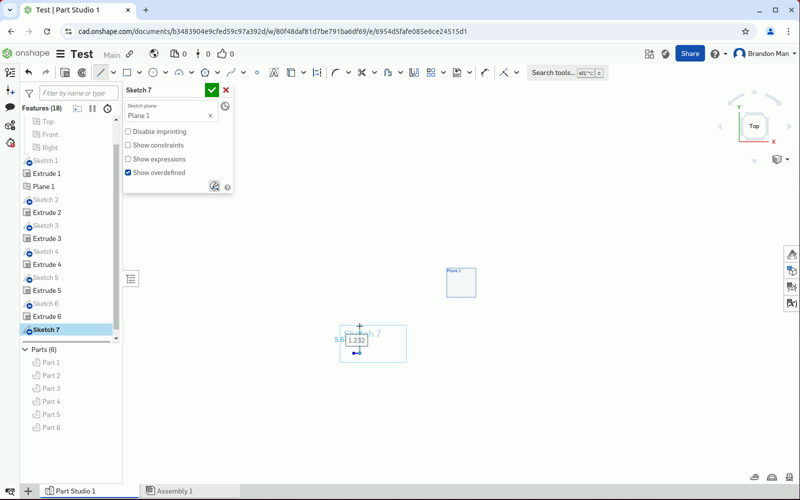
key_down(shift)
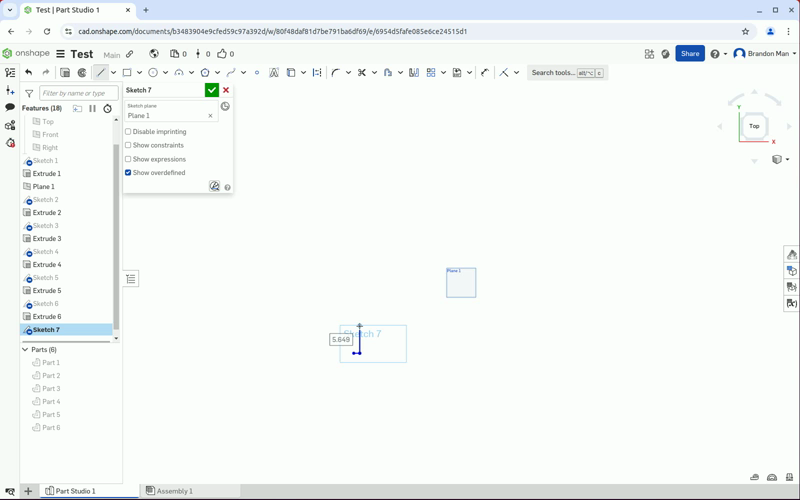
mouse_move(389, 325)
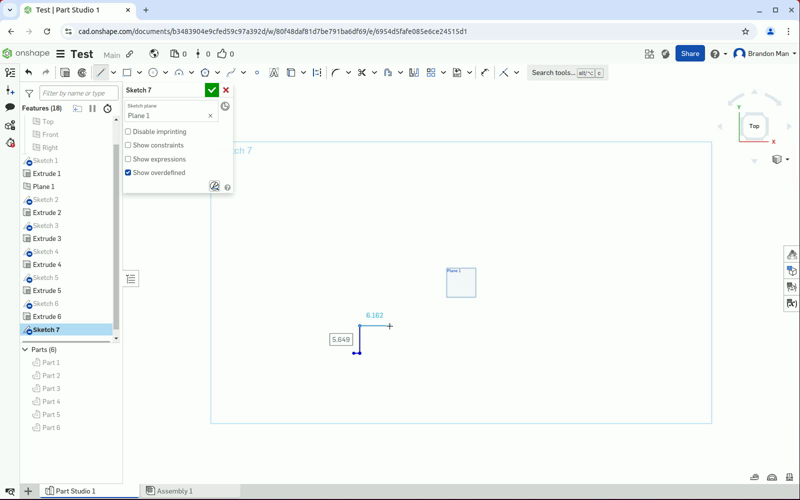
mouse_move(353, 325)
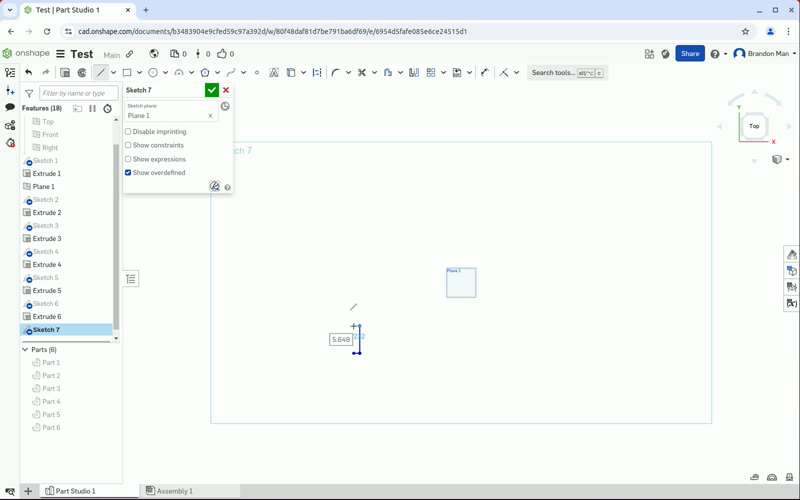
scroll(6)
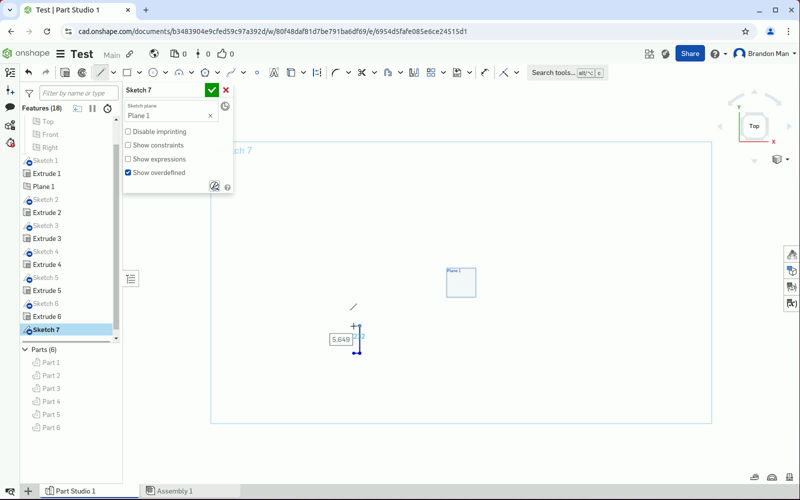
scroll(6)
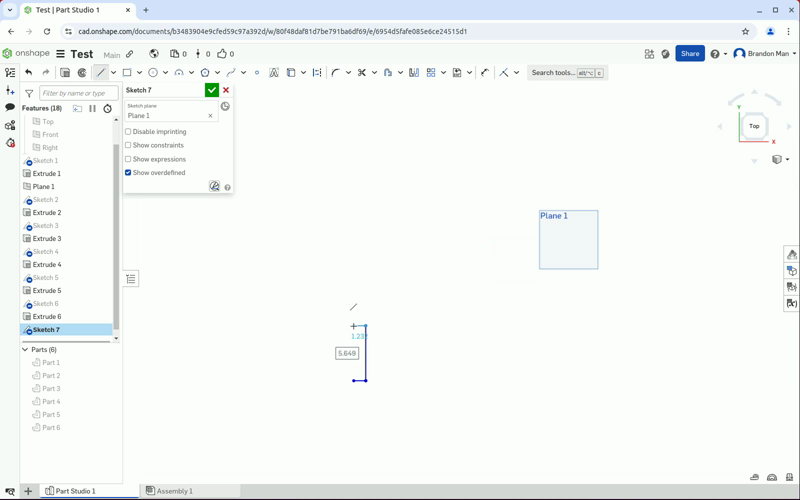
scroll(6)
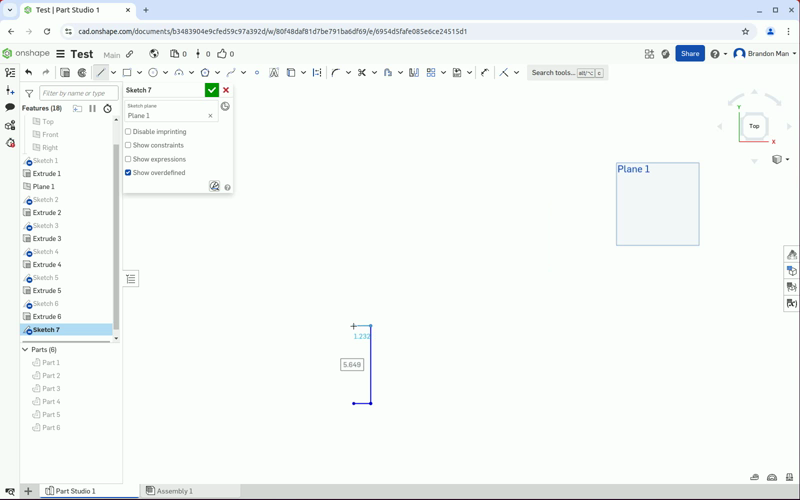
scroll(6)
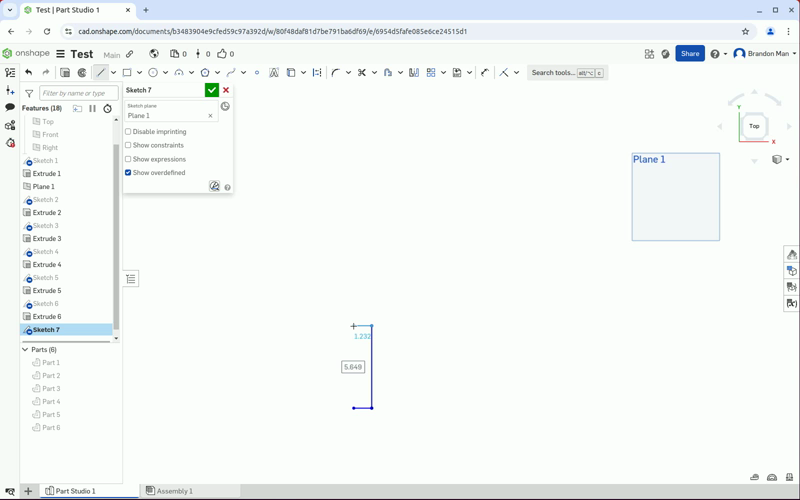
scroll(6)
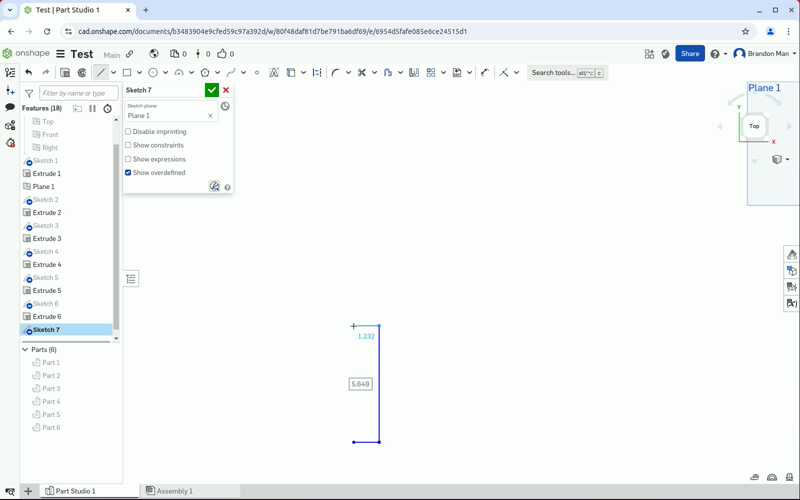
scroll(6)
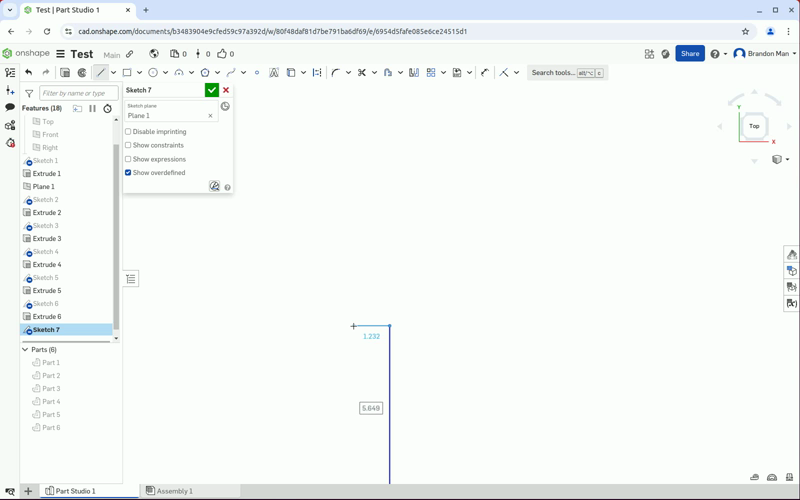
scroll(6)
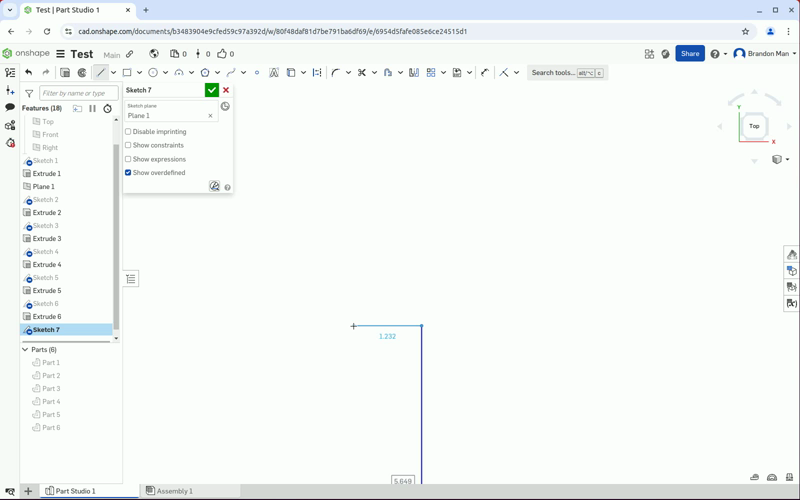
click(353, 325)
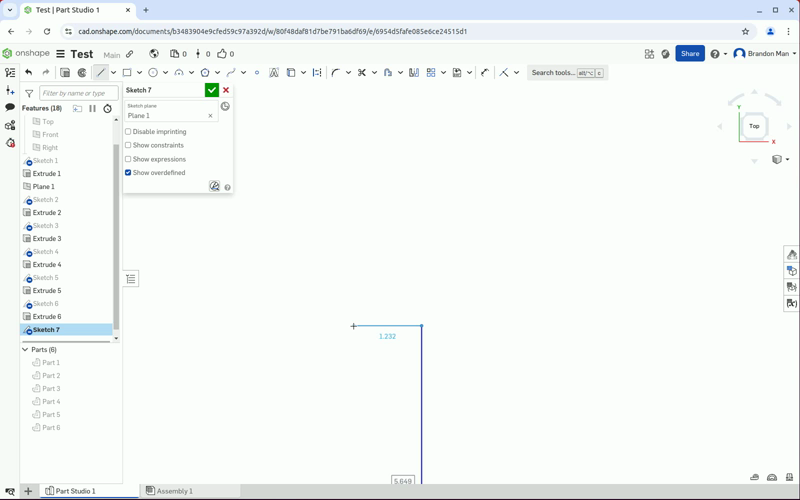
scroll(-6)
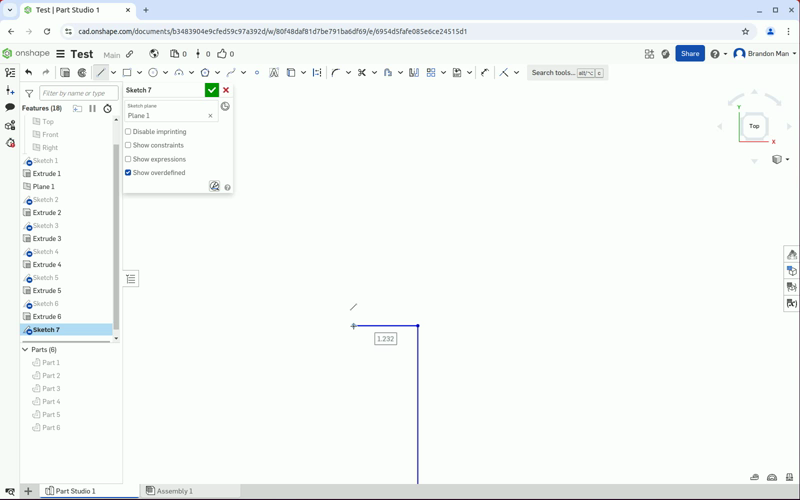
scroll(-6)
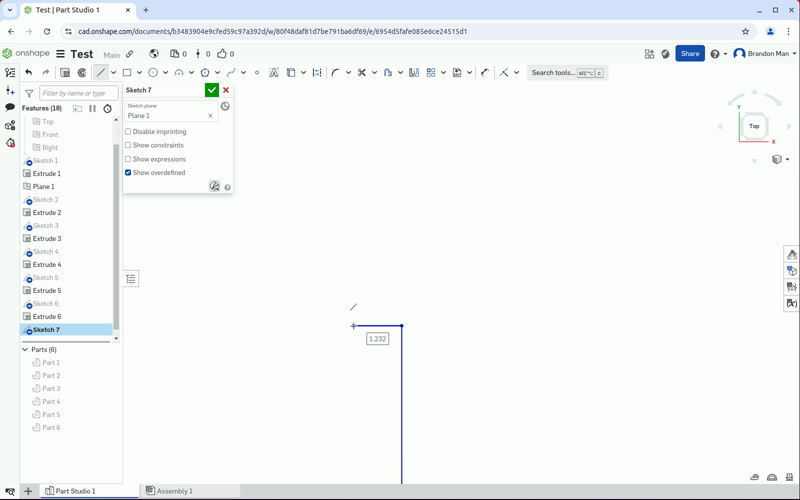
scroll(-6)
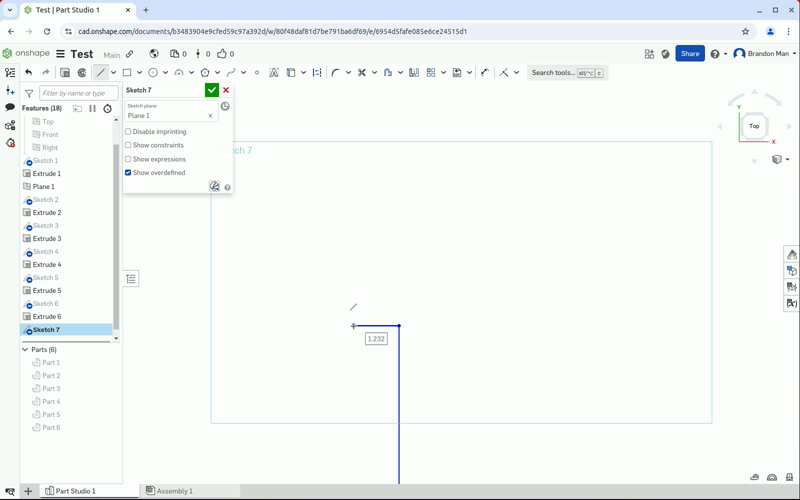
scroll(-6)
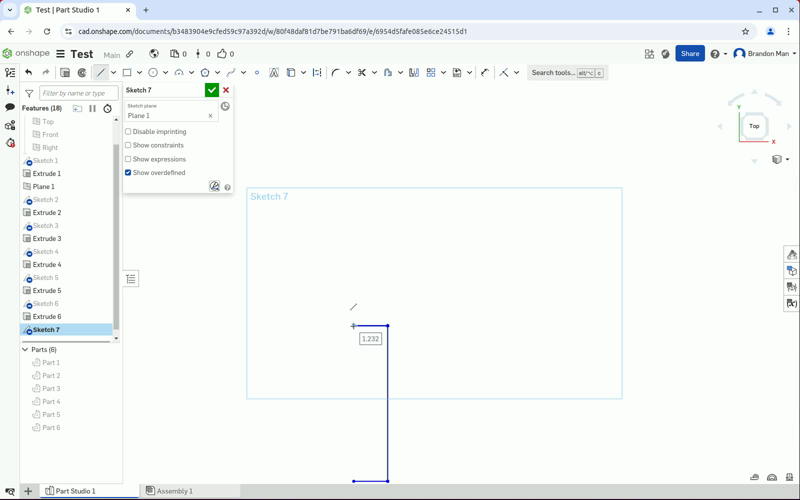
scroll(-6)
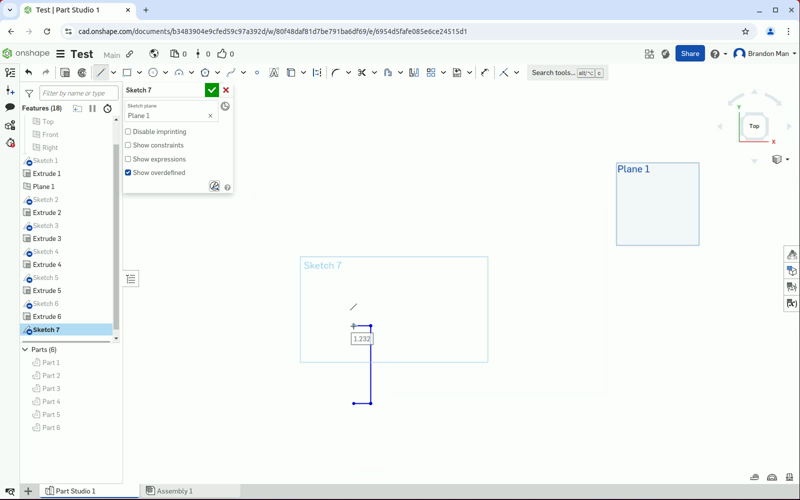
scroll(-6)
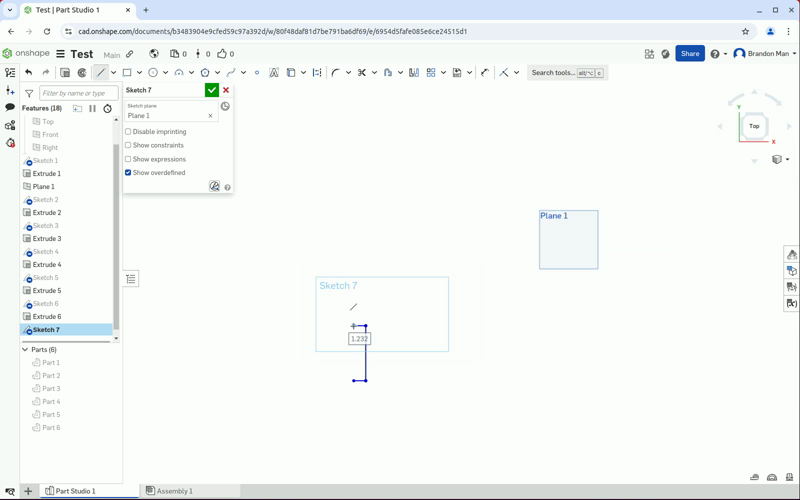
scroll(-6)
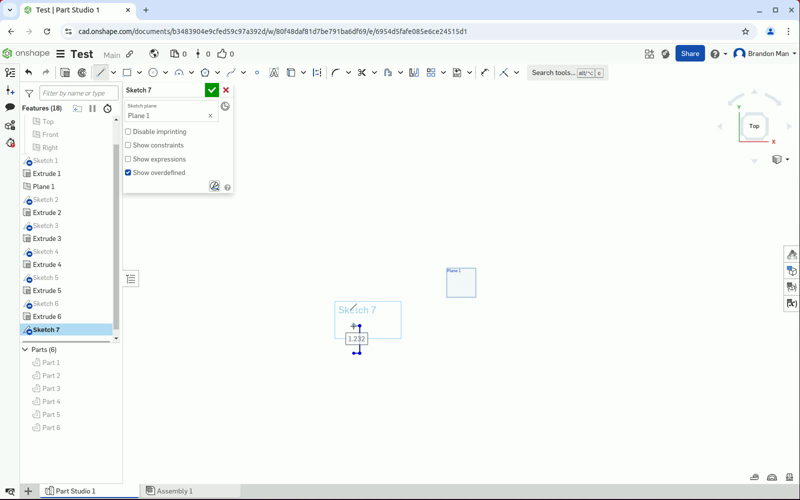
key_up(shift)
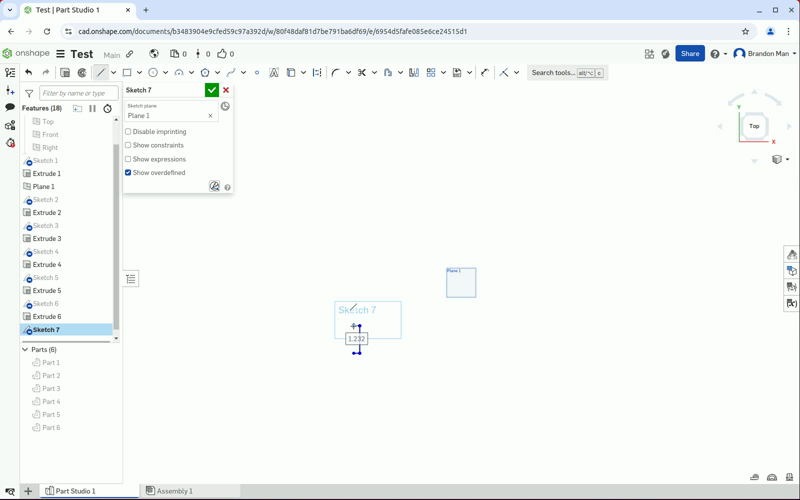
mouse_move(383, 325)
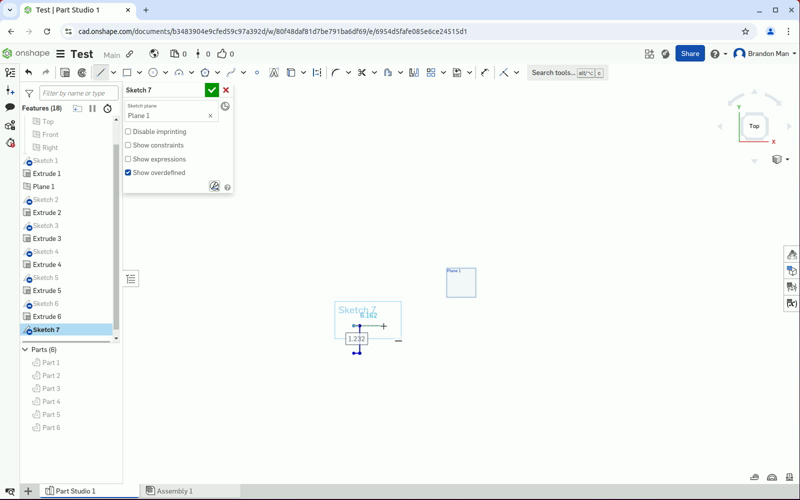
key_down(shift)
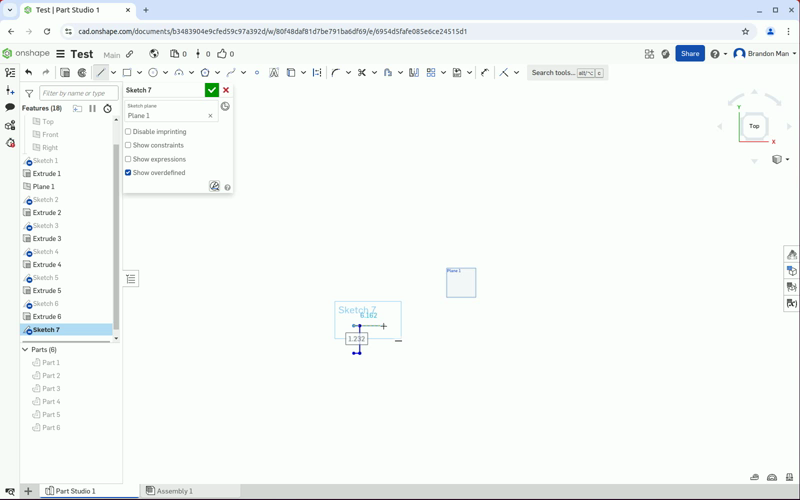
mouse_move(353, 353)
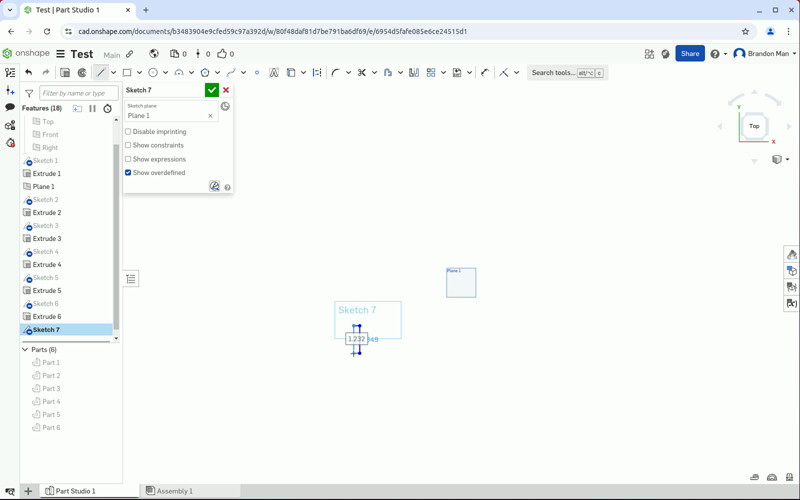
key_up(shift)
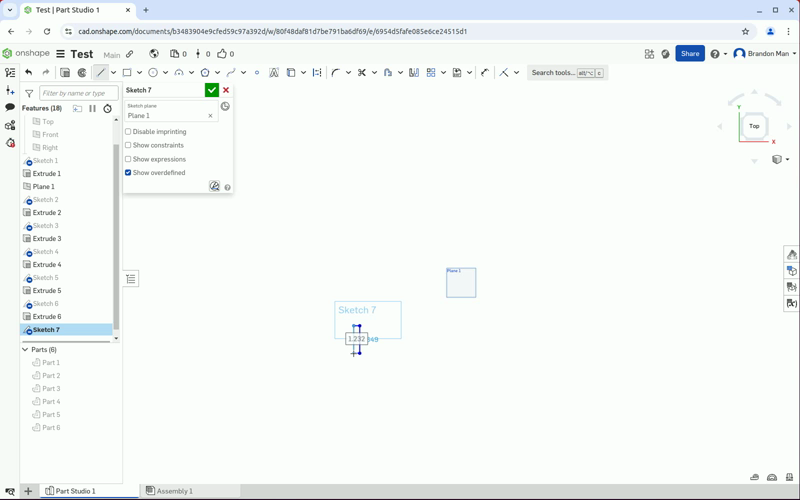
click(353, 353)
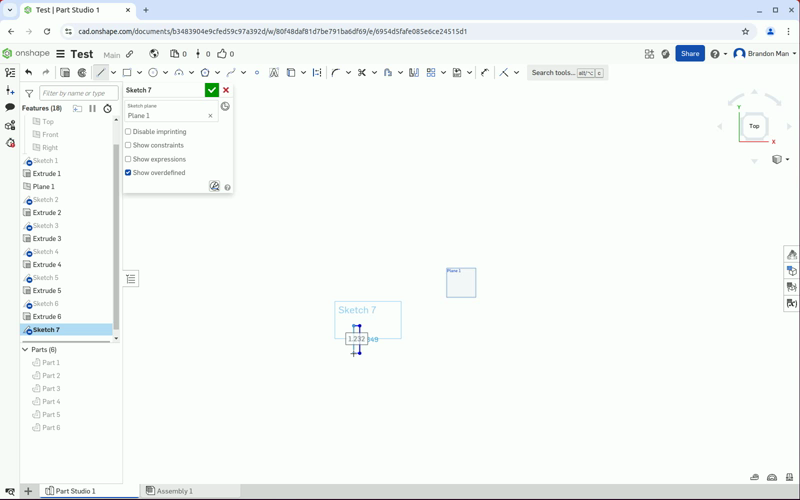
key(esc)
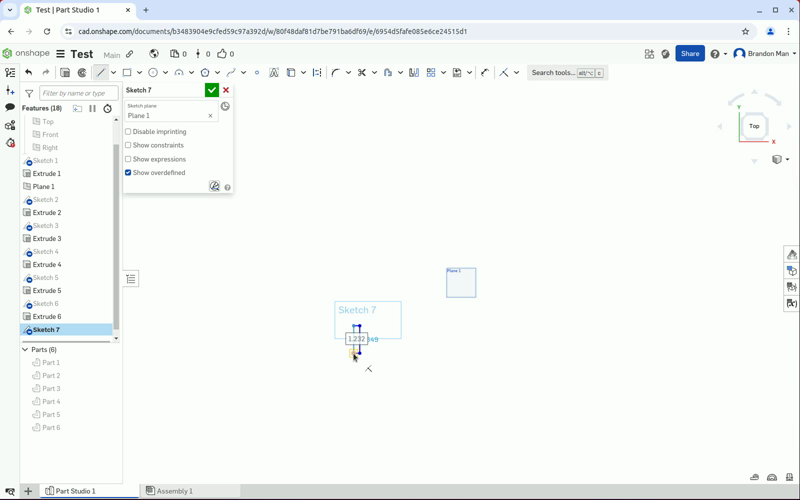
mouse_move(356, 331)
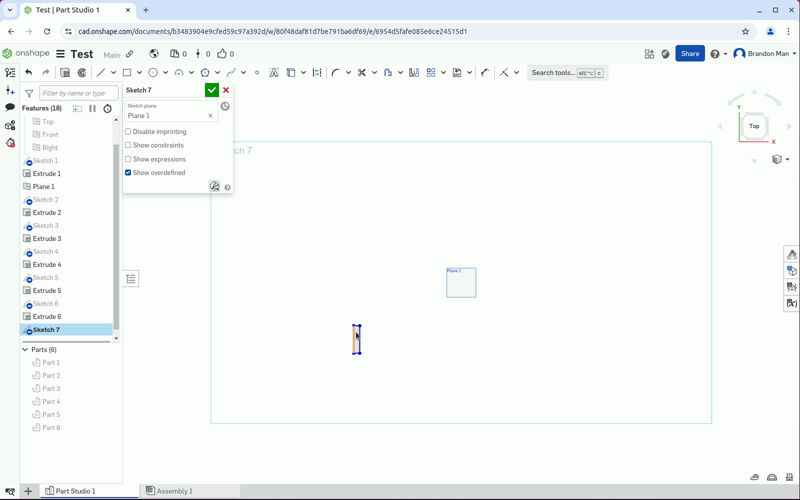
scroll(6)
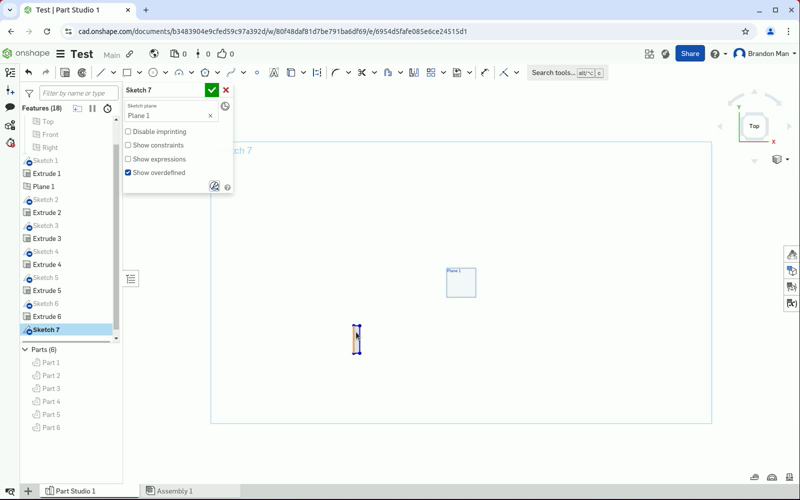
scroll(6)
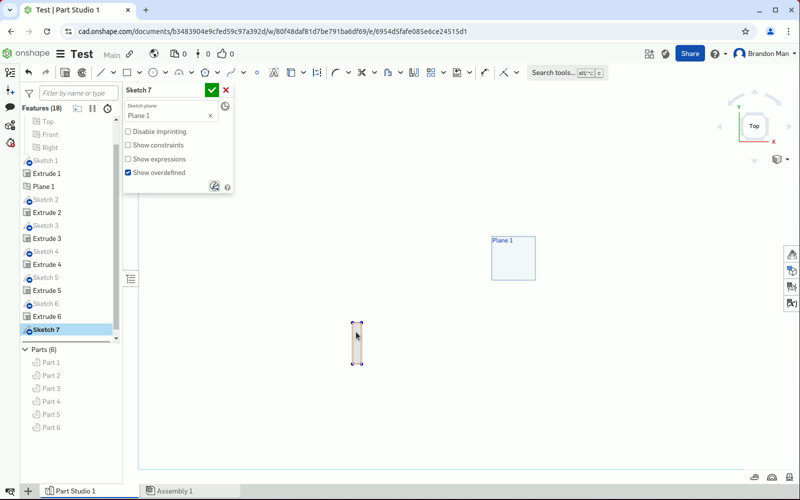
scroll(6)
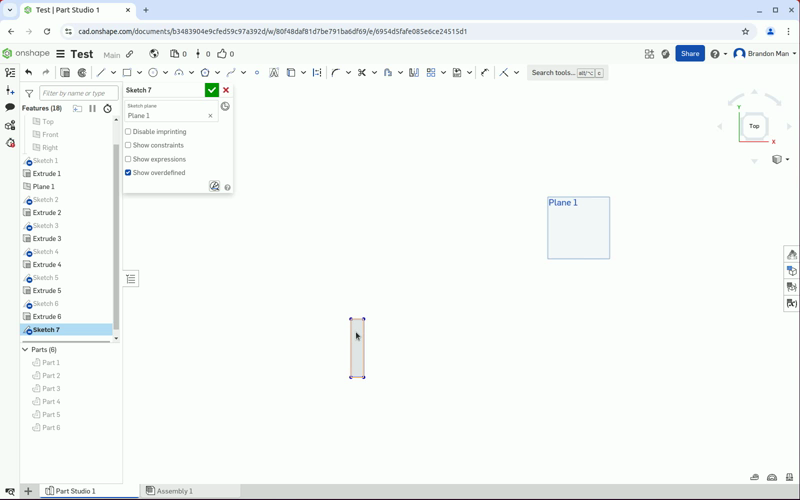
scroll(6)
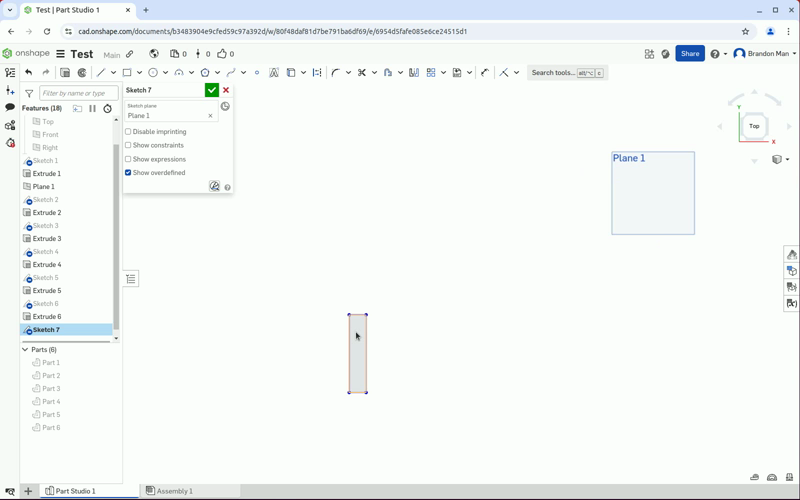
scroll(6)
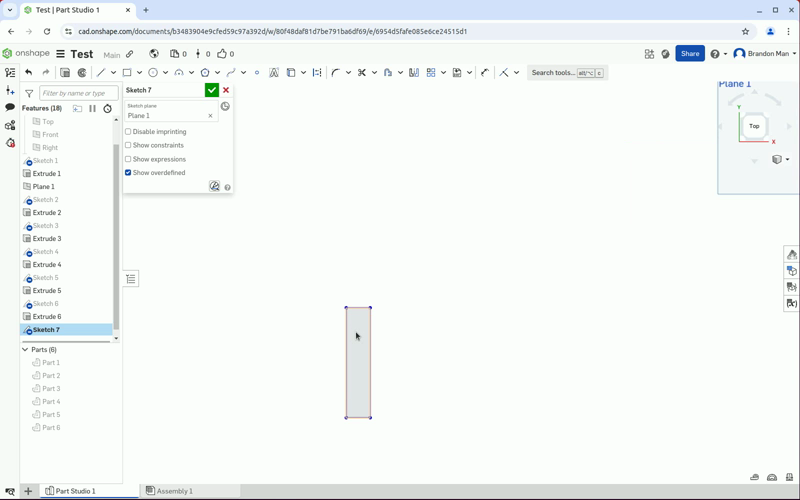
scroll(6)
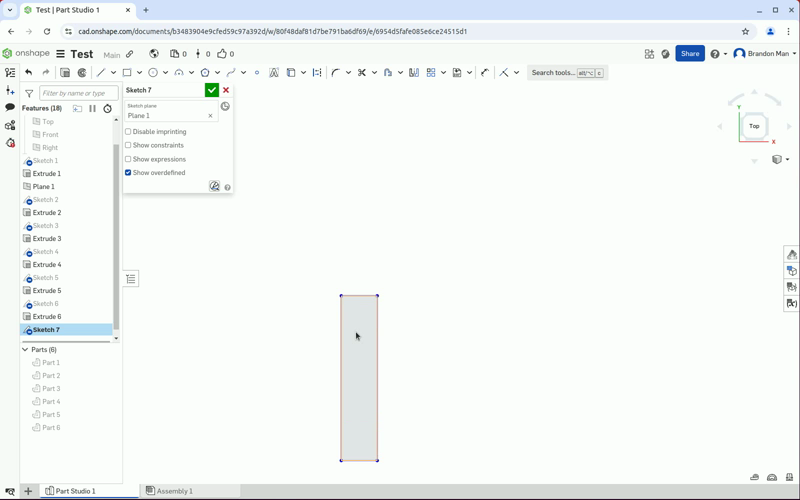
scroll(6)
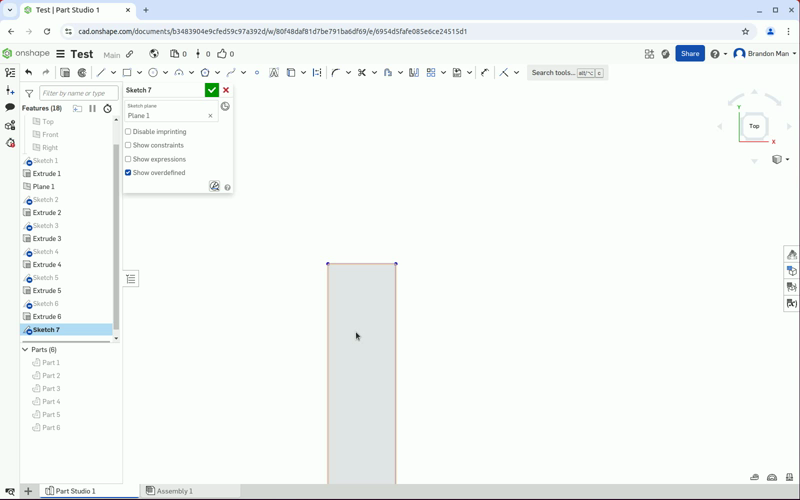
click(356, 331)
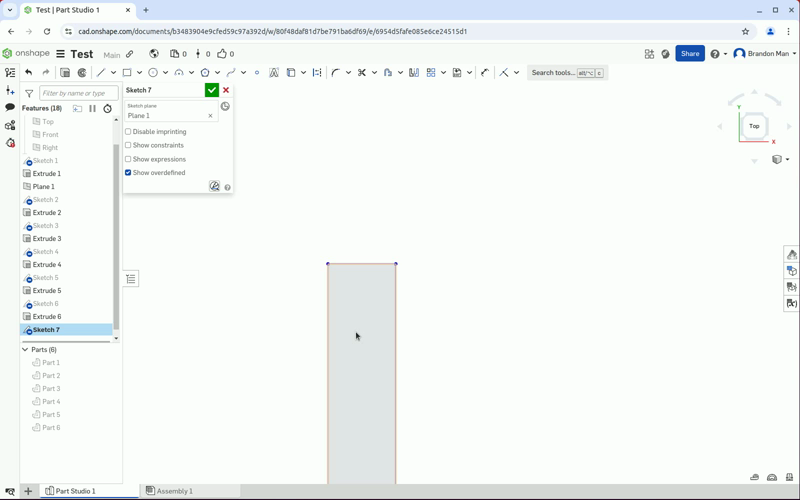
scroll(-6)
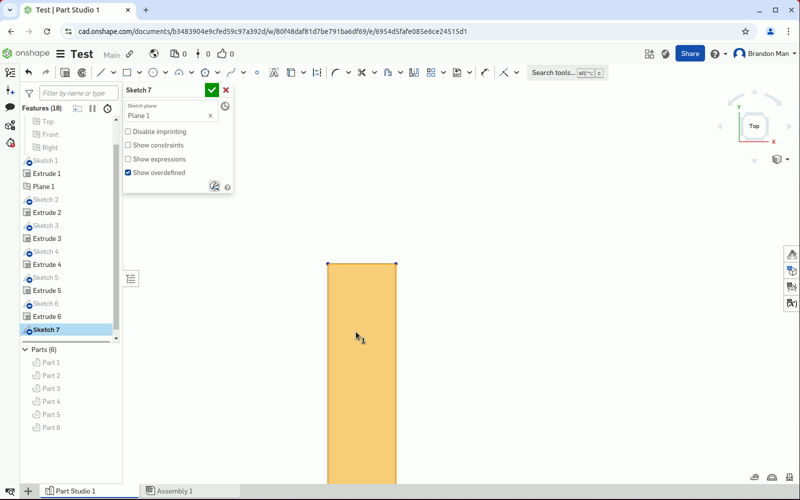
scroll(-6)
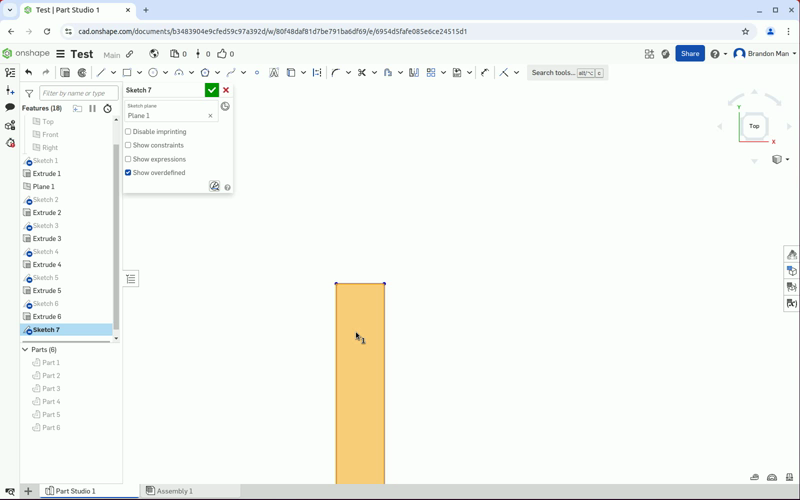
scroll(-6)
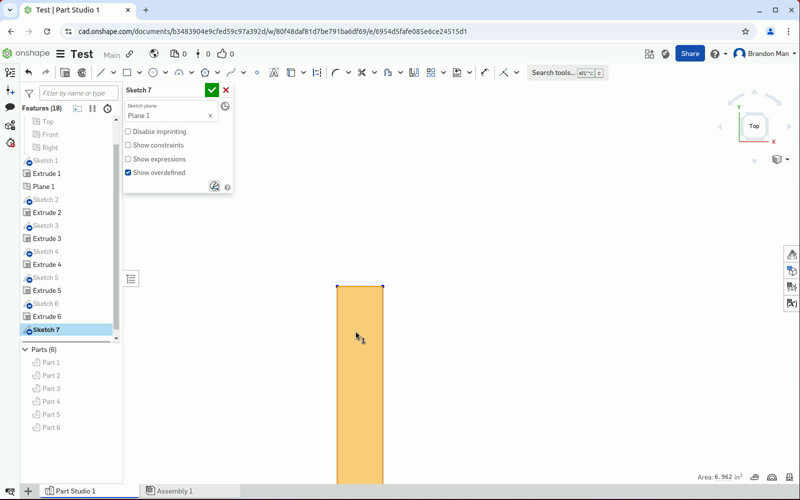
scroll(-6)
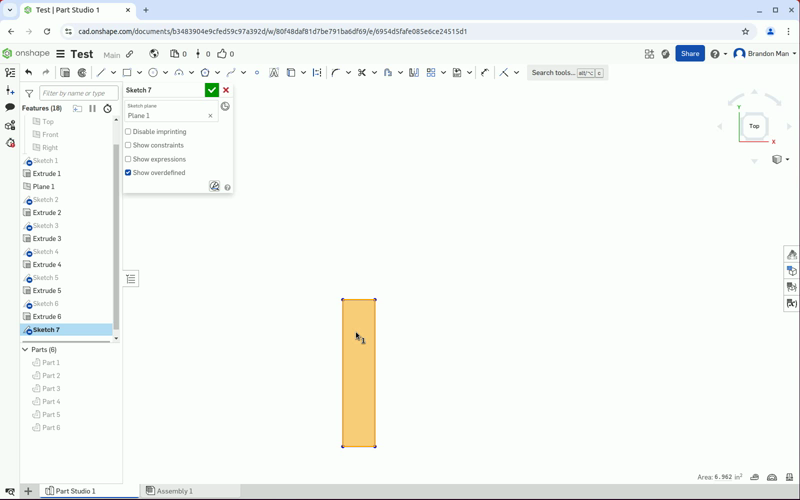
scroll(-6)
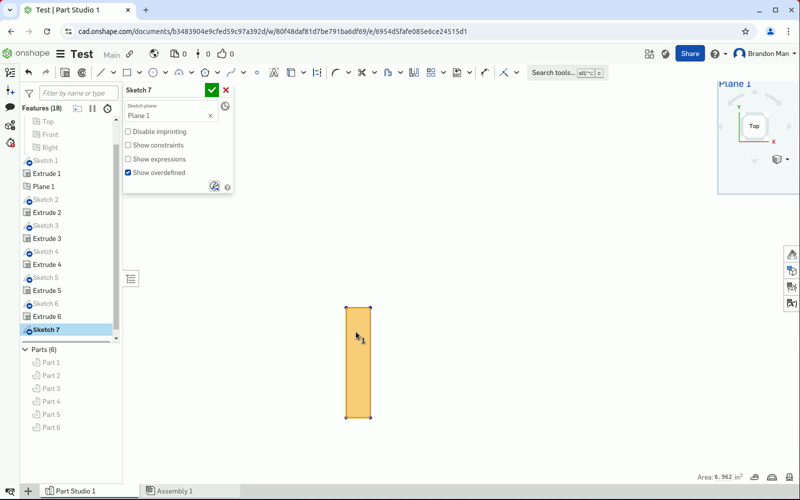
scroll(-6)
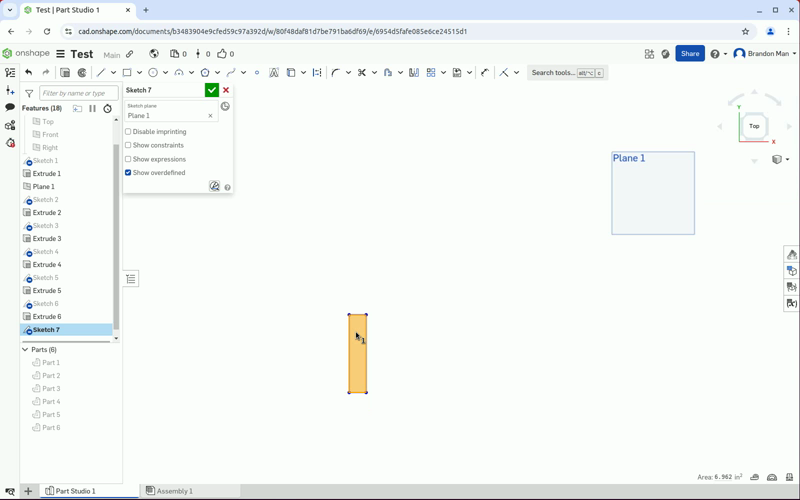
scroll(-6)
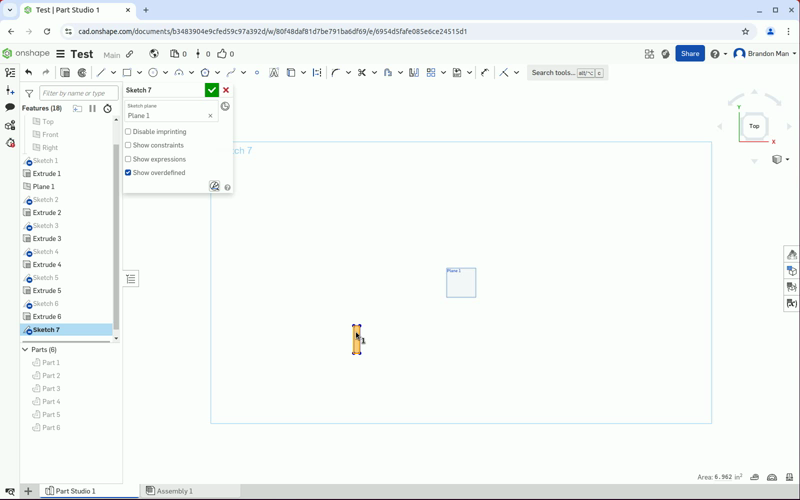
mouse_move(73, 352)
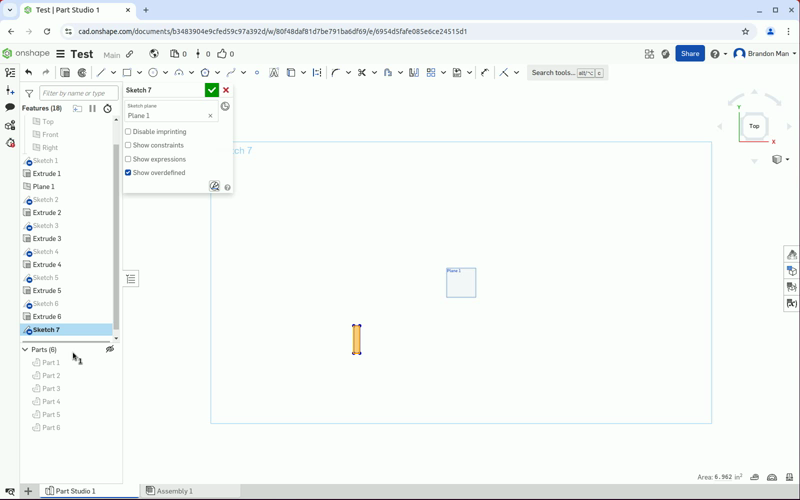
key(shift+y)
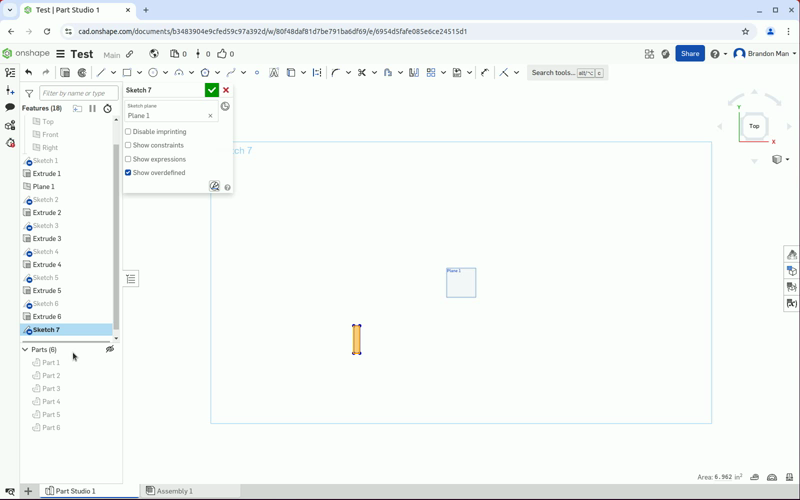
key(shift+e)
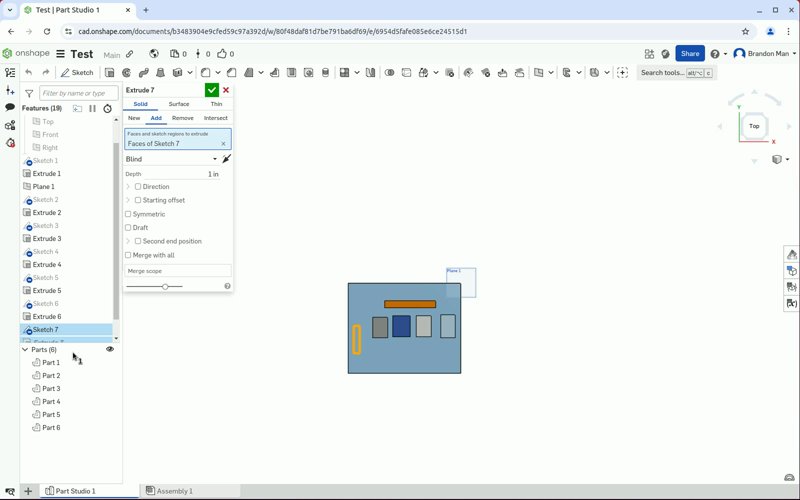
mouse_move(143, 106)
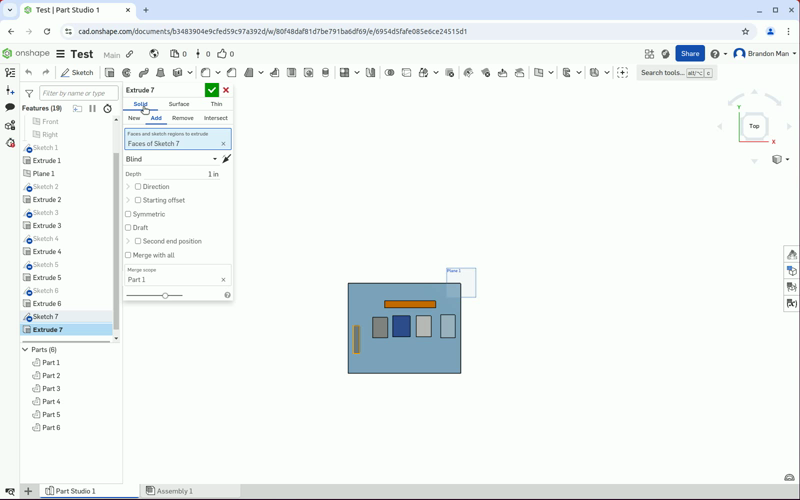
click(143, 106)
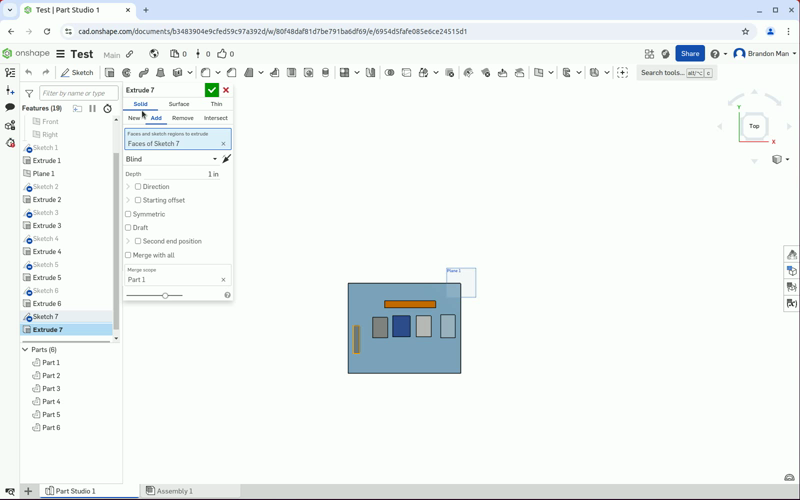
mouse_move(137, 120)
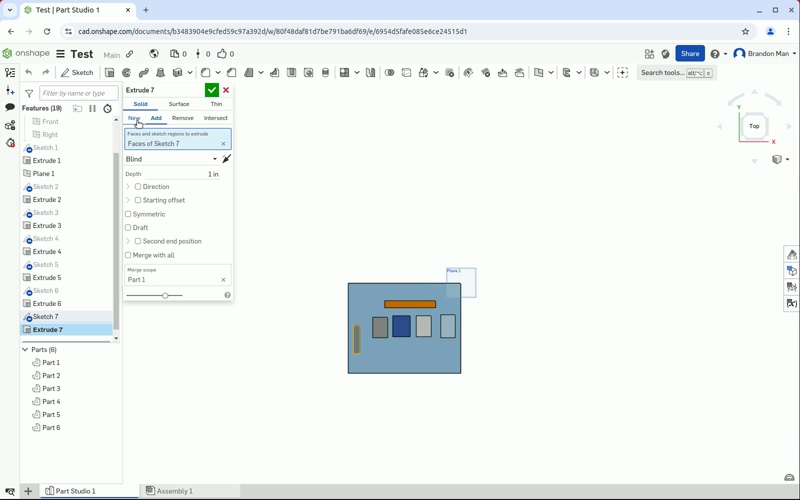
click(137, 120)
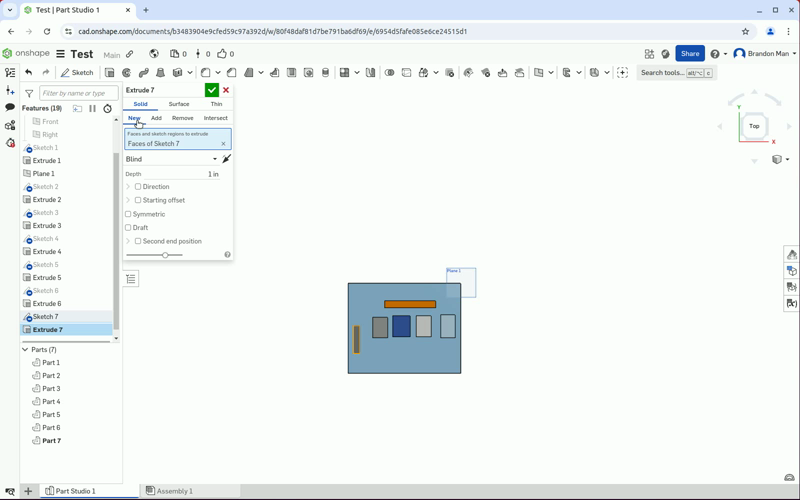
key(tab, 4)
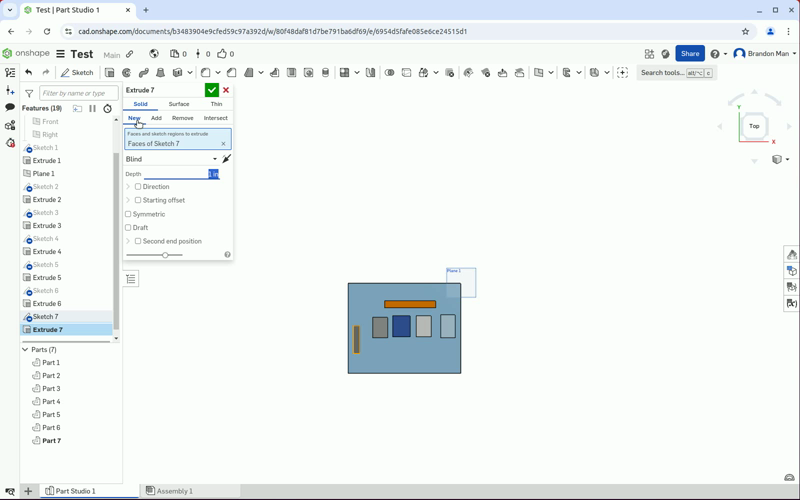
text(5.777)
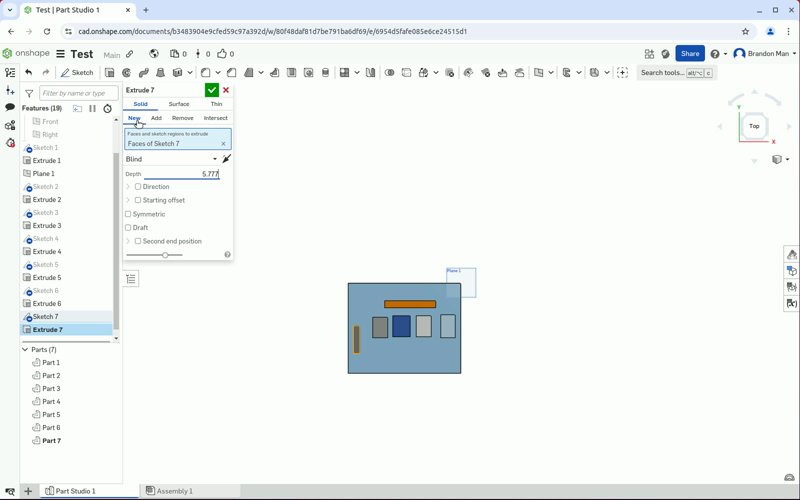
key(enter)
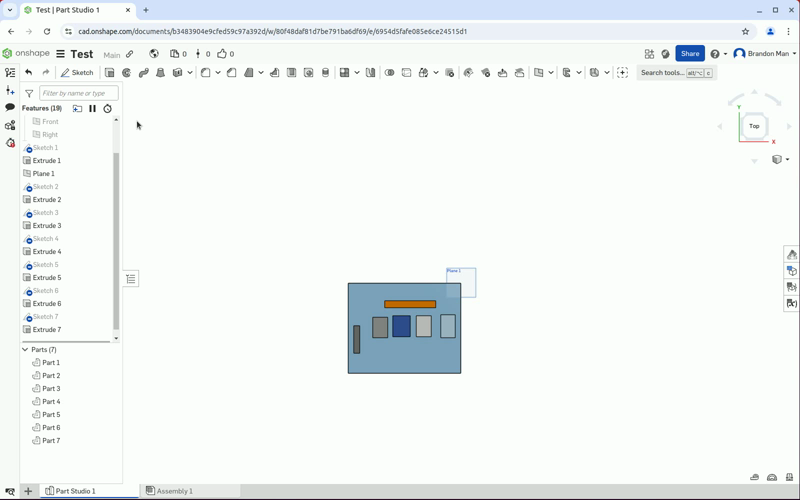
key(shift+h)
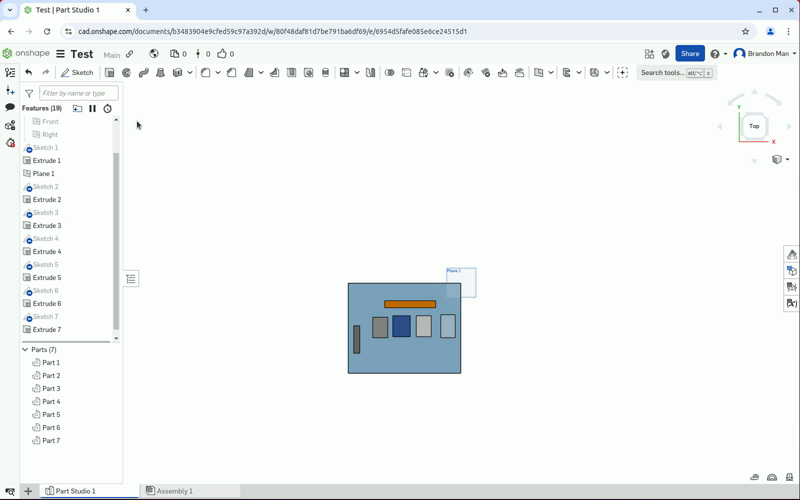
key(shift+h)
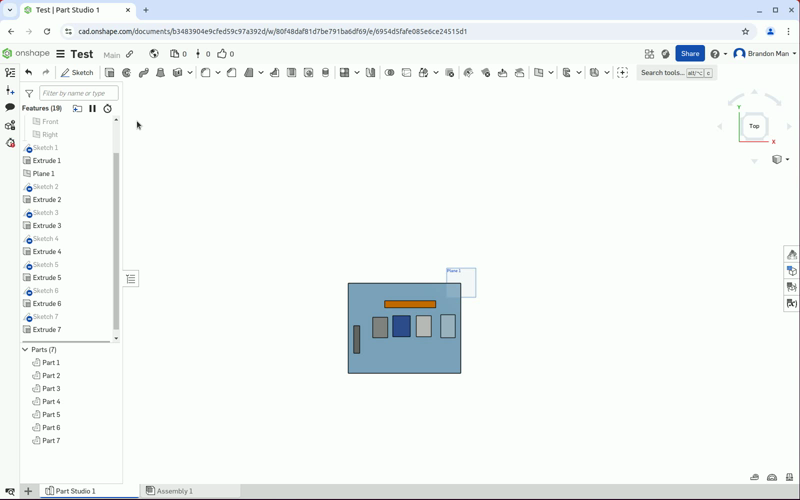
mouse_move(69, 150)
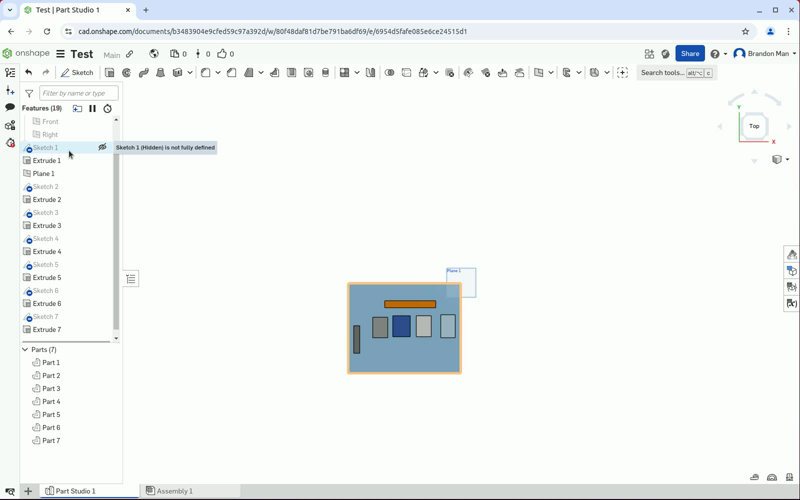
click(69, 150)
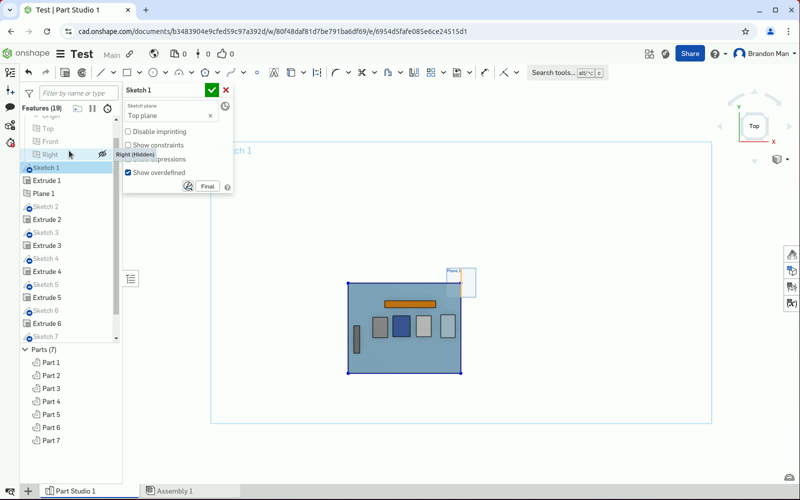
mouse_move(229, 92)
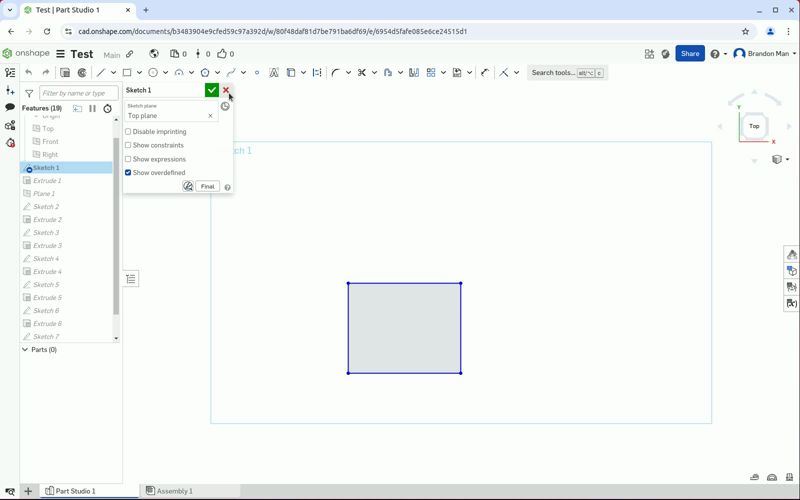
click(229, 92)
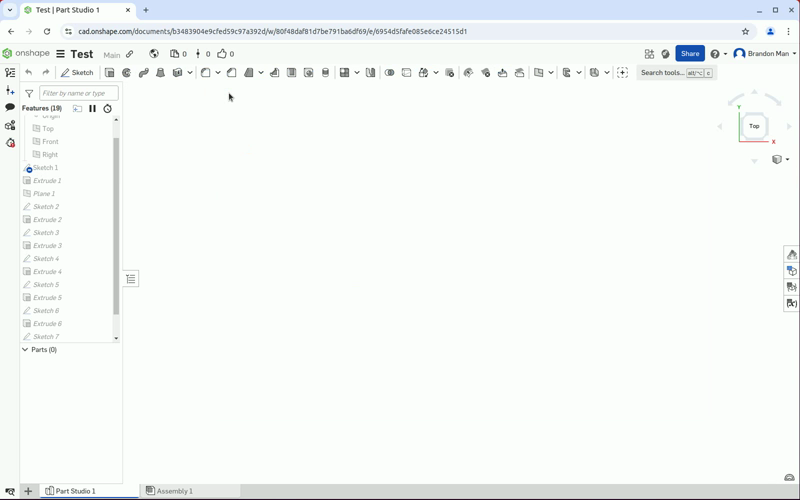
key(shift+s)
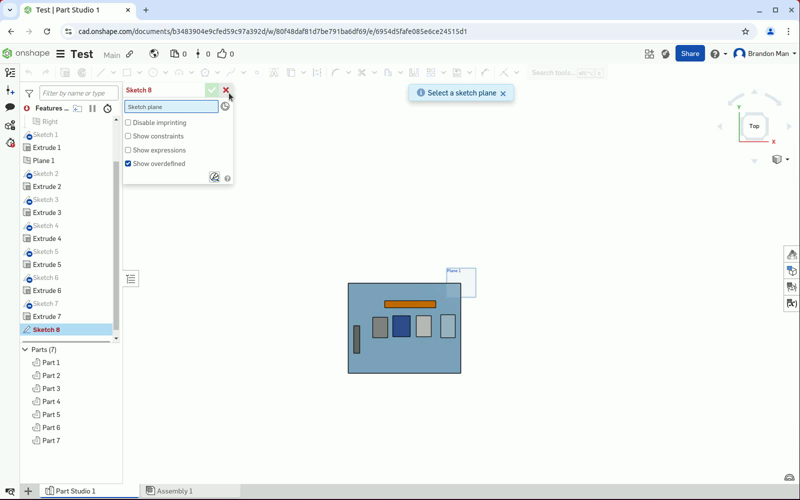
mouse_move(69, 163)
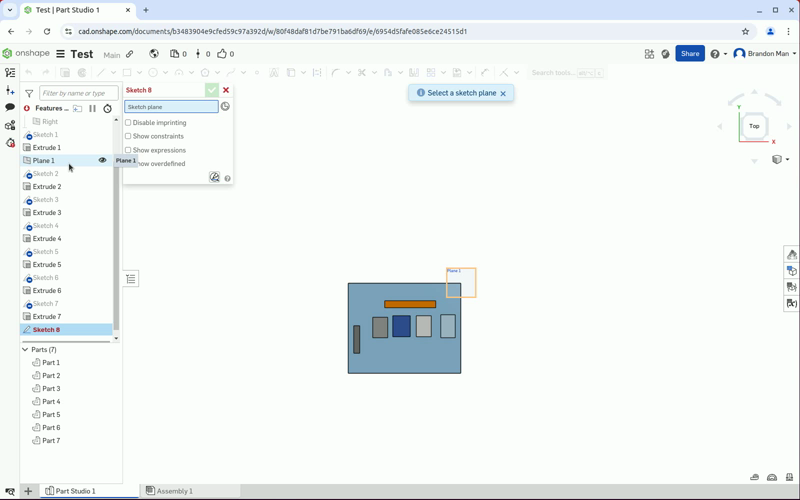
click(69, 163)
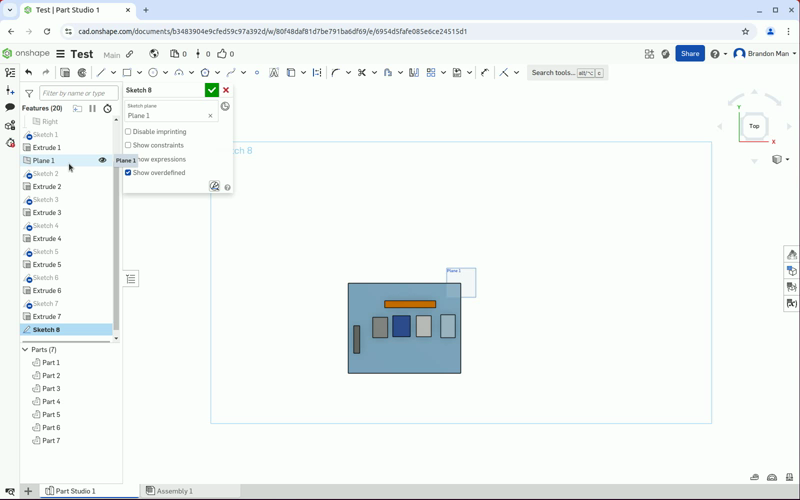
mouse_move(73, 352)
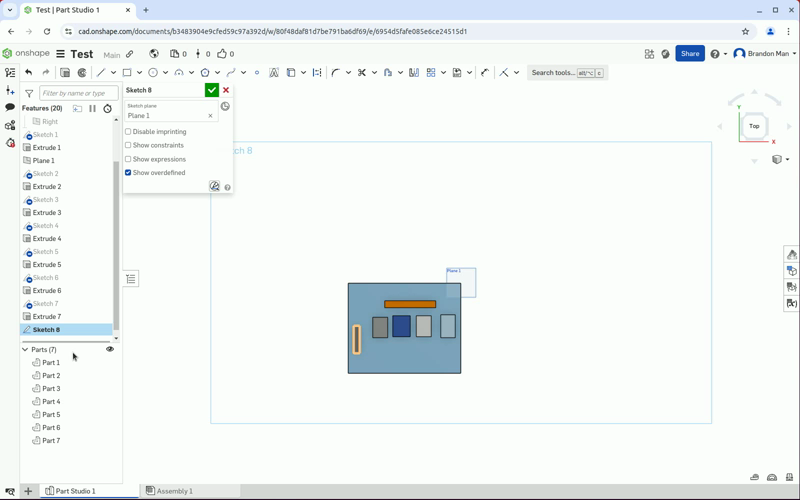
key(y)
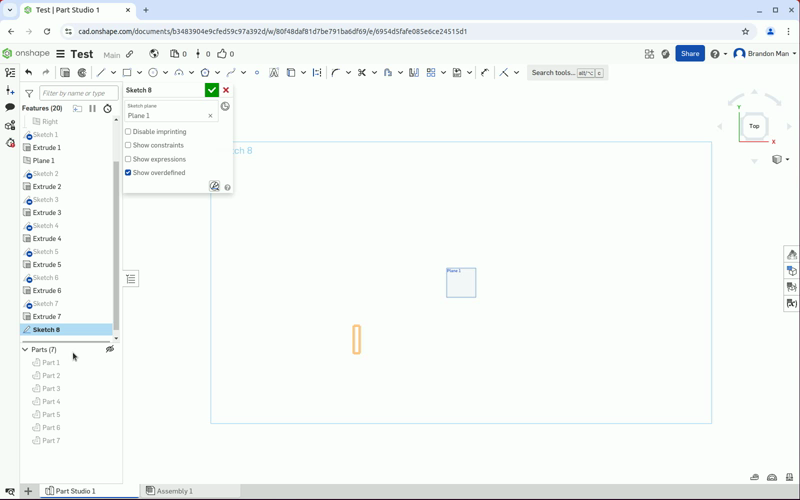
key(c)
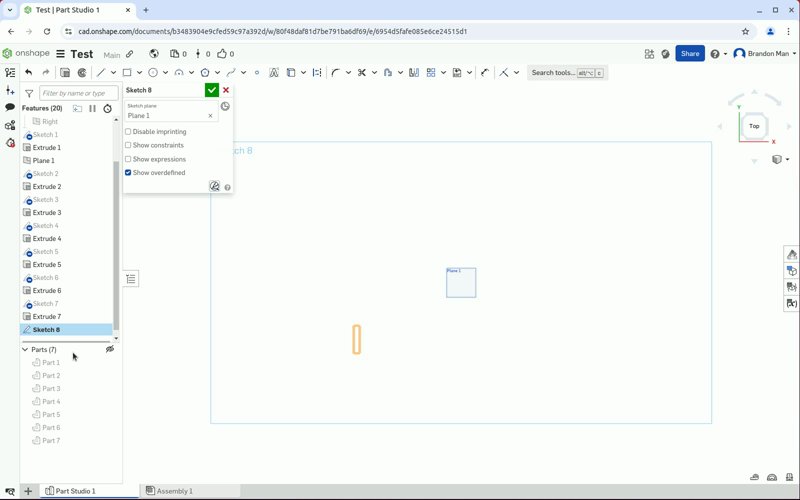
key_down(shift)
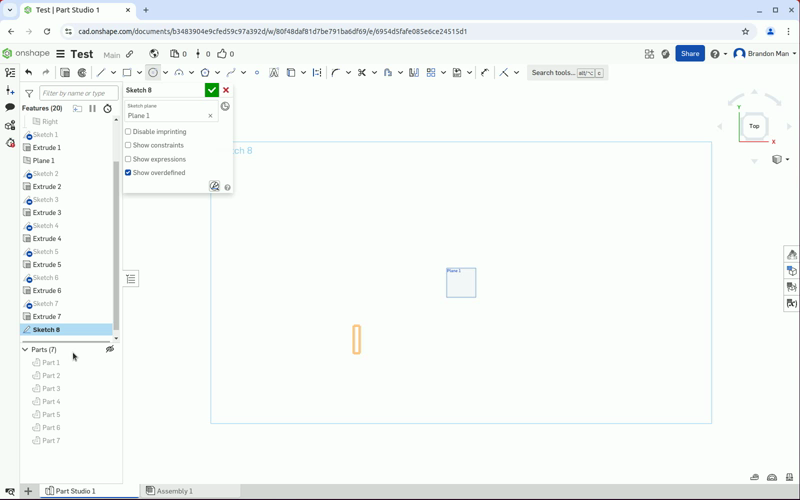
mouse_move(365, 303)
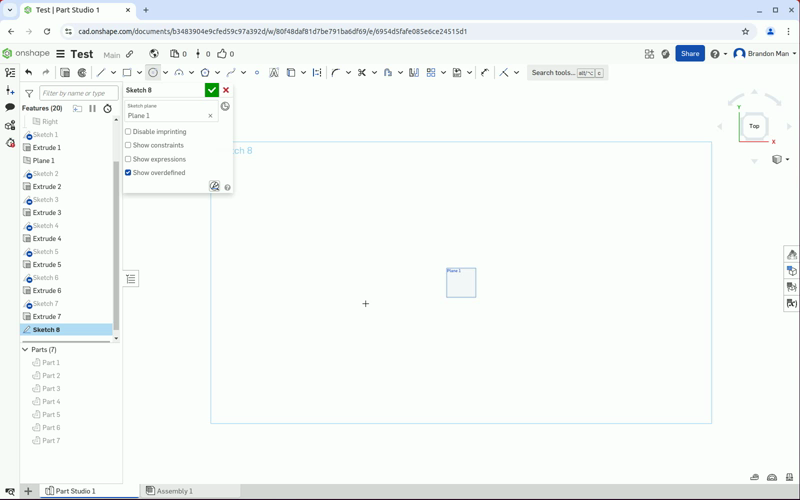
click(365, 303)
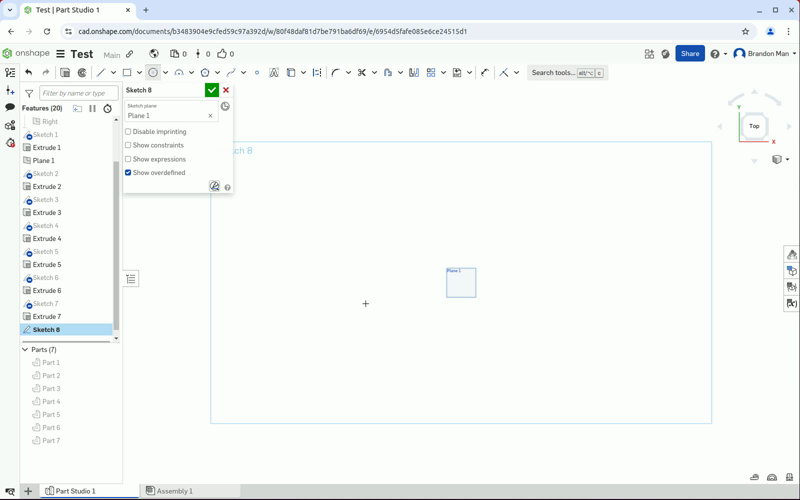
key_up(shift)
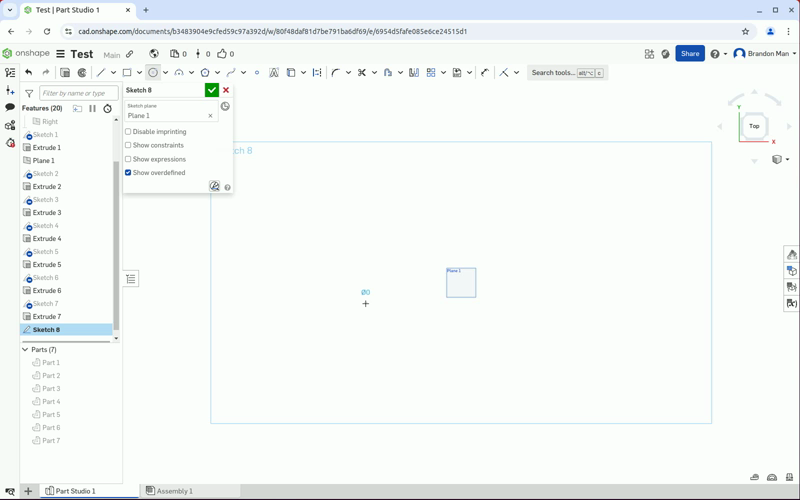
mouse_move(373, 303)
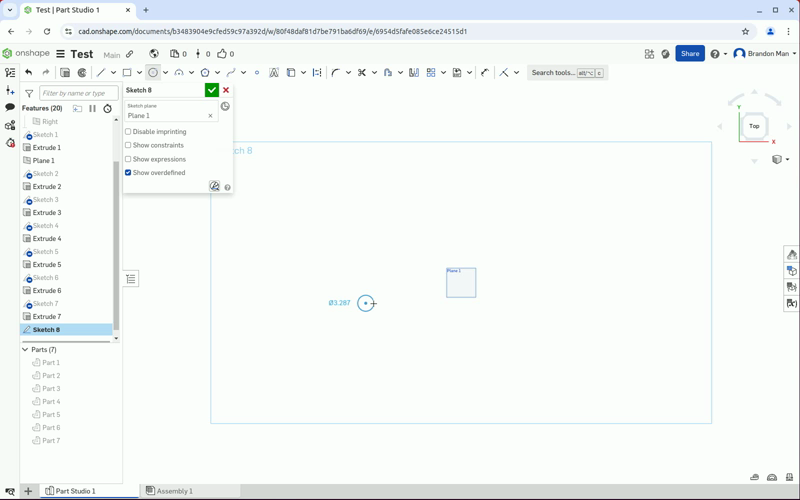
click(373, 303)
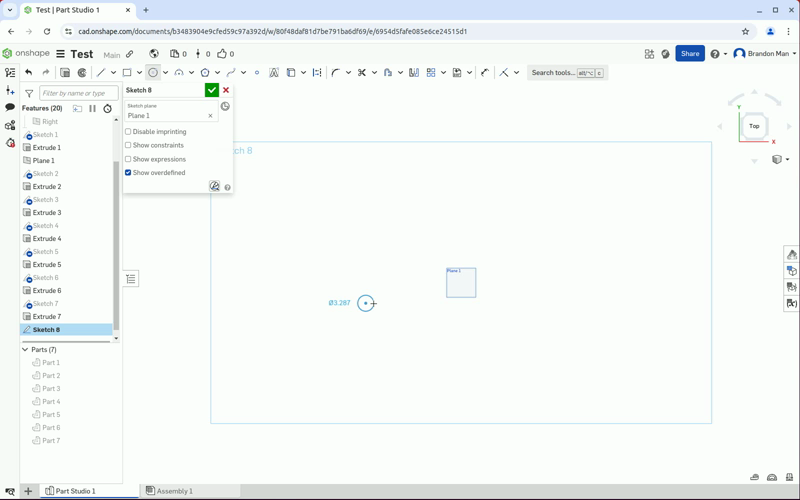
key(esc)
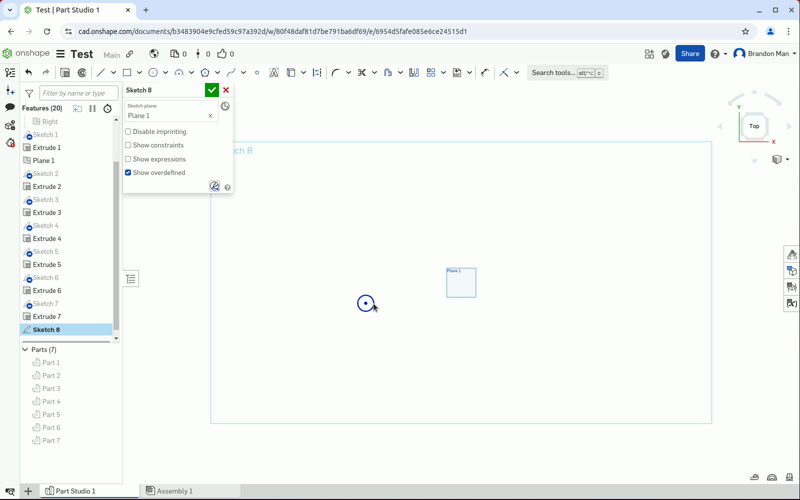
mouse_move(368, 302)
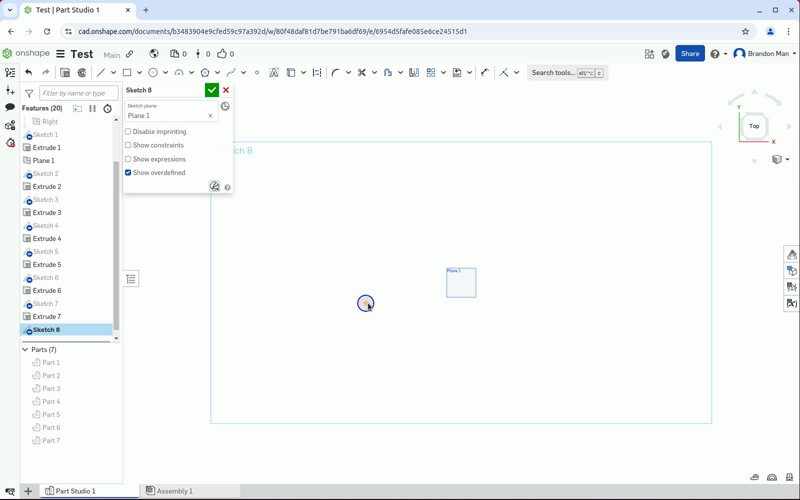
scroll(6)
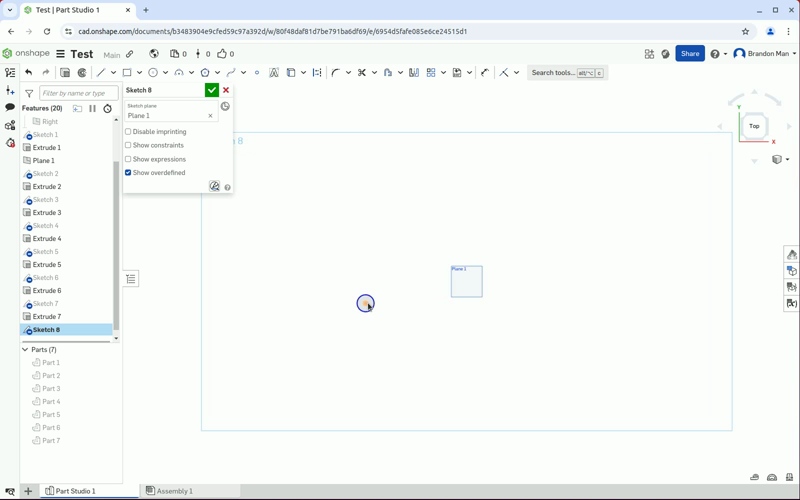
scroll(6)
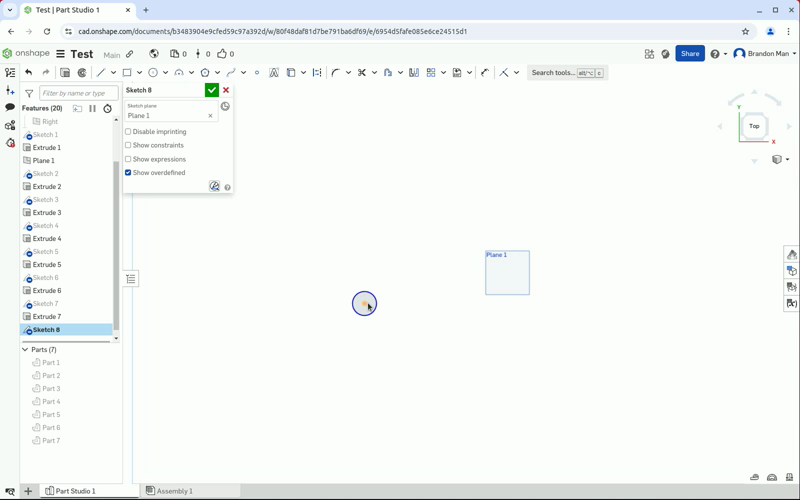
scroll(6)
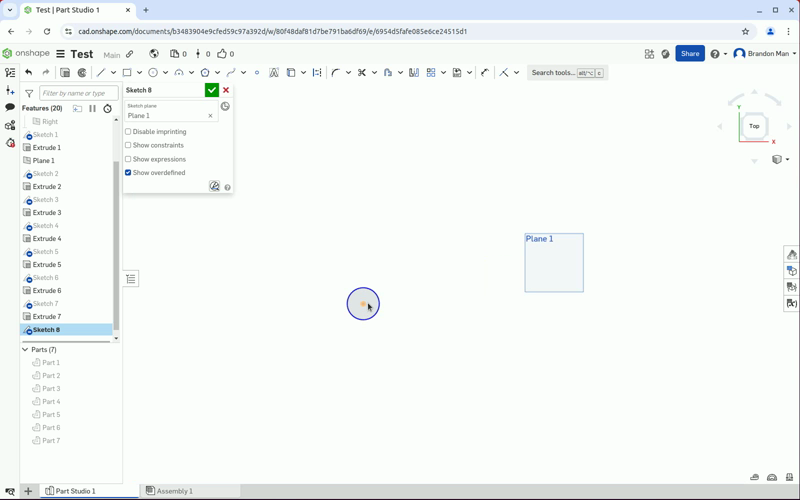
scroll(6)
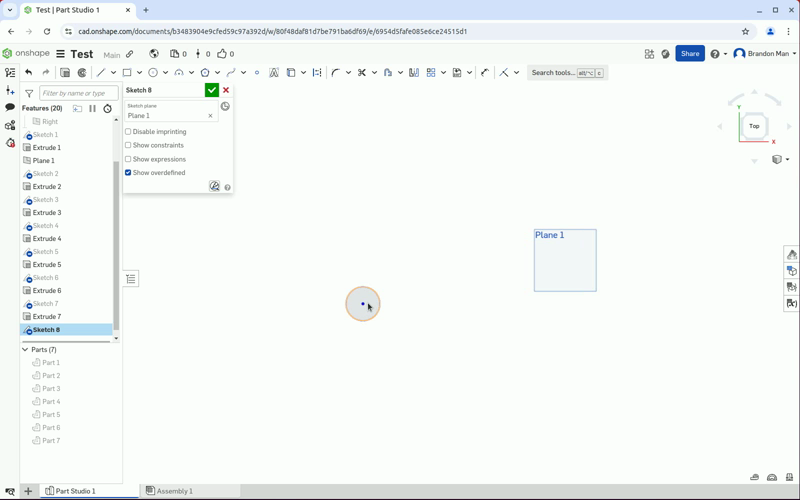
scroll(6)
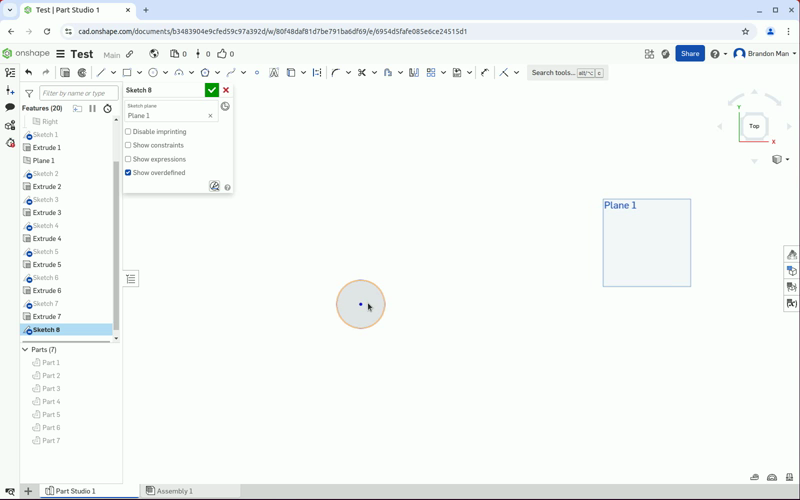
scroll(6)
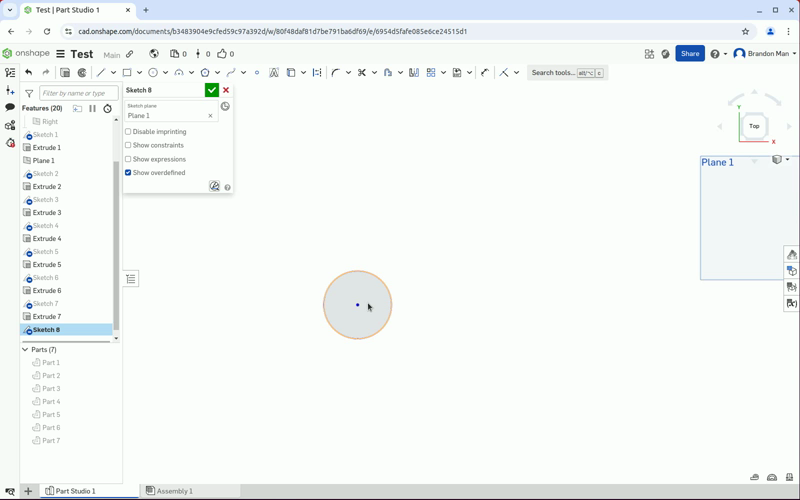
scroll(6)
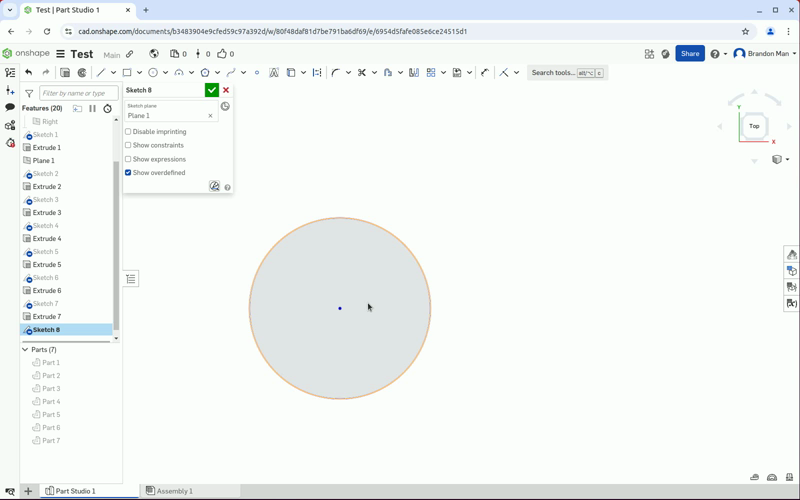
click(368, 302)
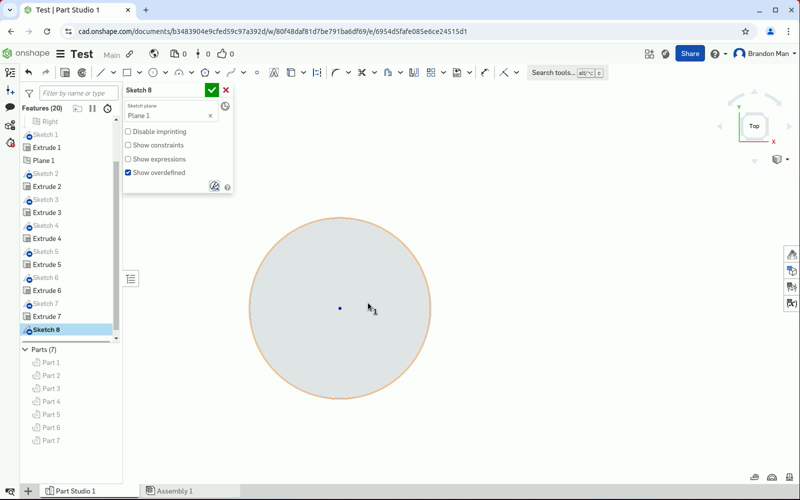
scroll(-6)
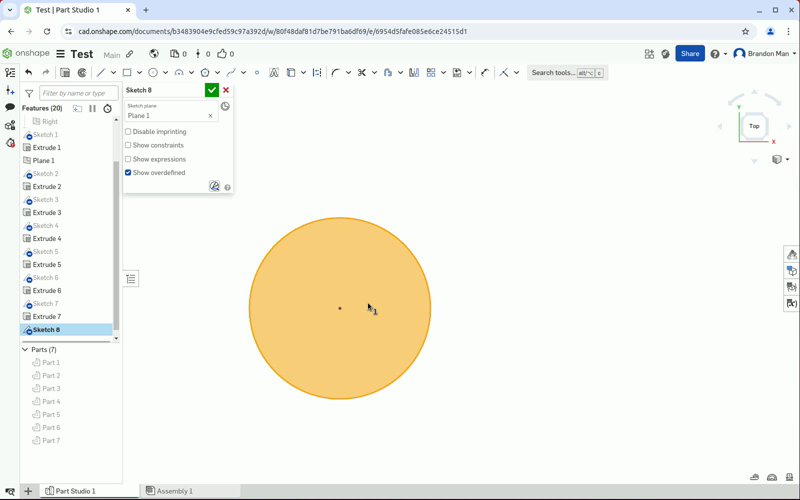
scroll(-6)
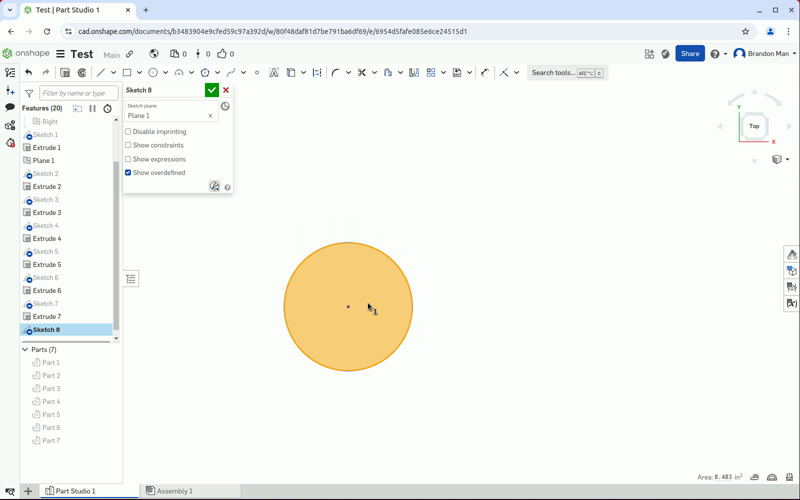
scroll(-6)
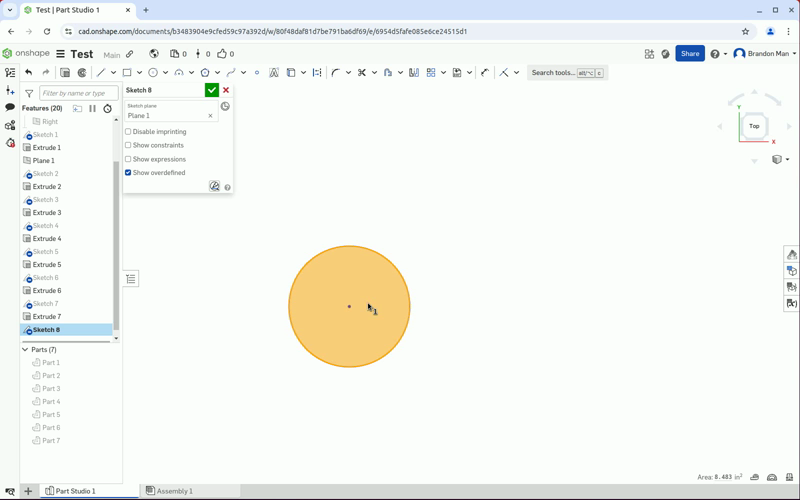
scroll(-6)
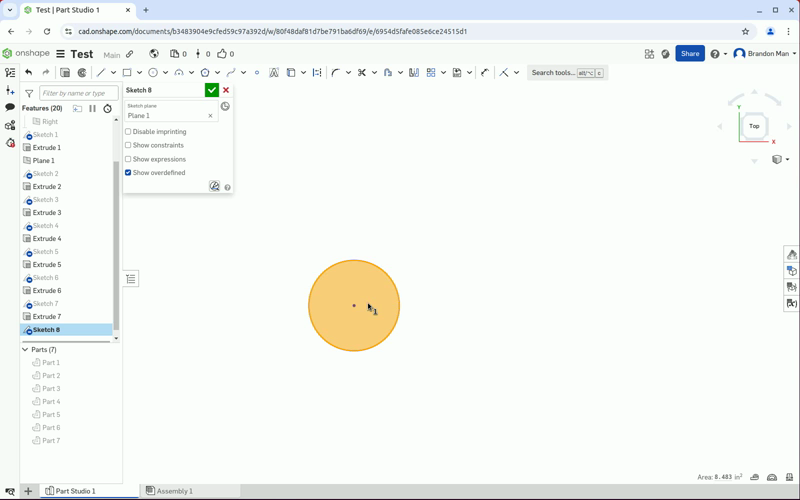
scroll(-6)
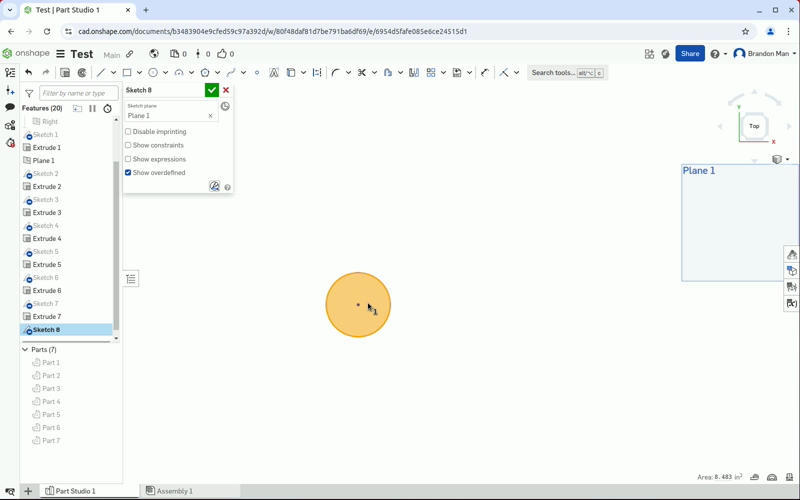
scroll(-6)
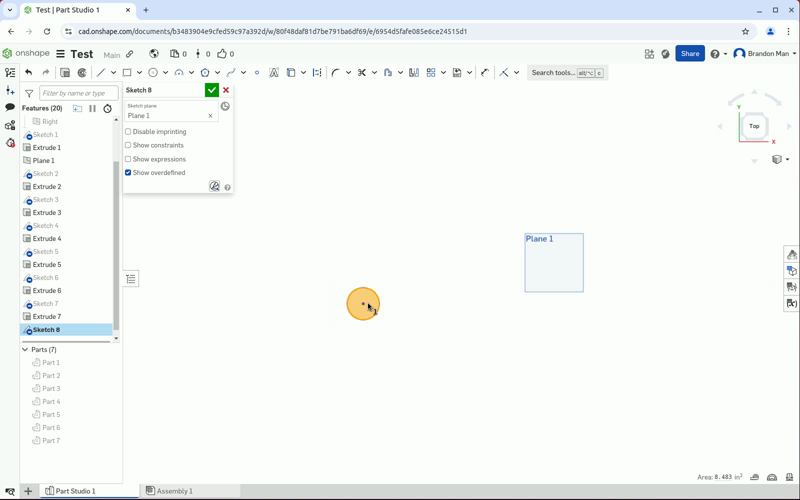
scroll(-6)
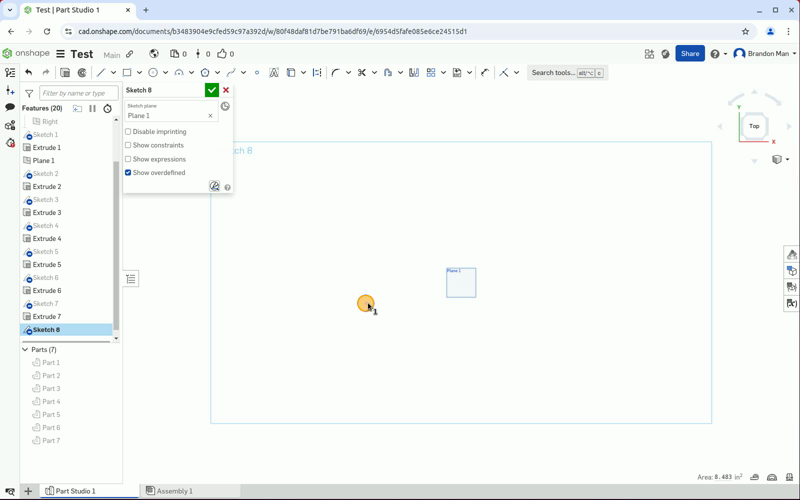
mouse_move(73, 352)
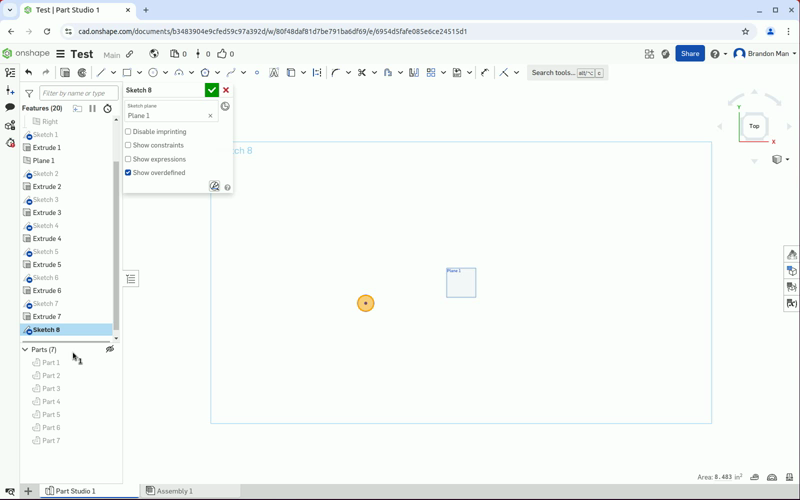
key(shift+y)
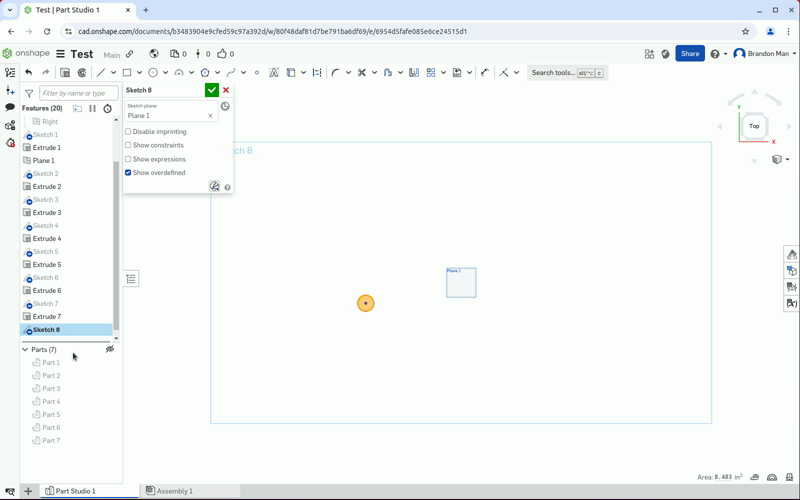
key(shift+e)
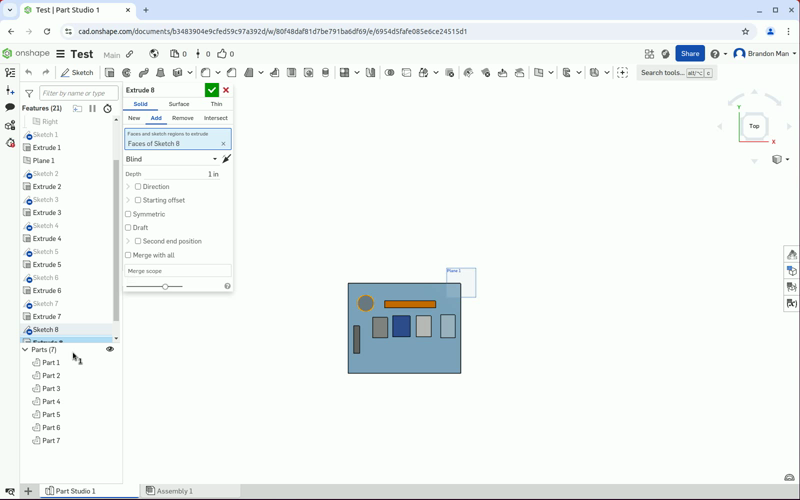
mouse_move(143, 106)
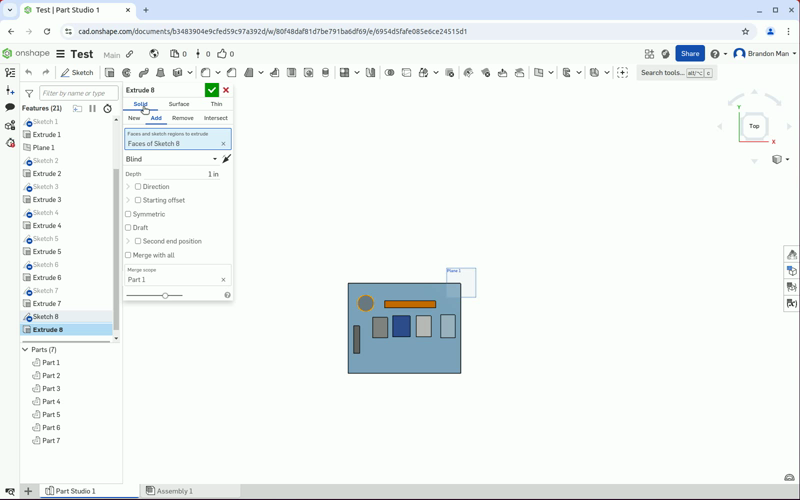
click(143, 106)
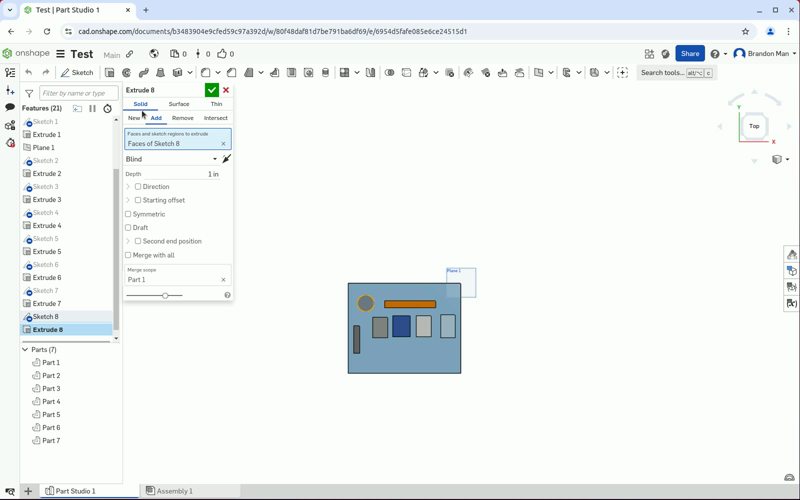
mouse_move(137, 120)
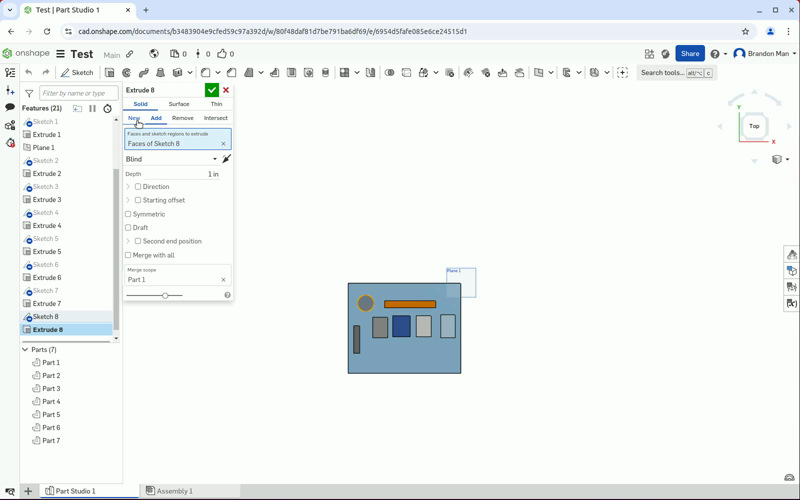
click(137, 120)
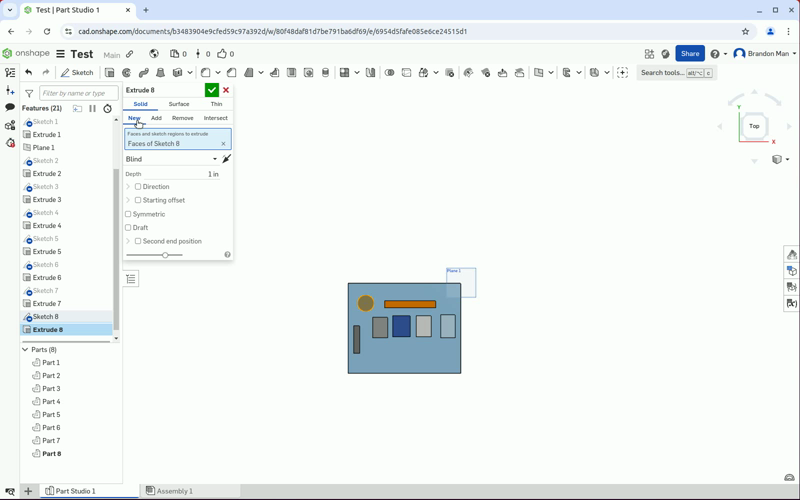
key(tab, 4)
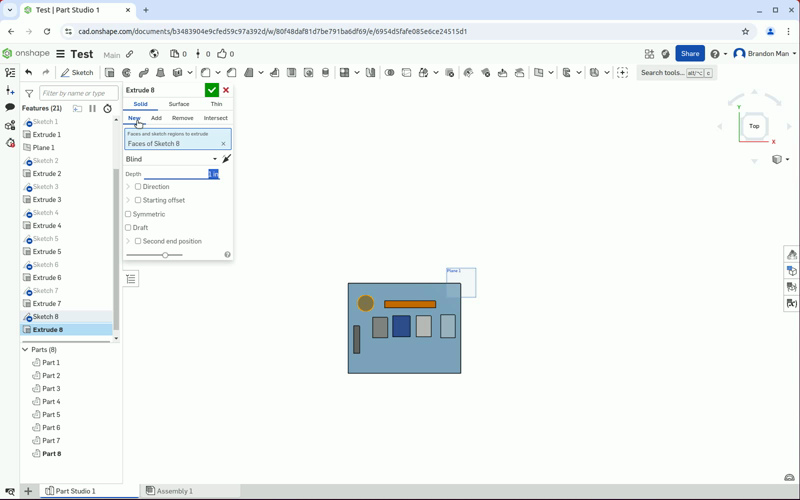
text(5.777)
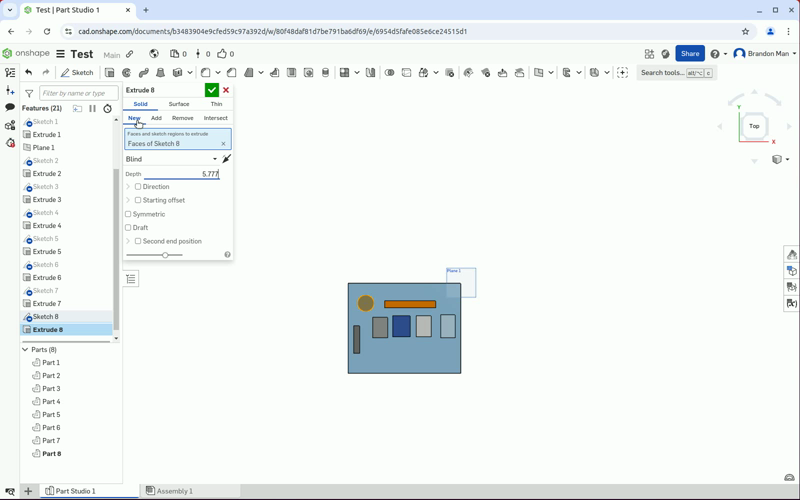
key(enter)
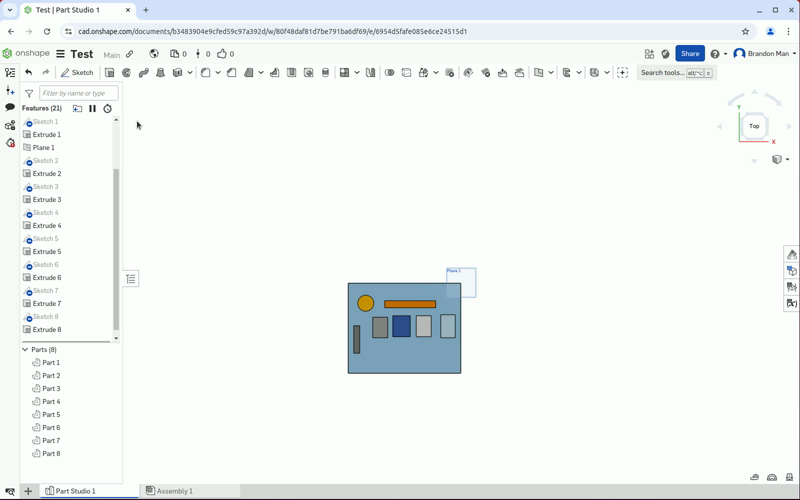
key(shift+h)
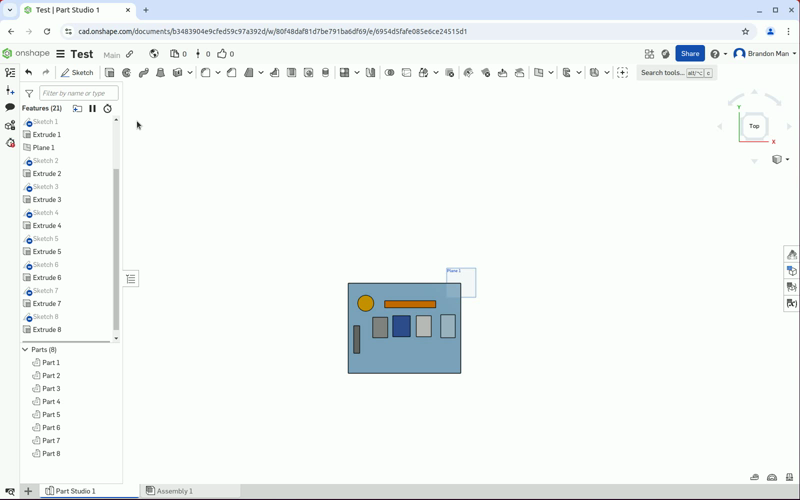
key(shift+h)
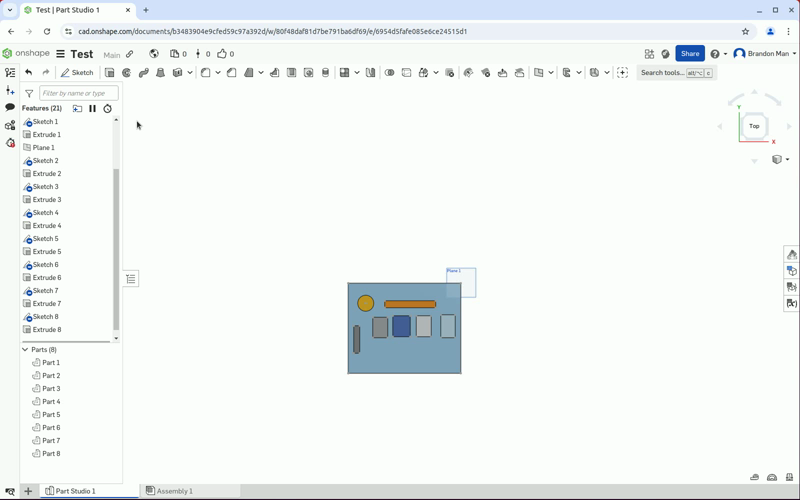
key(shift+7)
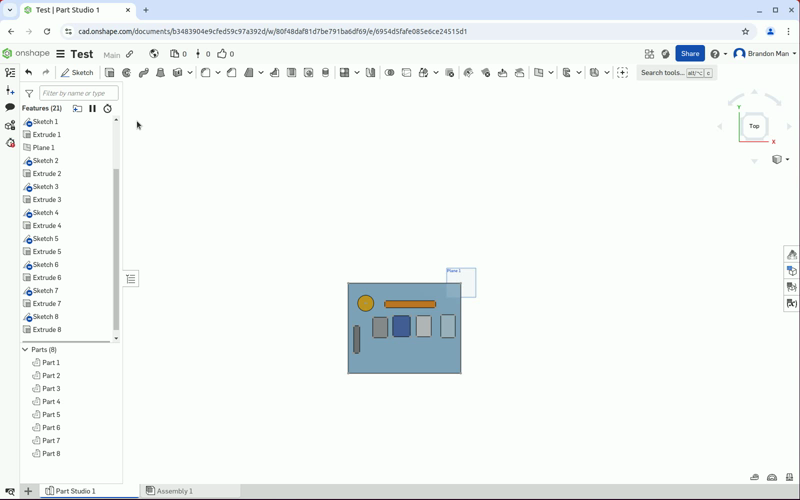
key(up, 3)
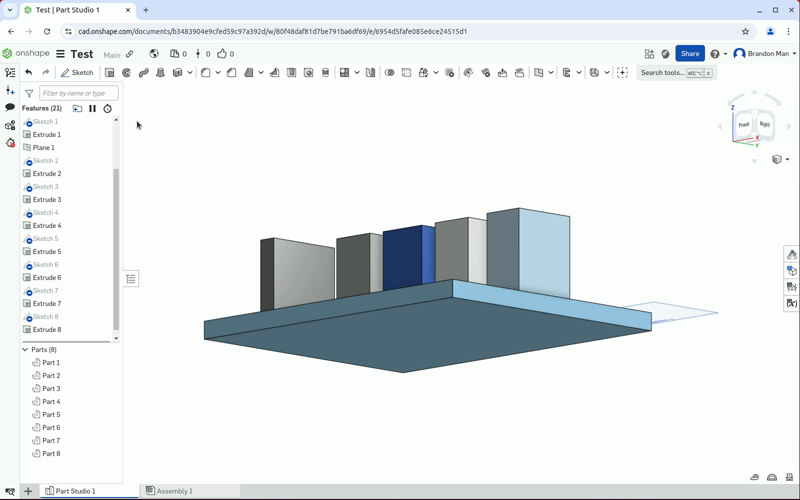
key(left, 3)
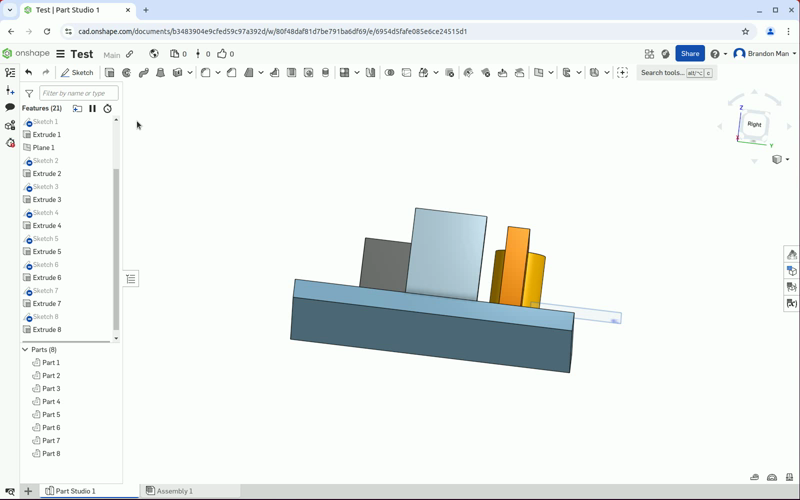
key(right, 3)
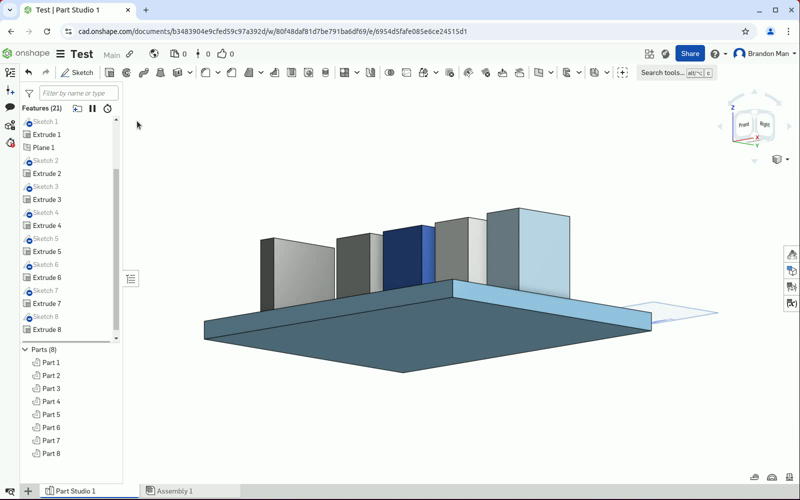
key(down, 3)
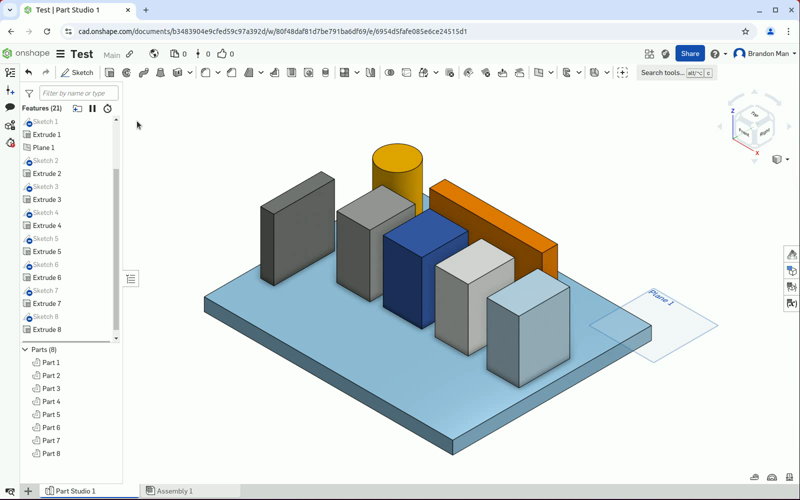
mouse_move(69, 124)
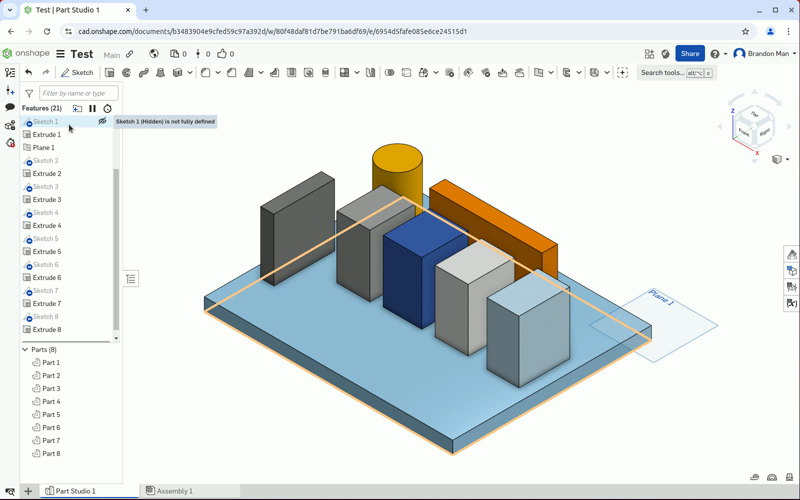
click(69, 124)